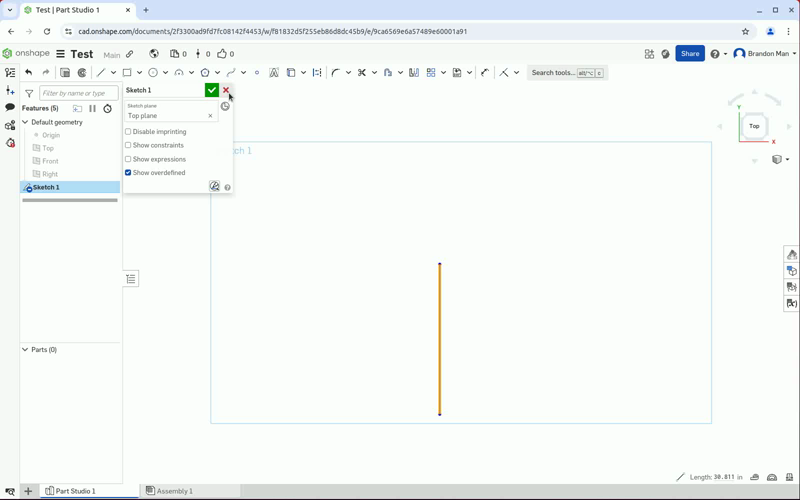
key(shift+h)
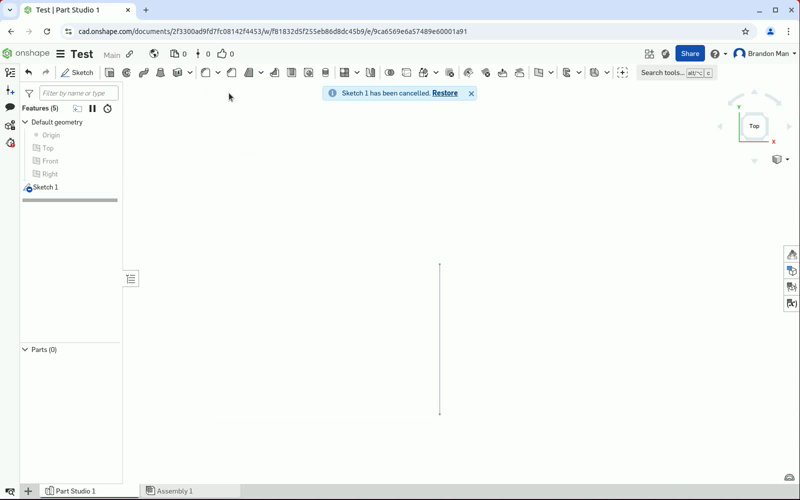
mouse_move(73, 352)
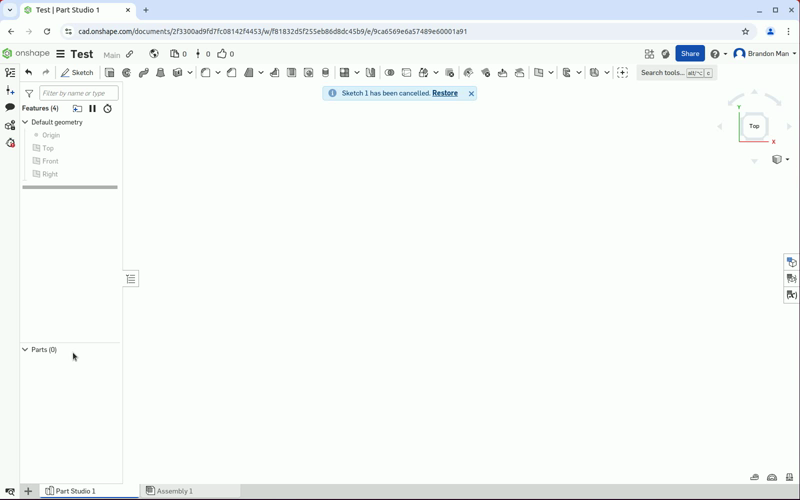
key(y)
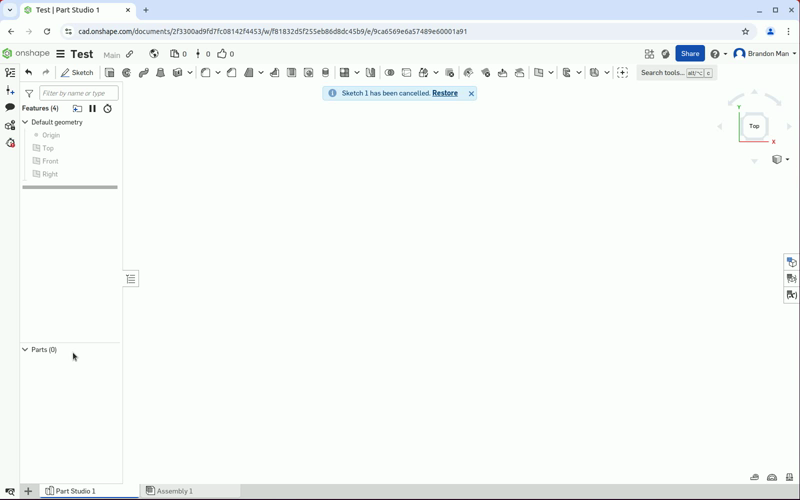
key(shift+p)
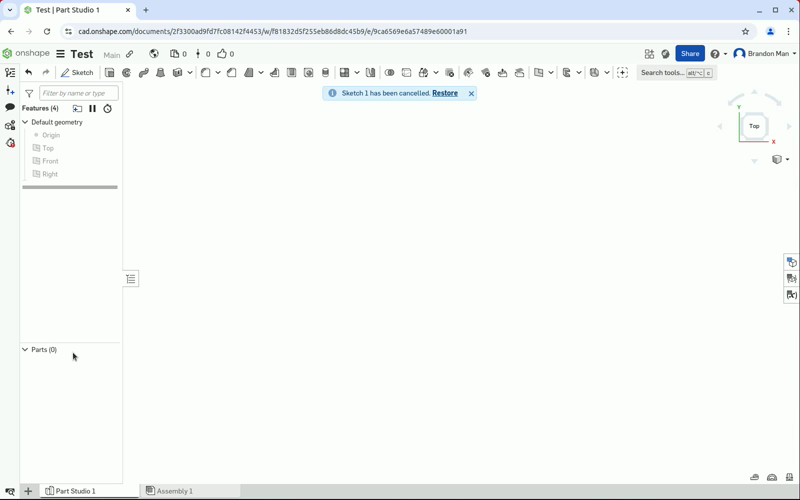
key(space)
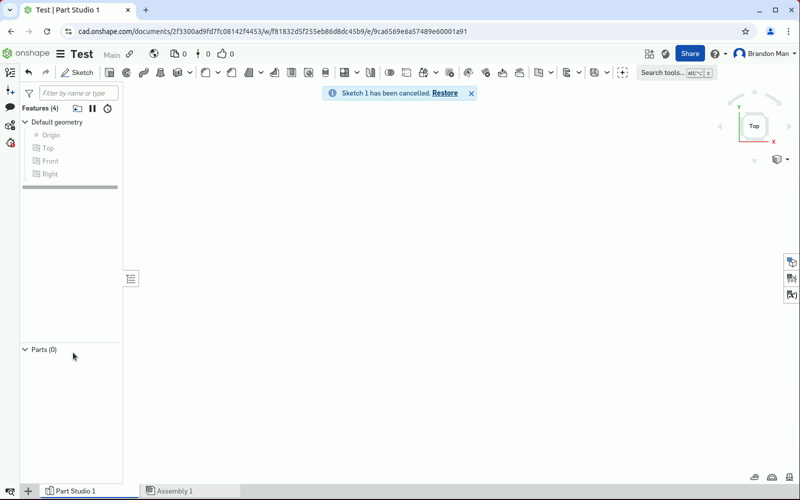
key_down(shift)
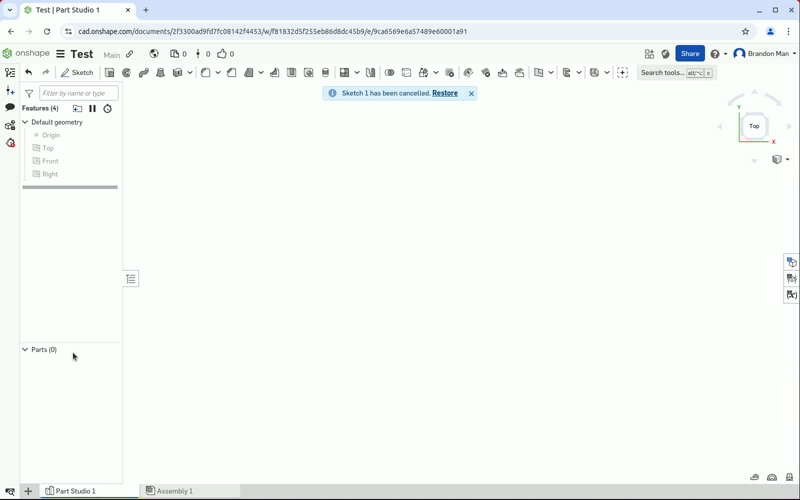
key(up)
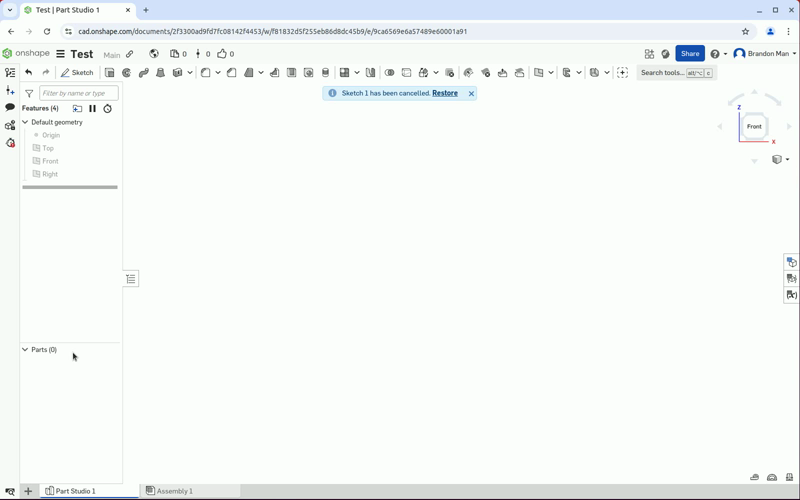
key_up(shift)
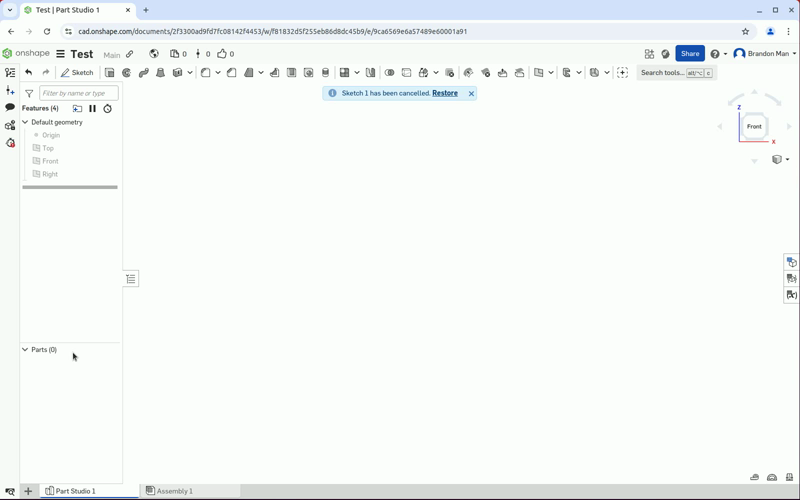
mouse_move(73, 352)
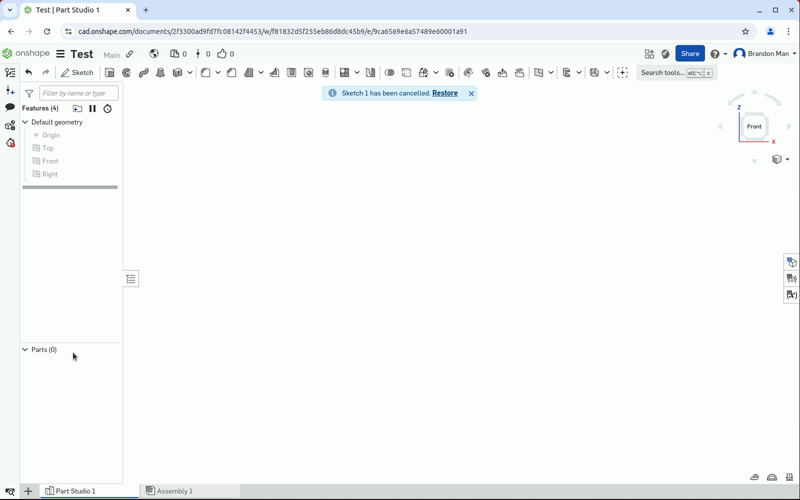
key(shift+y)
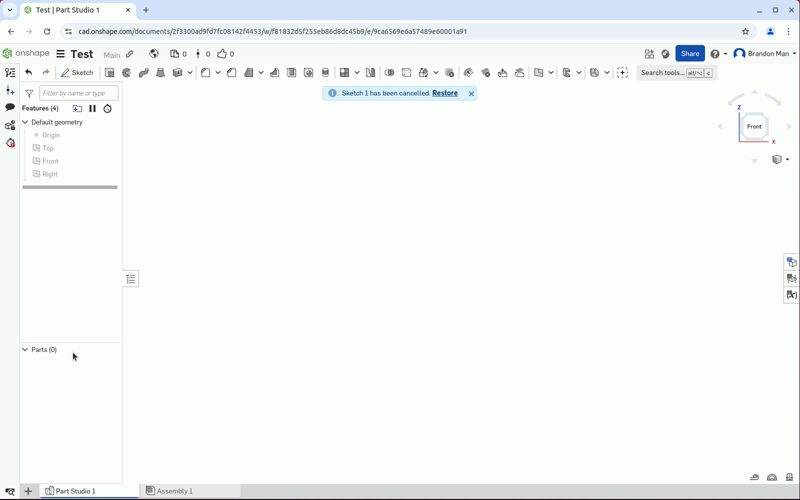
key(shift+s)
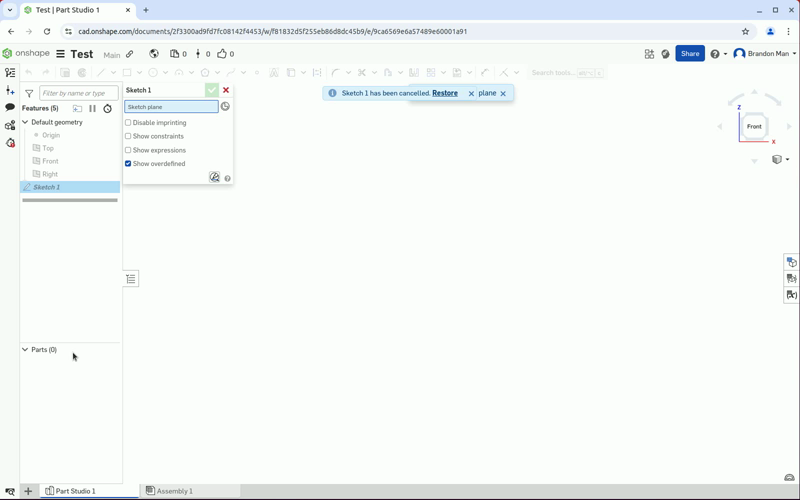
mouse_move(73, 163)
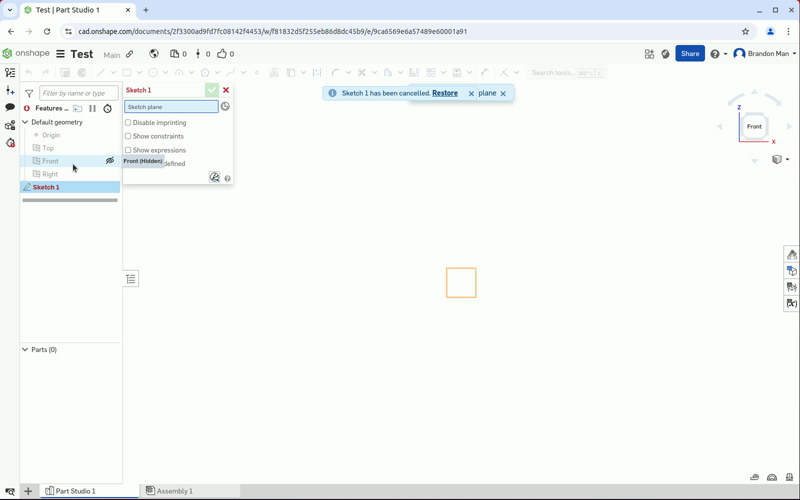
click(73, 163)
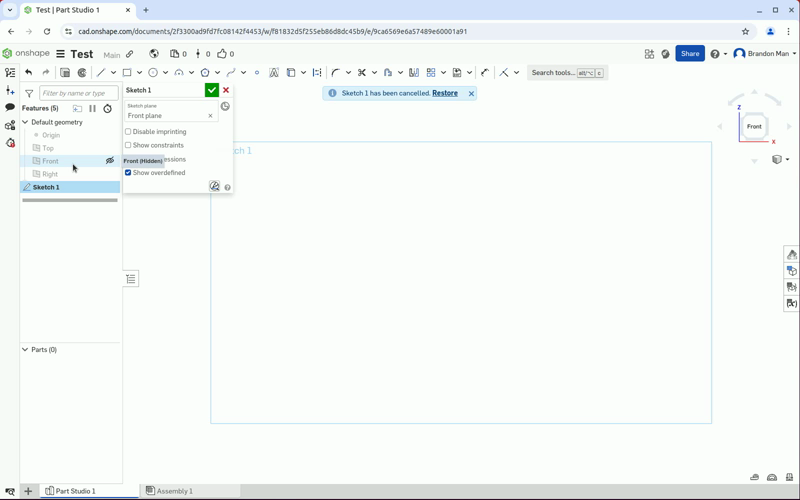
mouse_move(73, 352)
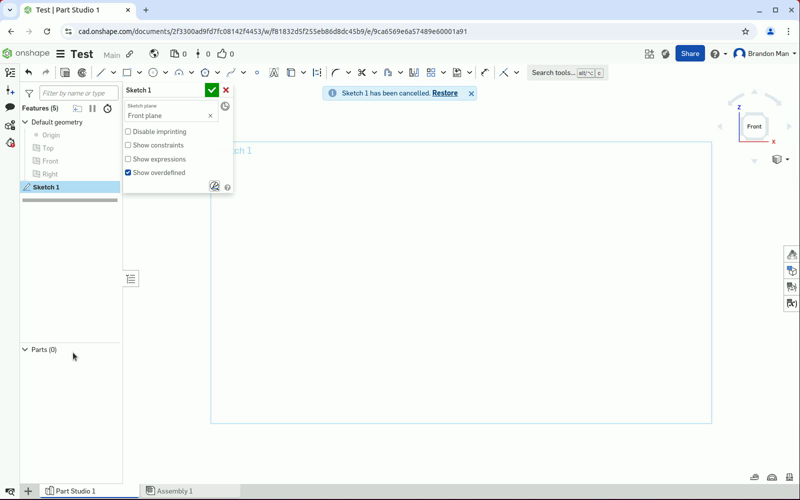
key(y)
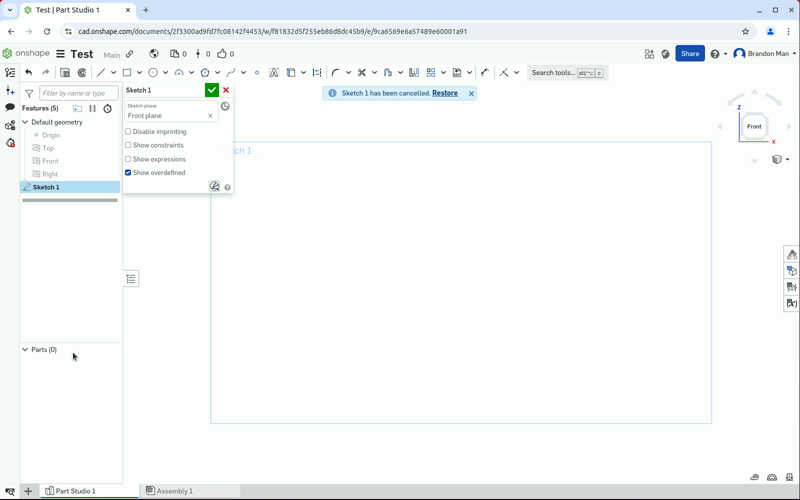
key(a)
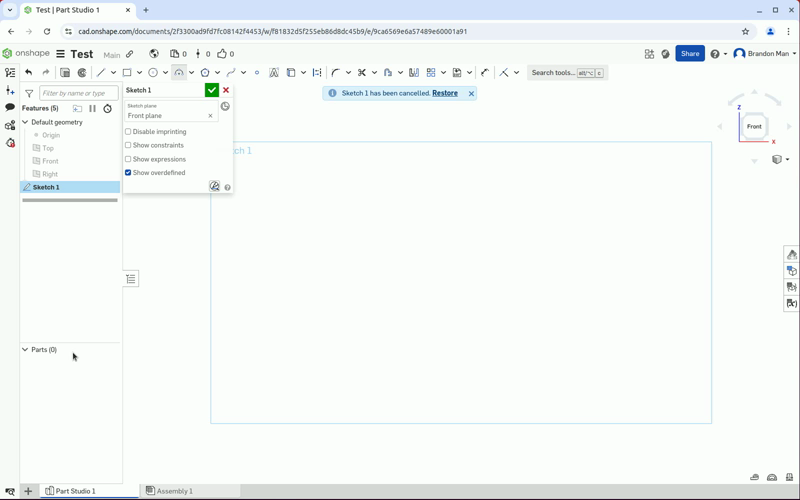
key_down(shift)
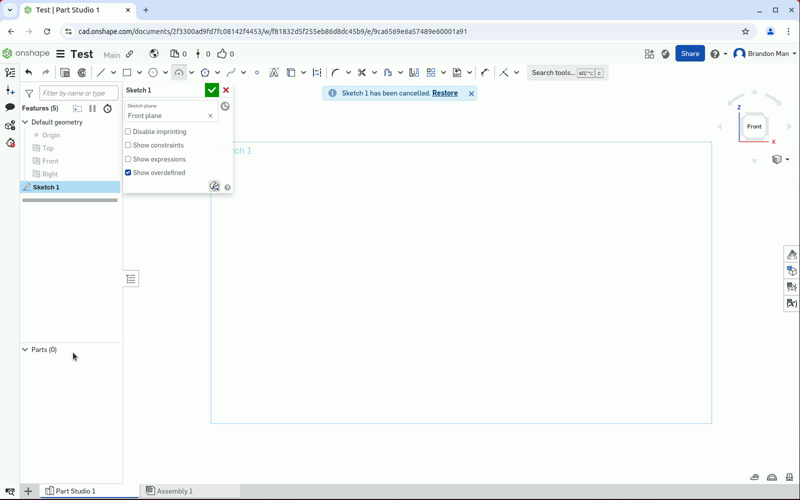
mouse_move(477, 292)
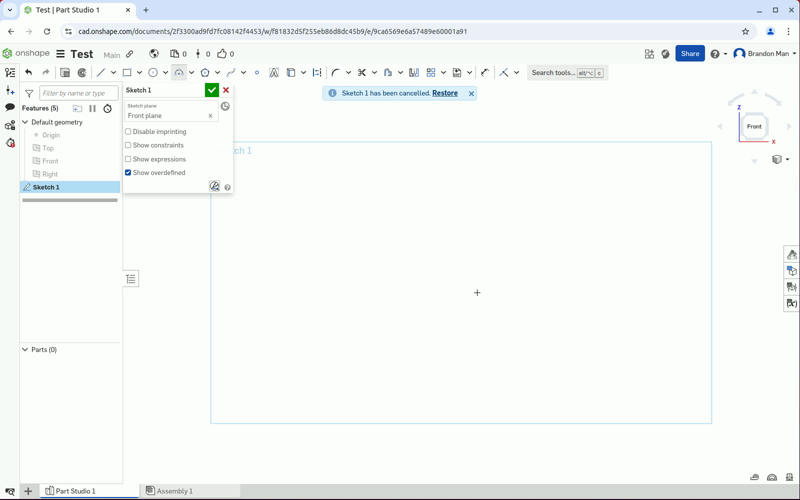
click(477, 292)
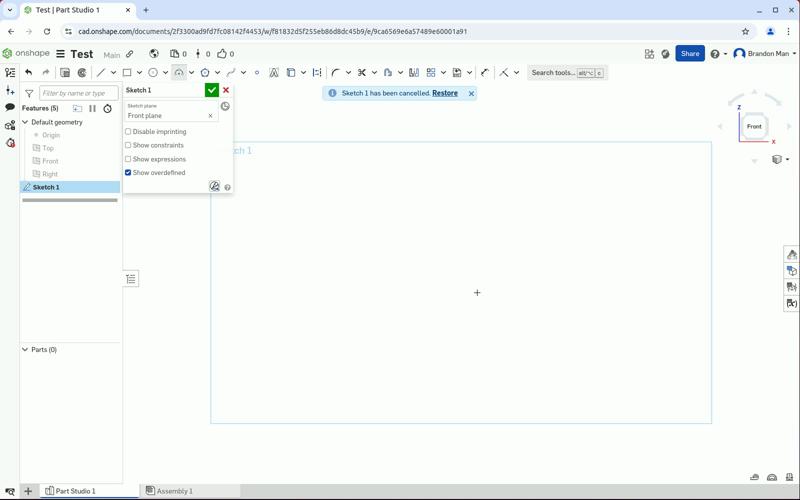
key_up(shift)
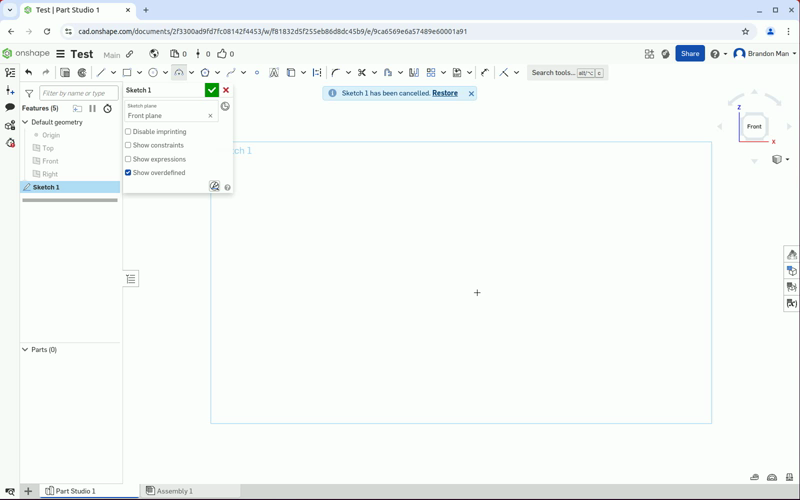
key_down(shift)
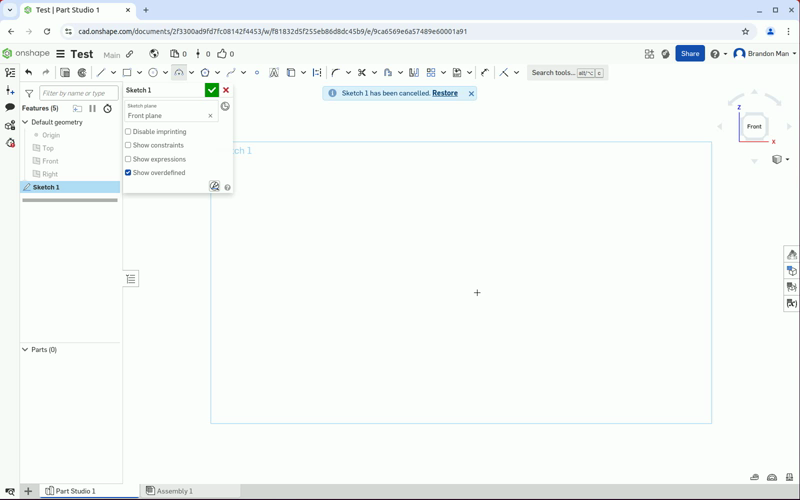
mouse_move(477, 290)
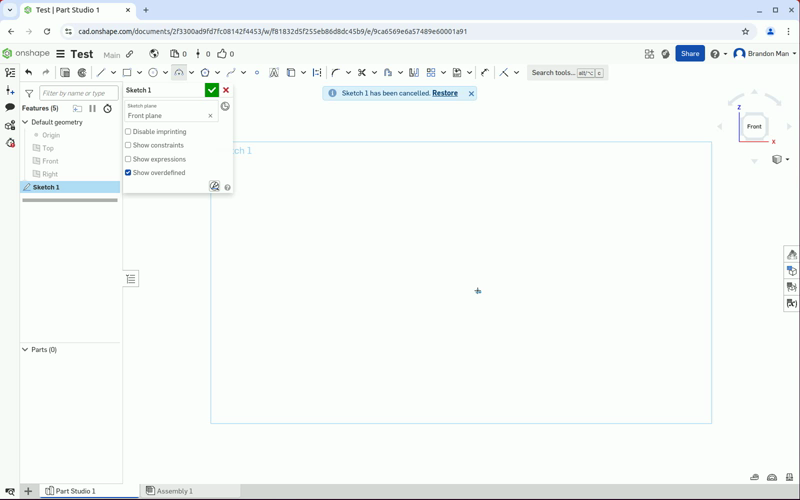
scroll(6)
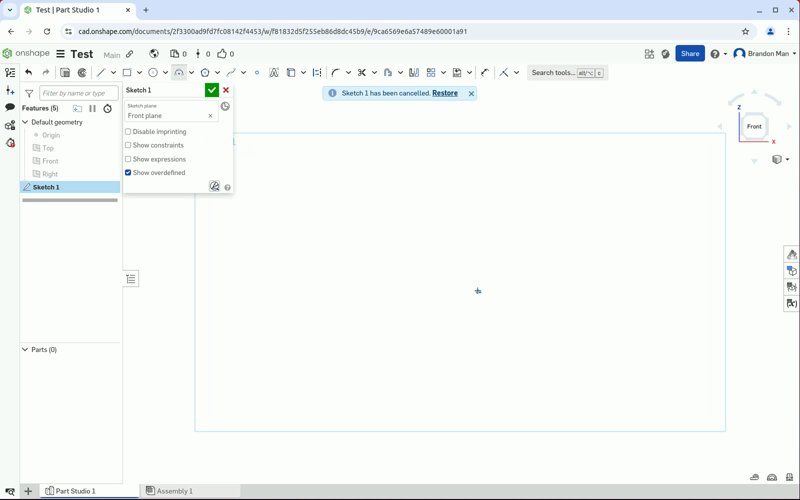
scroll(6)
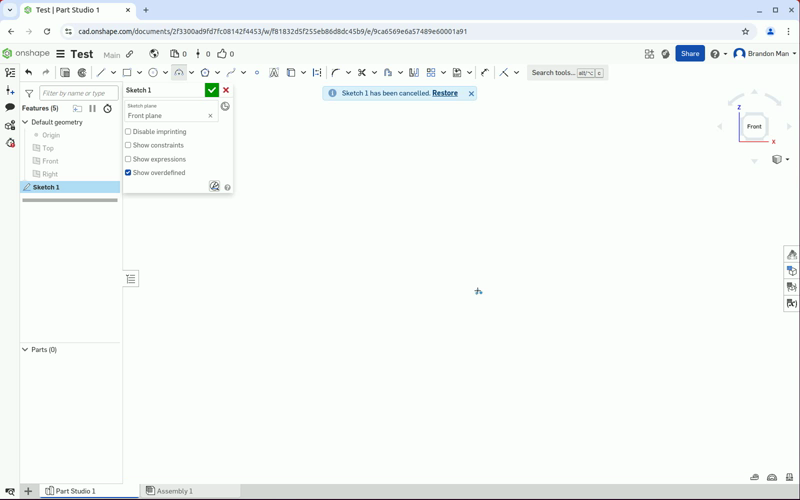
scroll(6)
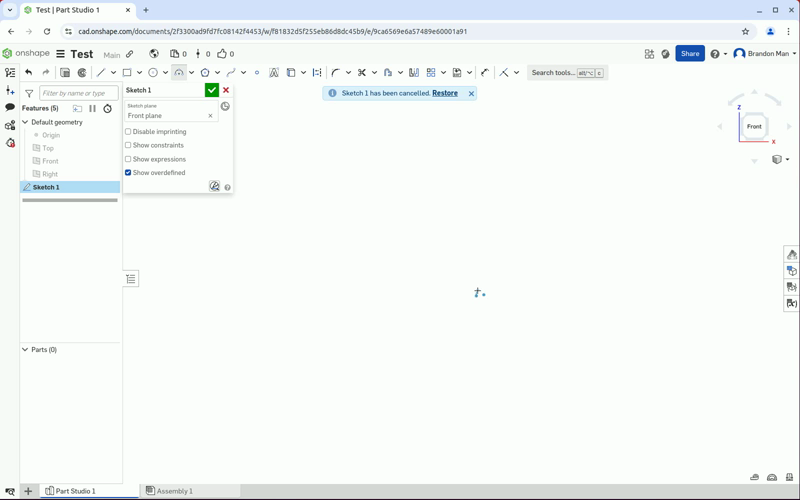
scroll(6)
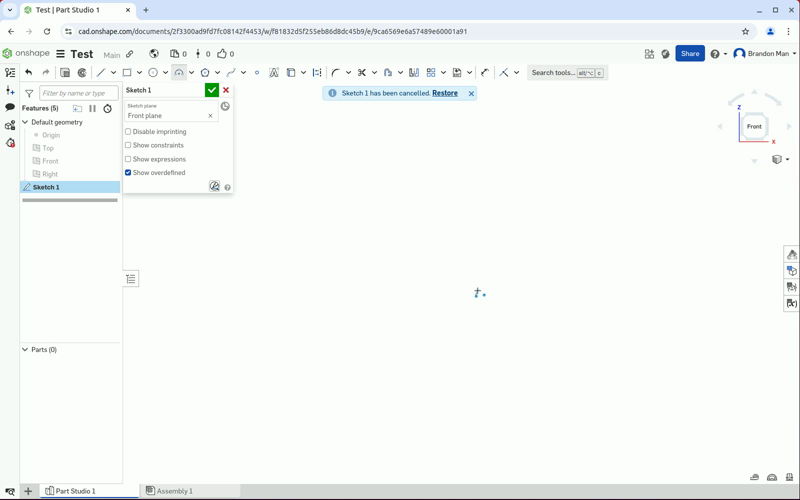
scroll(6)
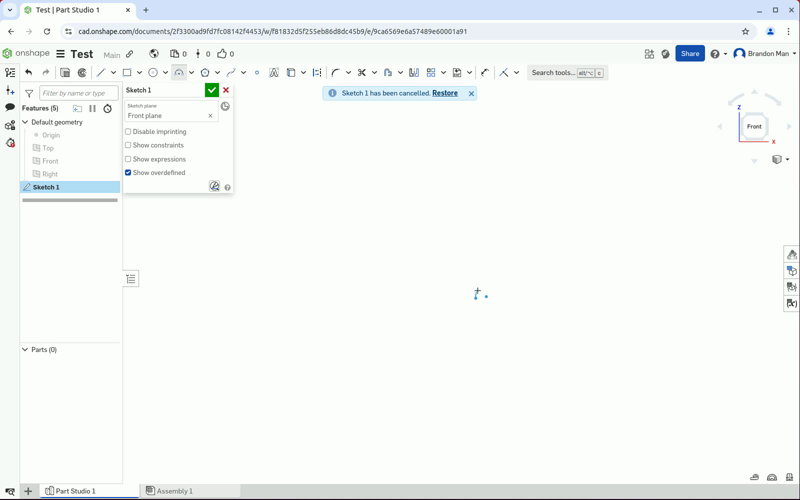
scroll(6)
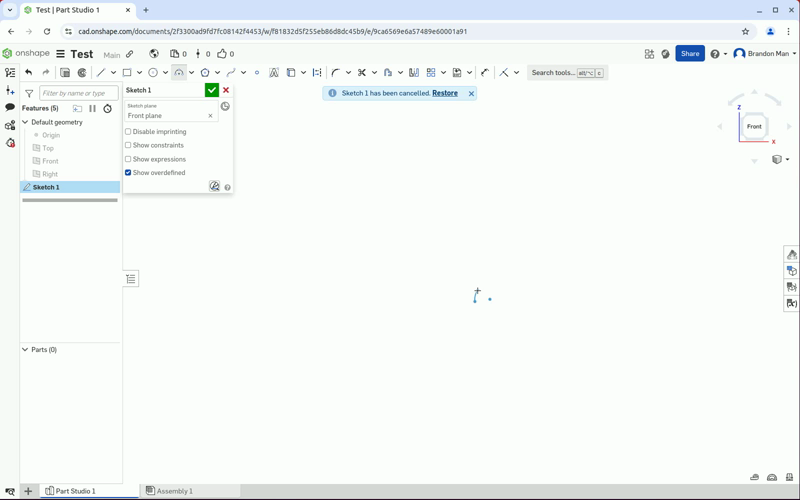
scroll(6)
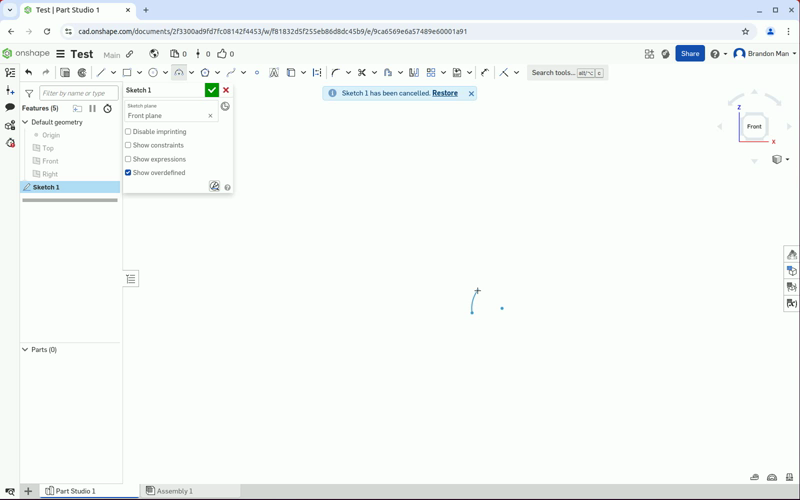
click(477, 290)
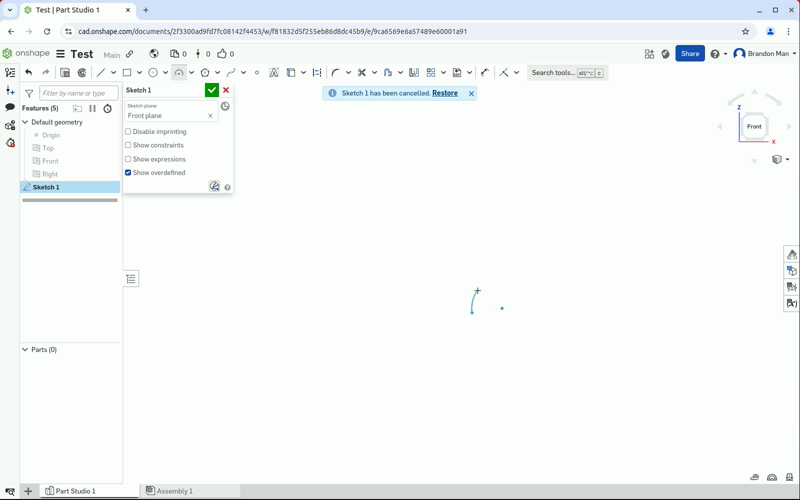
scroll(-6)
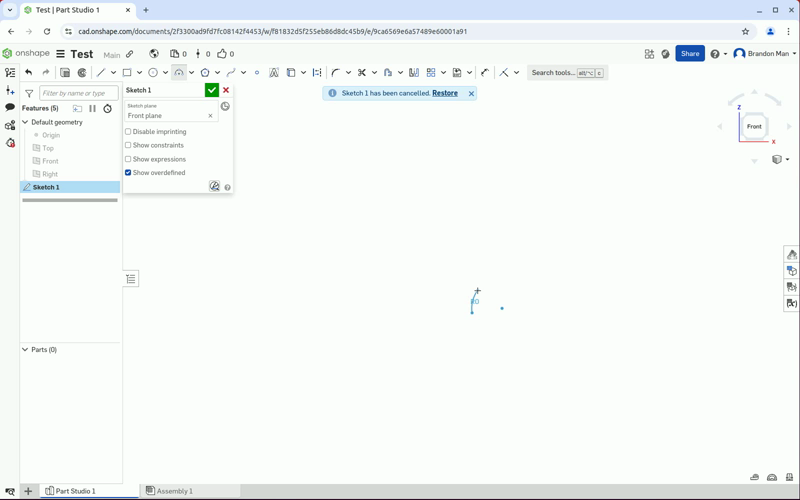
scroll(-6)
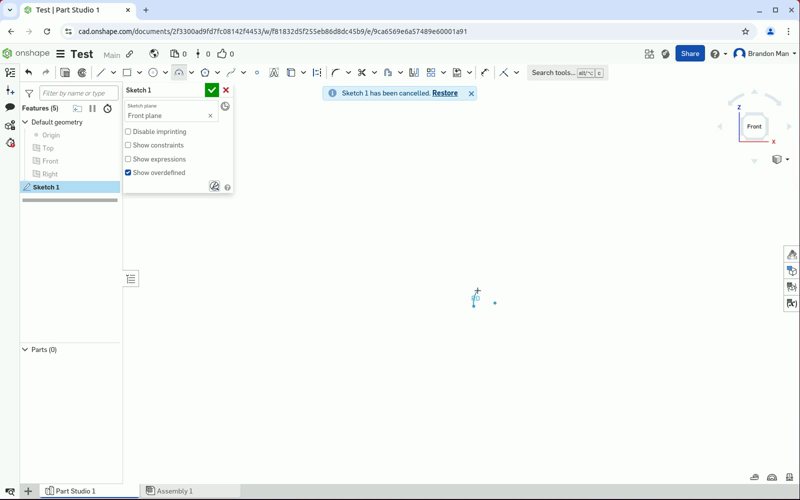
scroll(-6)
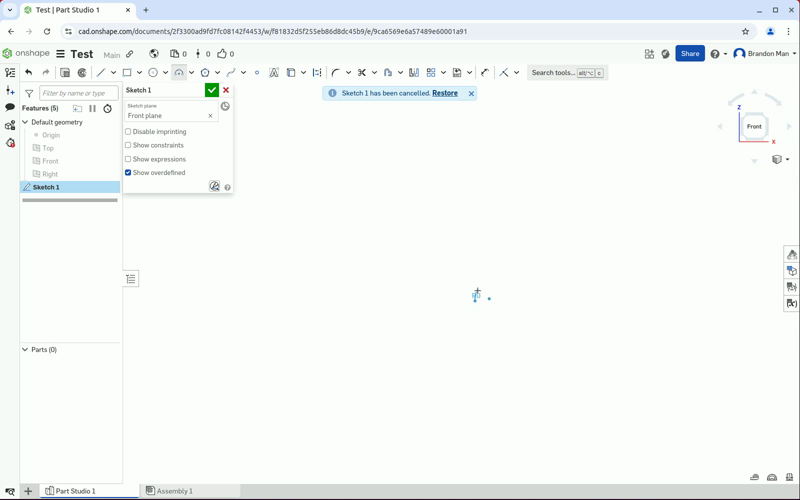
scroll(-6)
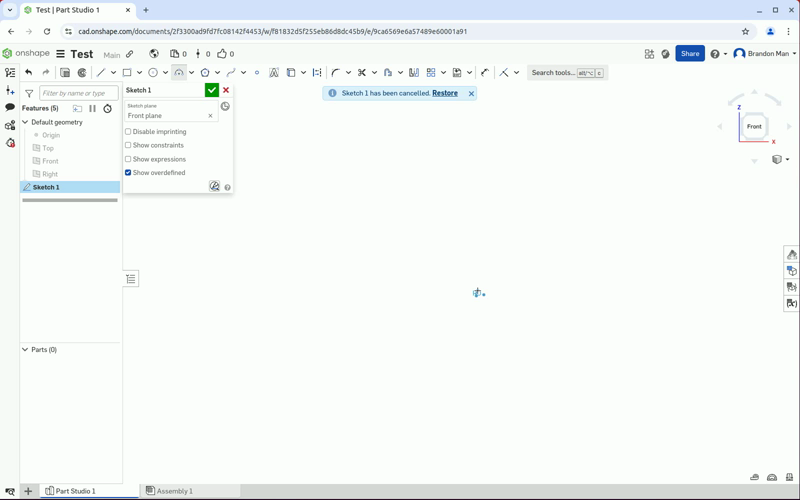
scroll(-6)
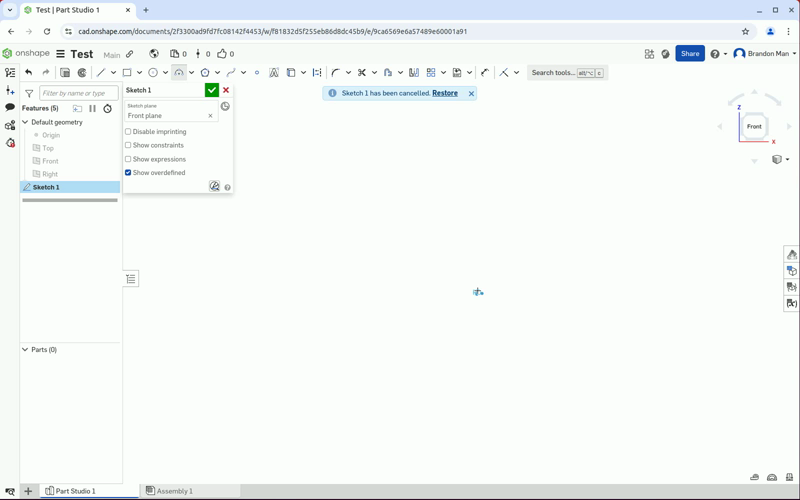
scroll(-6)
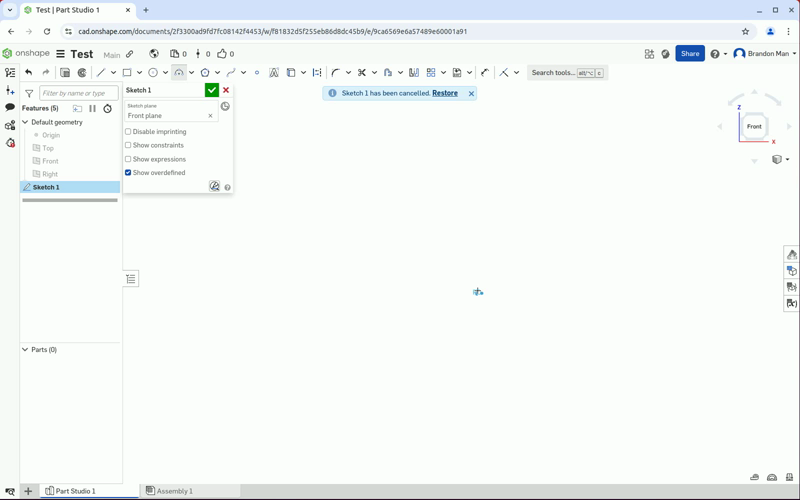
scroll(-6)
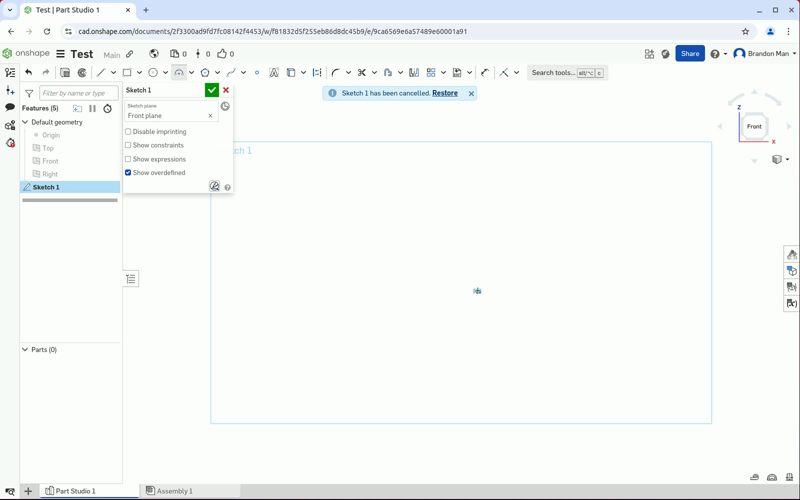
mouse_move(477, 291)
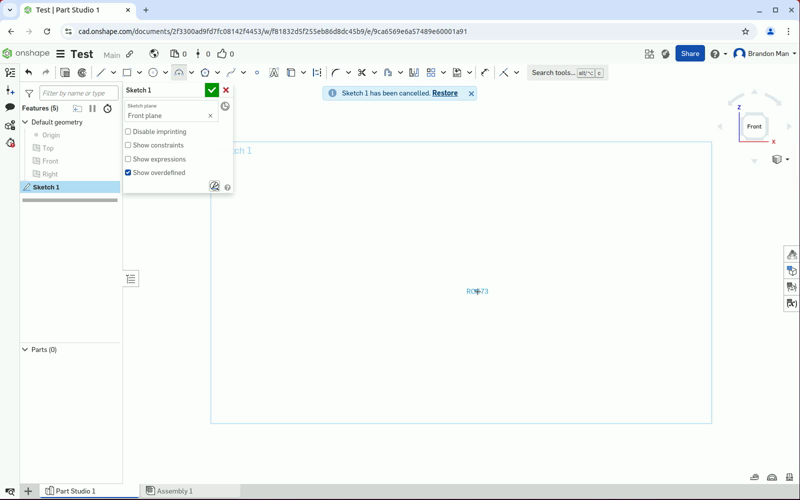
scroll(6)
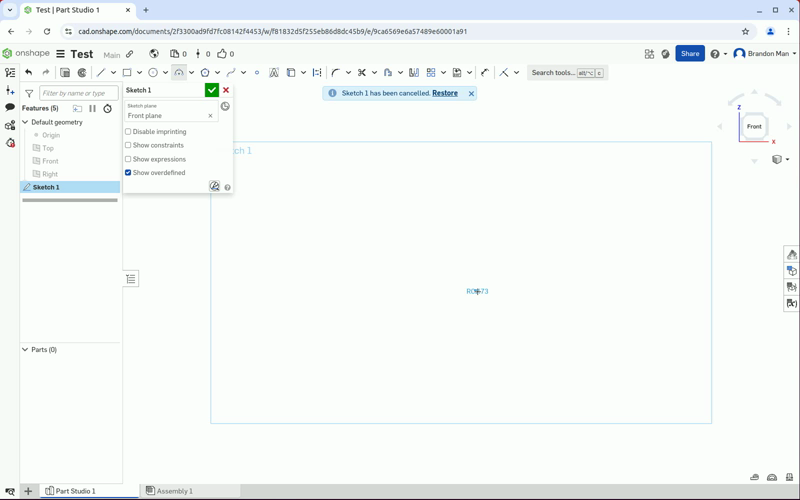
scroll(6)
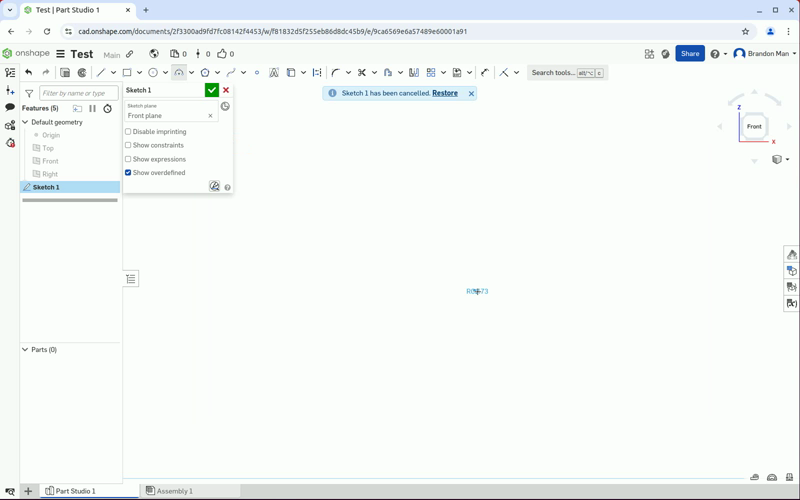
scroll(6)
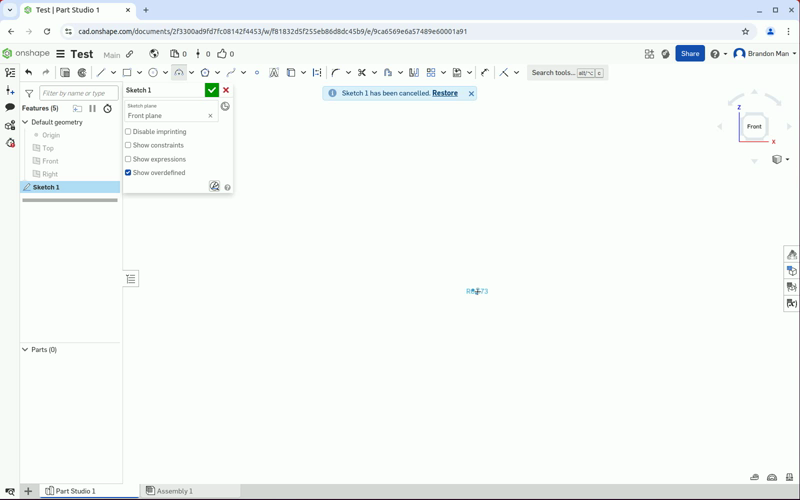
scroll(6)
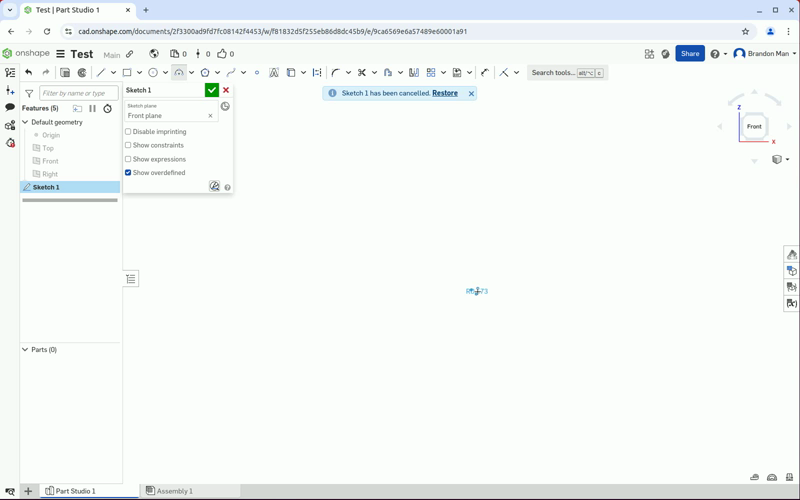
scroll(6)
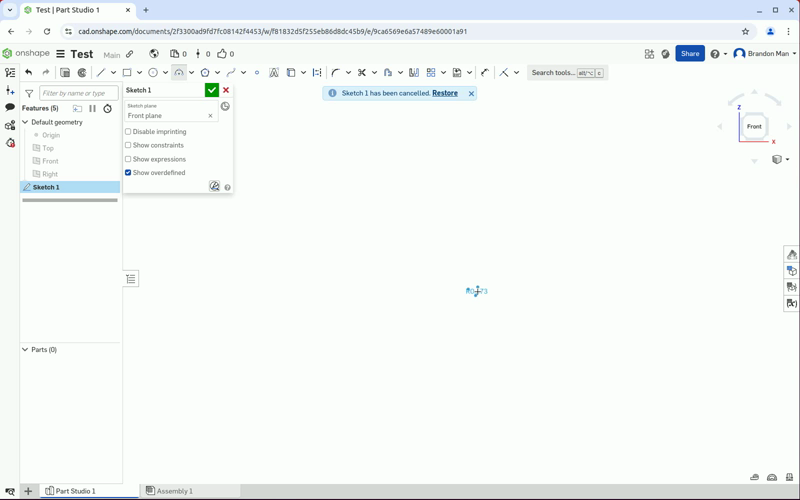
scroll(6)
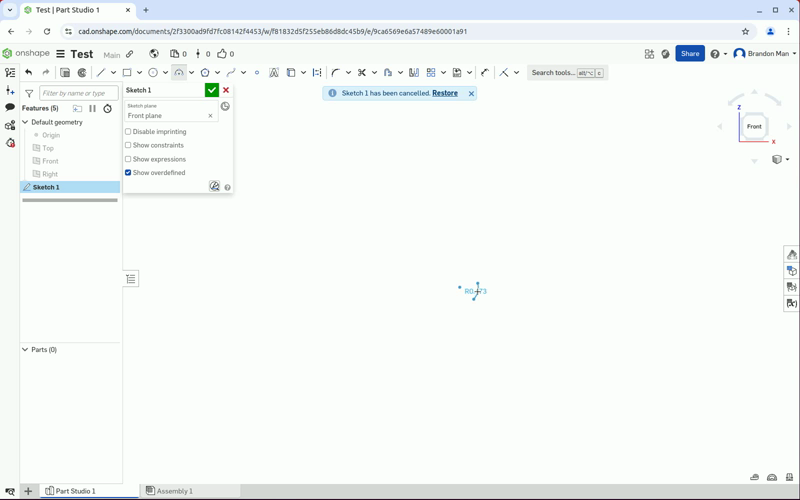
scroll(6)
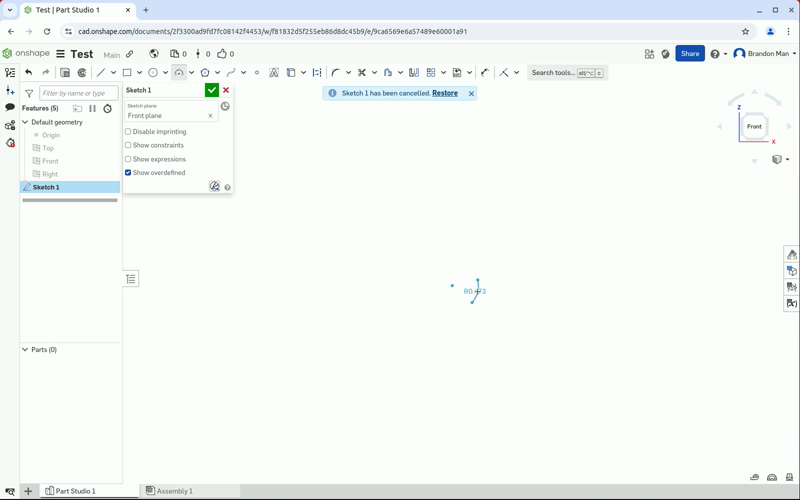
click(477, 291)
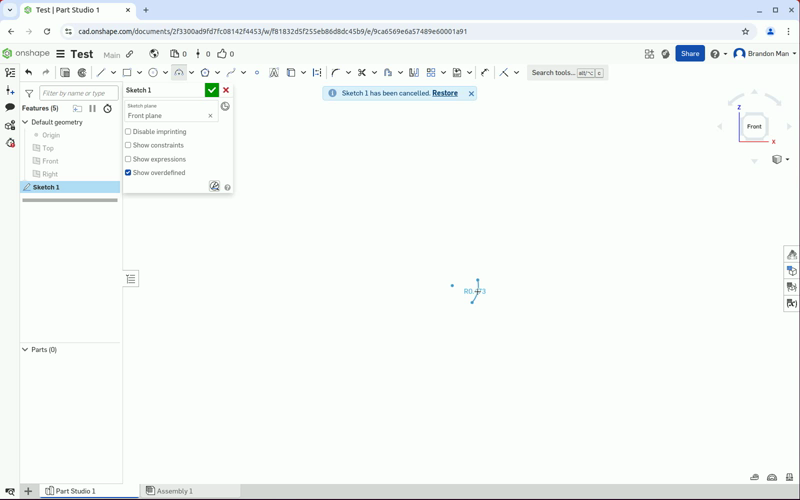
scroll(-6)
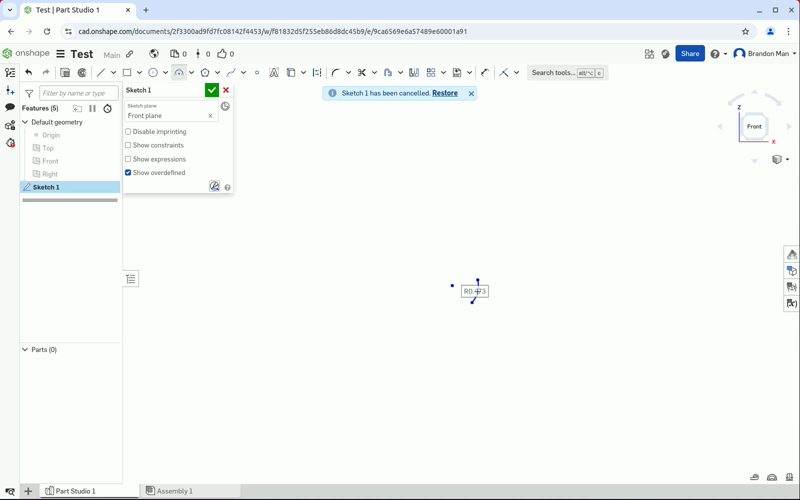
scroll(-6)
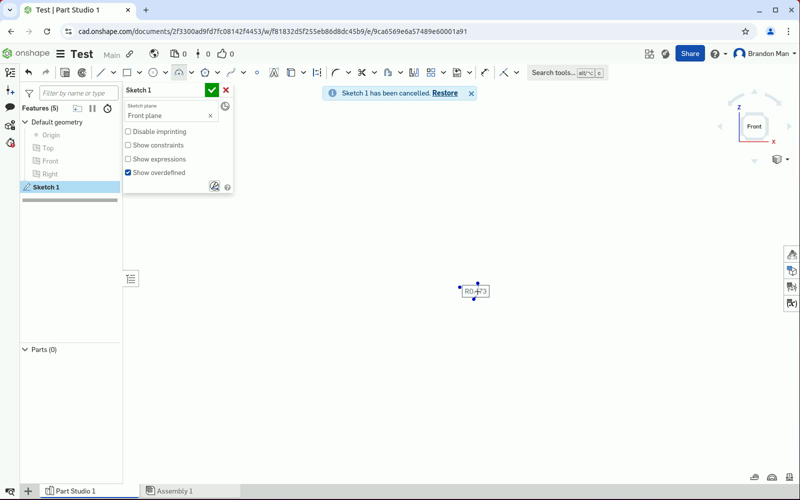
scroll(-6)
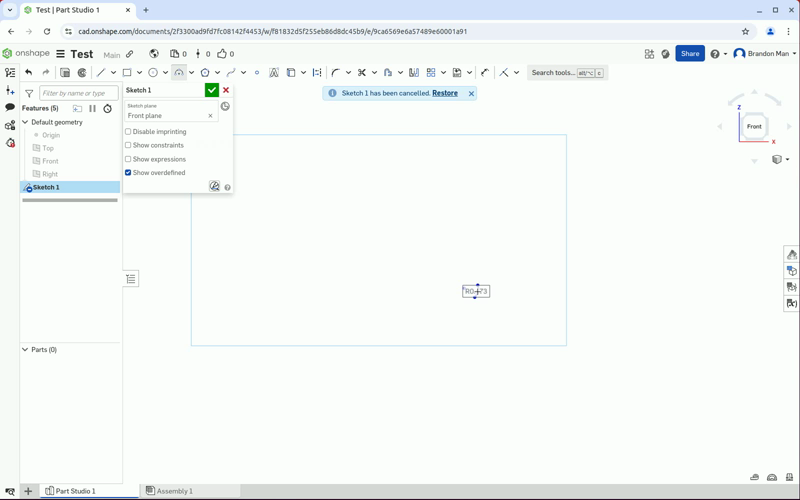
scroll(-6)
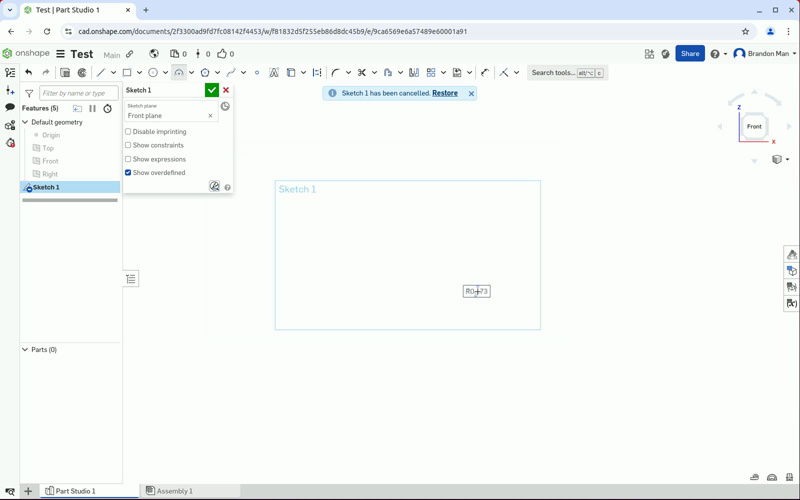
scroll(-6)
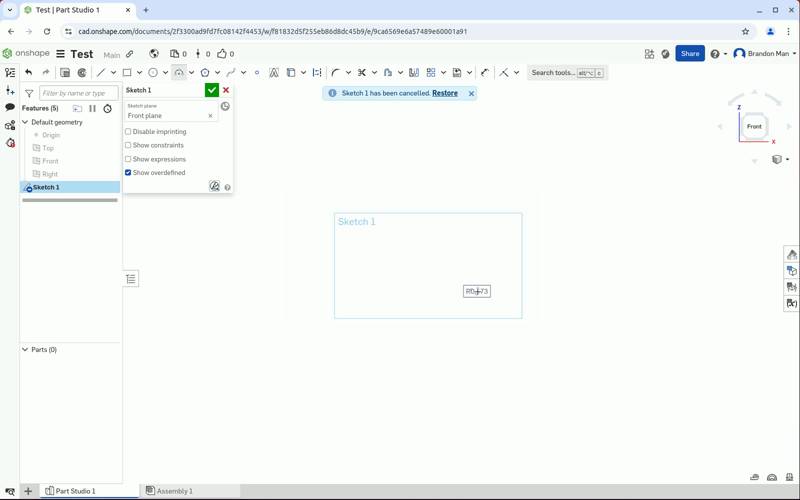
scroll(-6)
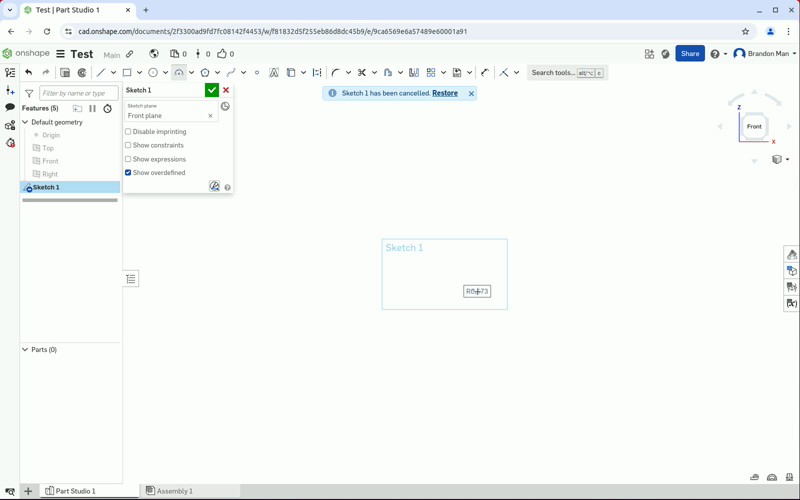
scroll(-6)
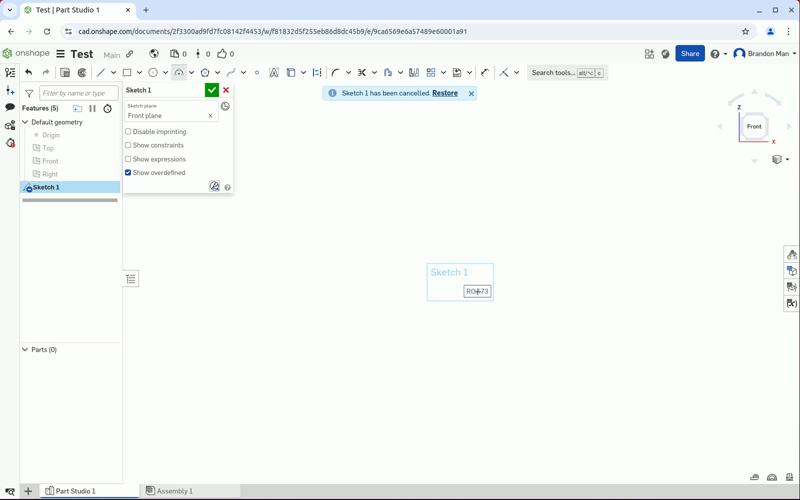
key_up(shift)
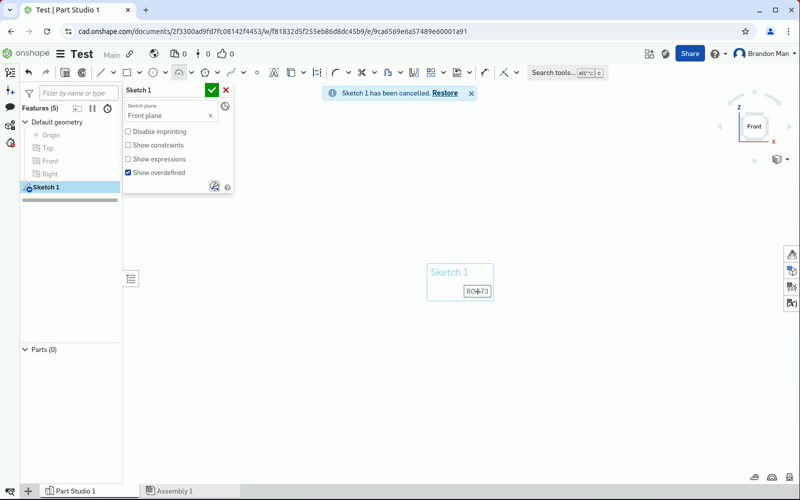
key(esc)
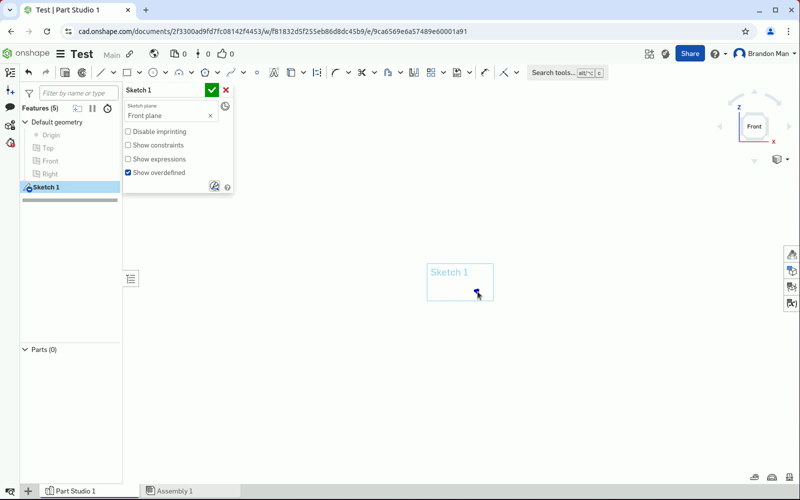
key(l)
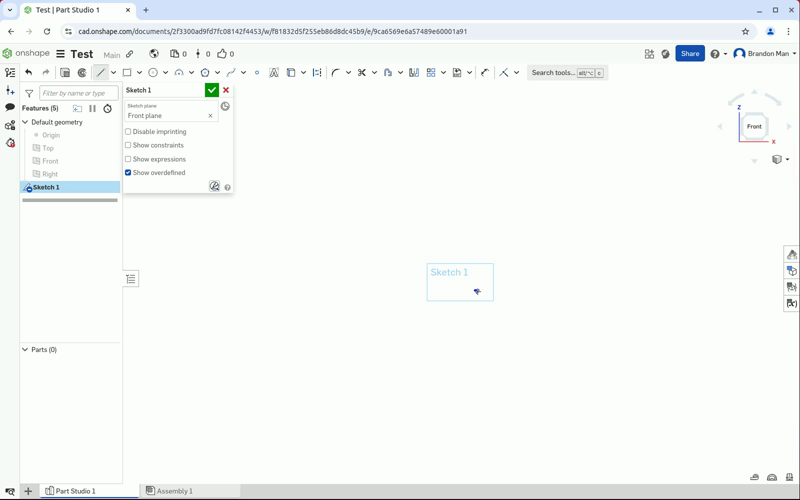
mouse_move(477, 290)
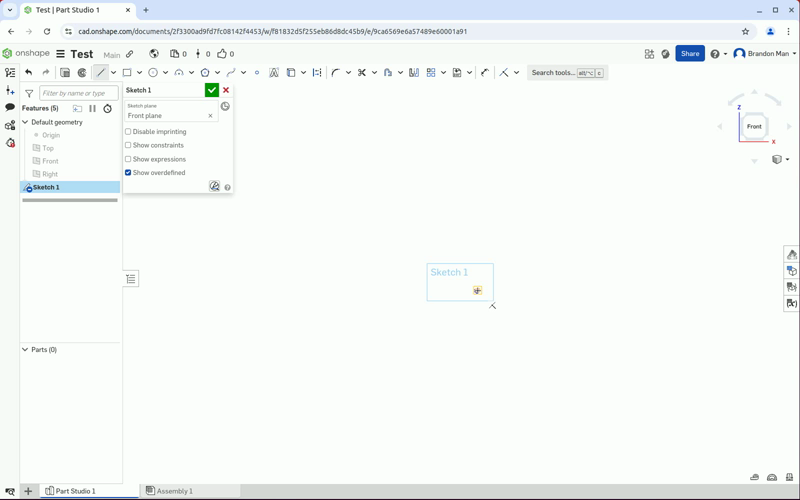
scroll(6)
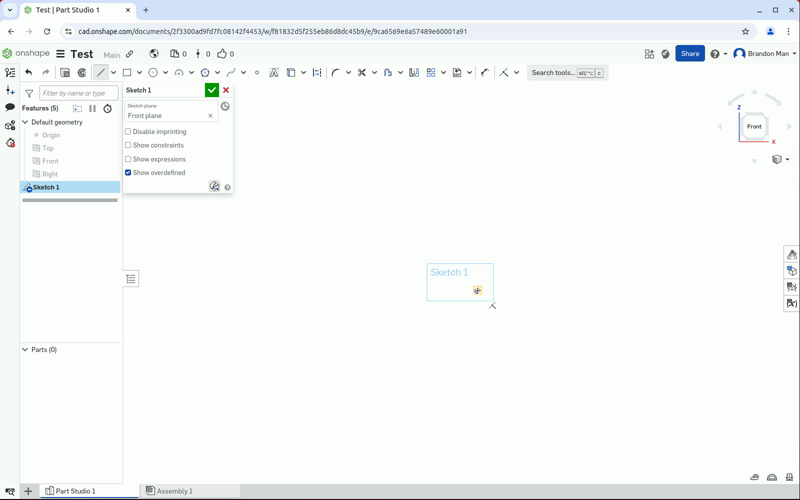
scroll(6)
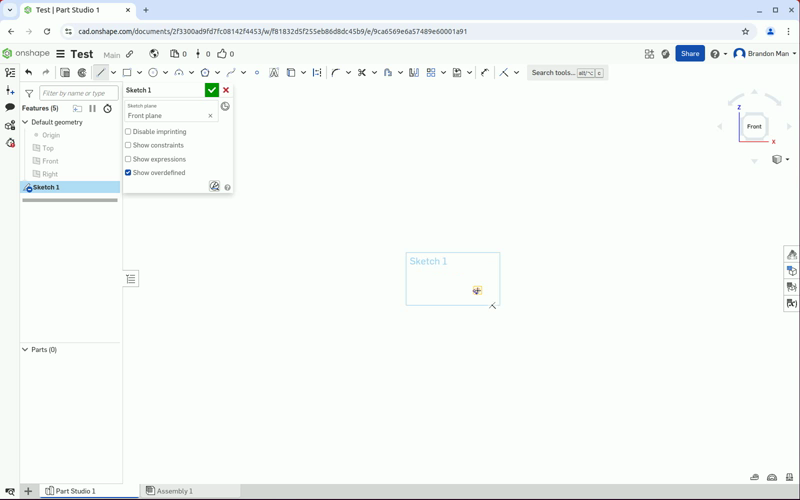
scroll(6)
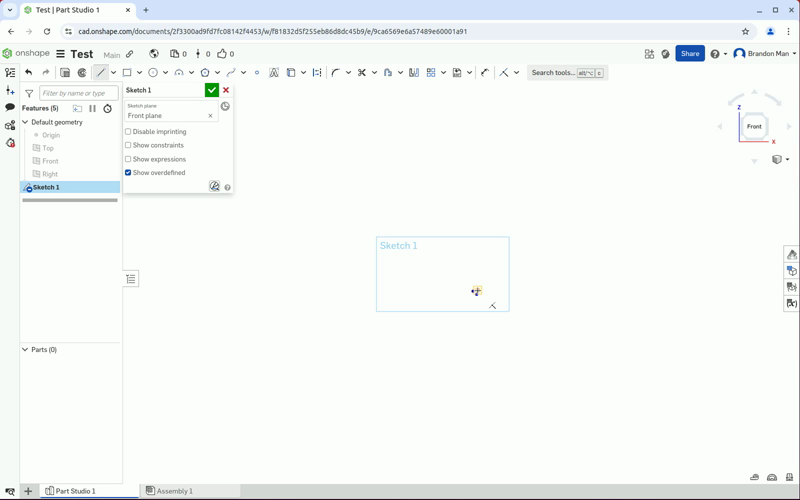
scroll(6)
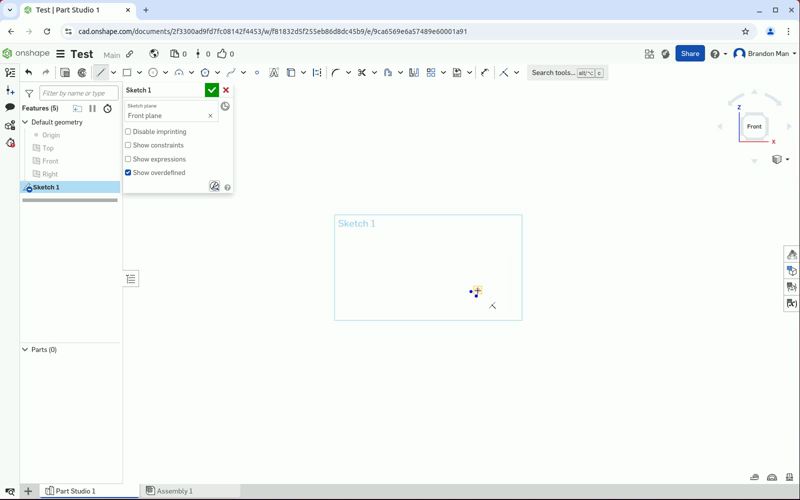
scroll(6)
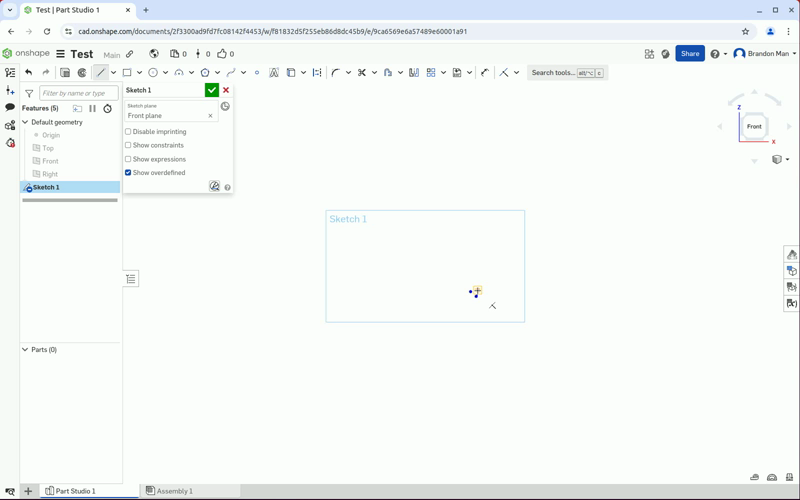
scroll(6)
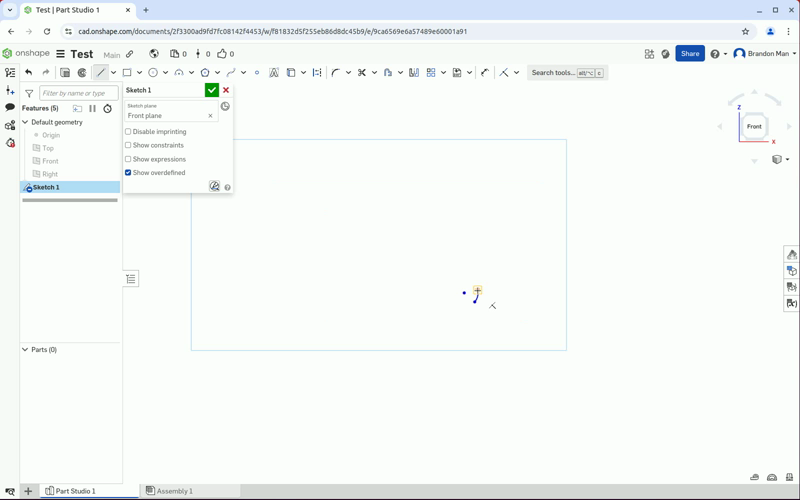
scroll(6)
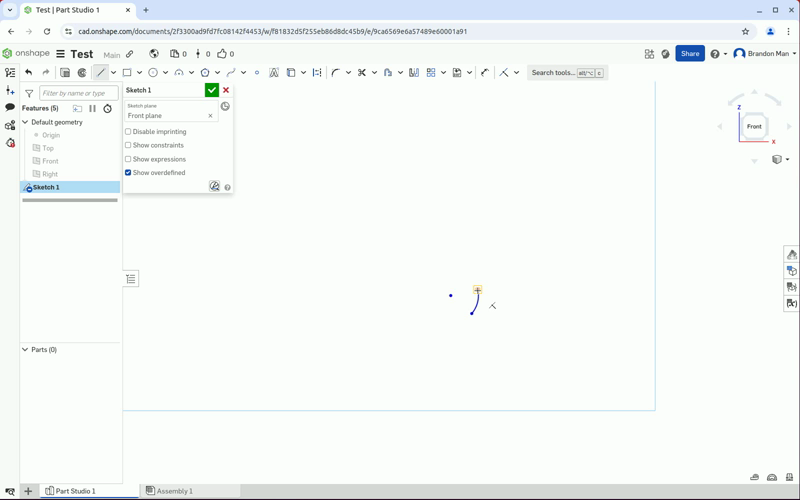
click(477, 290)
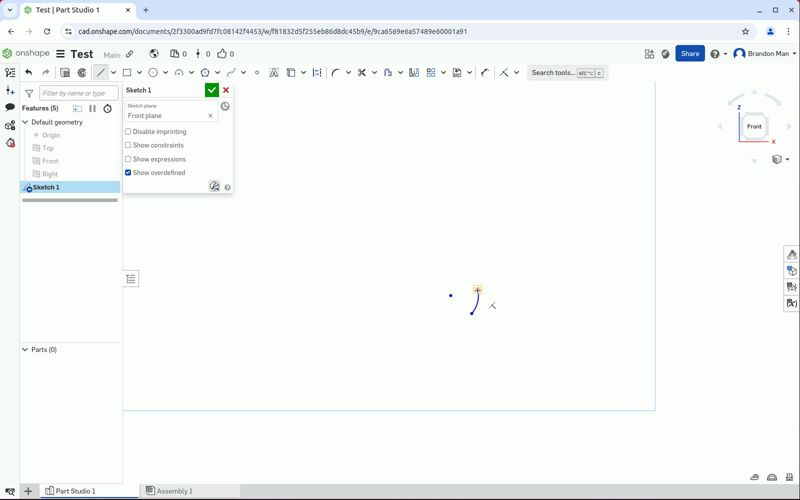
scroll(-6)
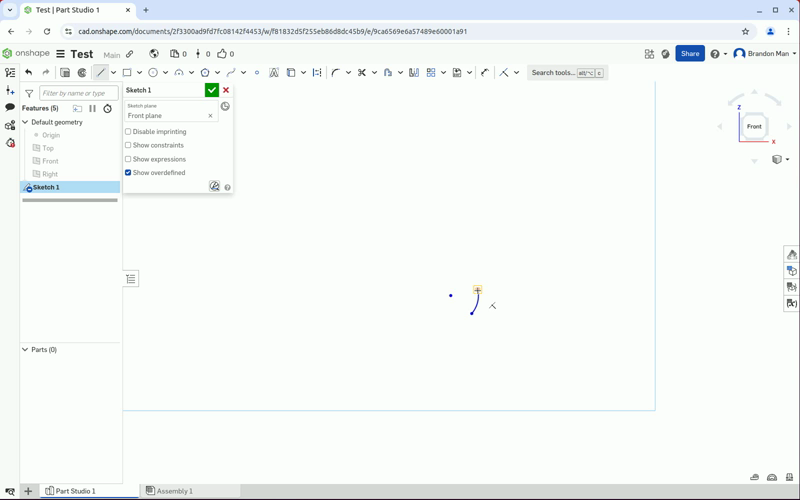
scroll(-6)
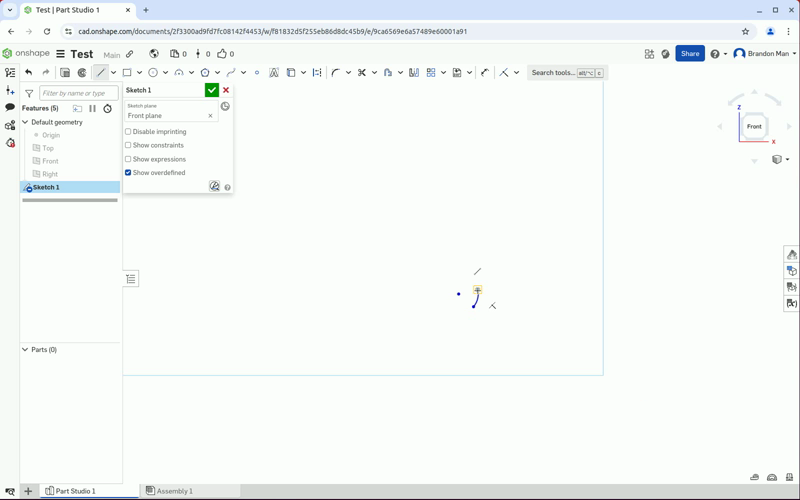
scroll(-6)
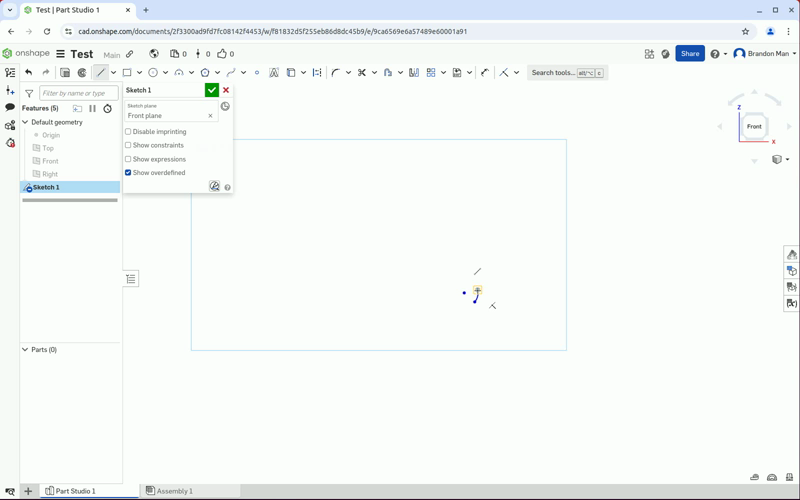
scroll(-6)
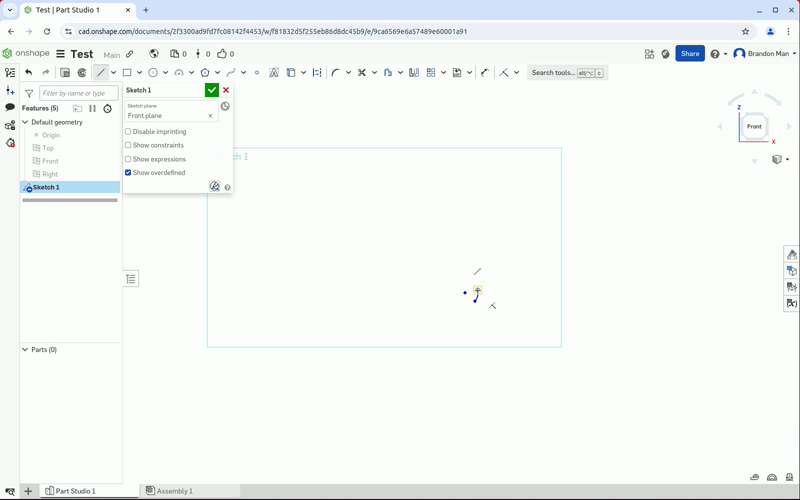
scroll(-6)
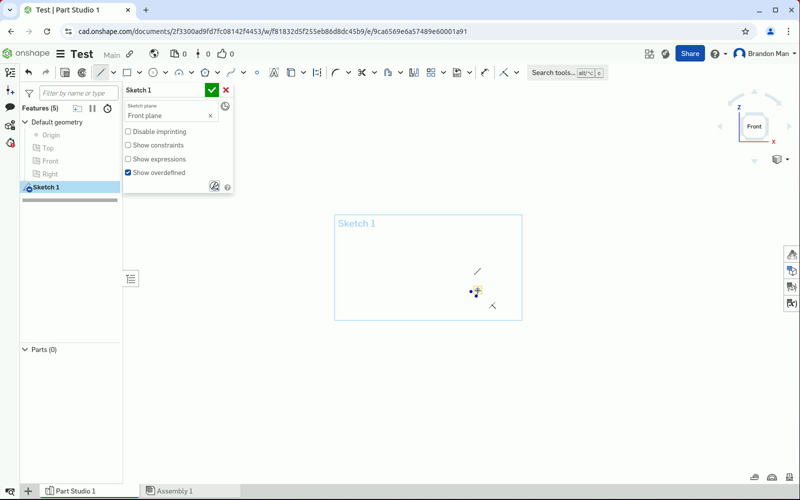
scroll(-6)
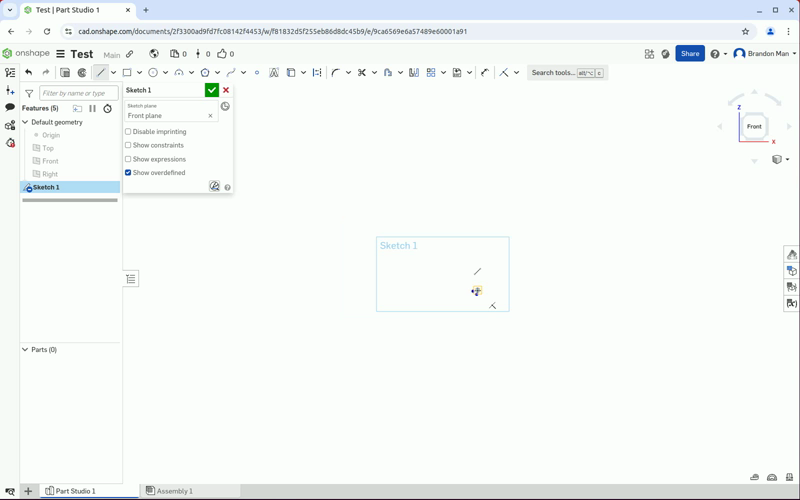
scroll(-6)
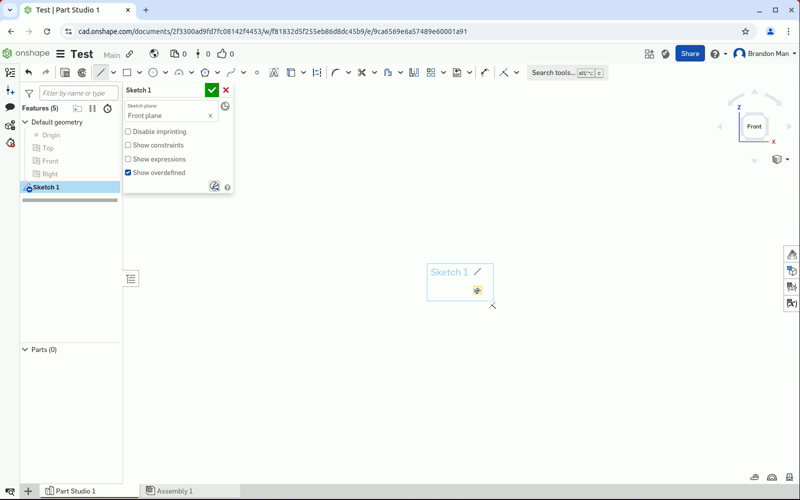
key_down(shift)
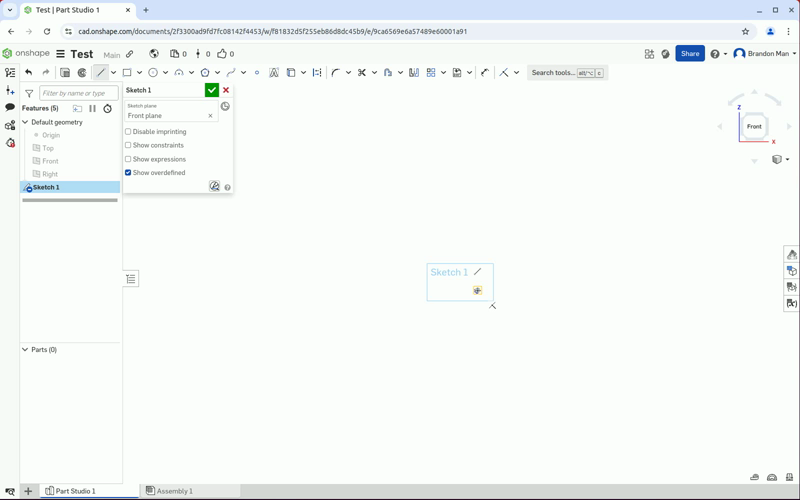
mouse_move(522, 213)
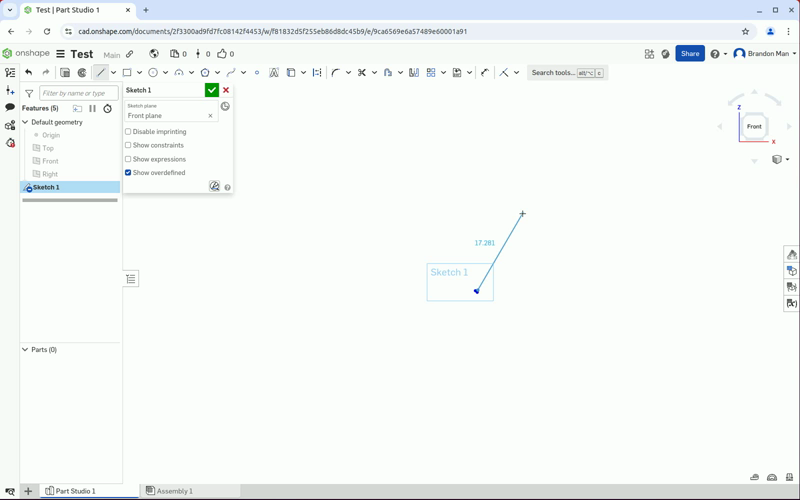
click(522, 213)
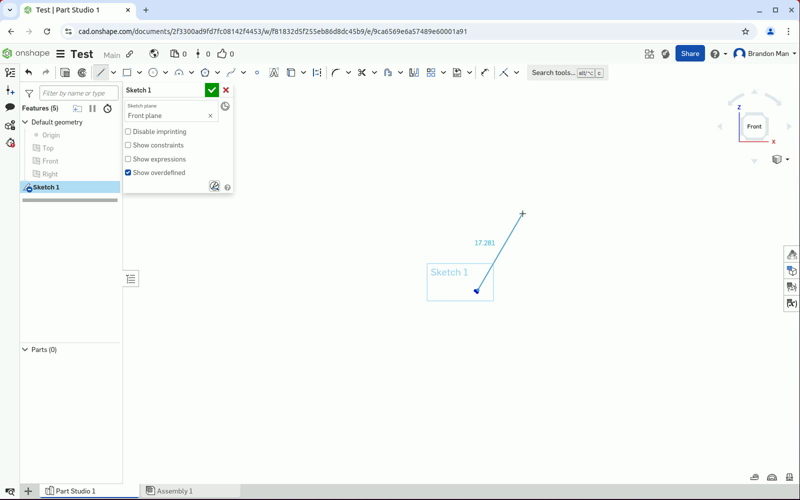
key_up(shift)
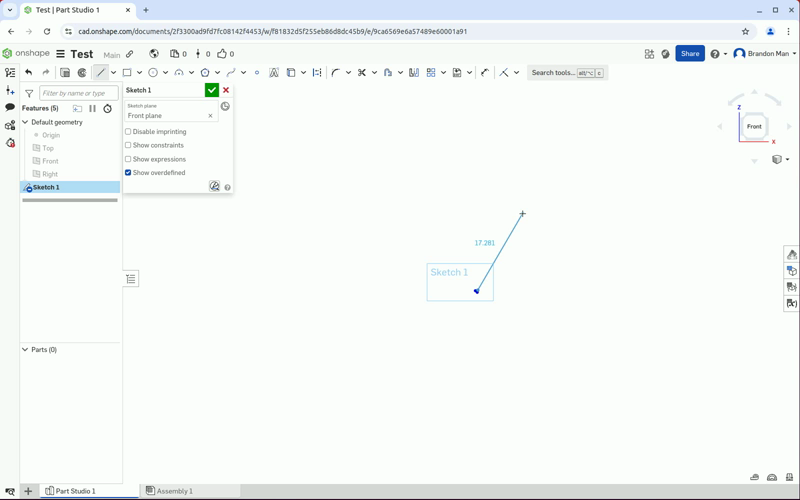
key(esc)
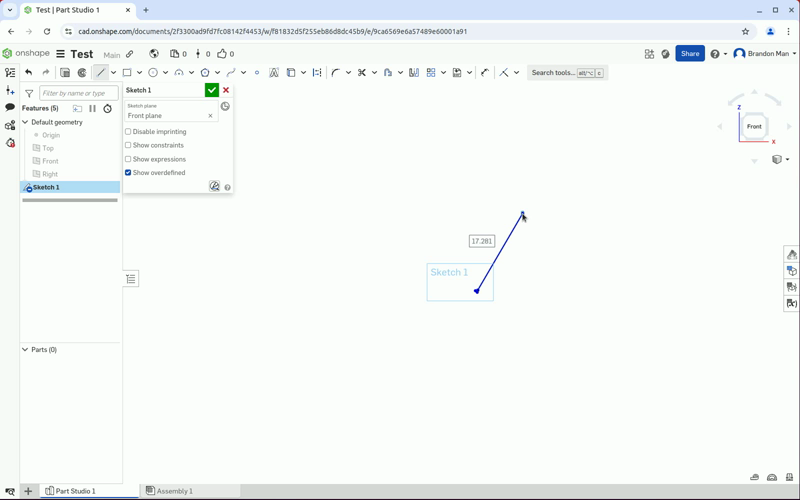
key(a)
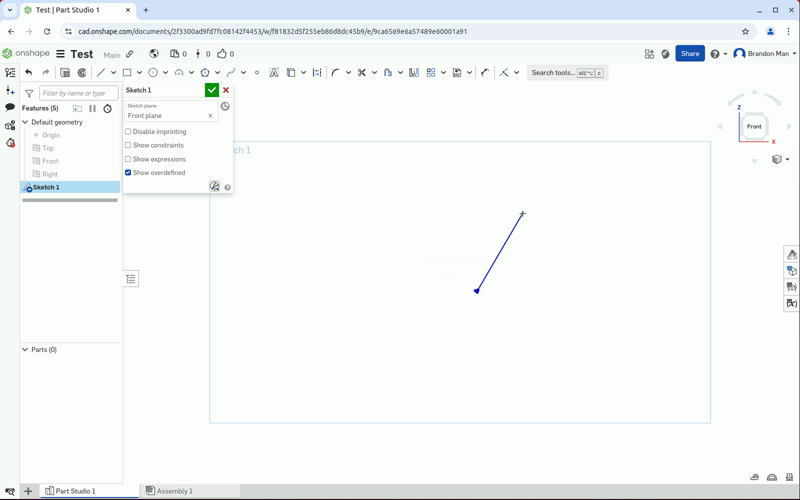
mouse_move(522, 213)
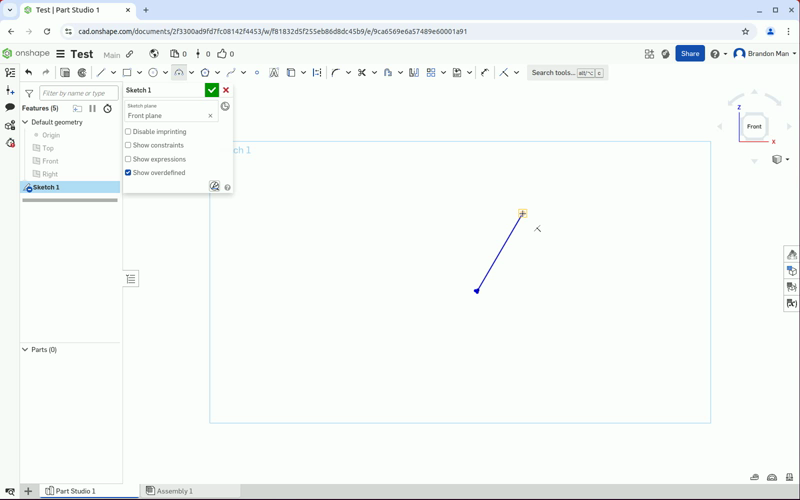
click(522, 213)
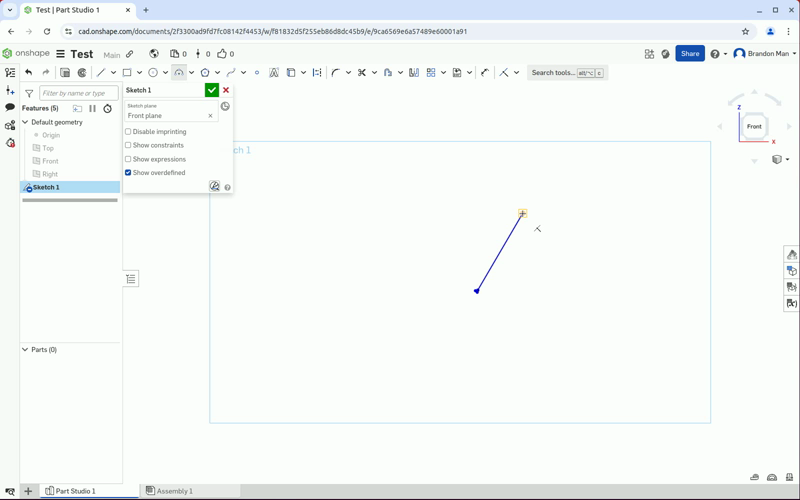
key_down(shift)
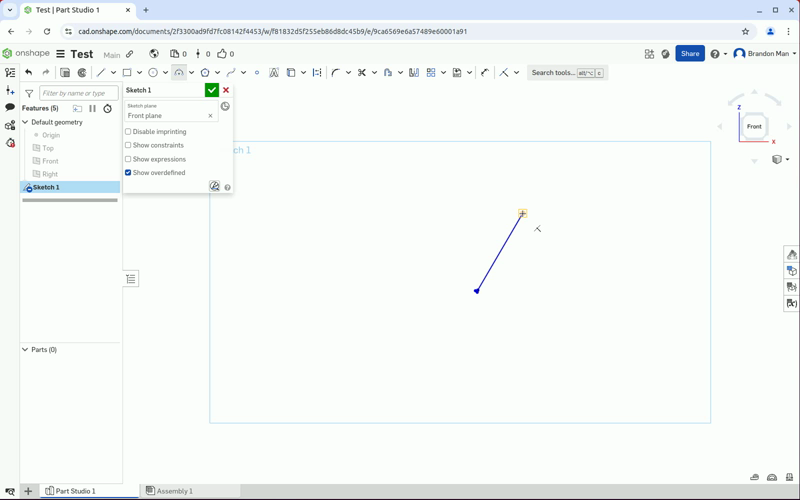
mouse_move(523, 212)
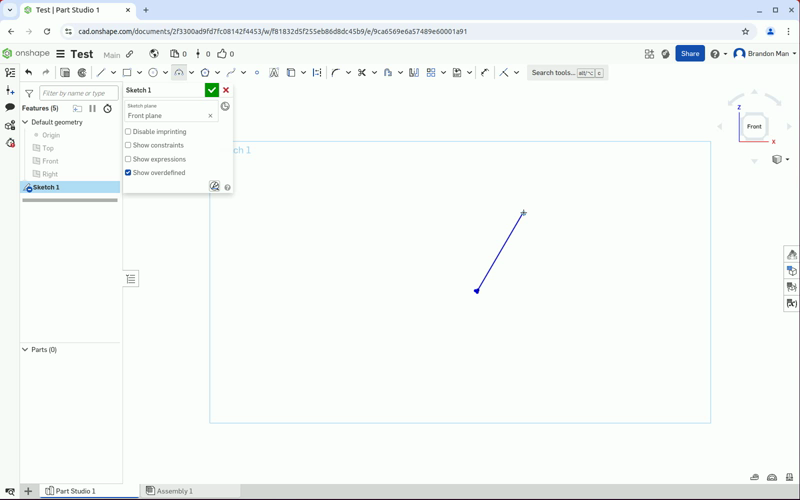
scroll(6)
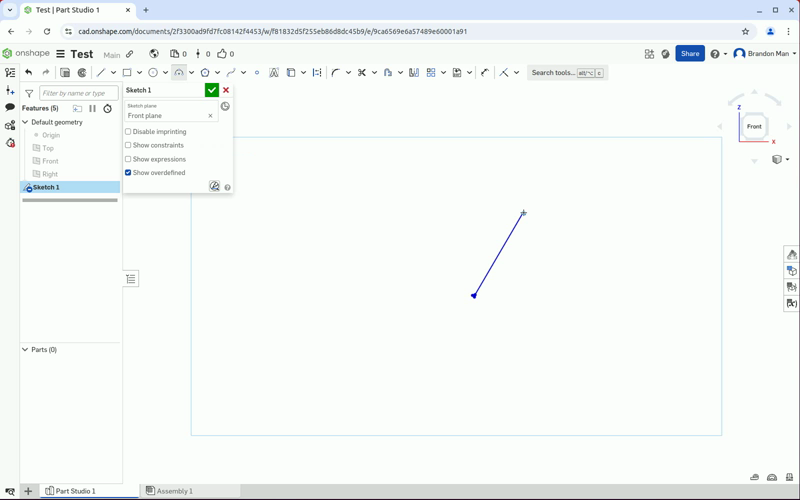
scroll(6)
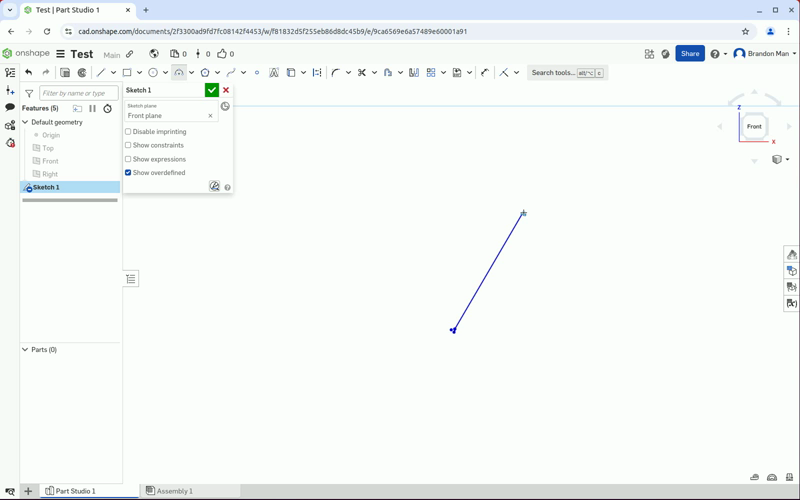
scroll(6)
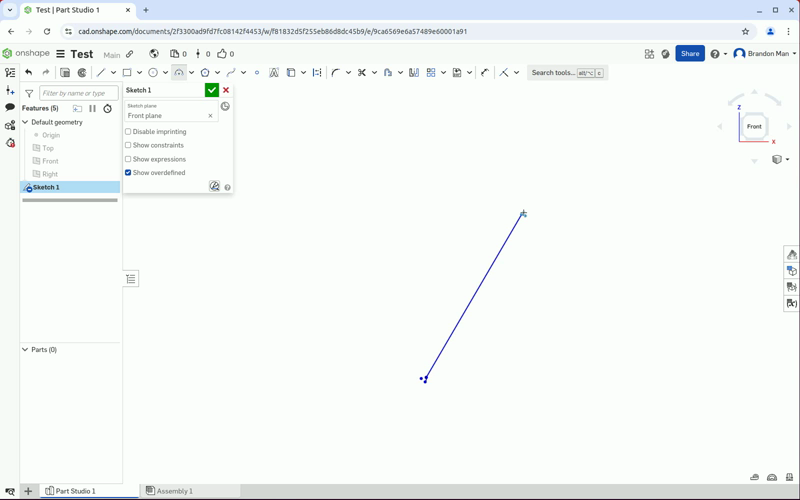
scroll(6)
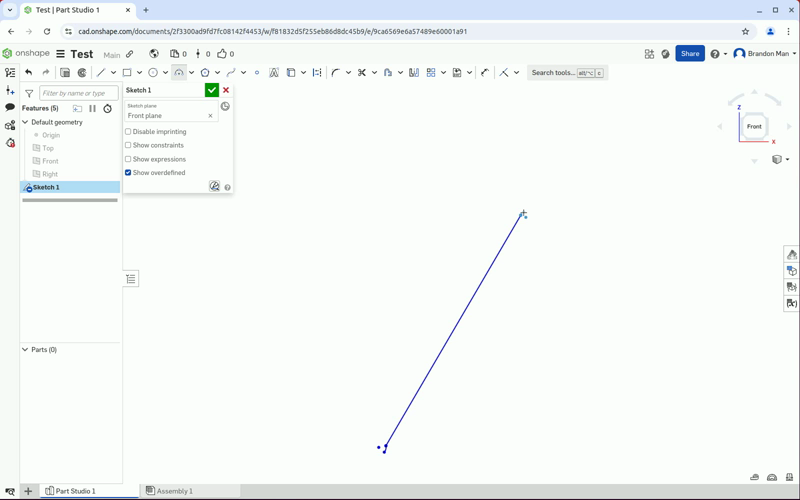
scroll(6)
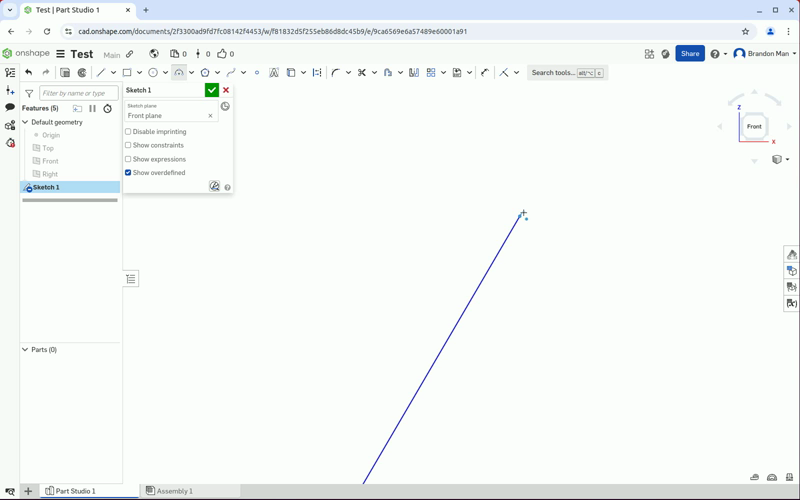
scroll(6)
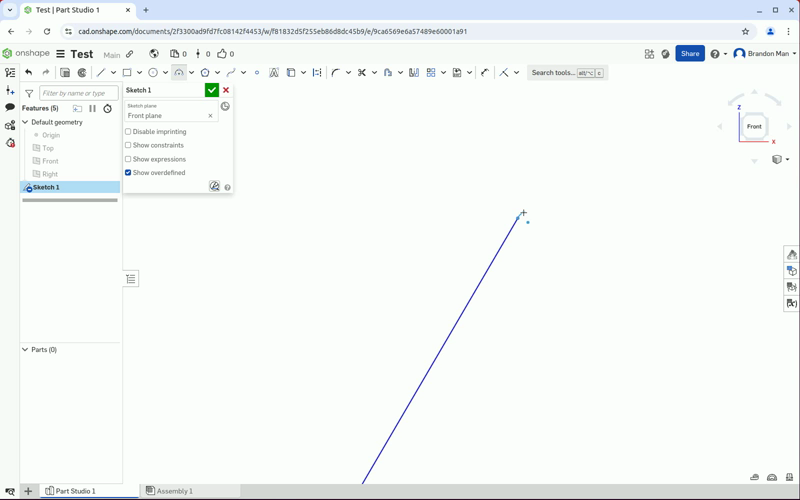
scroll(6)
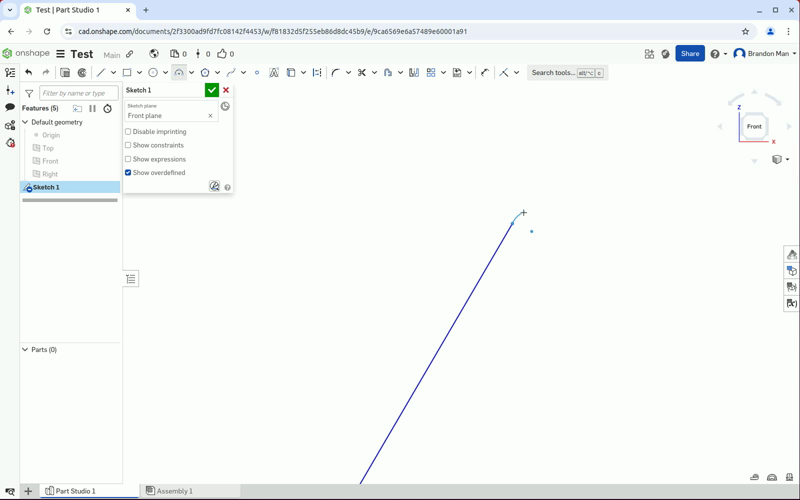
click(523, 212)
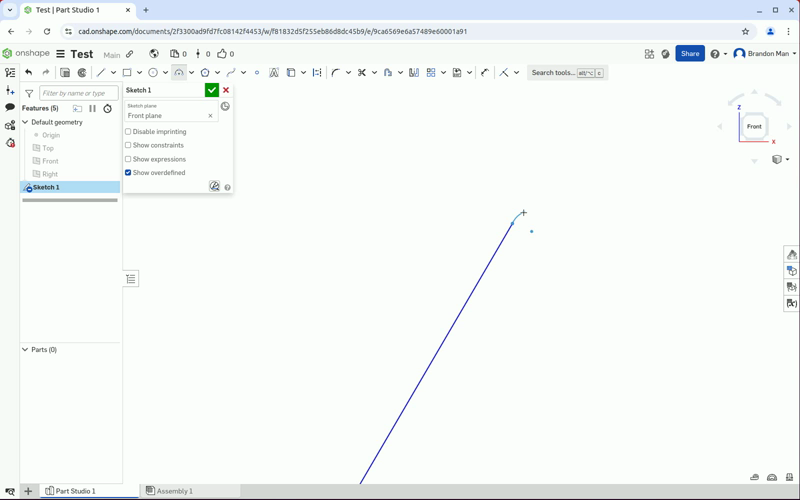
scroll(-6)
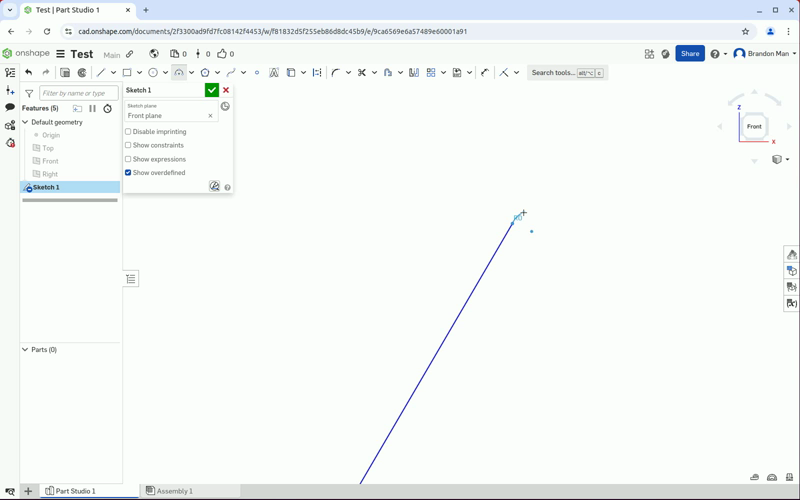
scroll(-6)
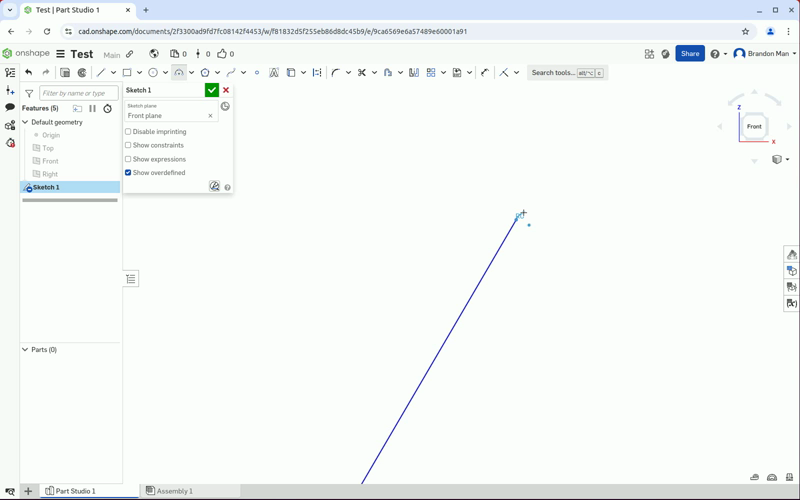
scroll(-6)
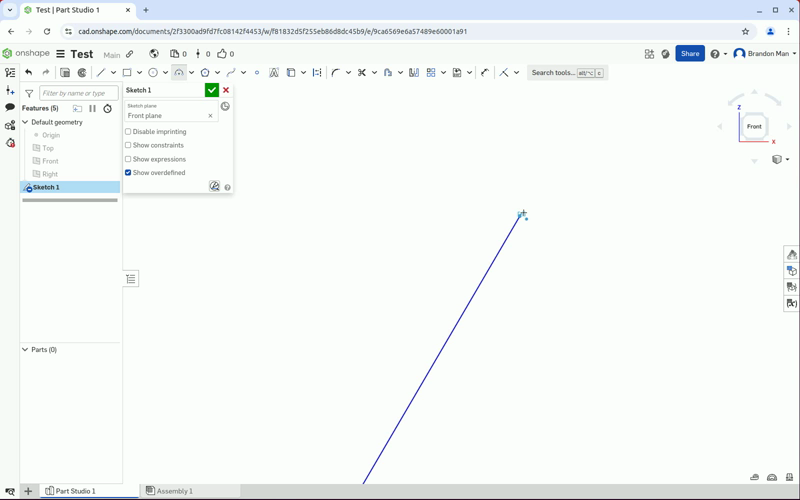
scroll(-6)
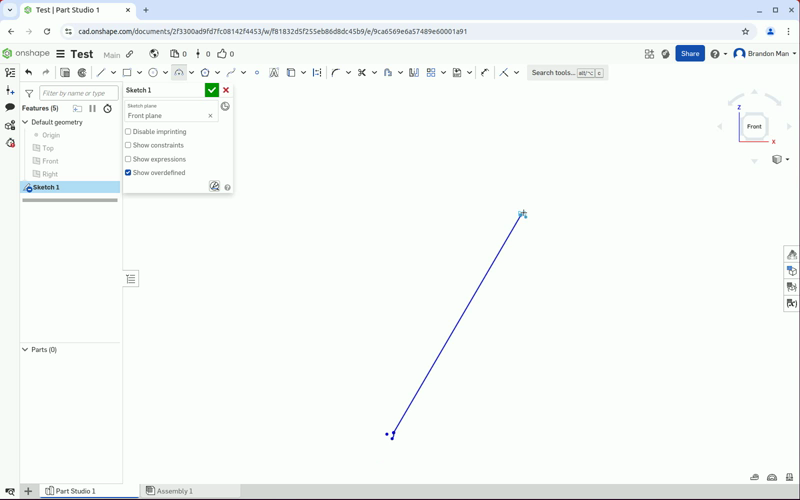
scroll(-6)
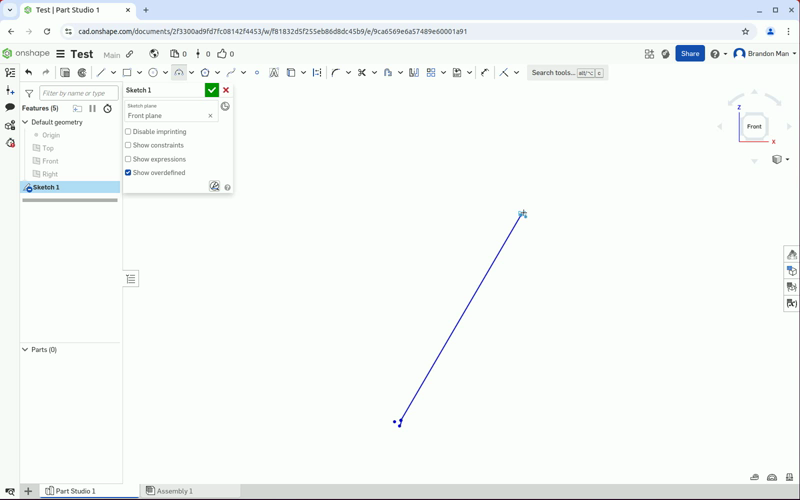
scroll(-6)
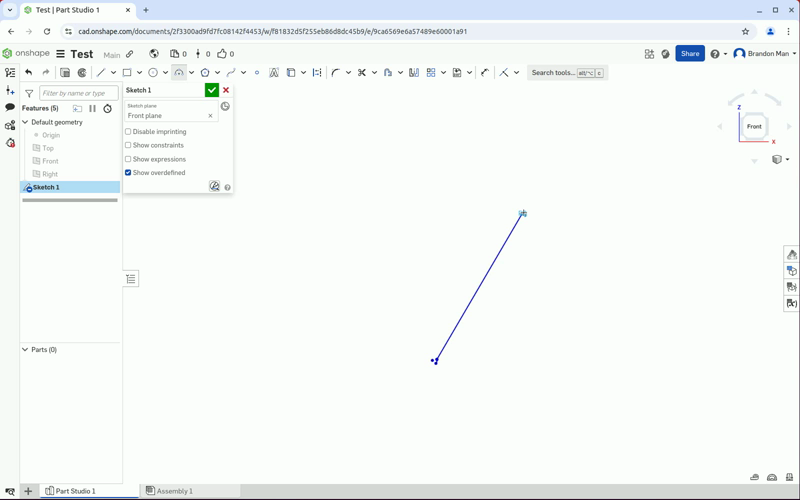
scroll(-6)
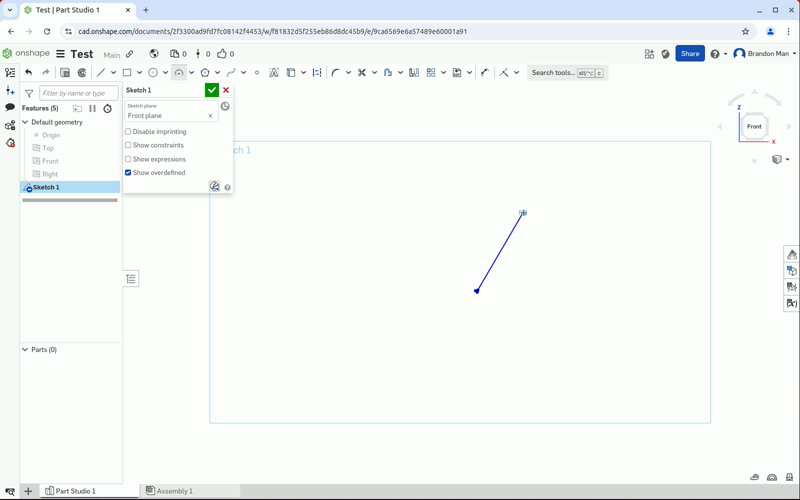
mouse_move(522, 212)
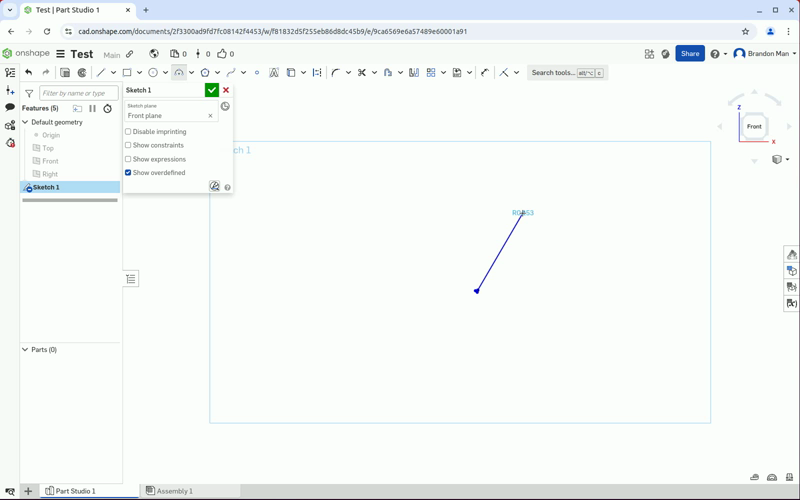
scroll(6)
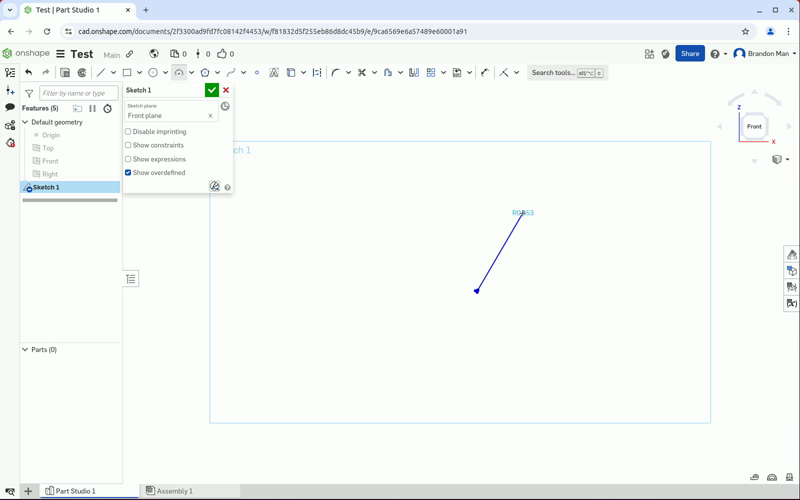
scroll(6)
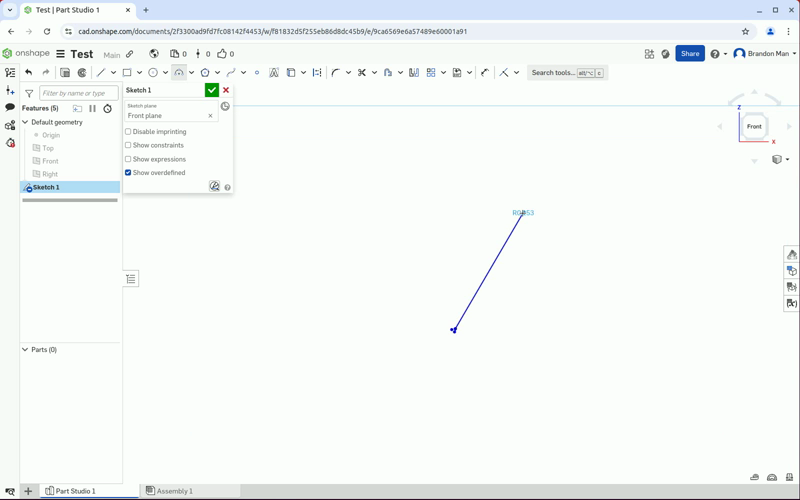
scroll(6)
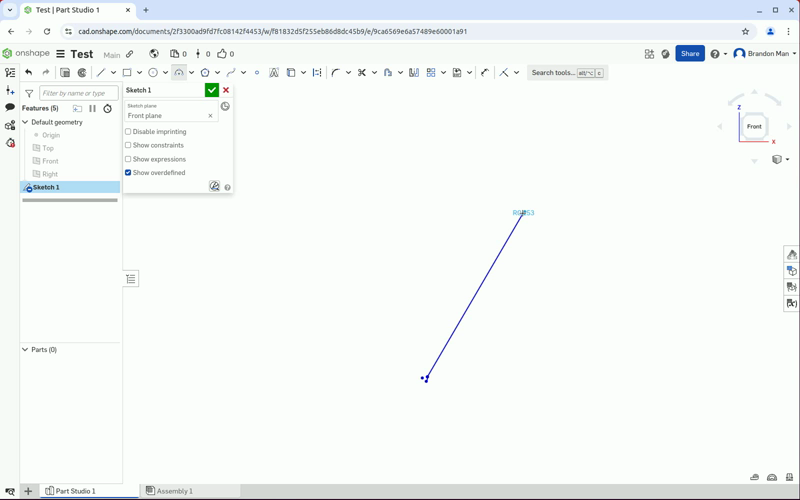
scroll(6)
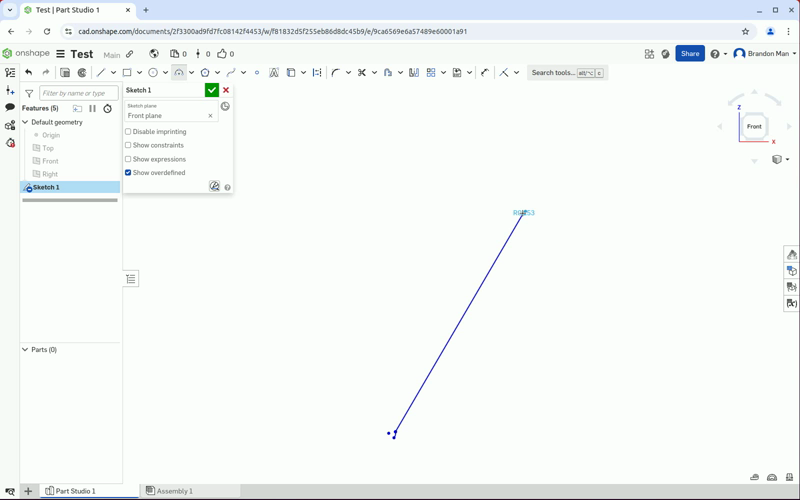
scroll(6)
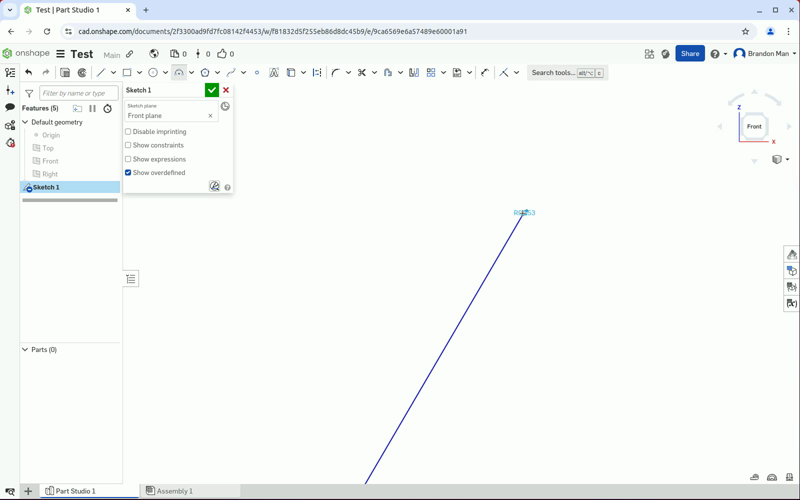
scroll(6)
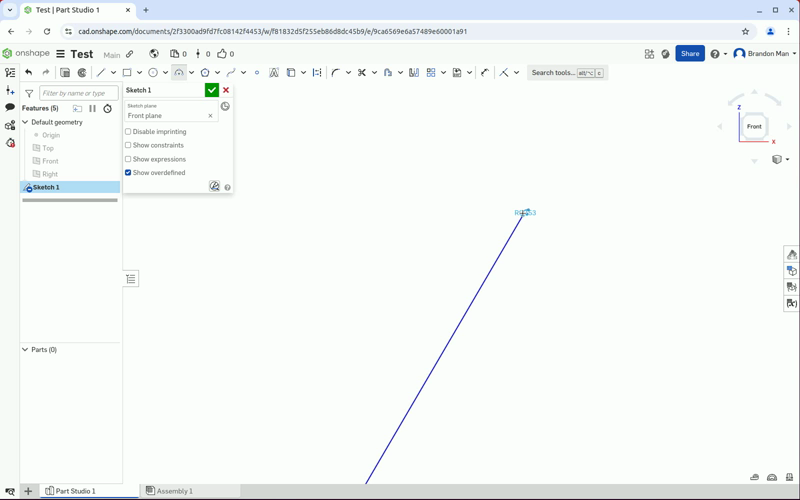
scroll(6)
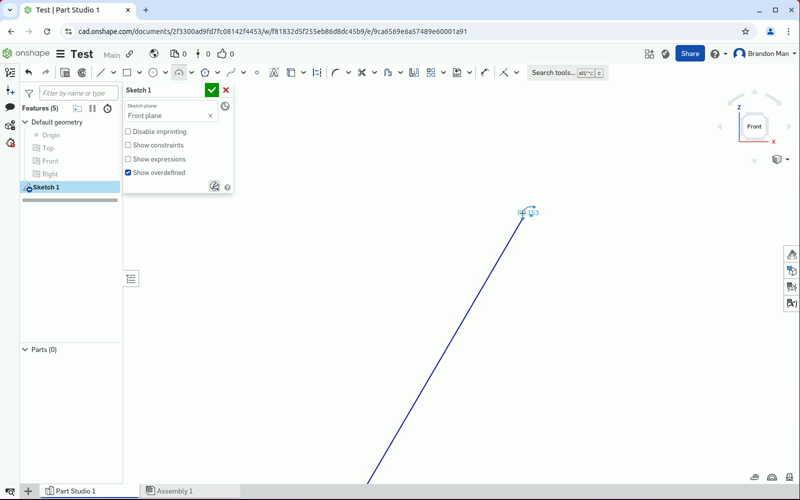
click(522, 212)
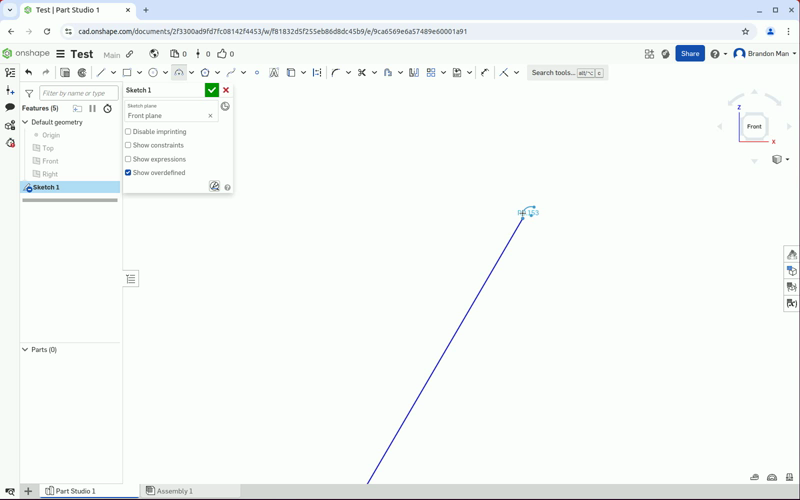
scroll(-6)
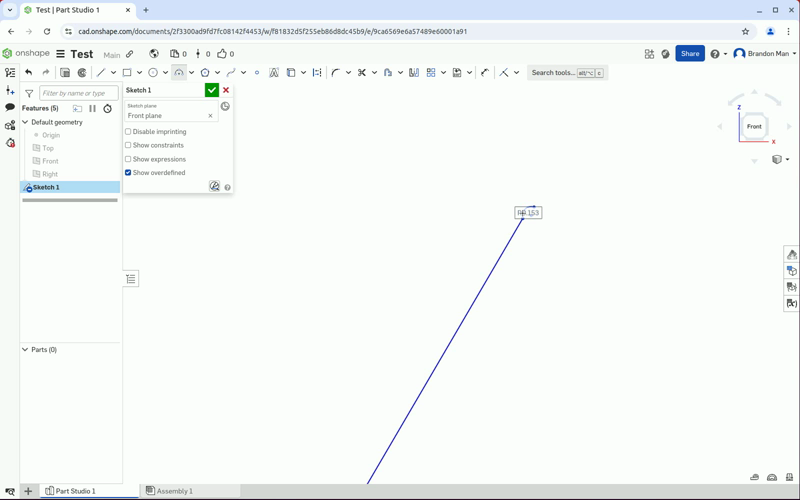
scroll(-6)
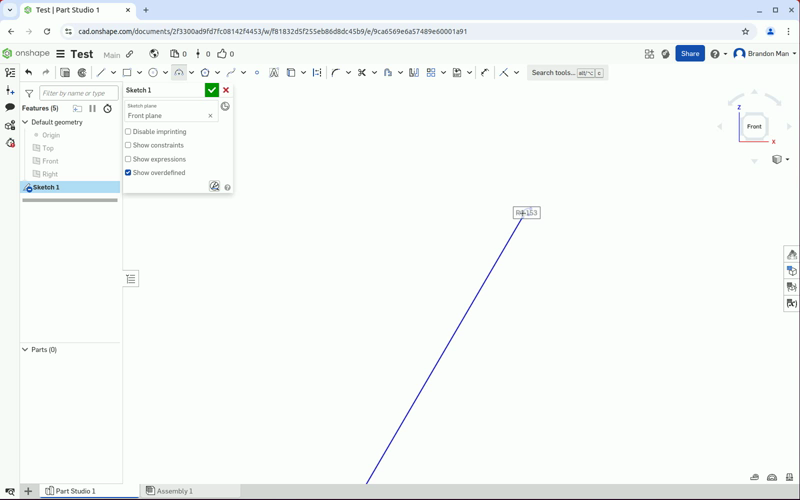
scroll(-6)
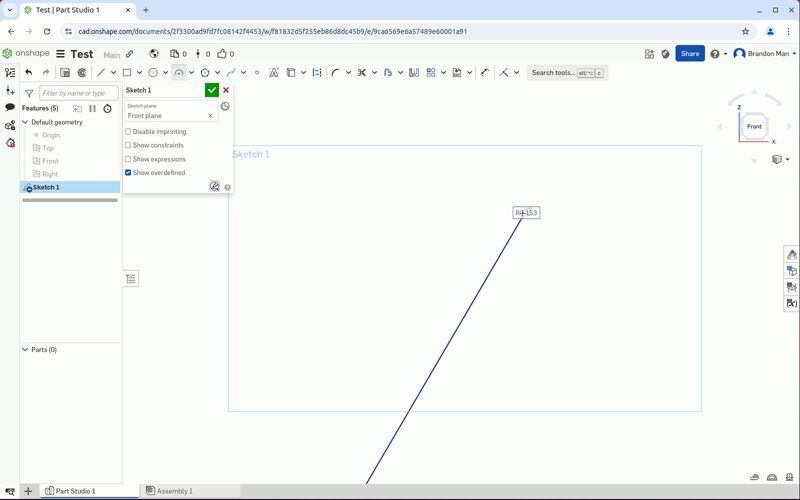
scroll(-6)
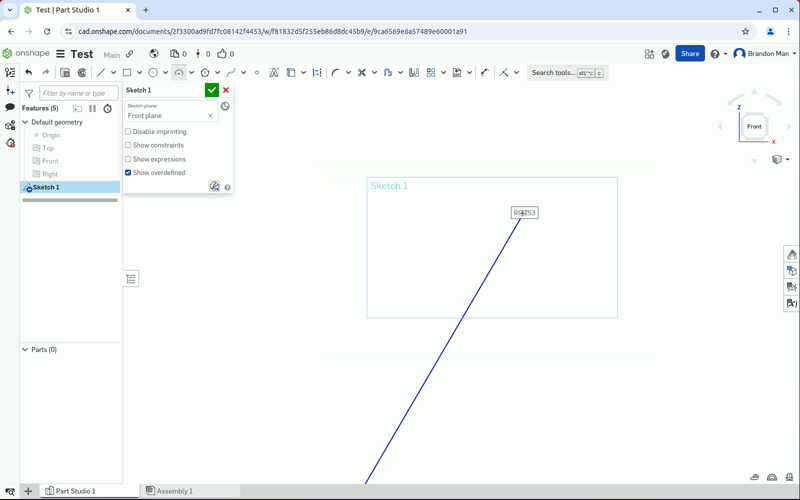
scroll(-6)
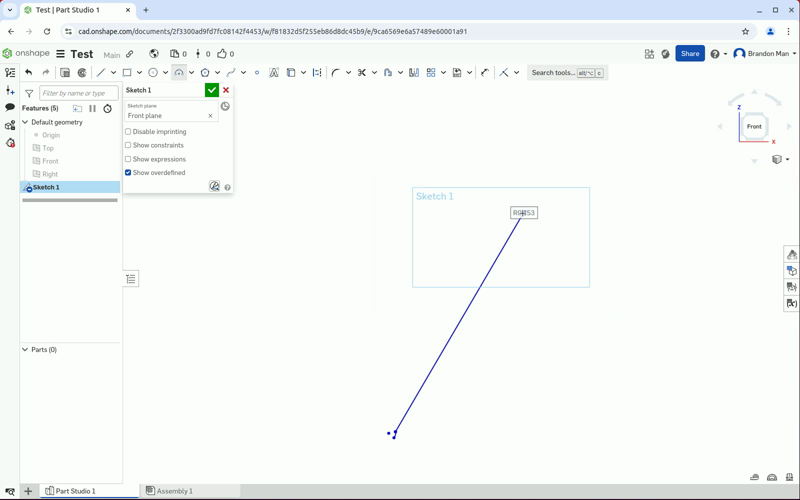
scroll(-6)
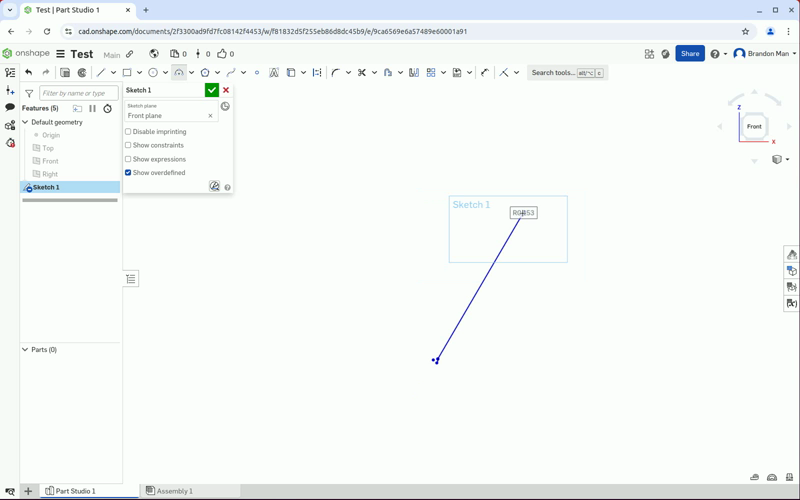
scroll(-6)
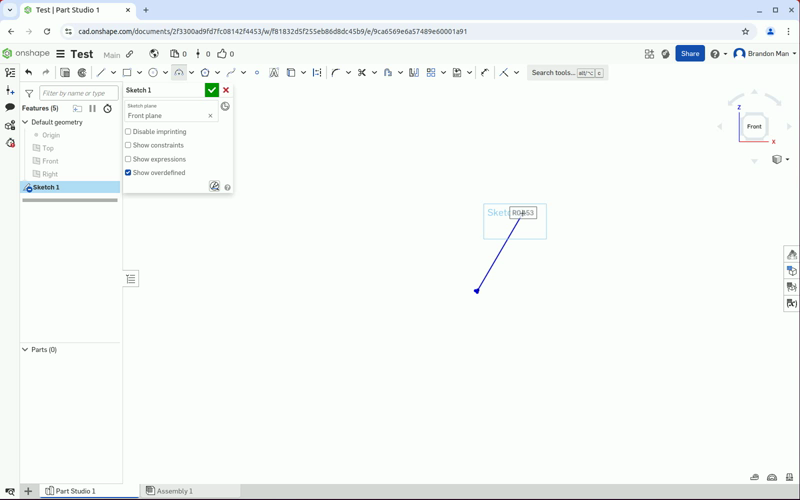
key_up(shift)
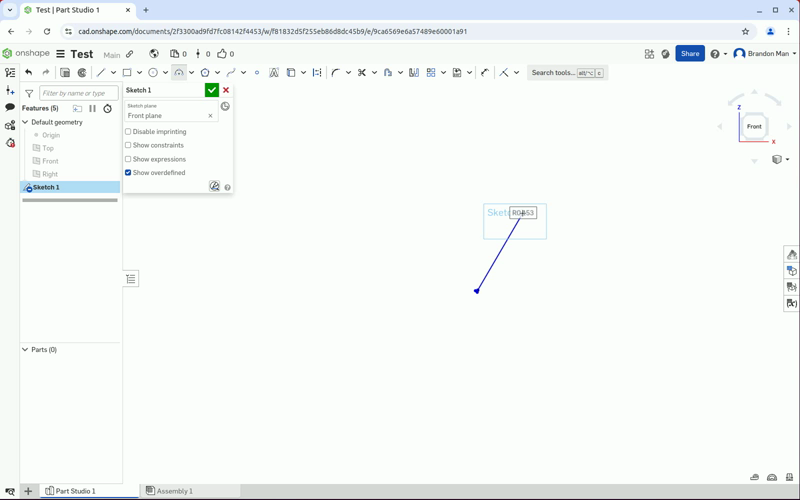
key(esc)
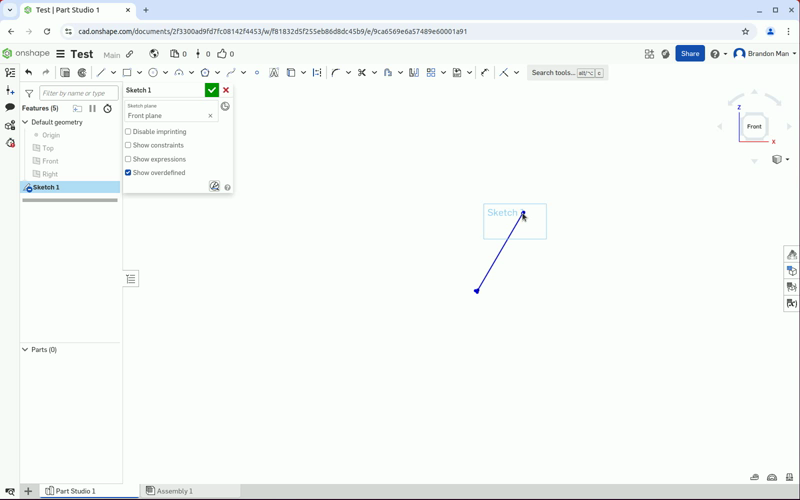
key(l)
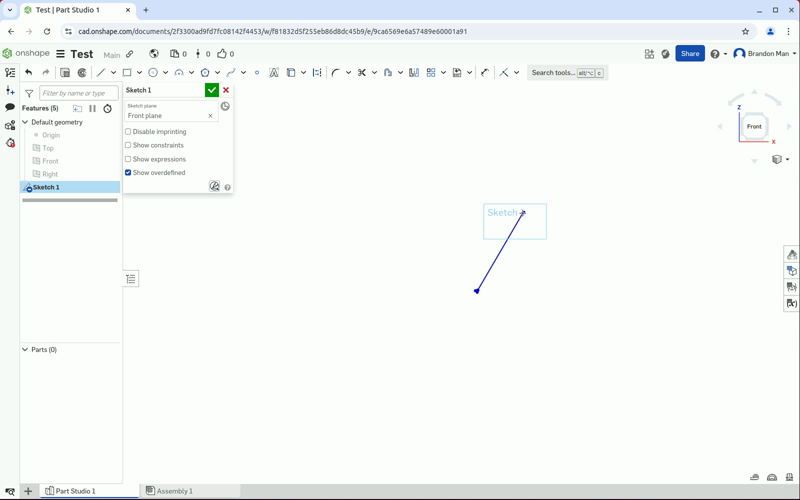
mouse_move(523, 212)
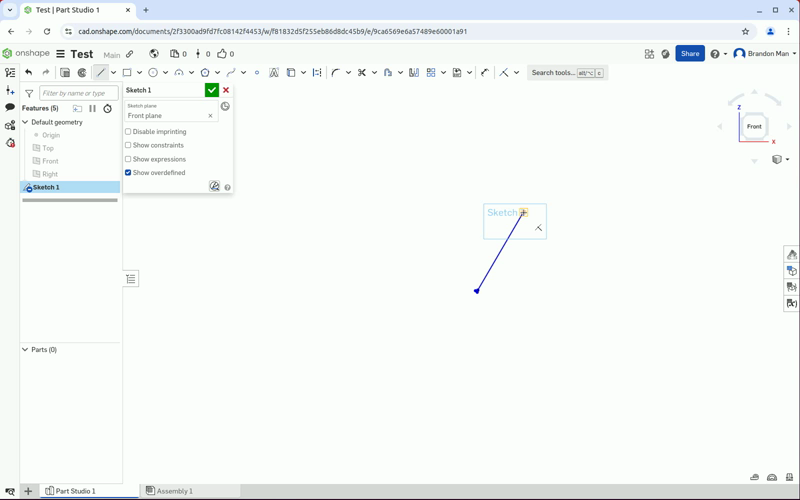
scroll(6)
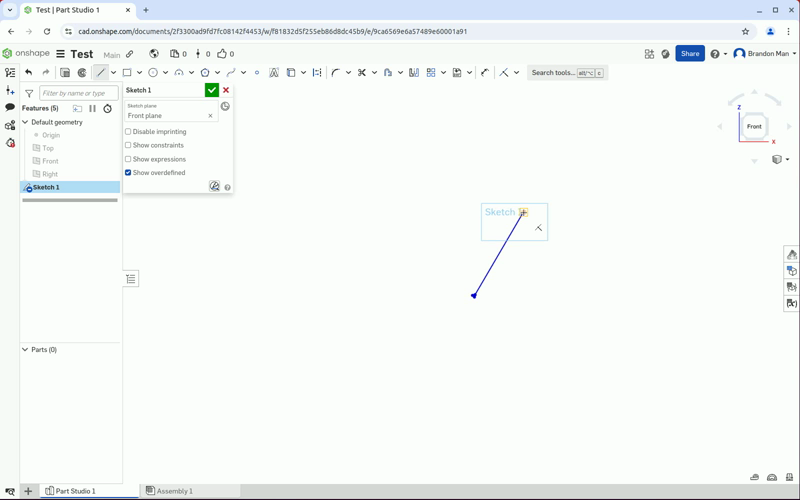
scroll(6)
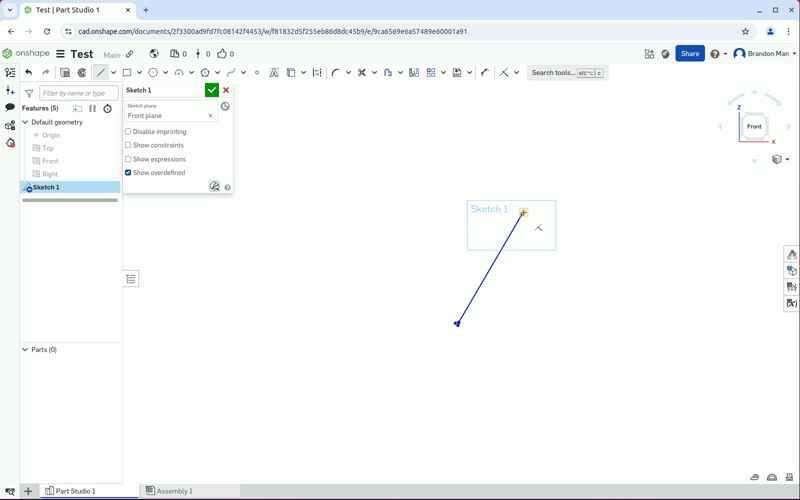
scroll(6)
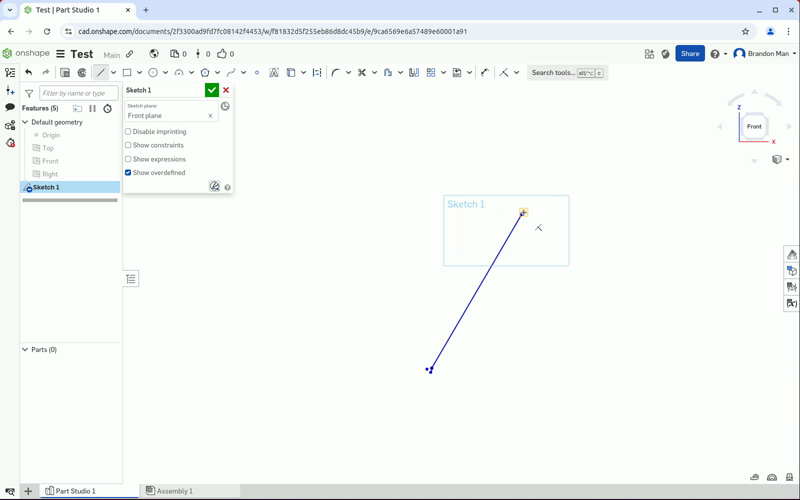
scroll(6)
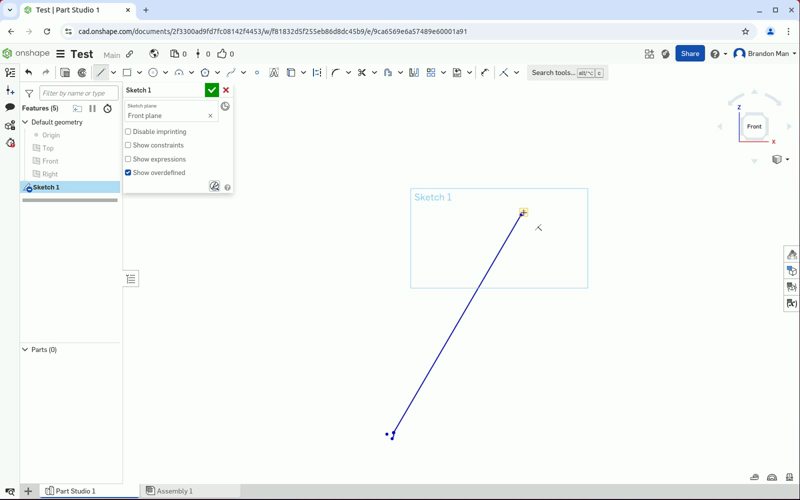
scroll(6)
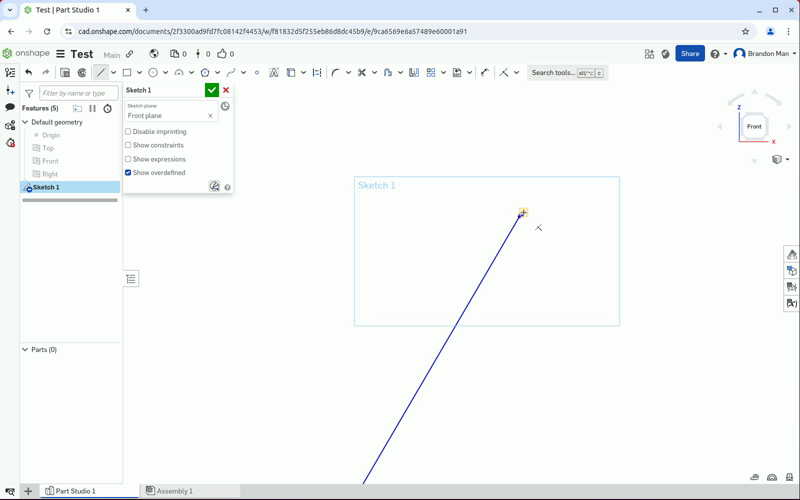
scroll(6)
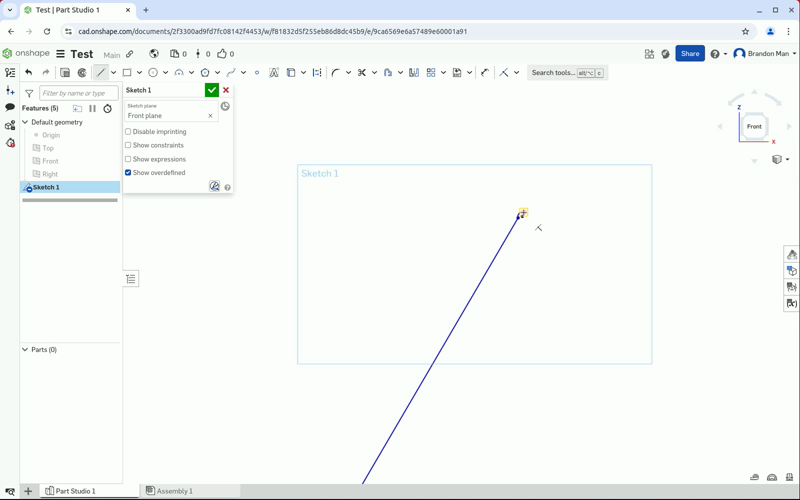
scroll(6)
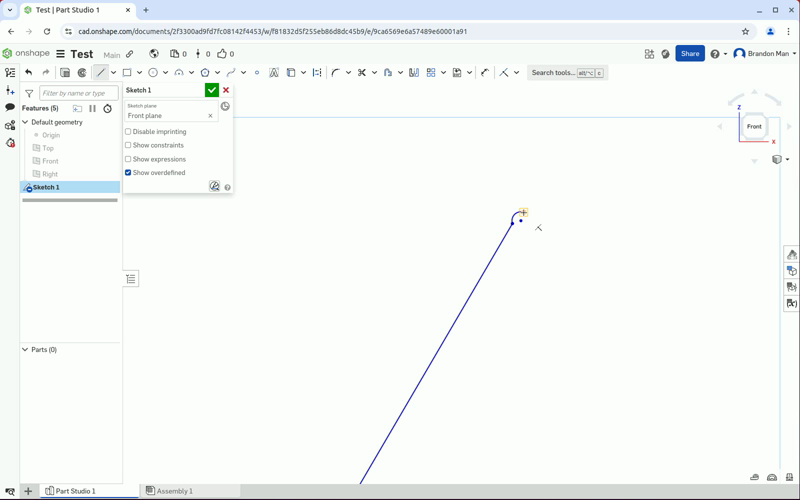
click(523, 212)
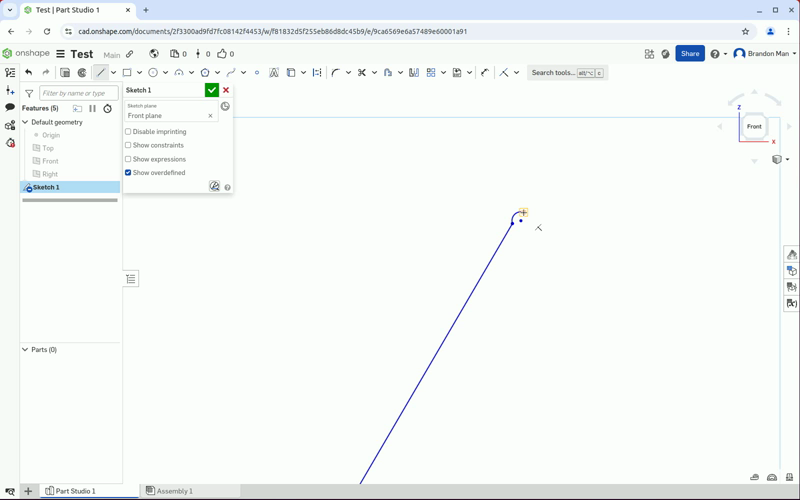
scroll(-6)
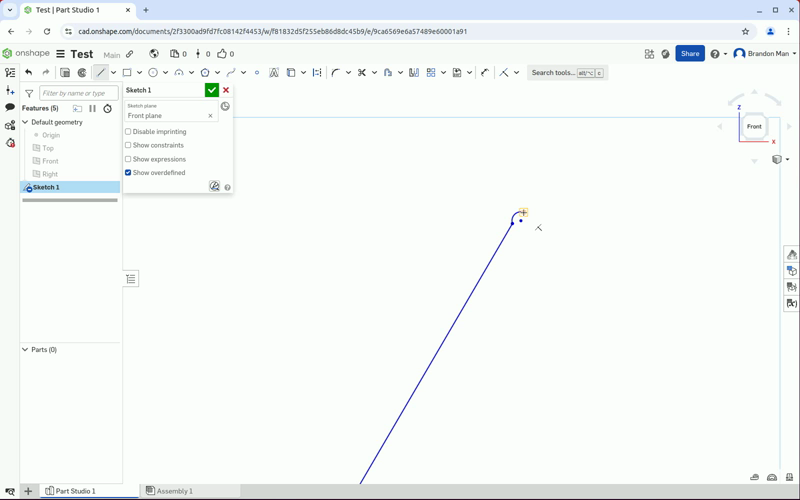
scroll(-6)
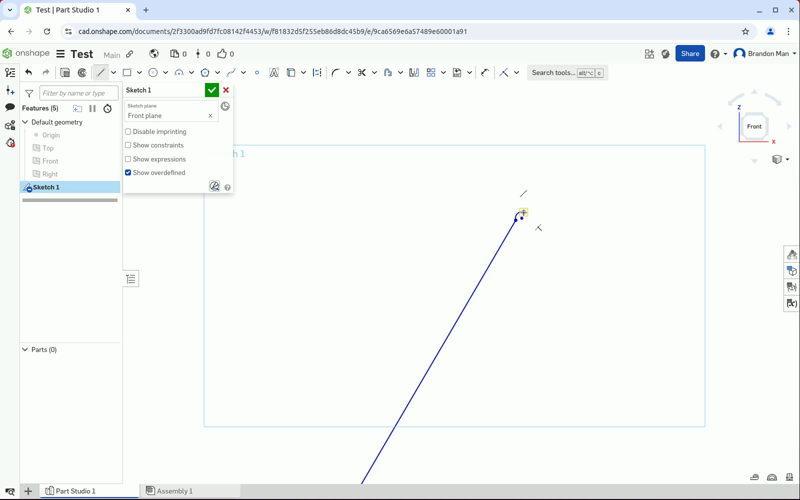
scroll(-6)
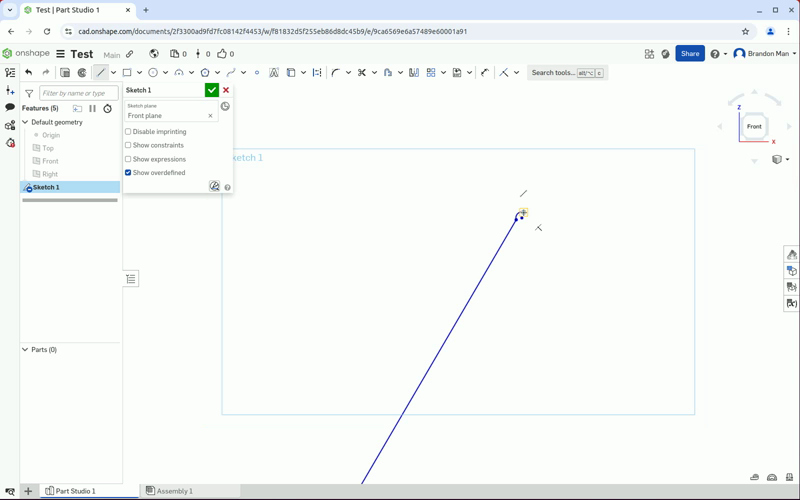
scroll(-6)
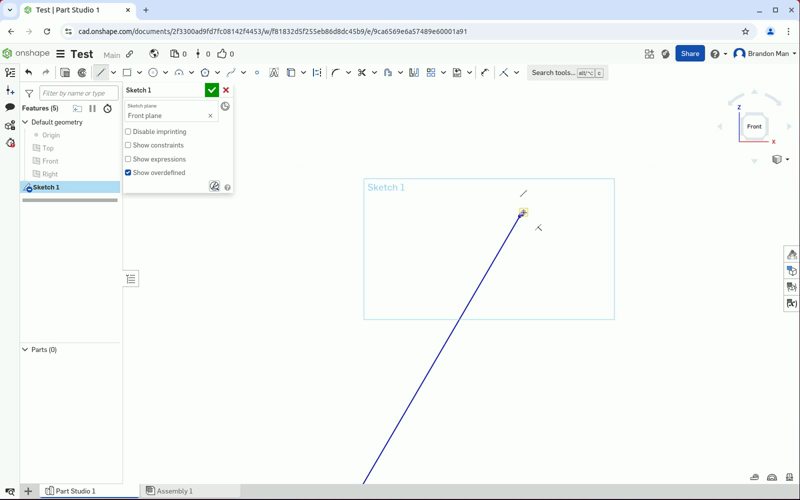
scroll(-6)
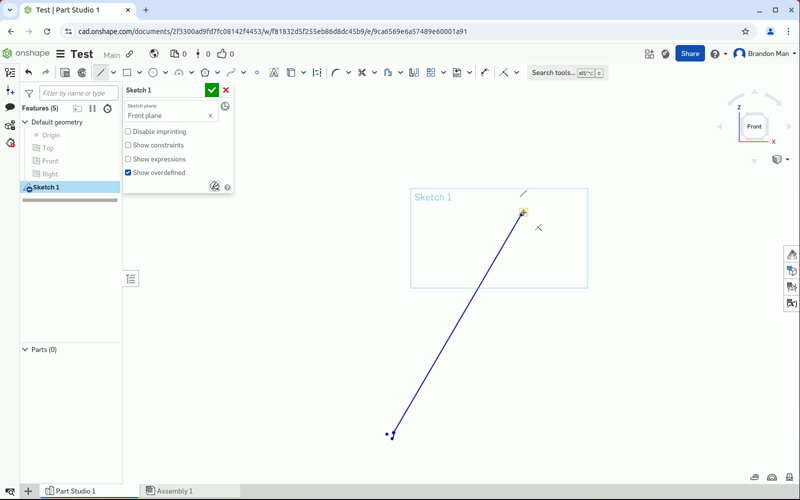
scroll(-6)
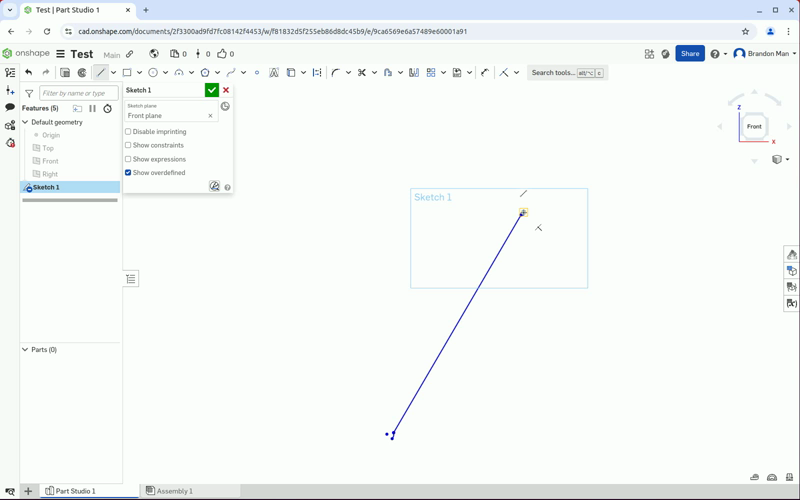
scroll(-6)
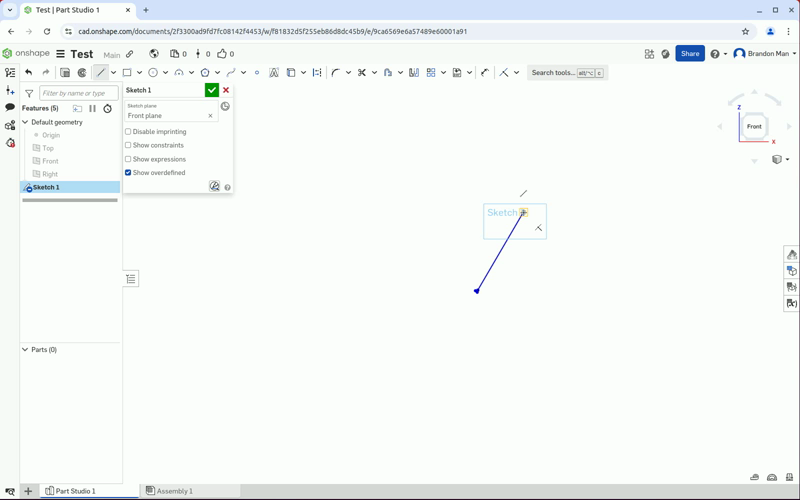
key_down(shift)
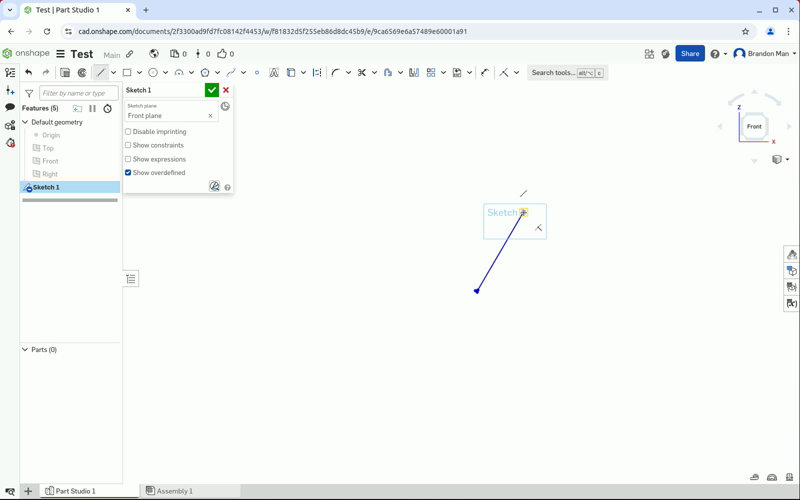
mouse_move(477, 292)
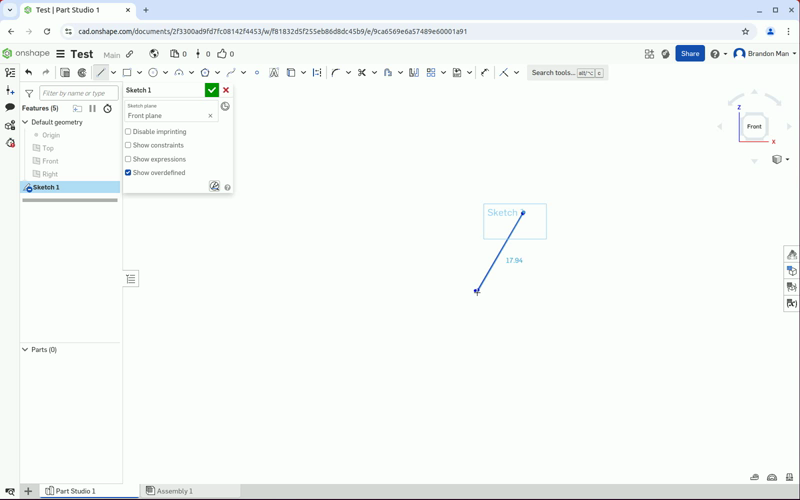
scroll(6)
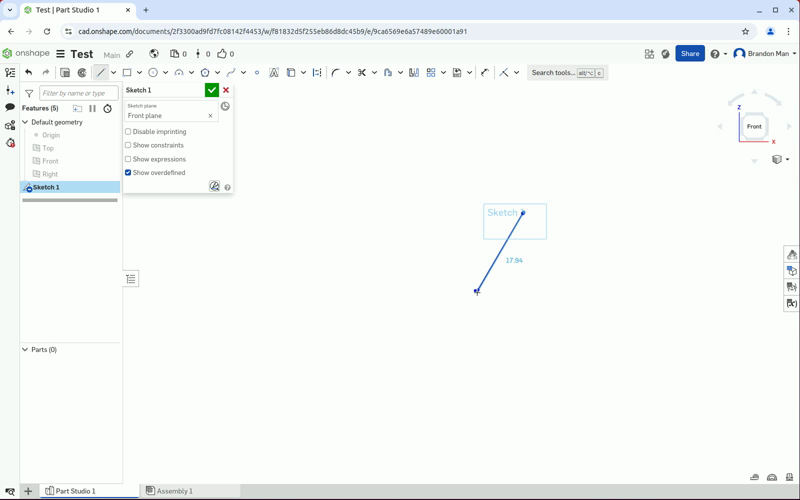
scroll(6)
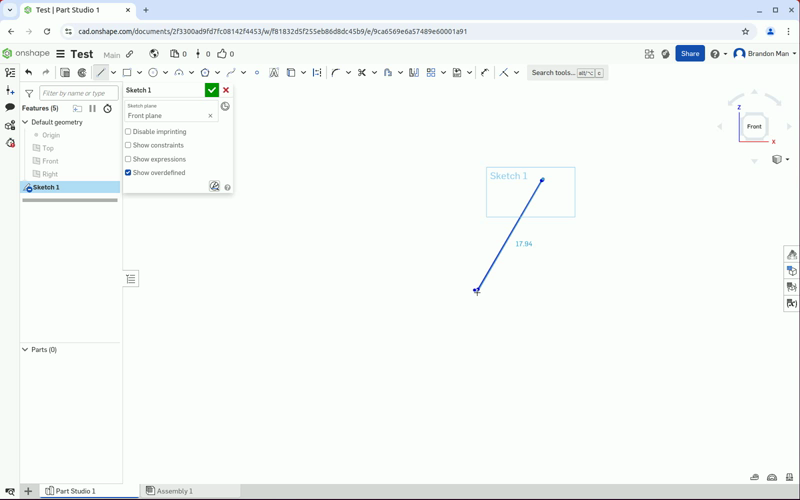
scroll(6)
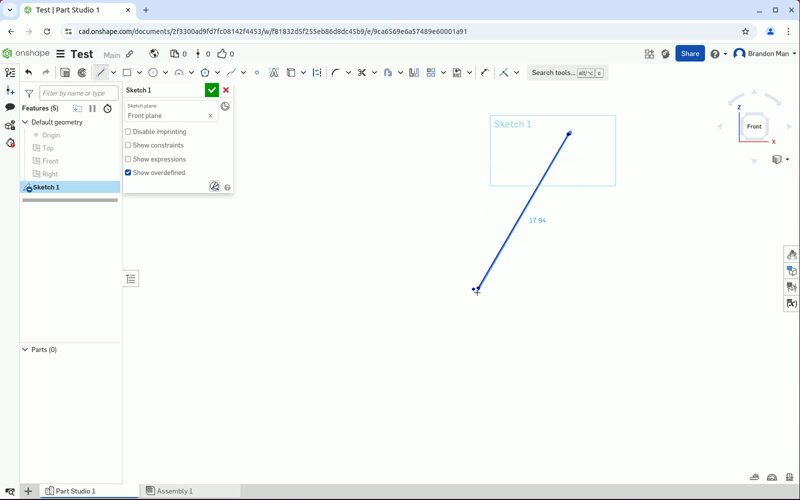
scroll(6)
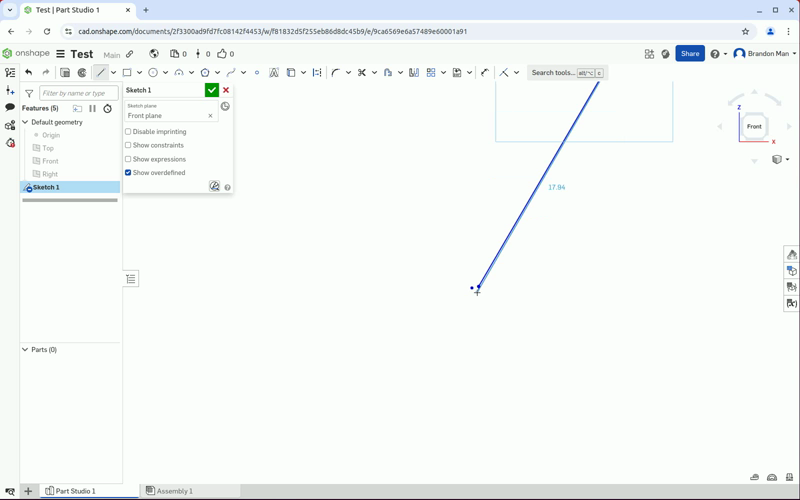
scroll(6)
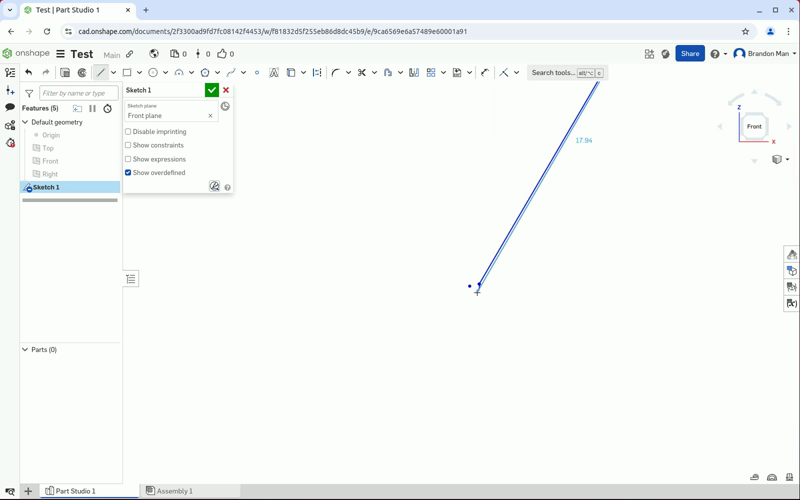
scroll(6)
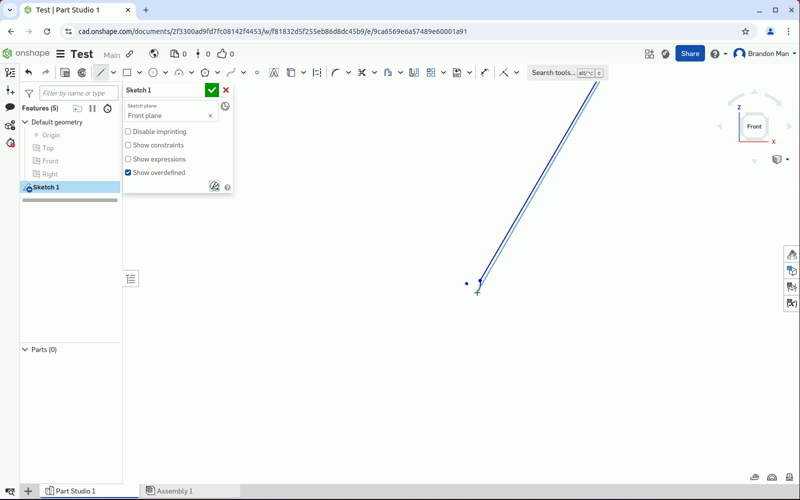
scroll(6)
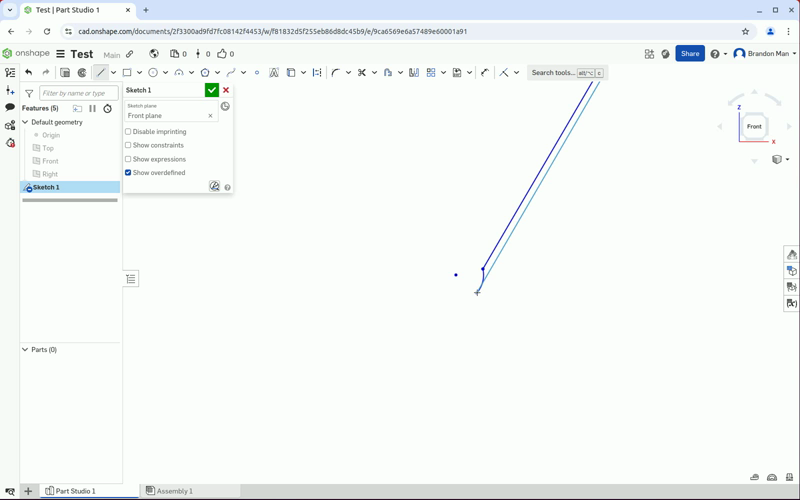
key_up(shift)
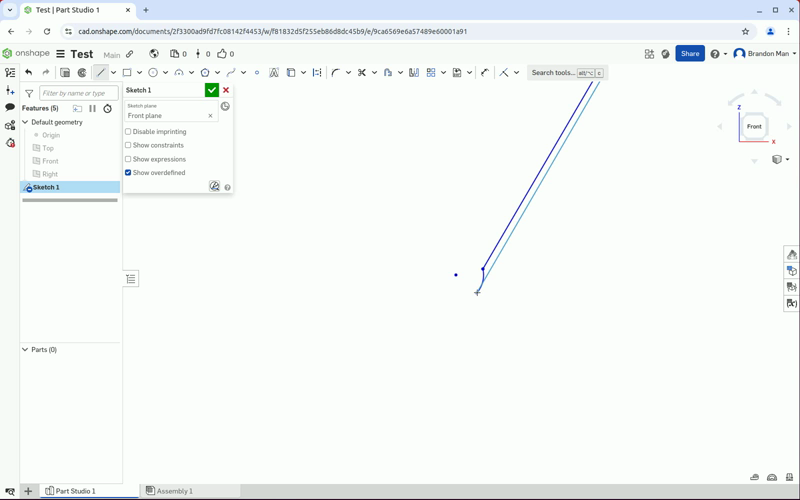
click(477, 292)
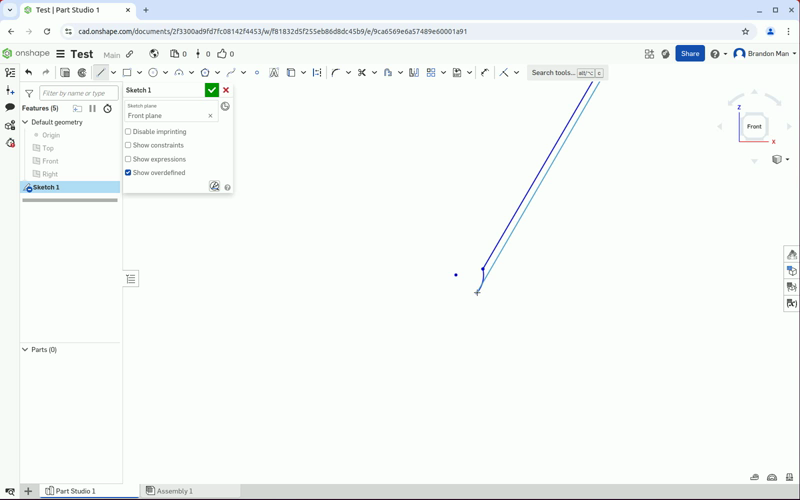
scroll(-6)
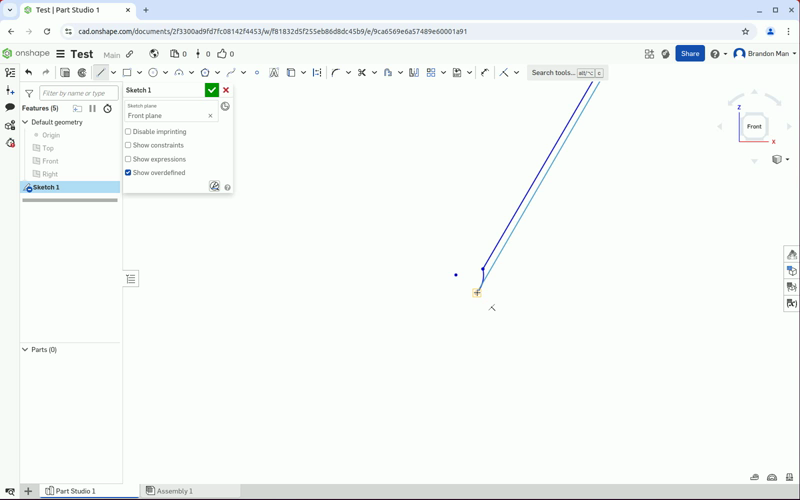
scroll(-6)
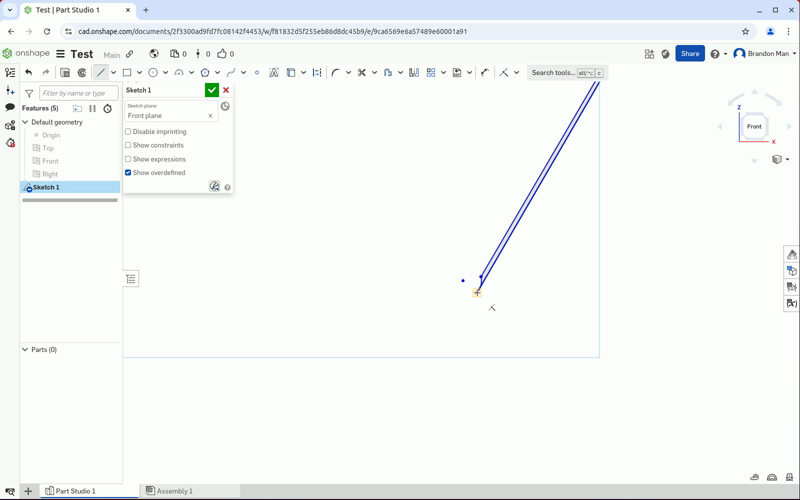
scroll(-6)
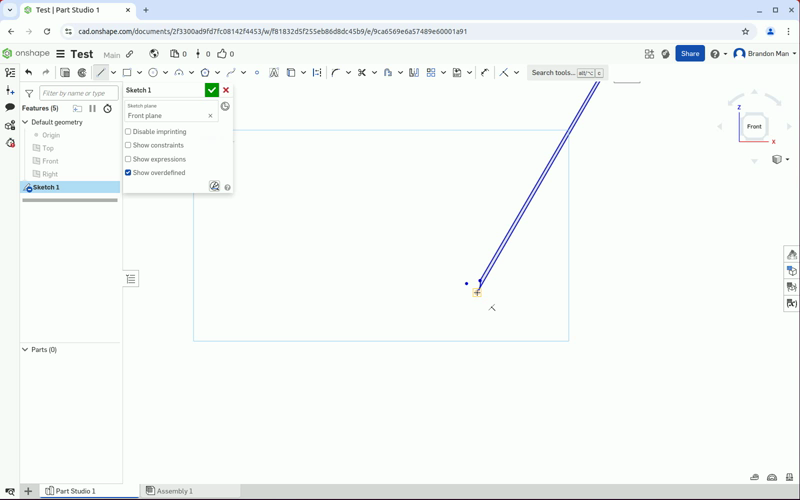
scroll(-6)
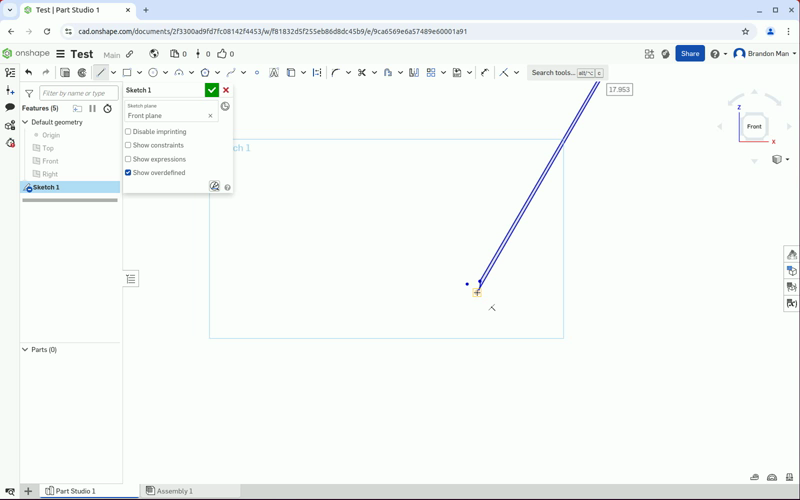
scroll(-6)
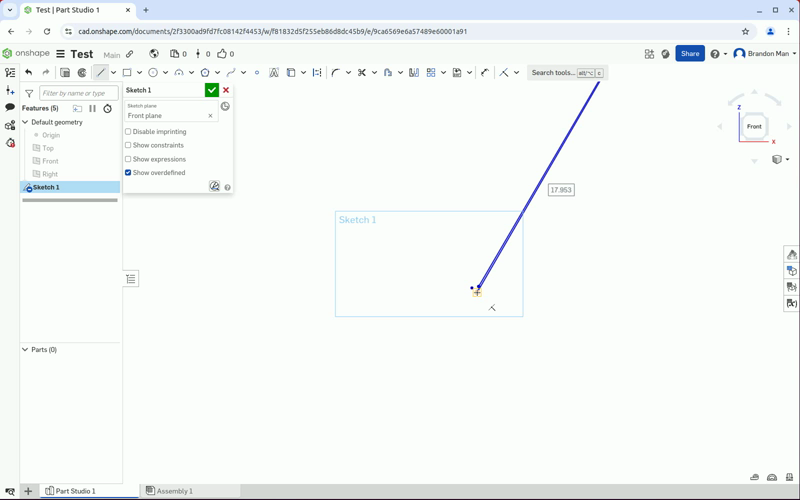
scroll(-6)
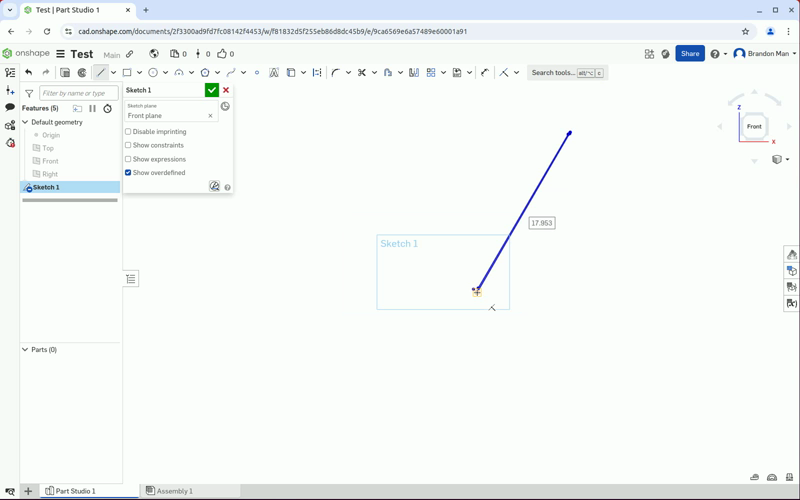
scroll(-6)
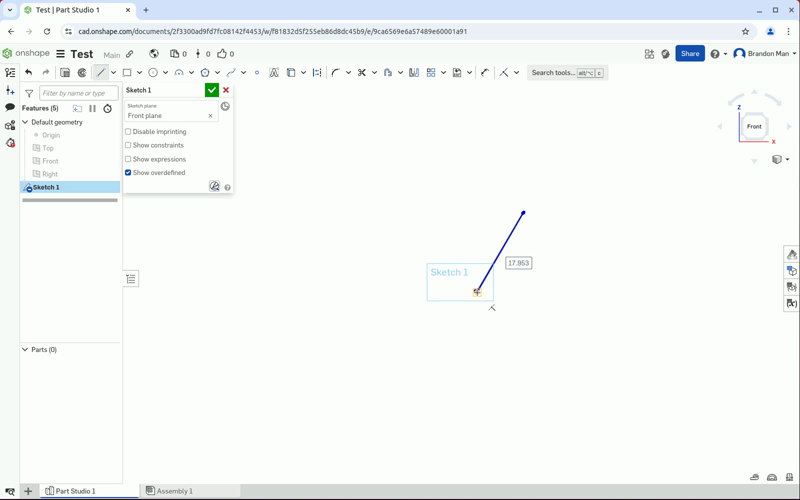
key(esc)
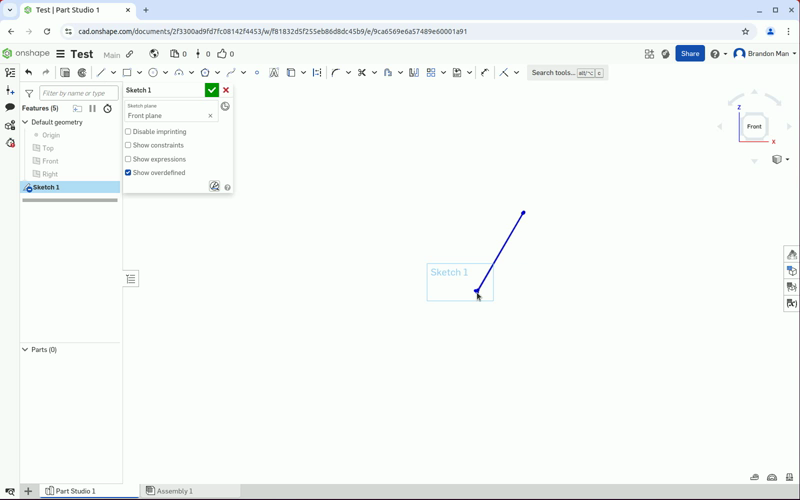
mouse_move(513, 228)
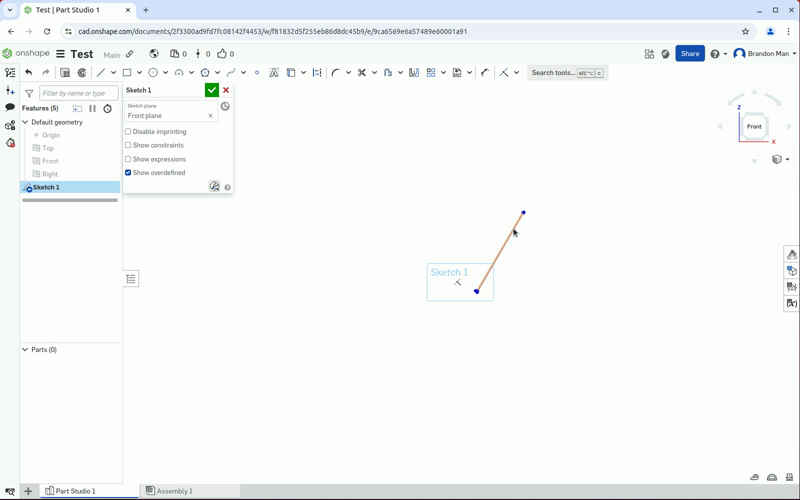
scroll(6)
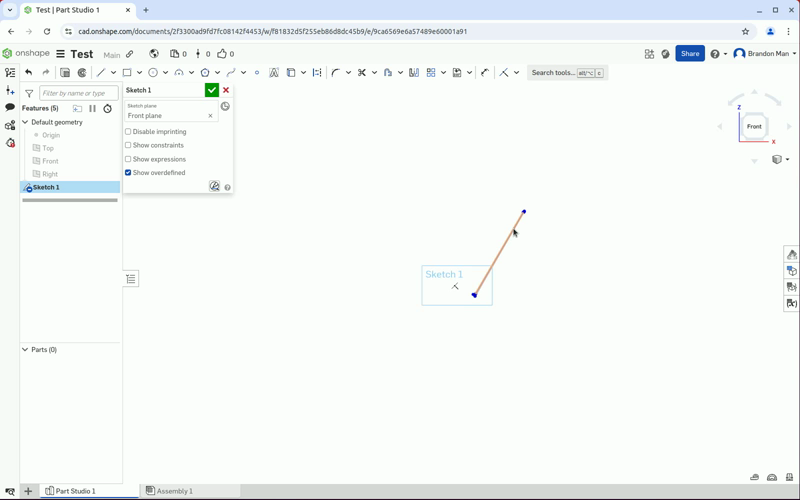
scroll(6)
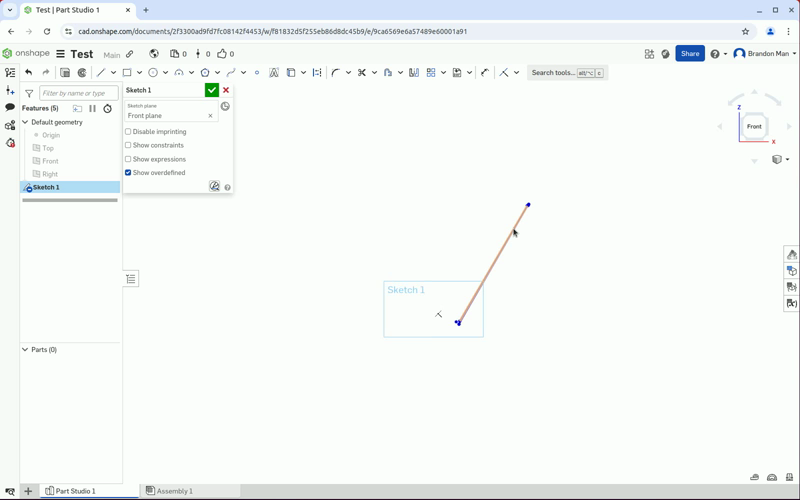
scroll(6)
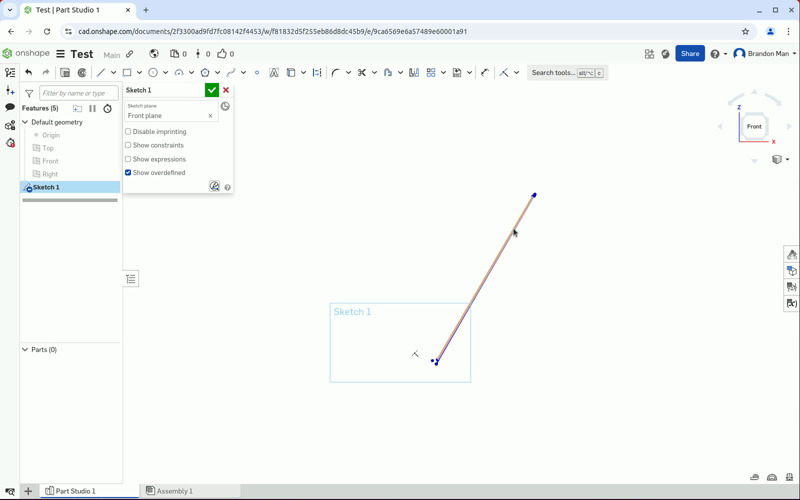
scroll(6)
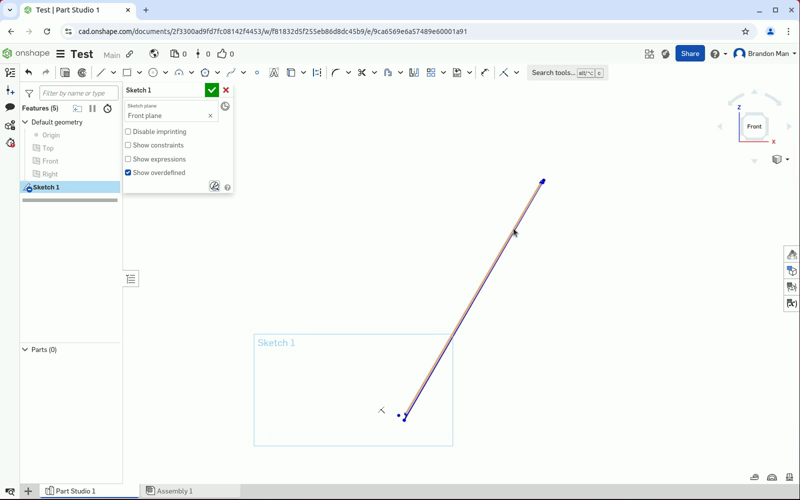
scroll(6)
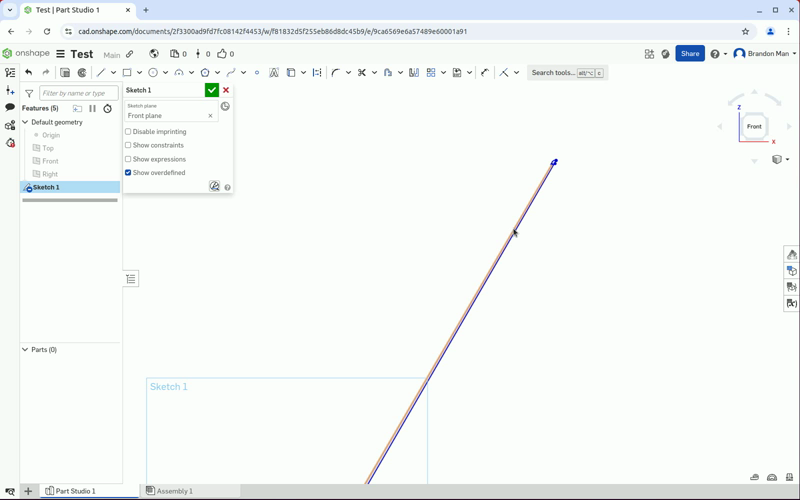
scroll(6)
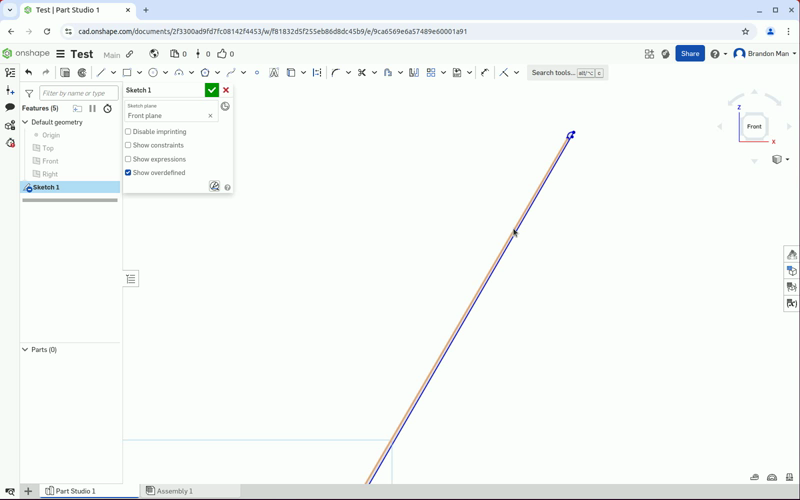
scroll(6)
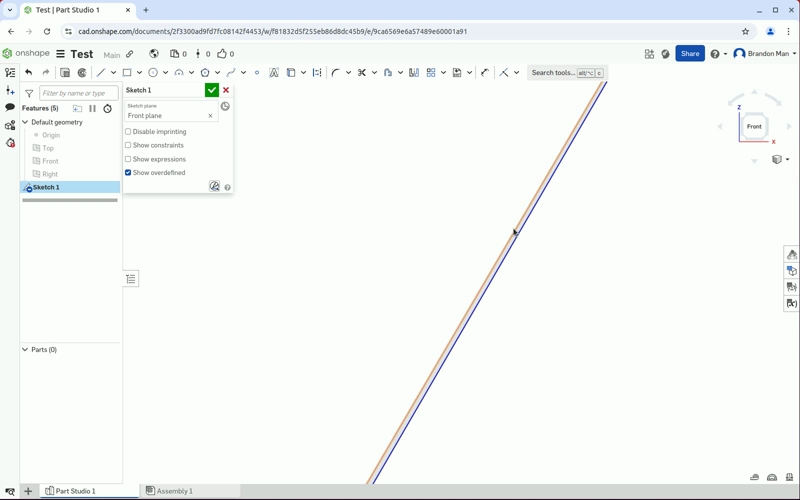
click(513, 228)
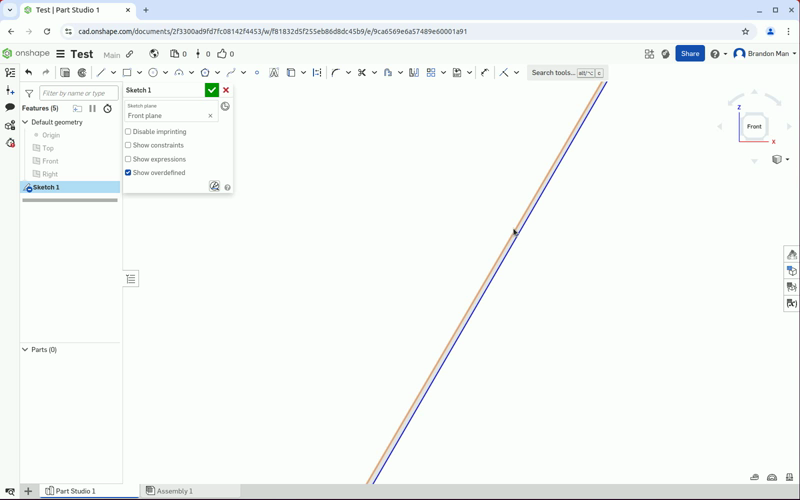
scroll(-6)
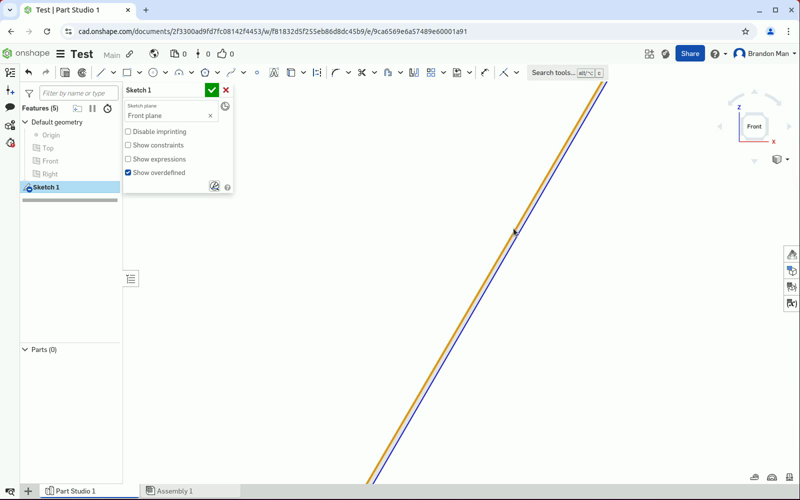
scroll(-6)
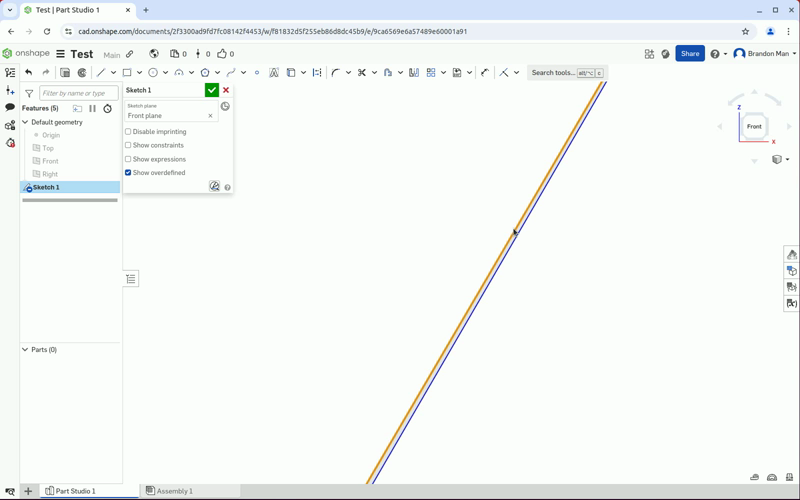
scroll(-6)
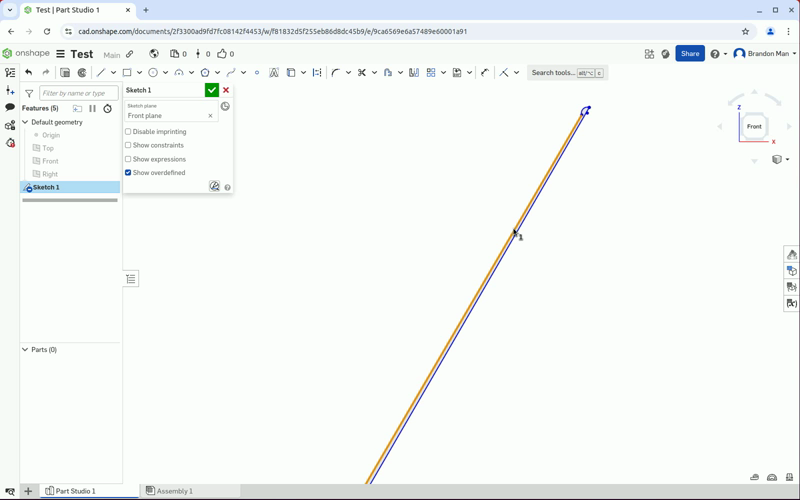
scroll(-6)
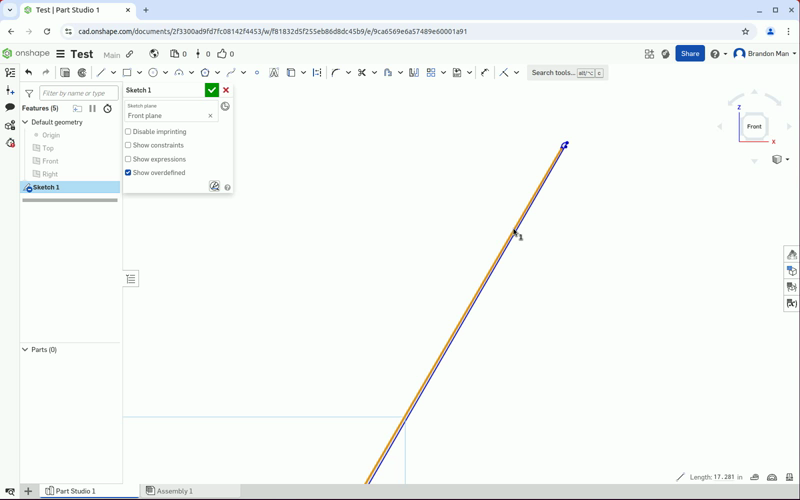
scroll(-6)
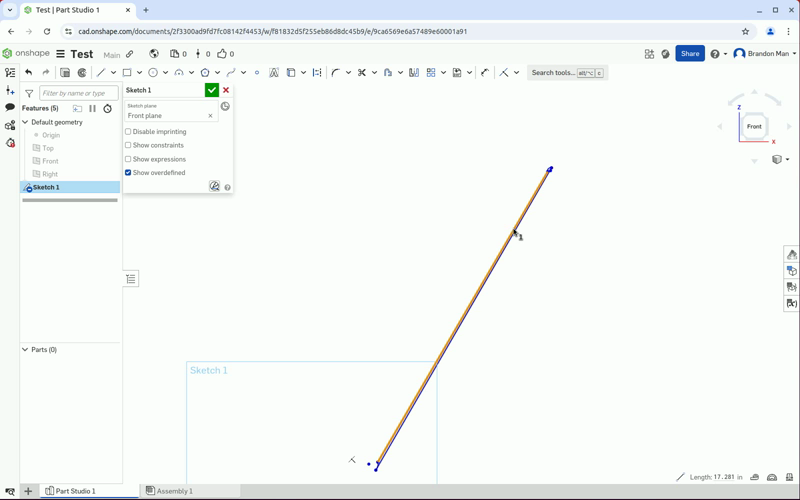
scroll(-6)
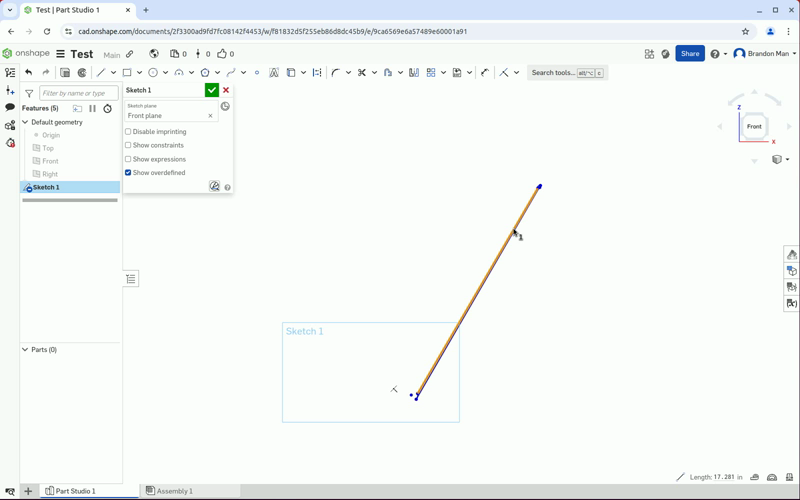
scroll(-6)
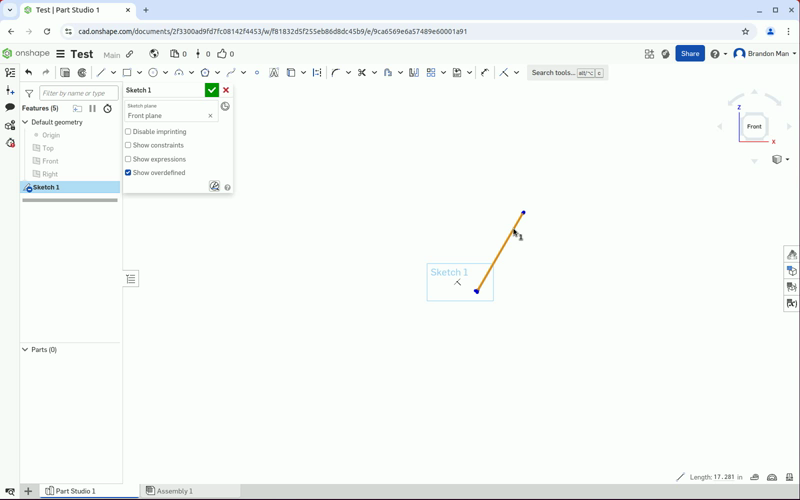
mouse_move(73, 352)
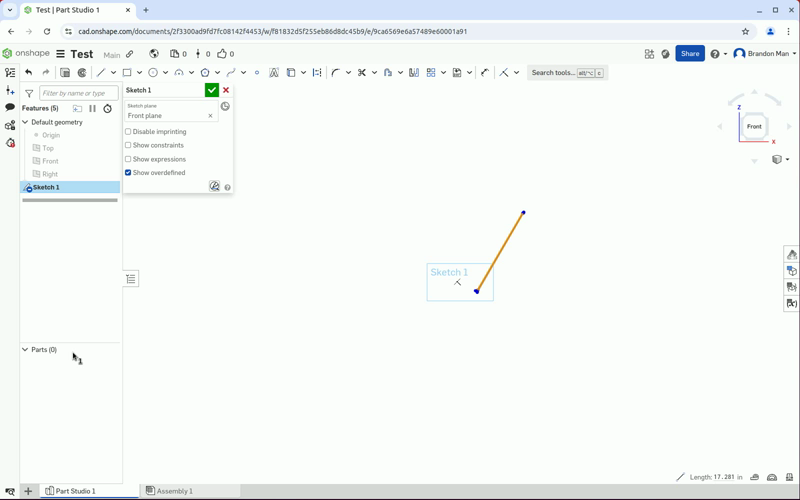
key(shift+y)
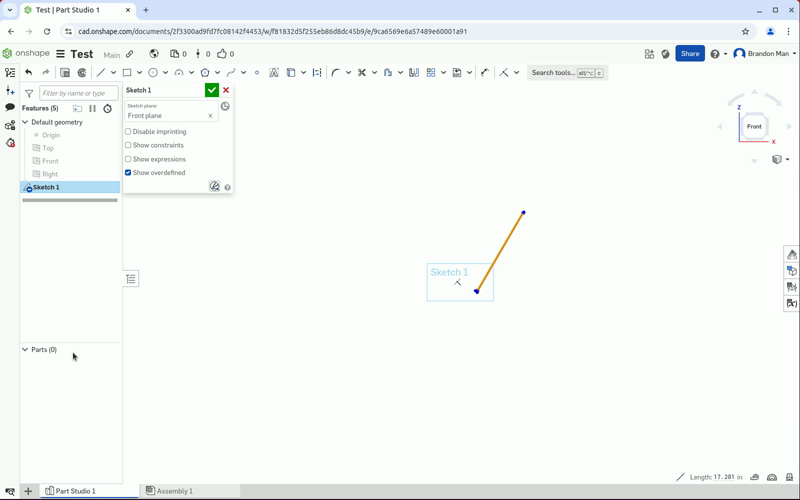
key(shift+e)
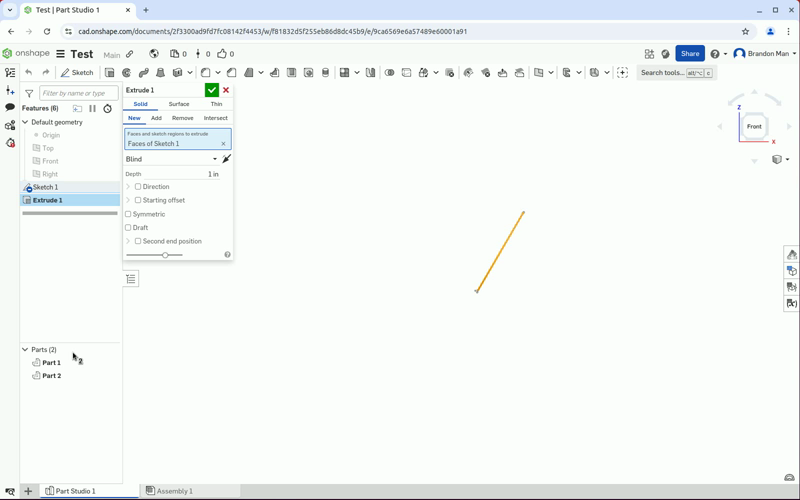
mouse_move(143, 106)
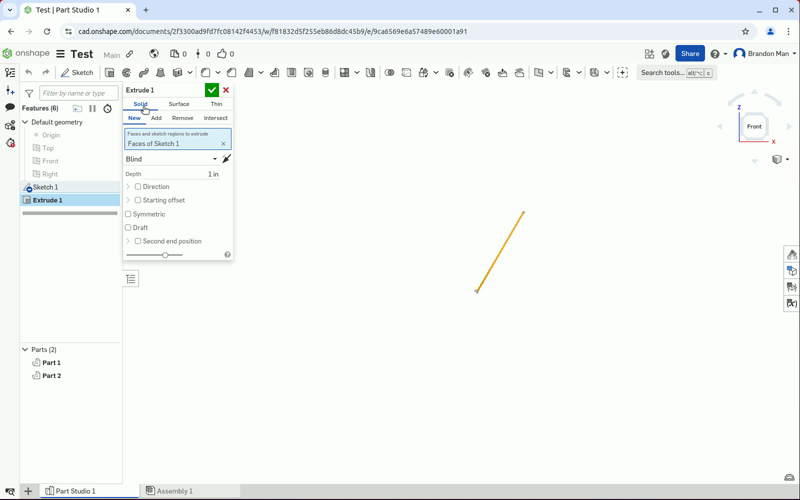
click(143, 106)
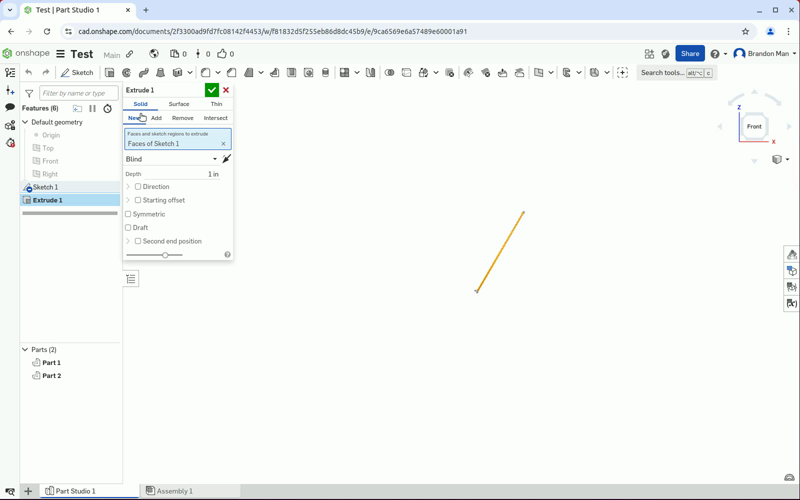
mouse_move(137, 120)
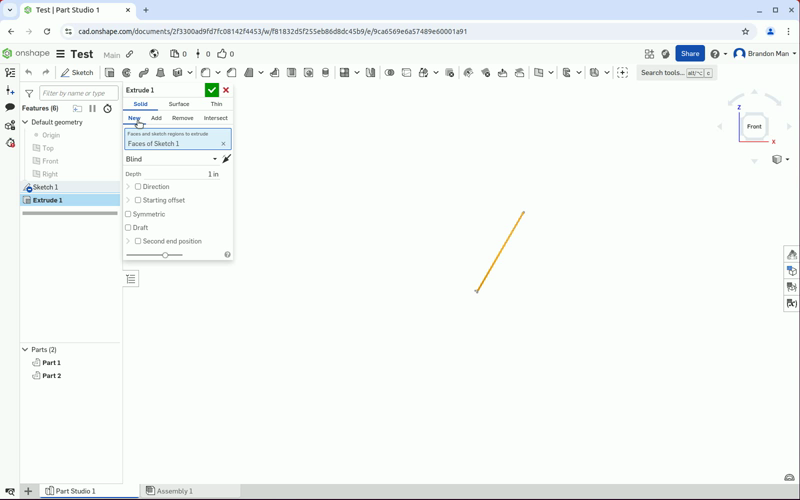
click(137, 120)
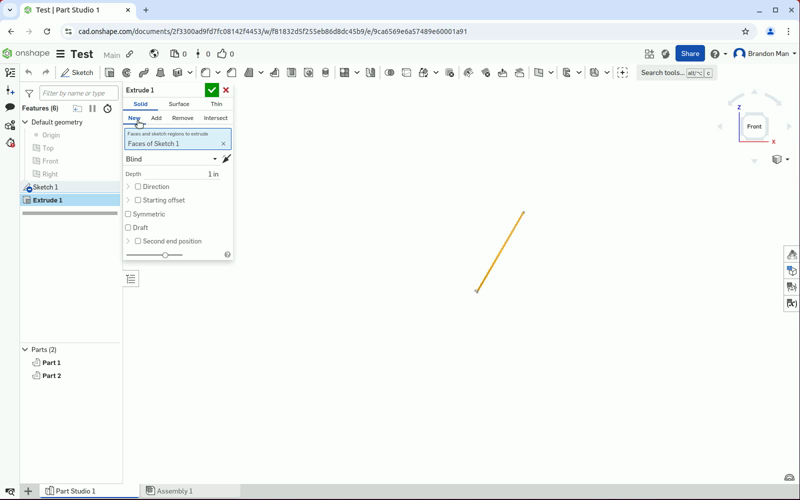
key(tab, 4)
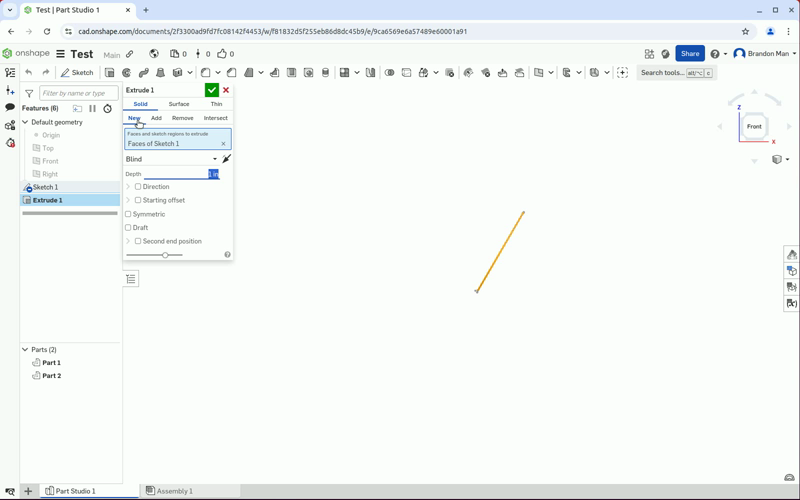
text(1.926)
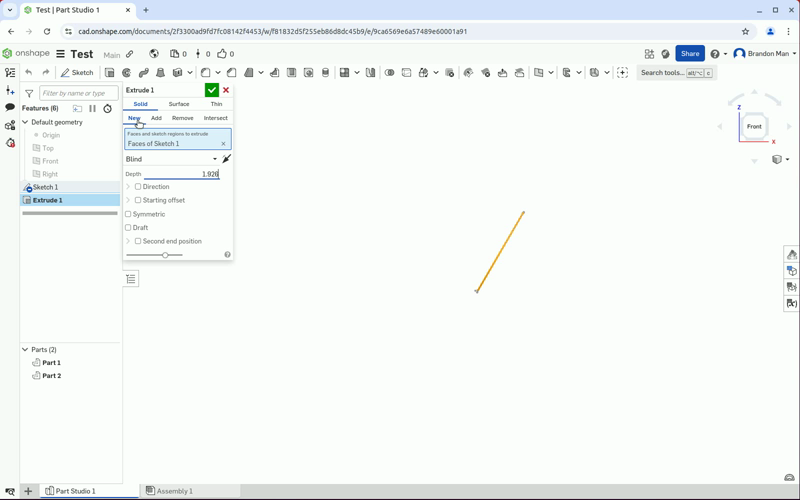
key(enter)
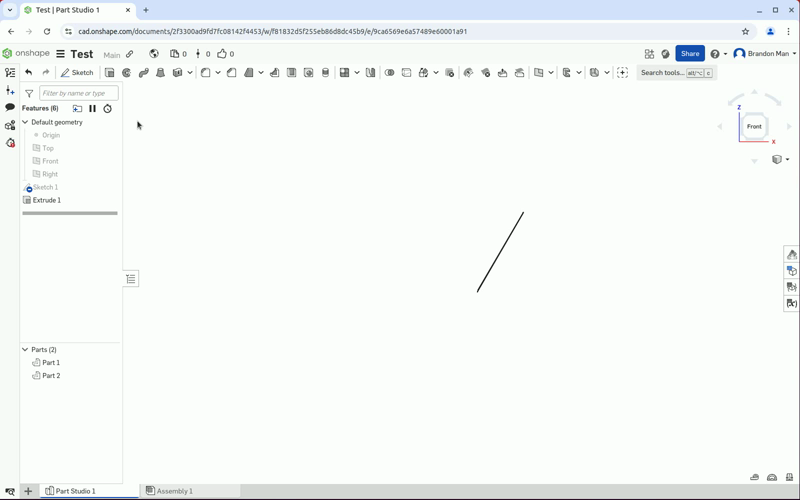
key(shift+h)
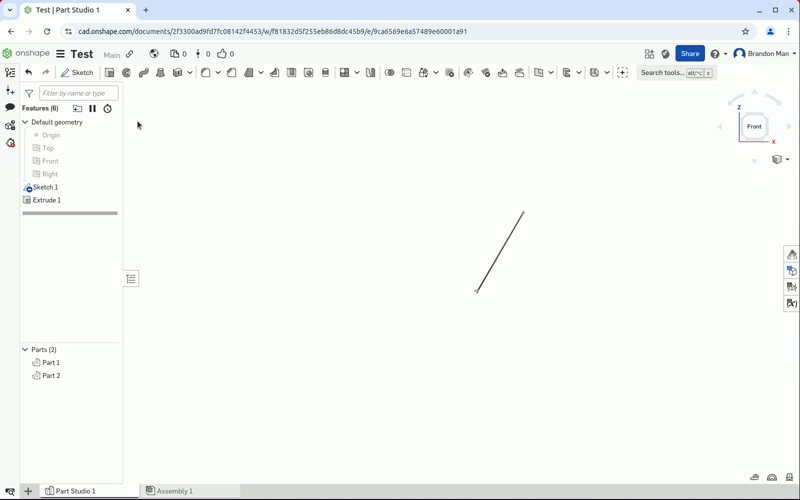
key(shift+h)
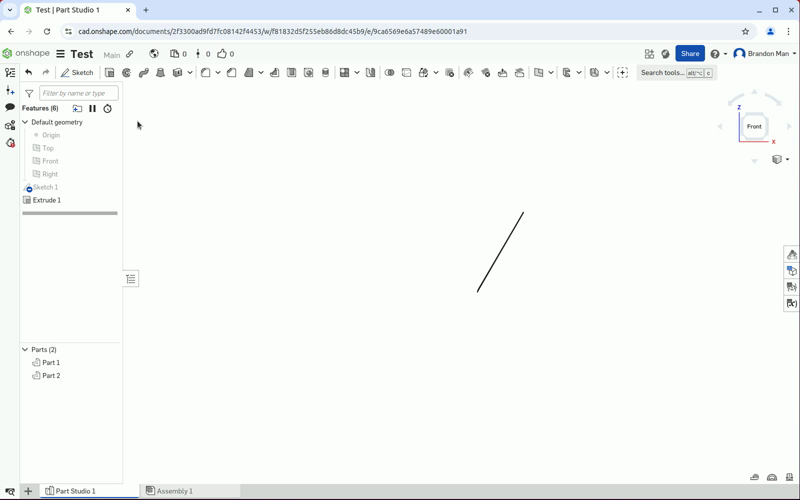
mouse_move(73, 189)
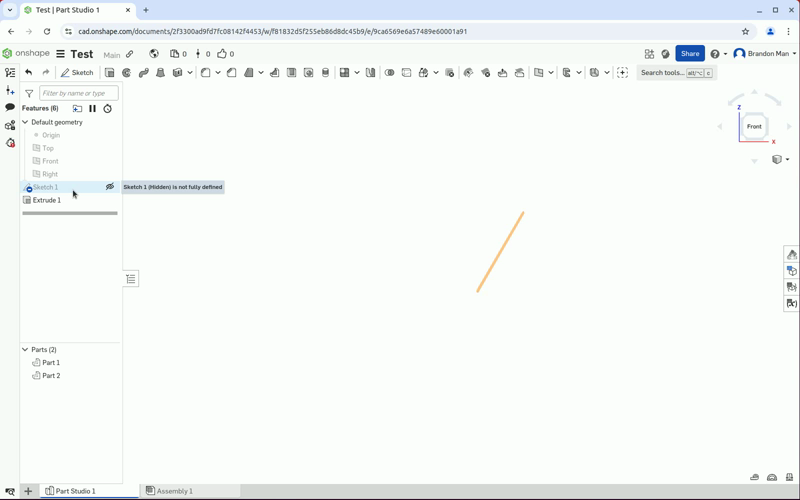
click(73, 189)
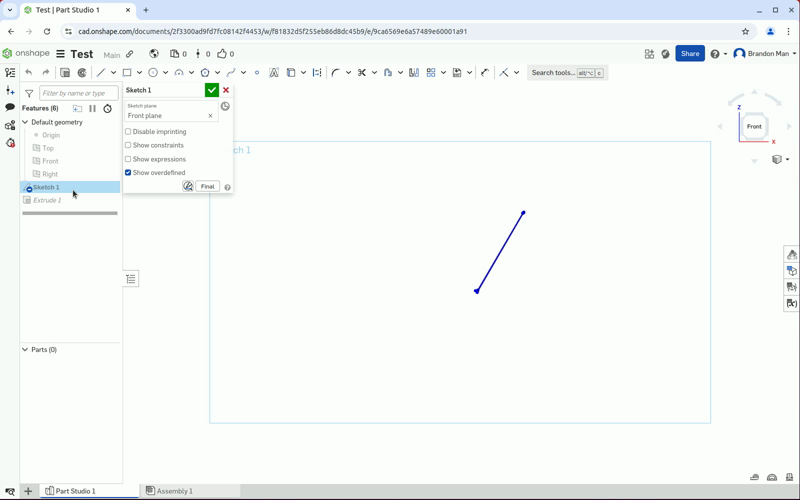
mouse_move(229, 92)
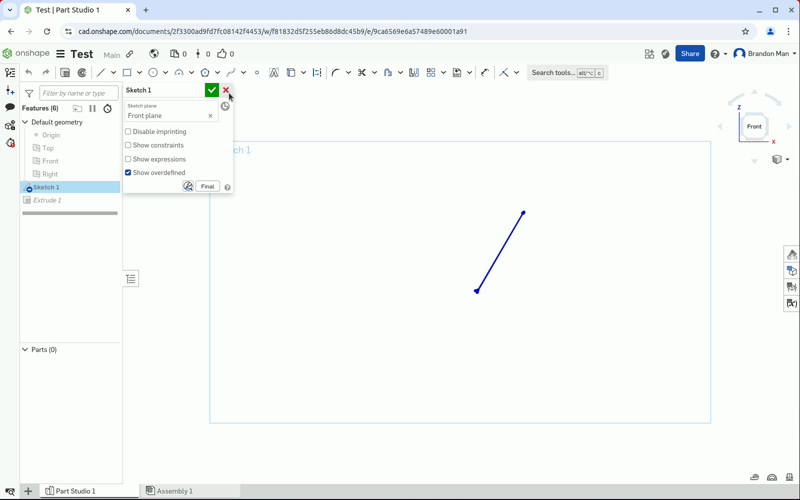
click(229, 92)
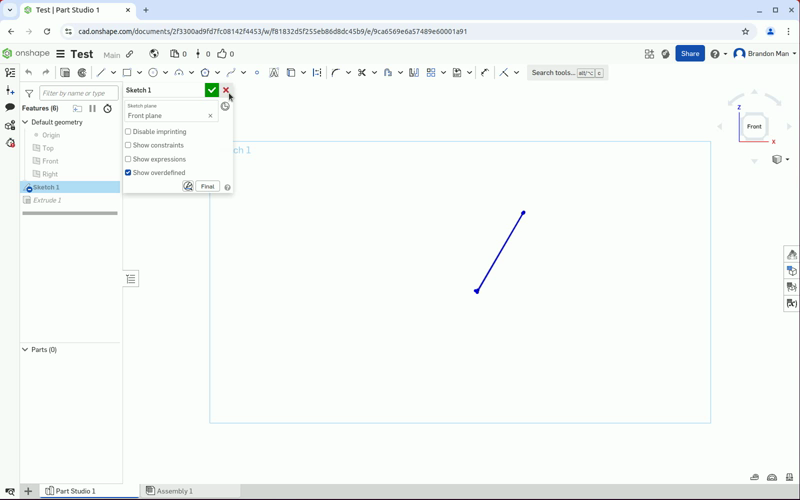
key(shift+s)
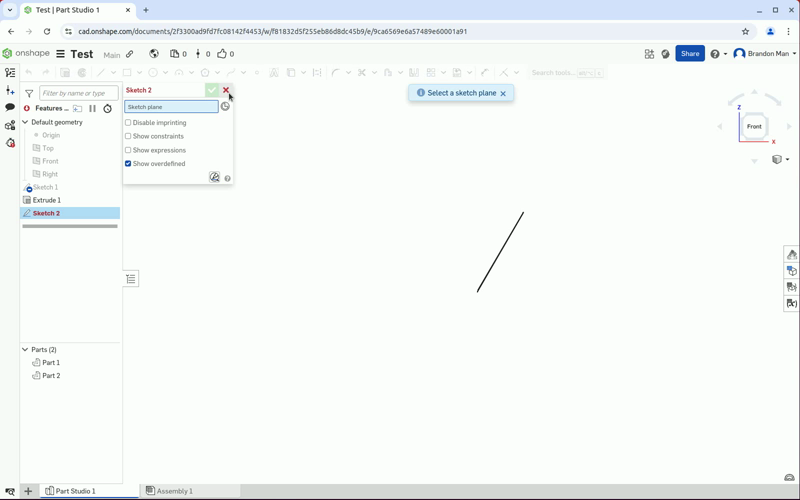
mouse_move(73, 163)
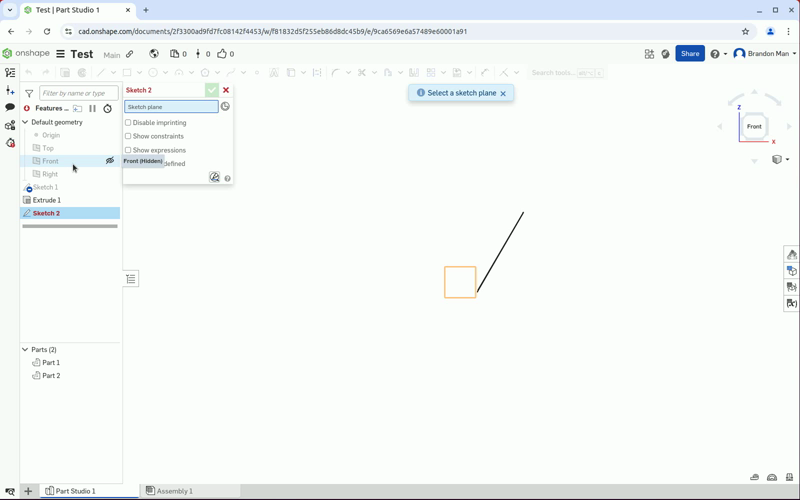
click(73, 163)
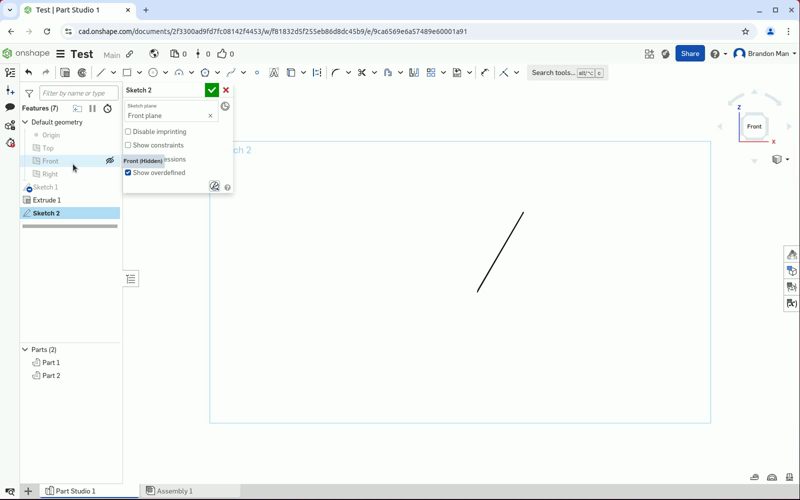
mouse_move(73, 352)
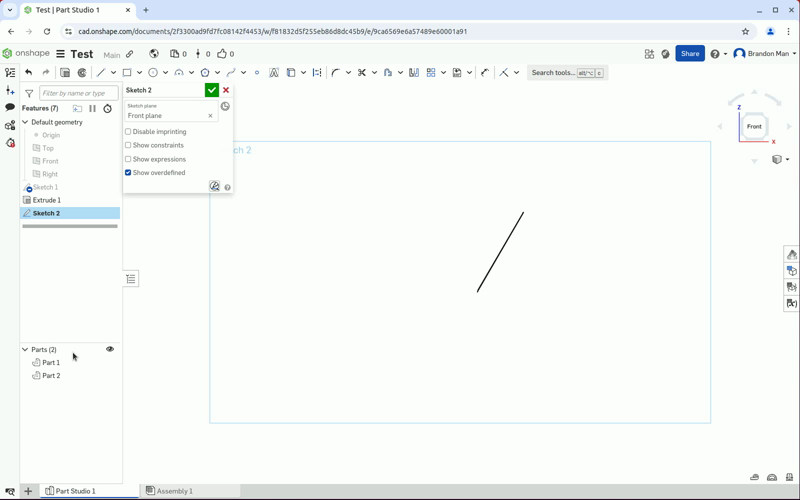
key(y)
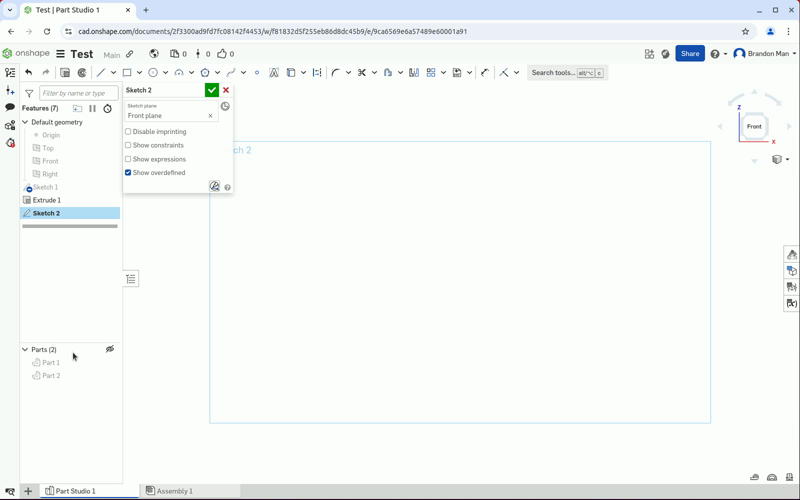
key(l)
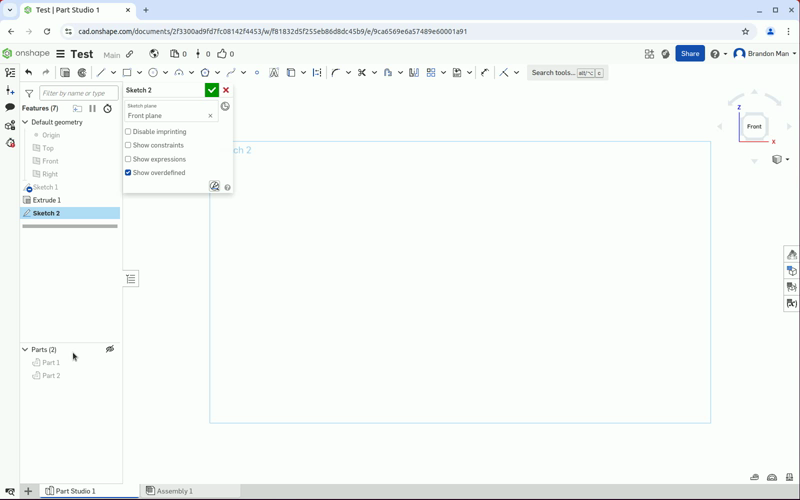
key_down(shift)
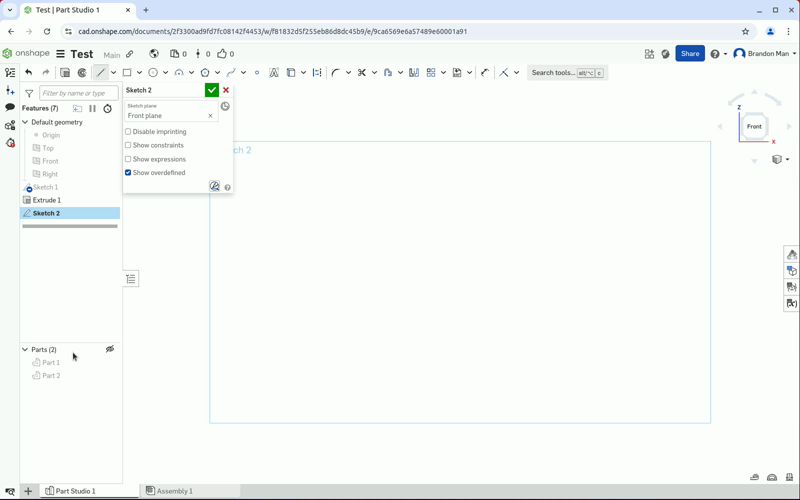
mouse_move(477, 292)
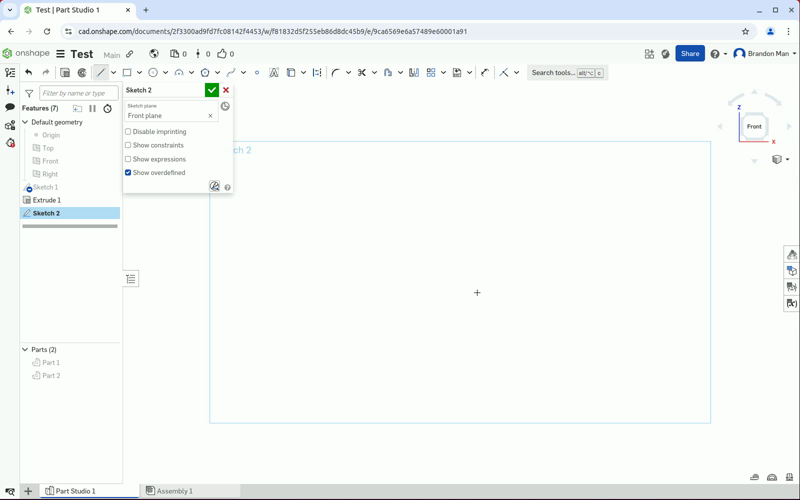
click(477, 292)
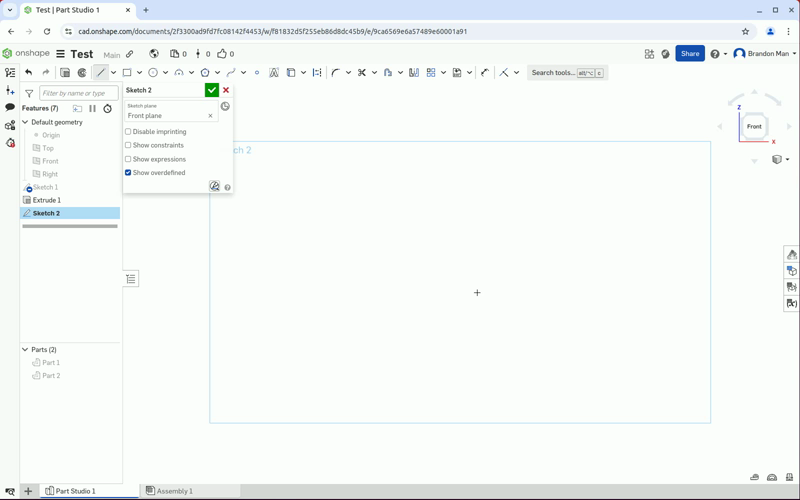
key_up(shift)
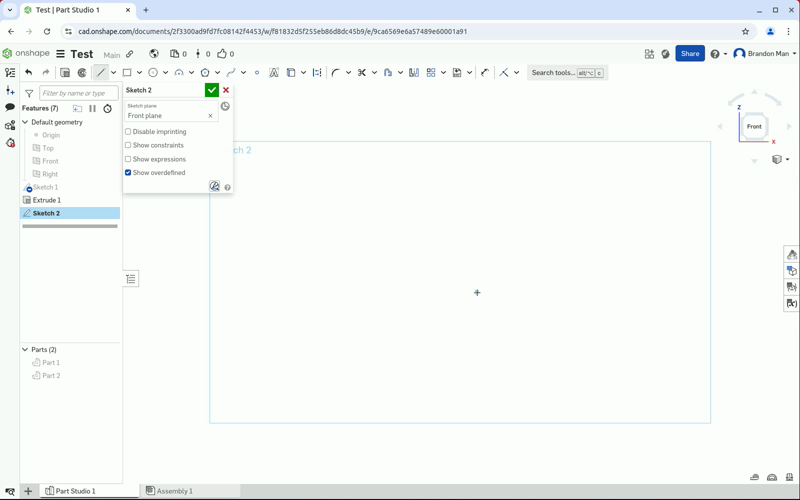
key_down(shift)
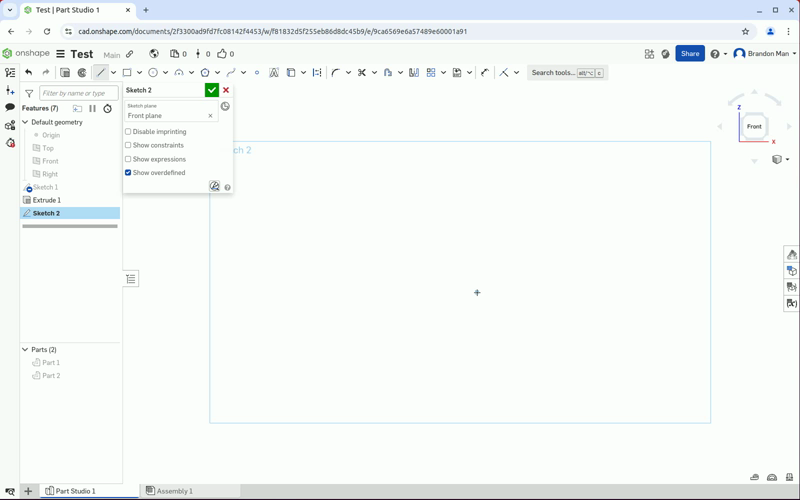
key_up(shift)
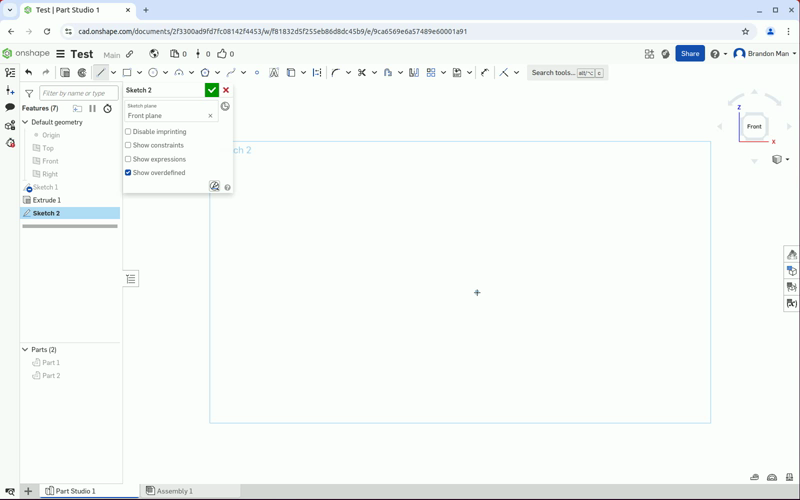
key(esc)
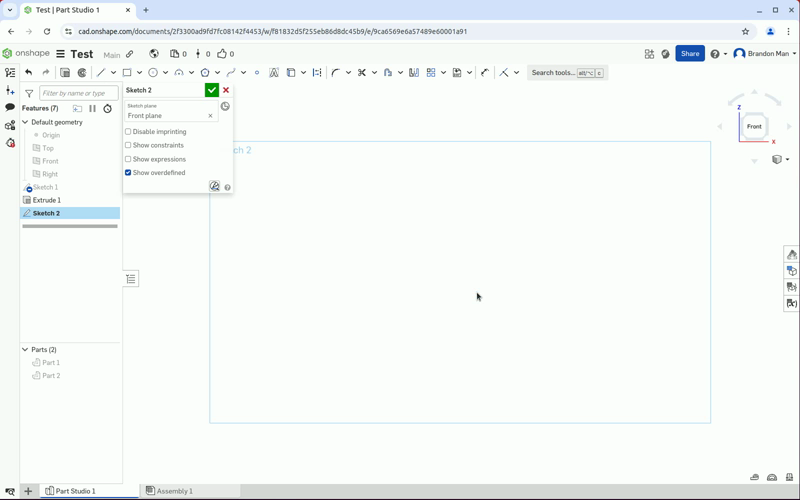
key(a)
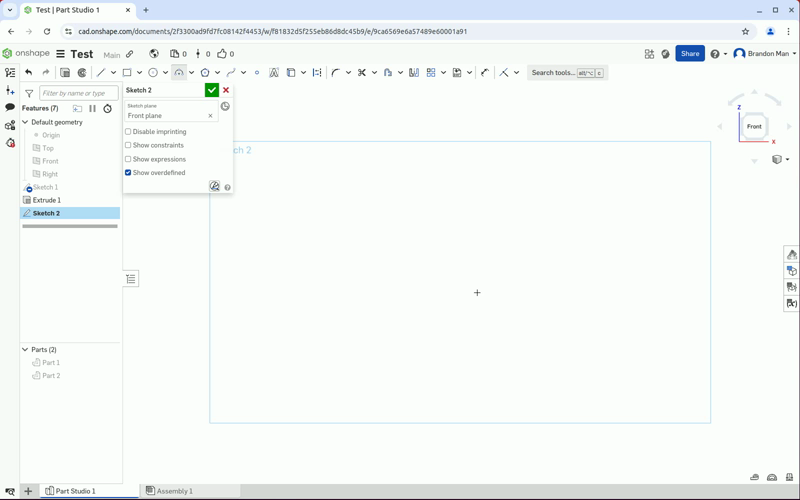
mouse_move(477, 292)
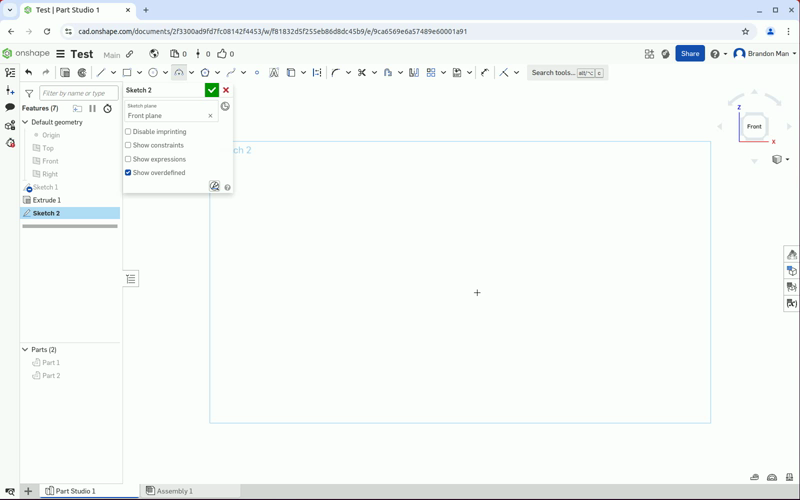
click(477, 292)
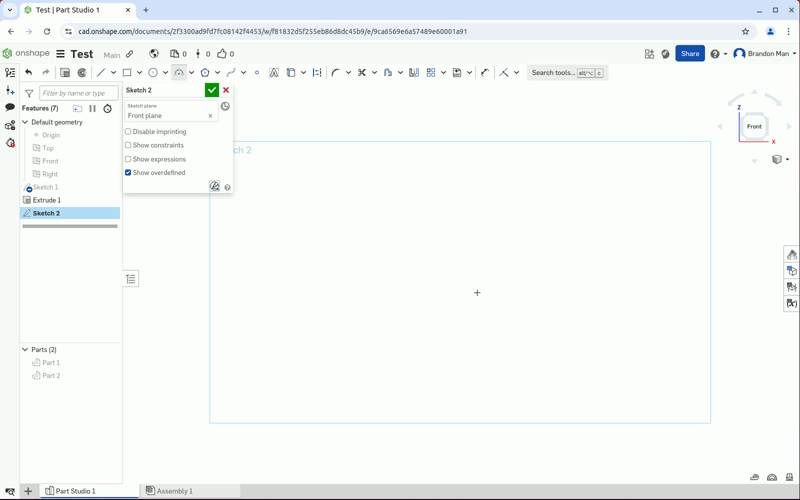
key_down(shift)
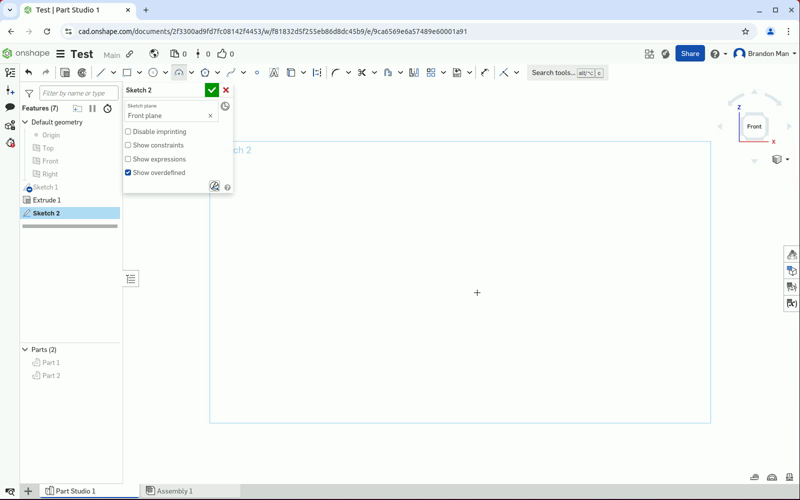
mouse_move(479, 288)
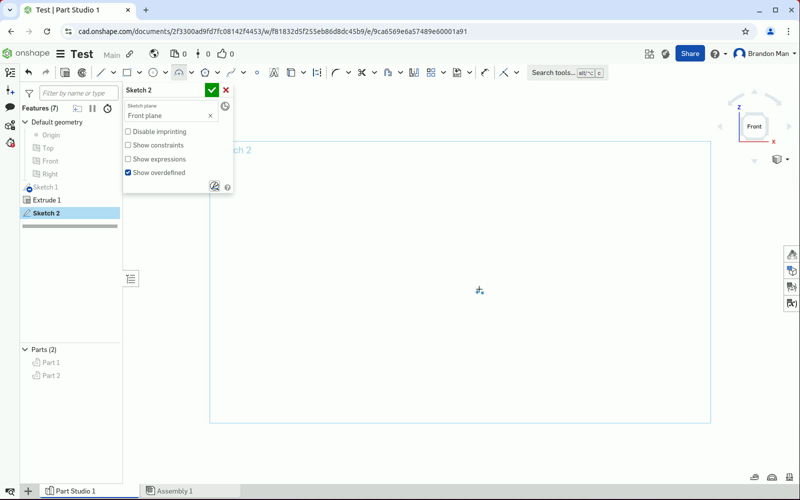
scroll(6)
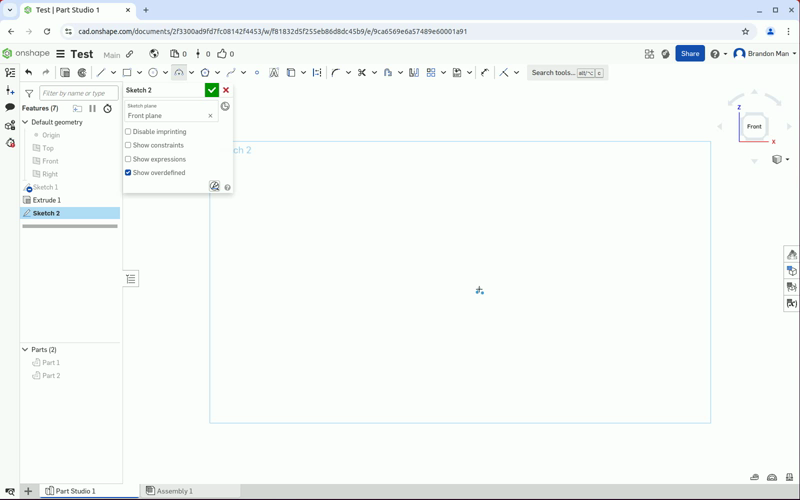
scroll(6)
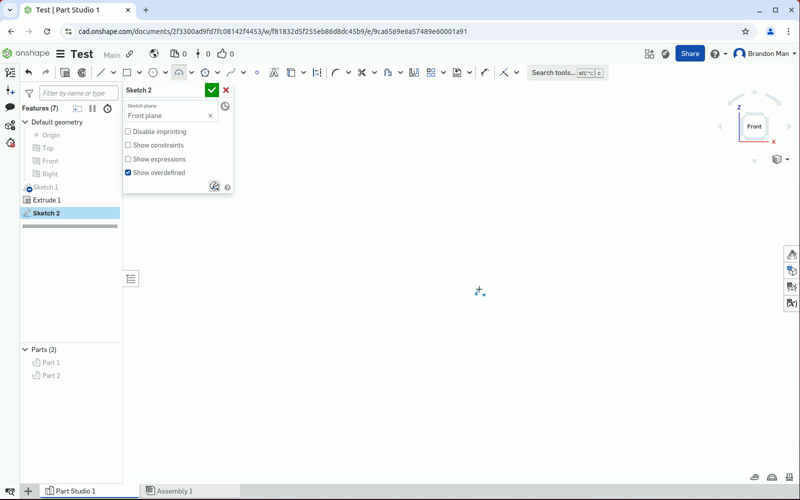
scroll(6)
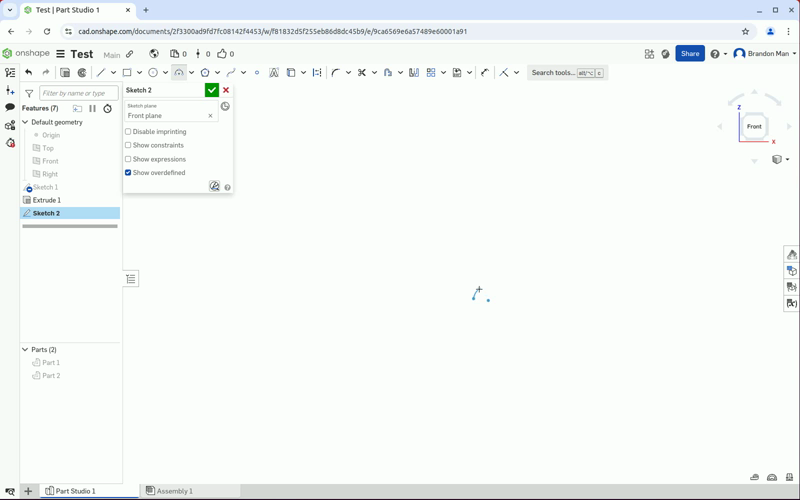
scroll(6)
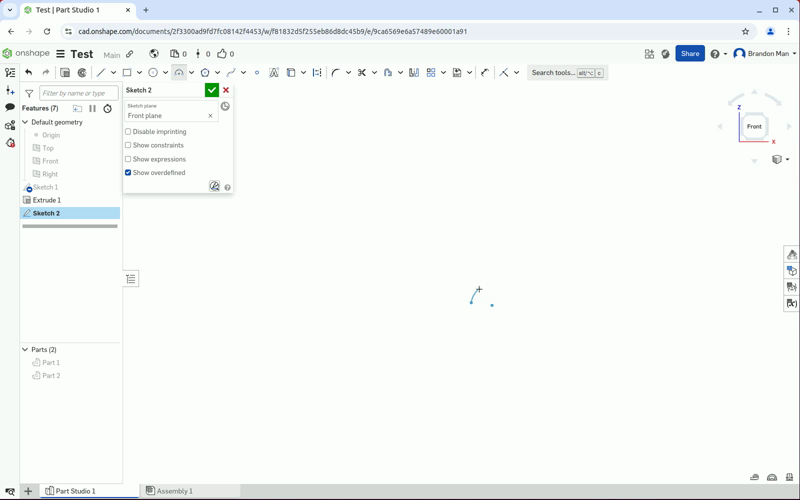
scroll(6)
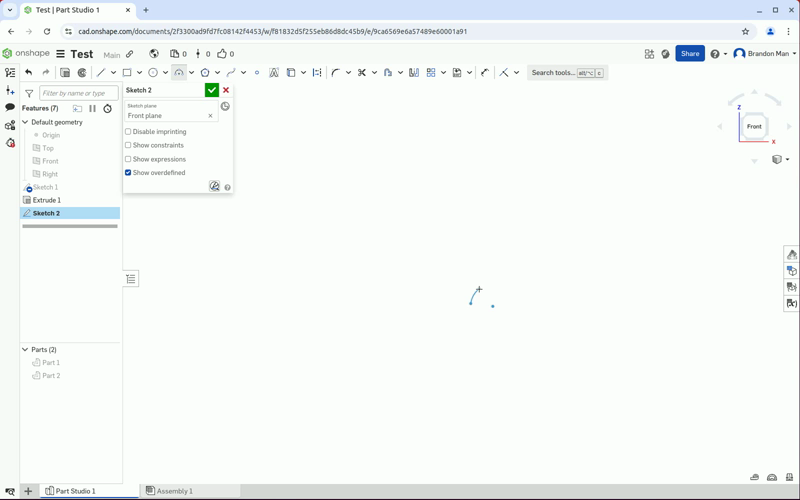
scroll(6)
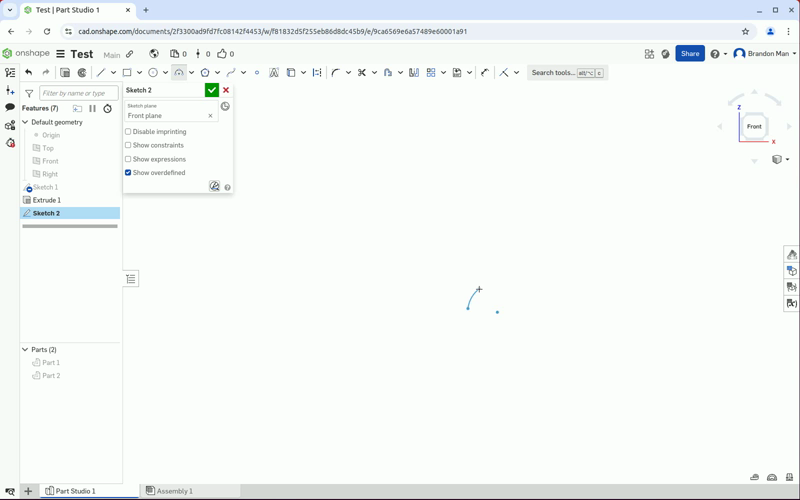
scroll(6)
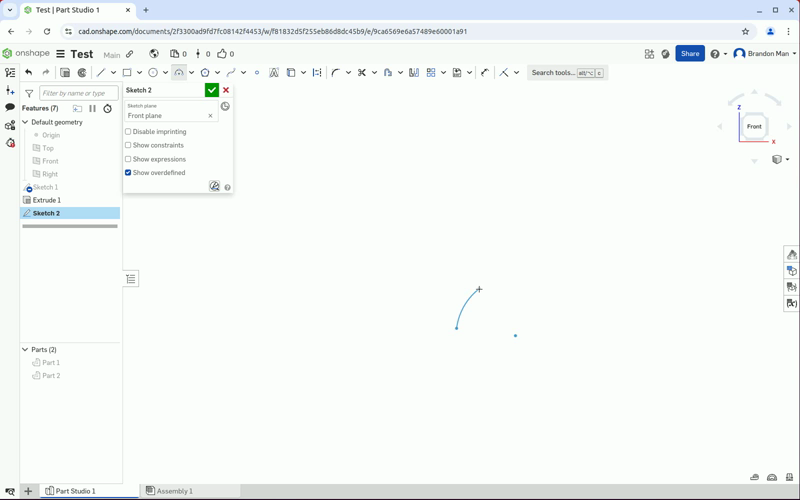
click(479, 288)
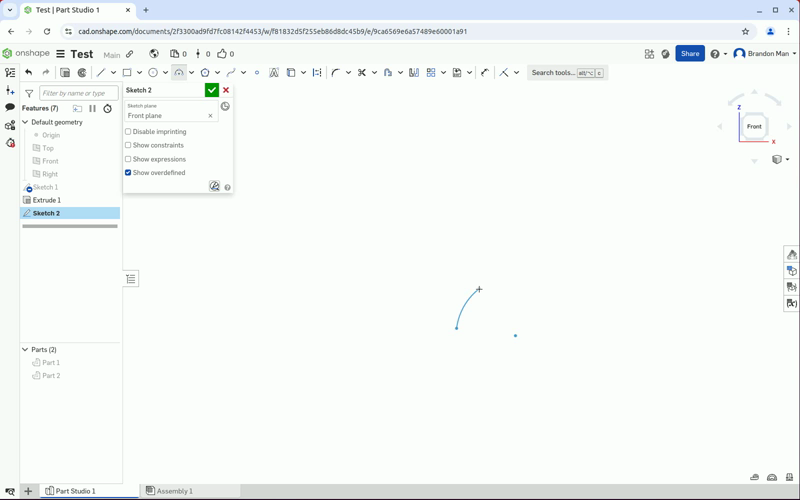
scroll(-6)
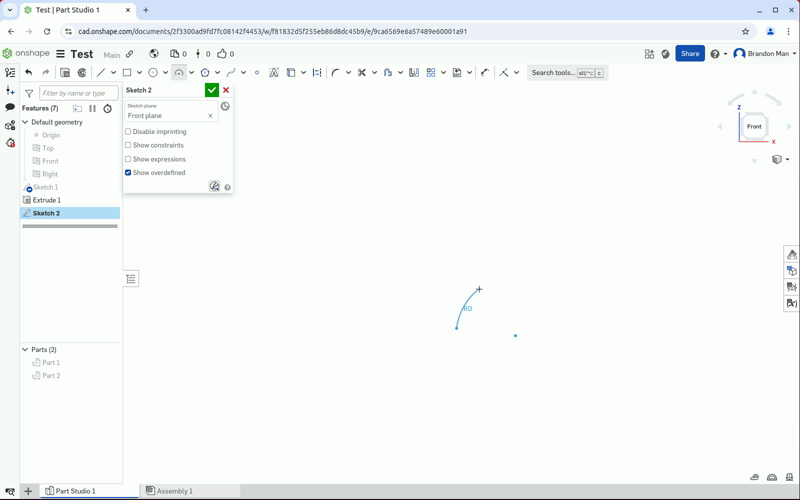
scroll(-6)
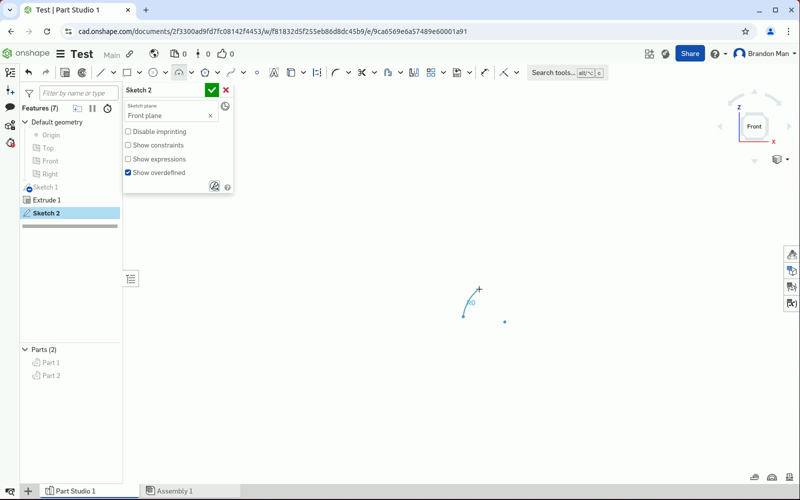
scroll(-6)
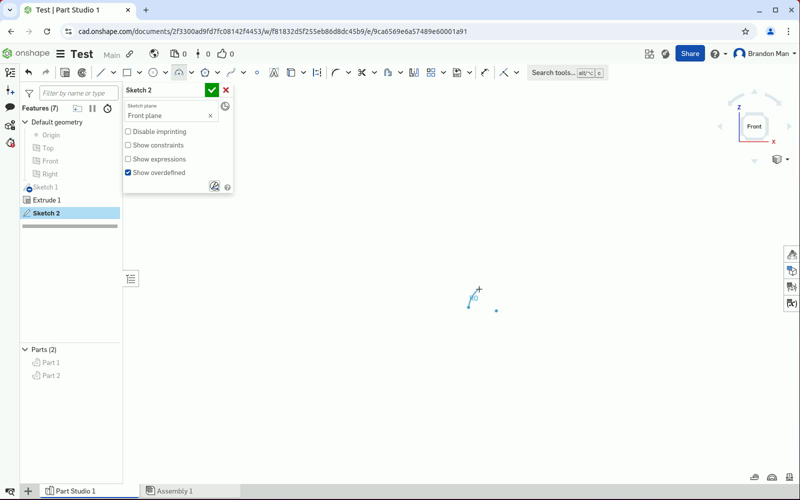
scroll(-6)
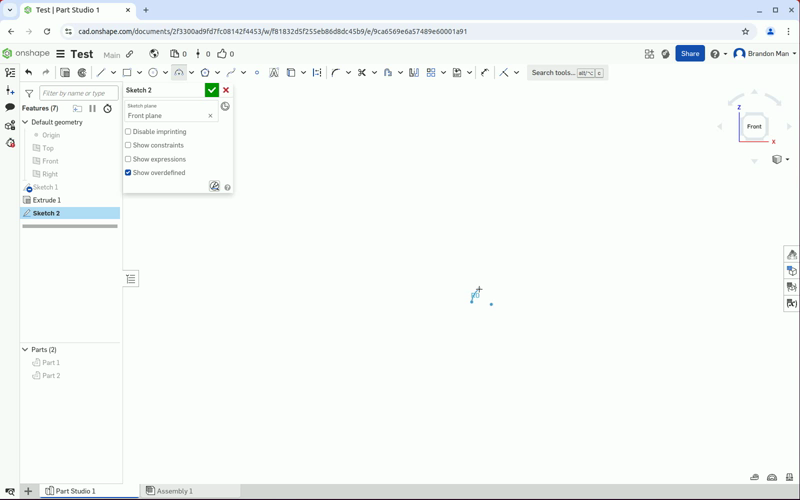
scroll(-6)
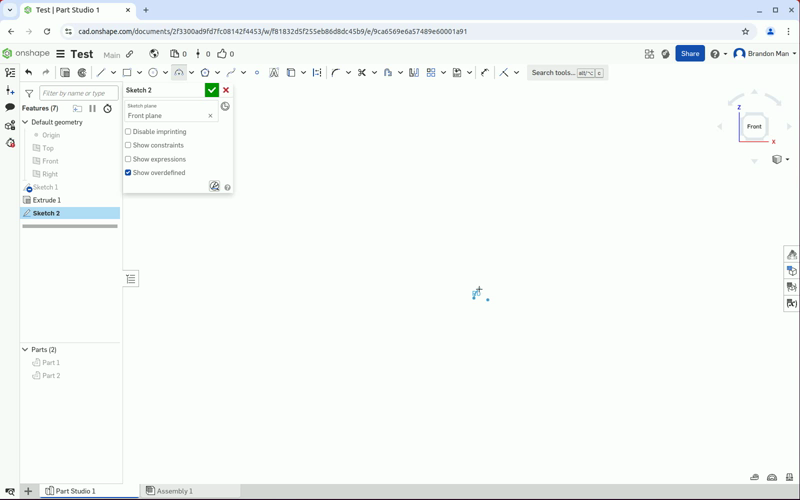
scroll(-6)
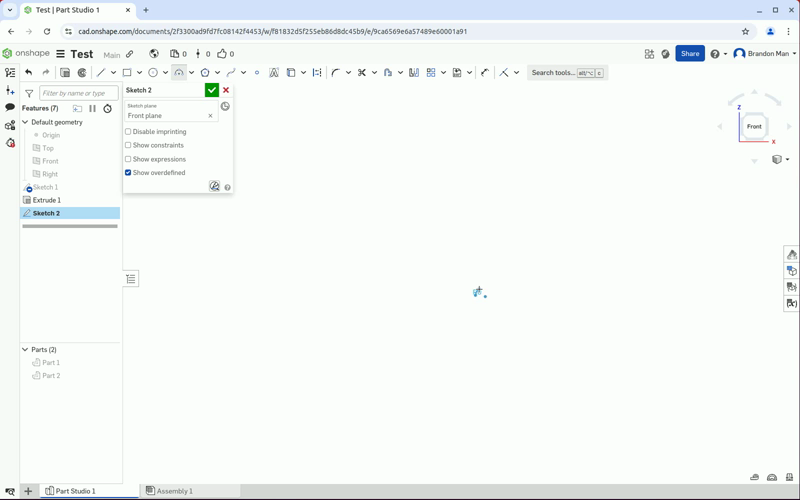
scroll(-6)
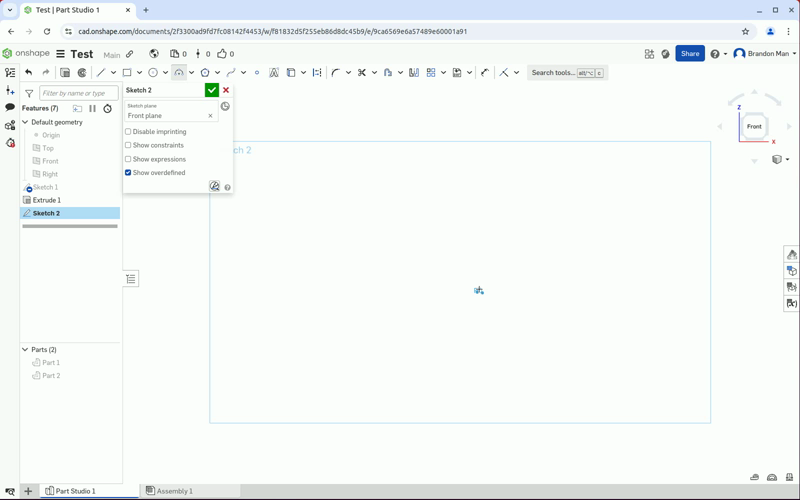
mouse_move(478, 290)
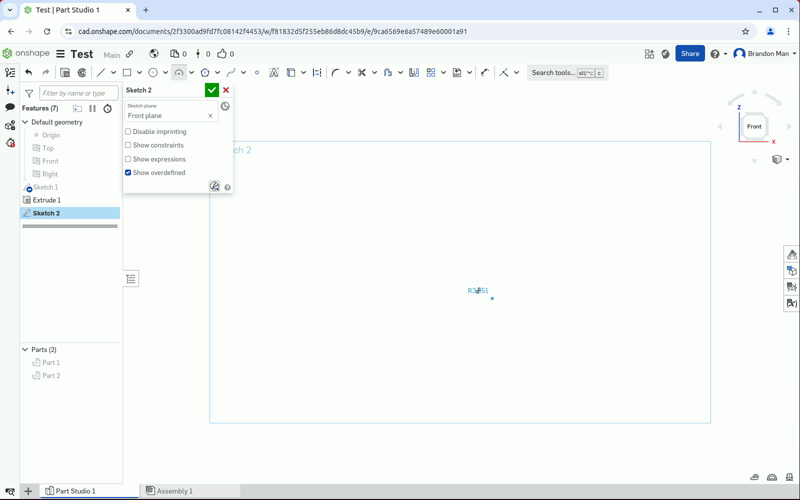
scroll(6)
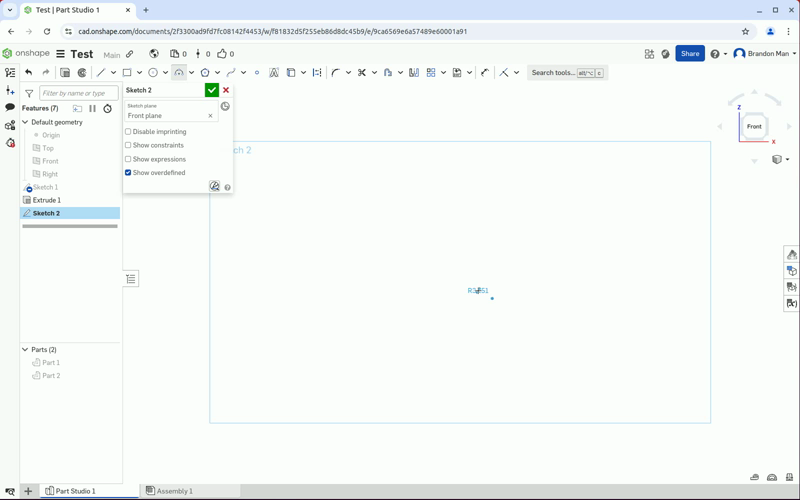
scroll(6)
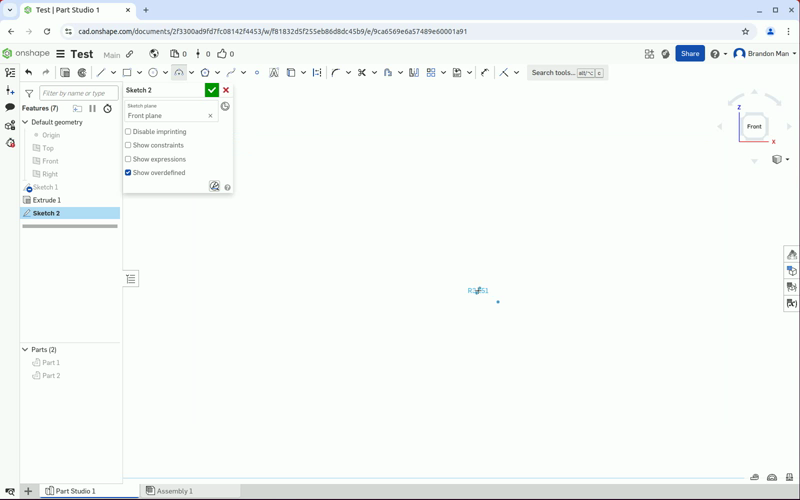
scroll(6)
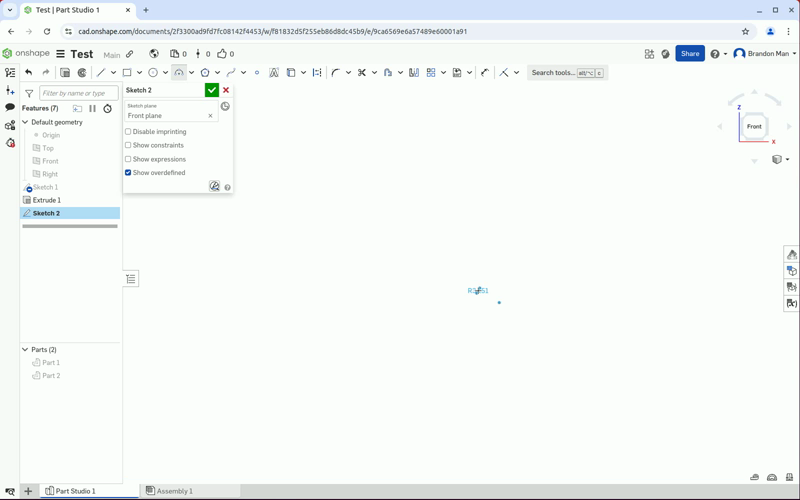
scroll(6)
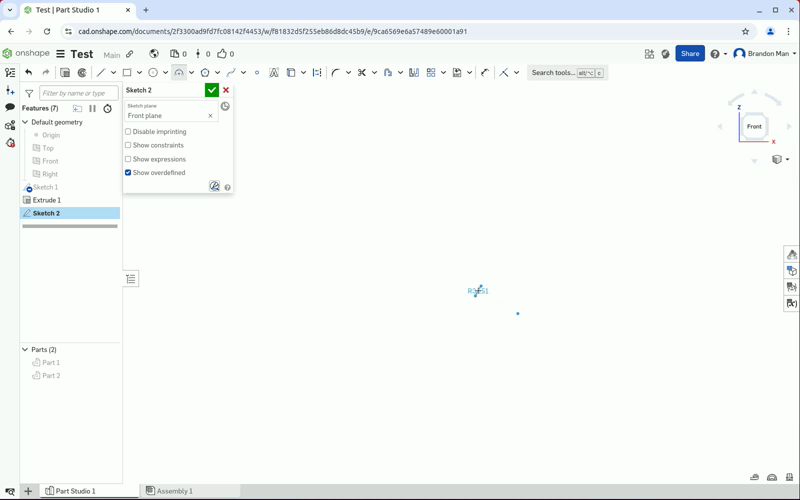
scroll(6)
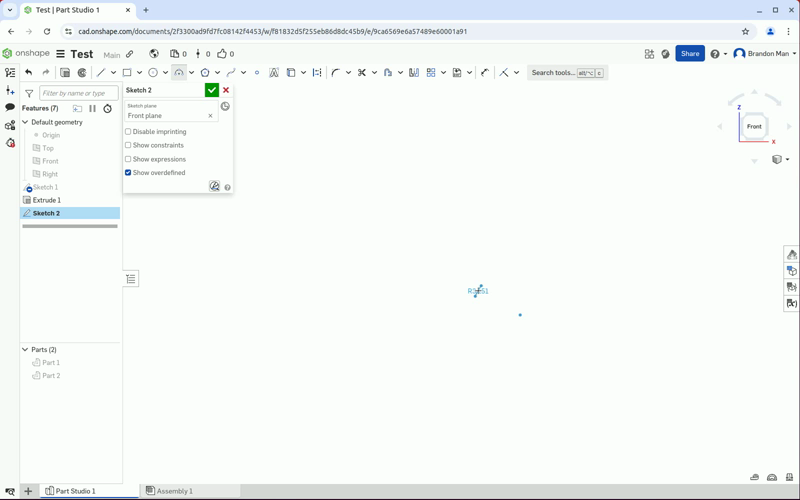
scroll(6)
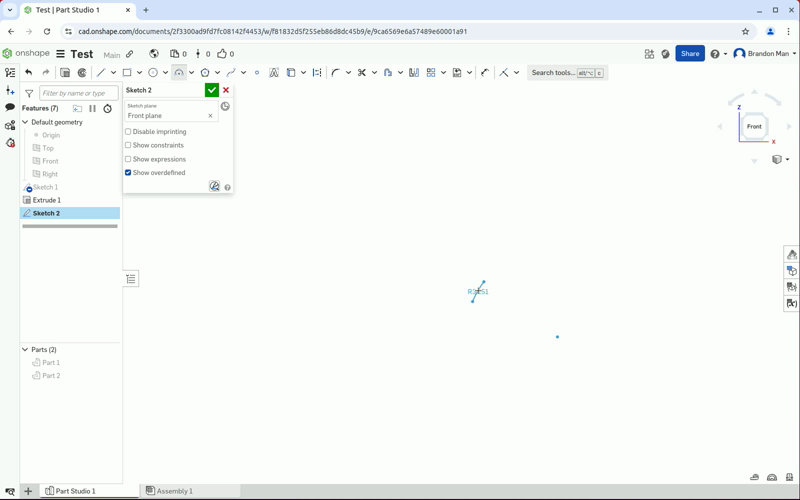
scroll(6)
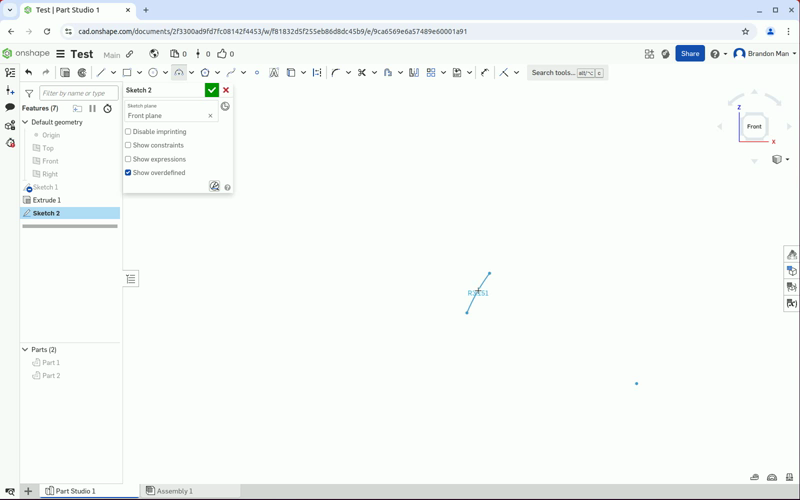
click(478, 290)
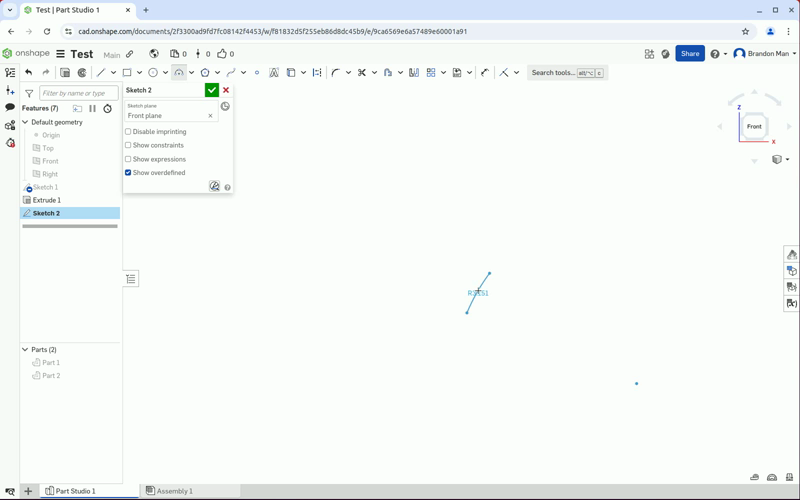
scroll(-6)
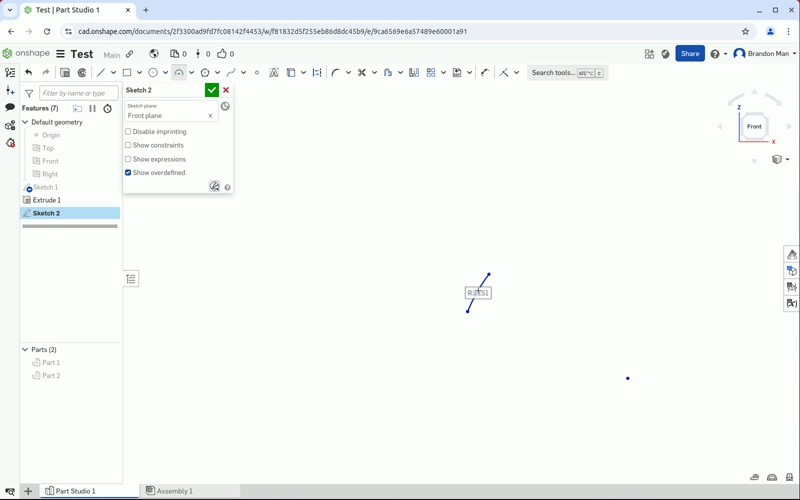
scroll(-6)
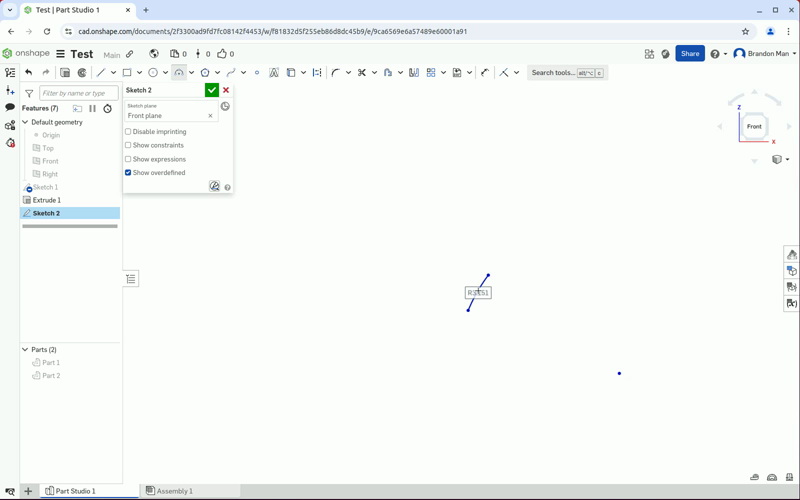
scroll(-6)
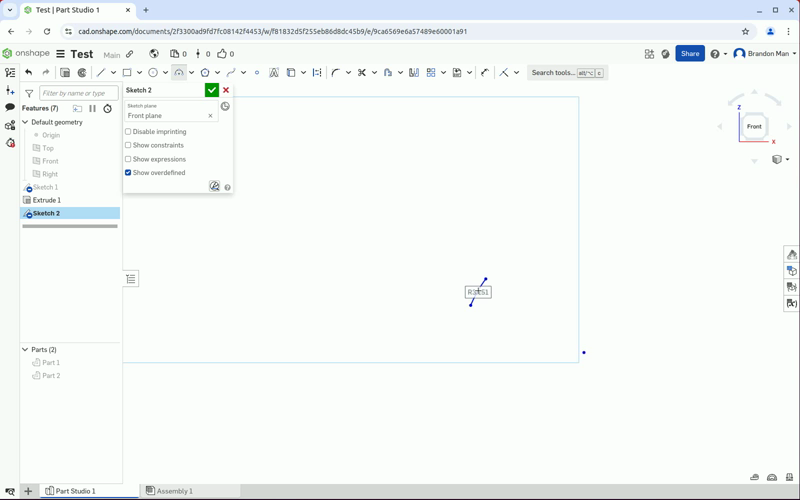
scroll(-6)
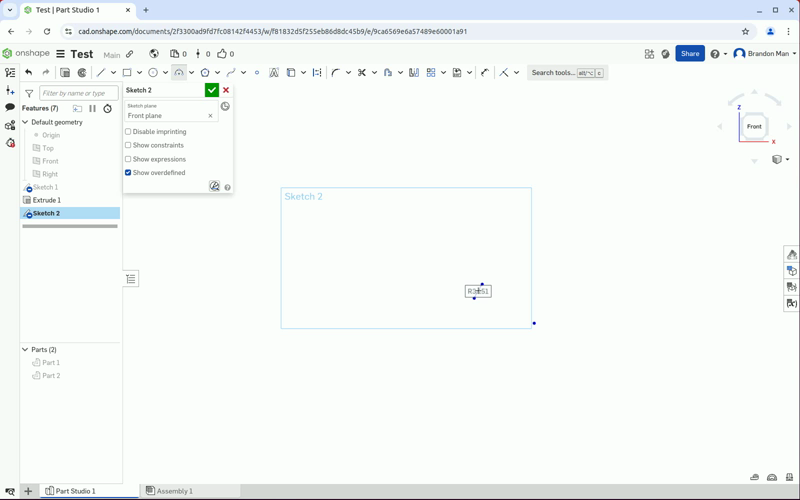
scroll(-6)
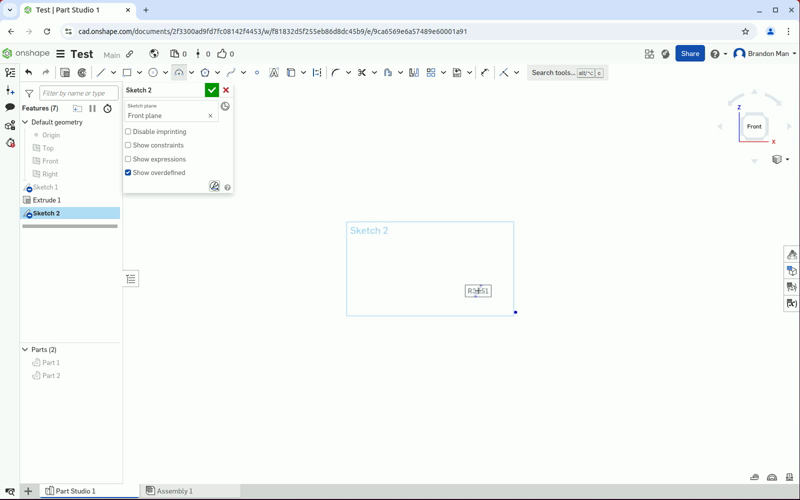
scroll(-6)
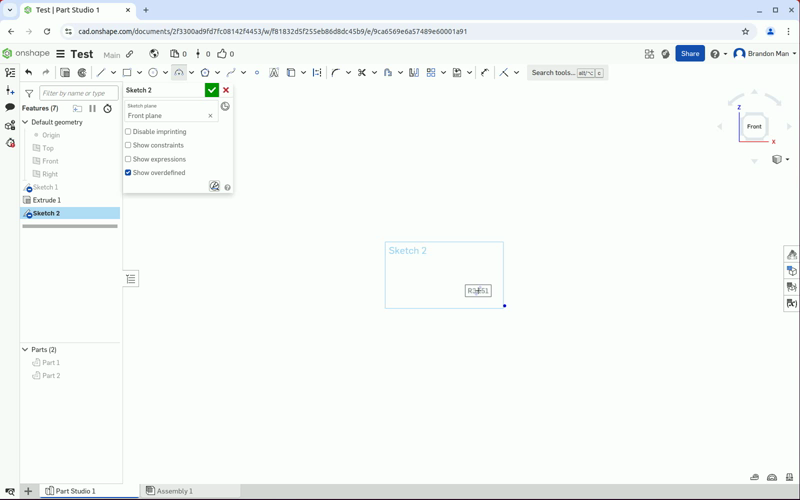
scroll(-6)
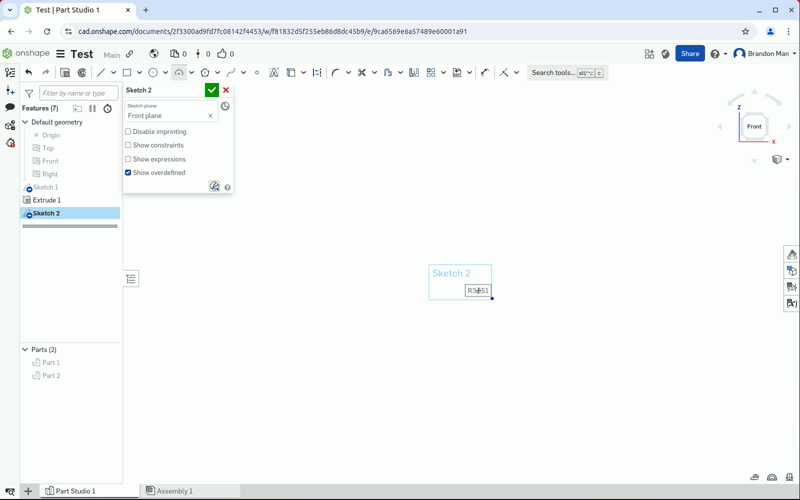
key_up(shift)
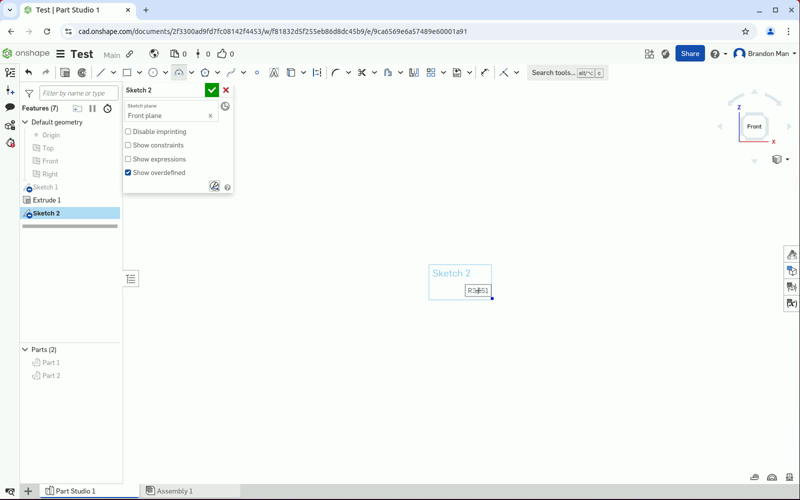
key(esc)
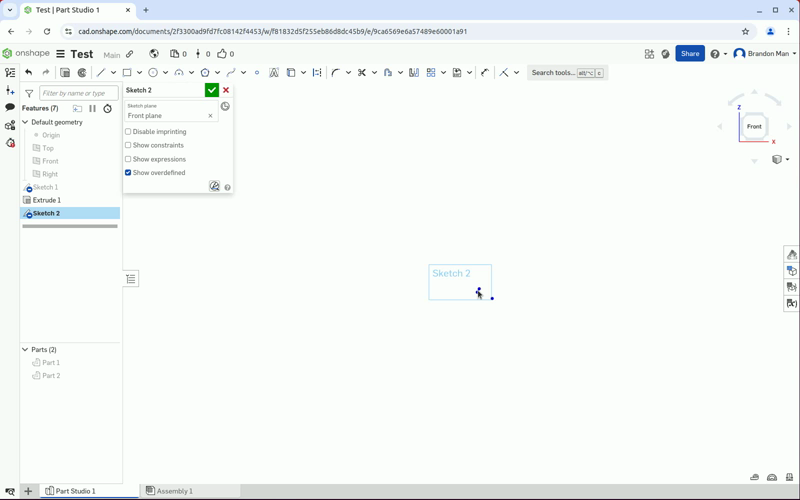
key(l)
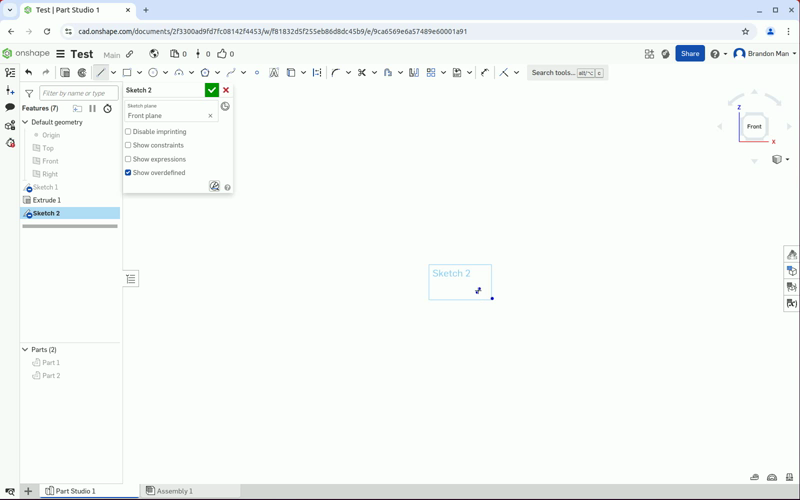
mouse_move(479, 288)
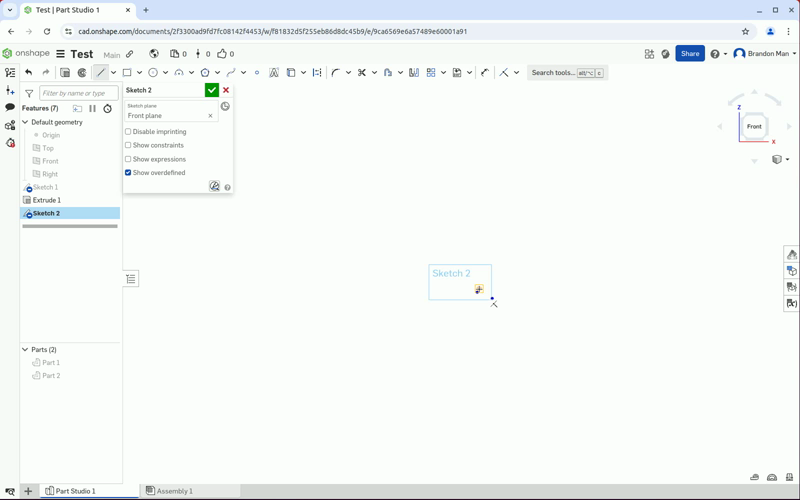
scroll(6)
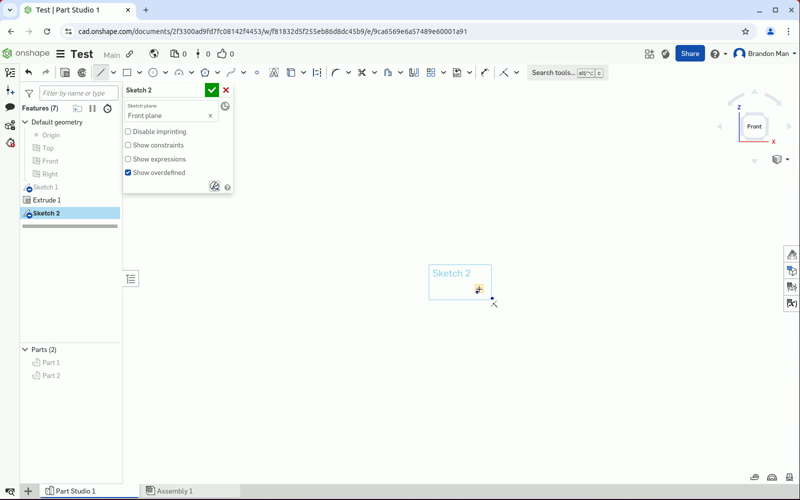
scroll(6)
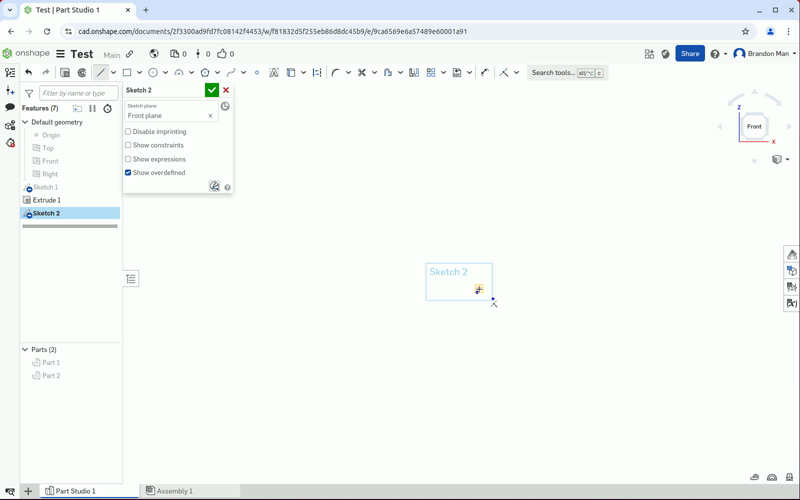
scroll(6)
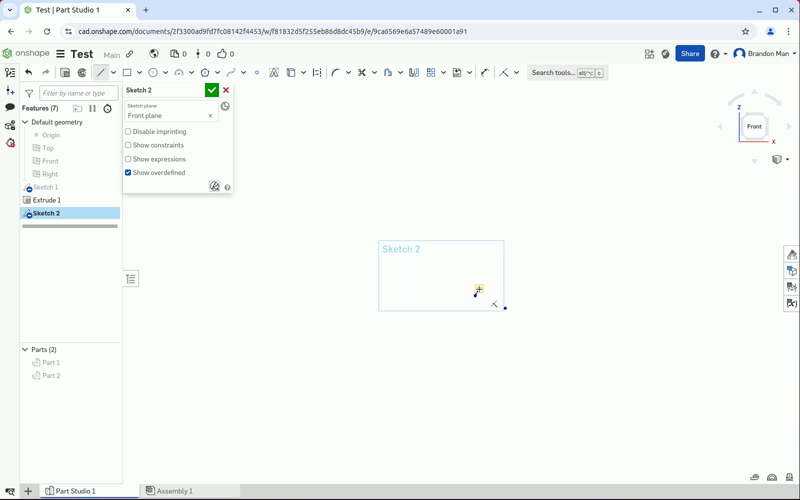
scroll(6)
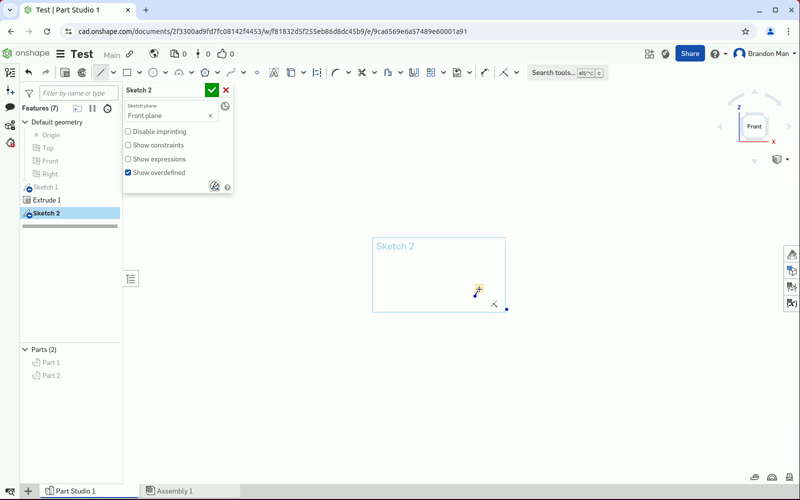
scroll(6)
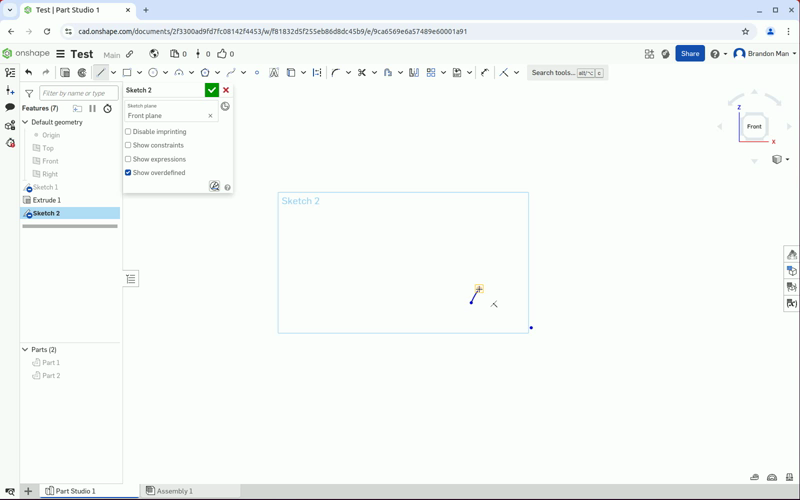
scroll(6)
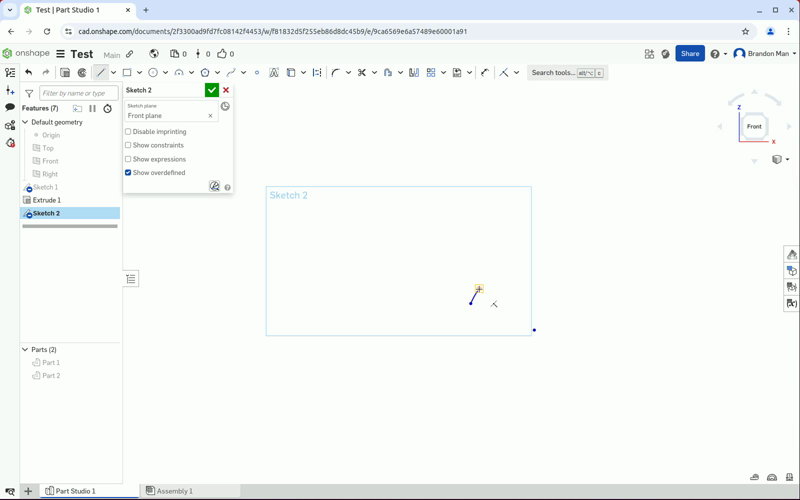
scroll(6)
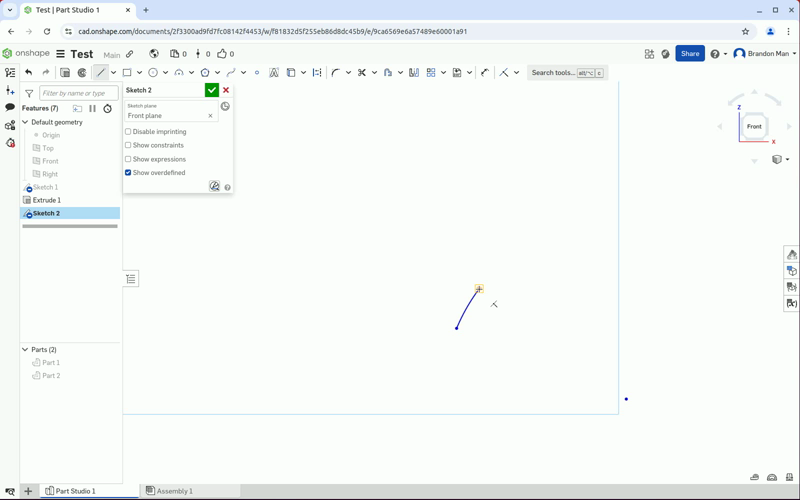
click(479, 288)
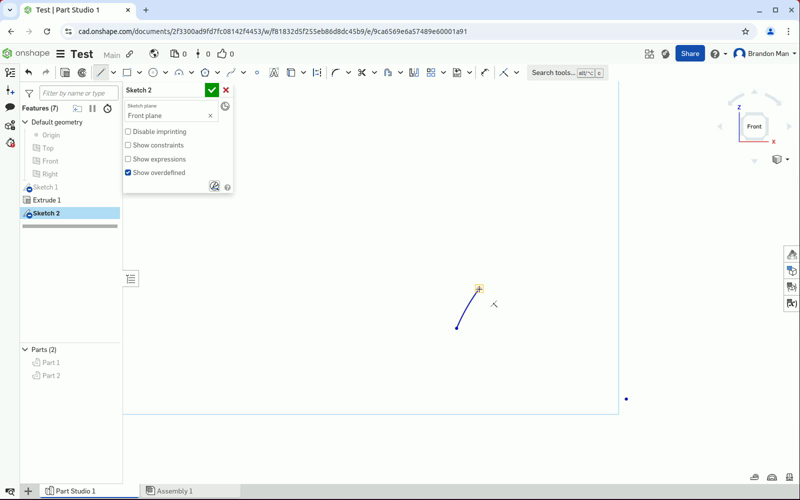
scroll(-6)
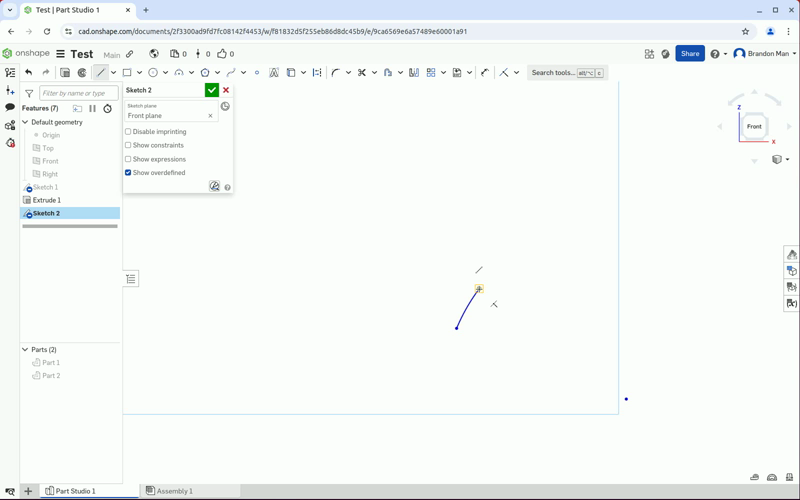
scroll(-6)
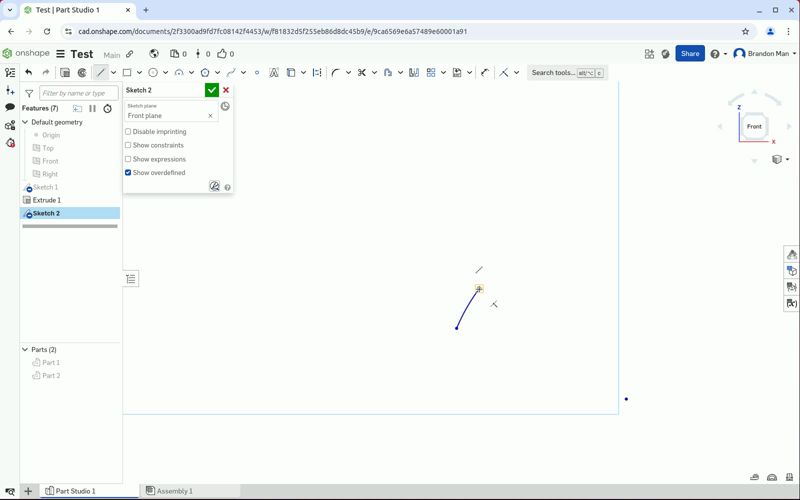
scroll(-6)
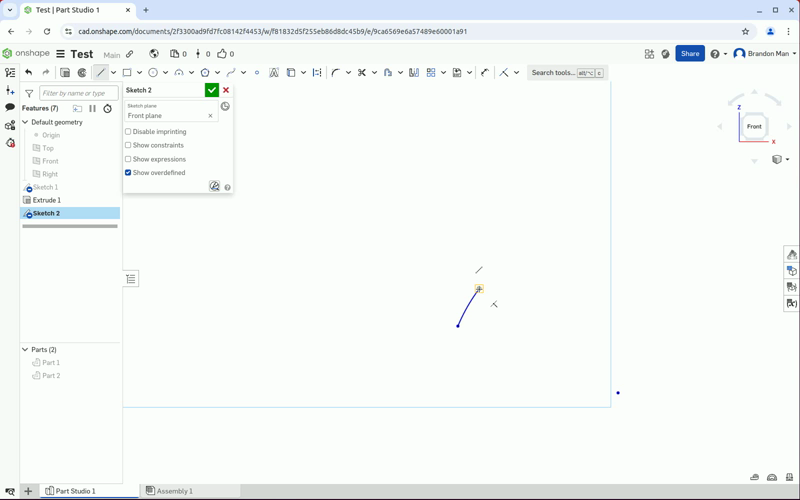
scroll(-6)
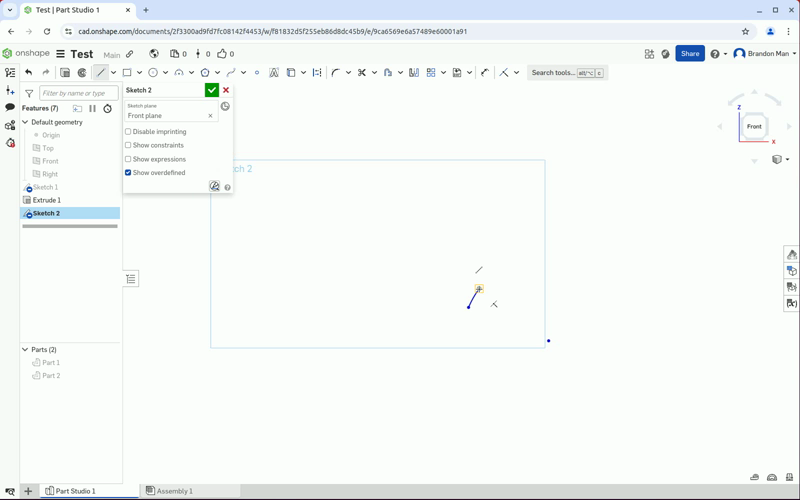
scroll(-6)
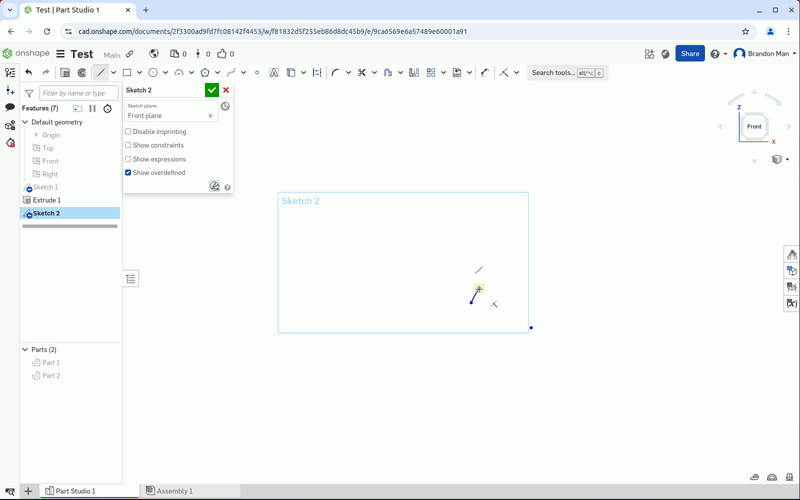
scroll(-6)
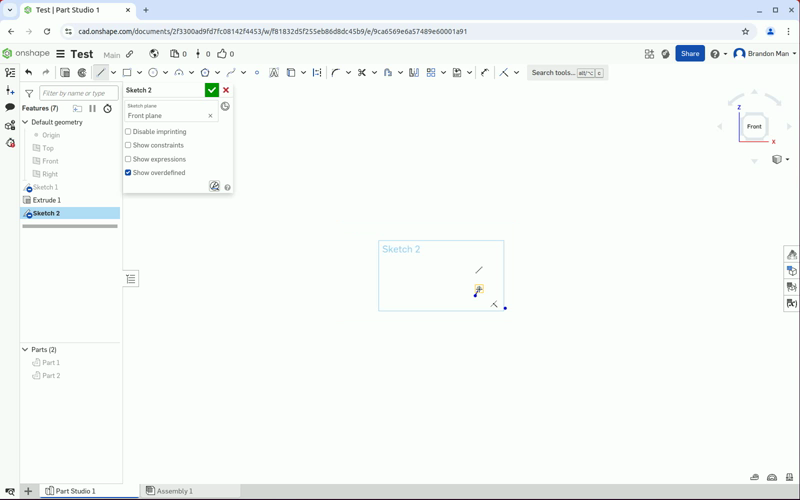
scroll(-6)
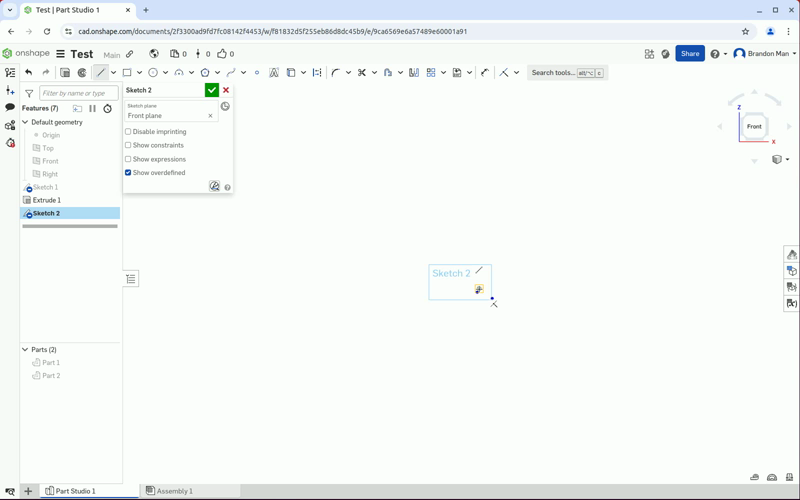
mouse_move(509, 288)
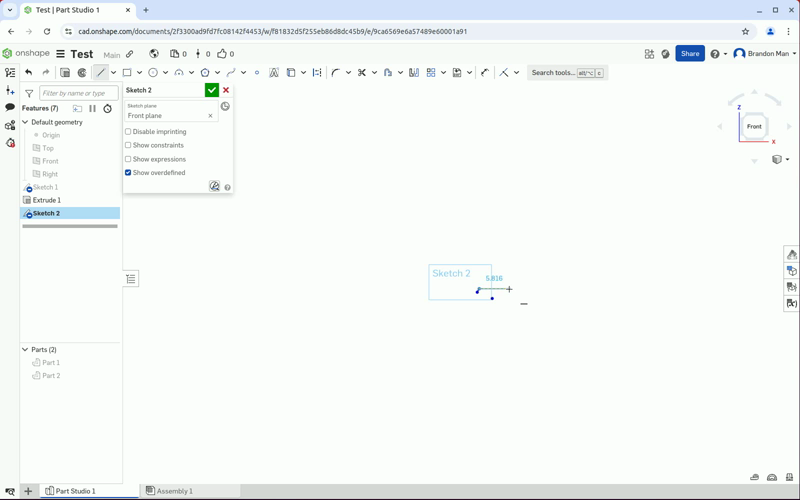
key_down(shift)
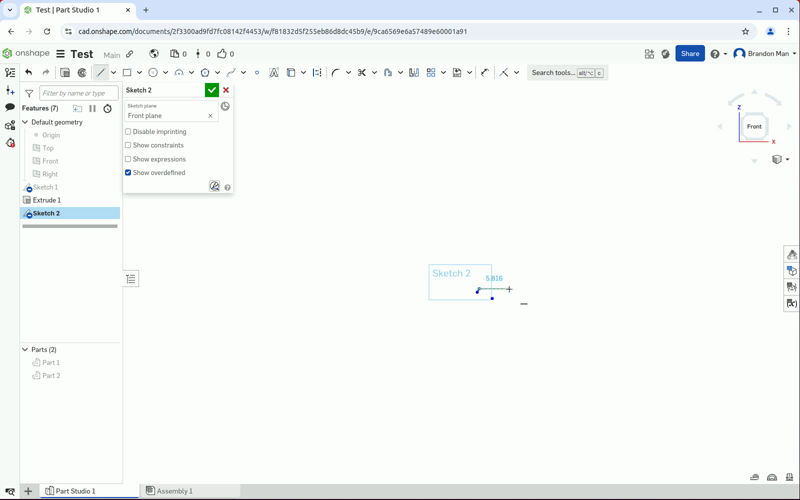
mouse_move(477, 292)
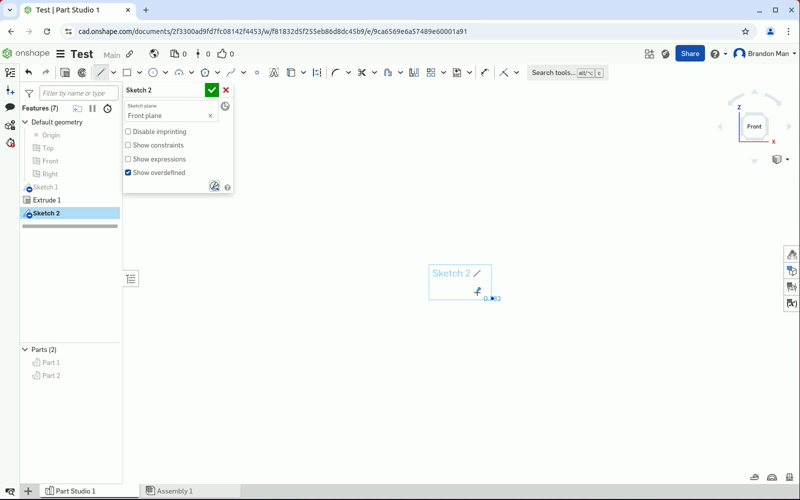
scroll(6)
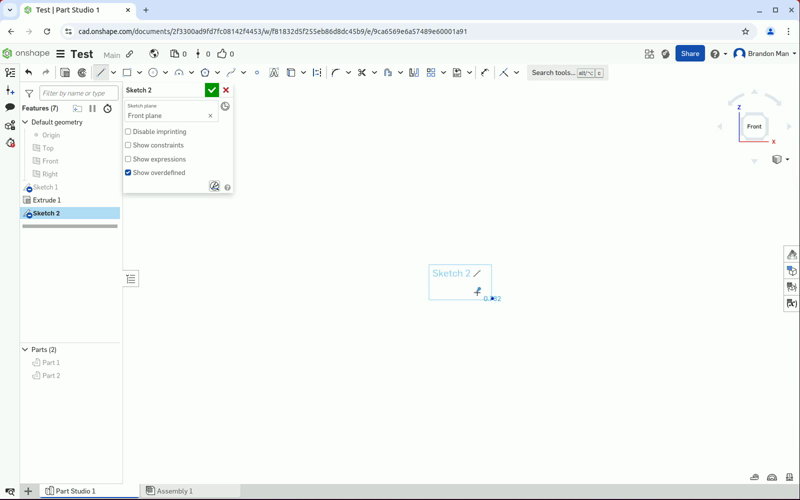
scroll(6)
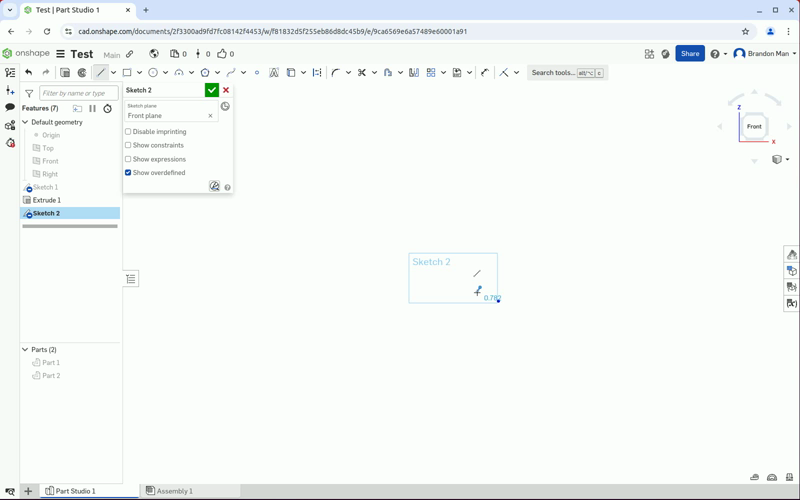
scroll(6)
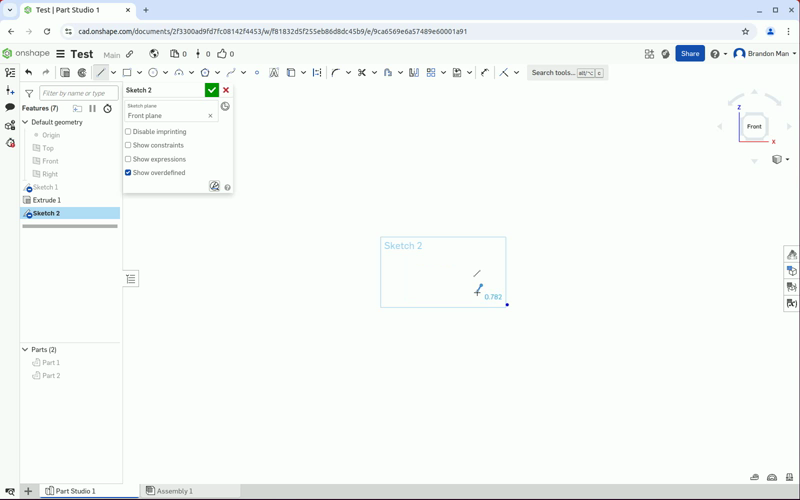
scroll(6)
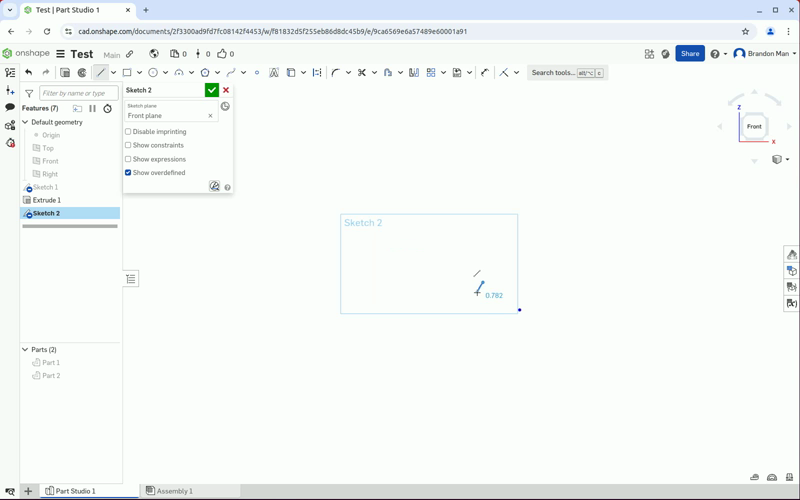
scroll(6)
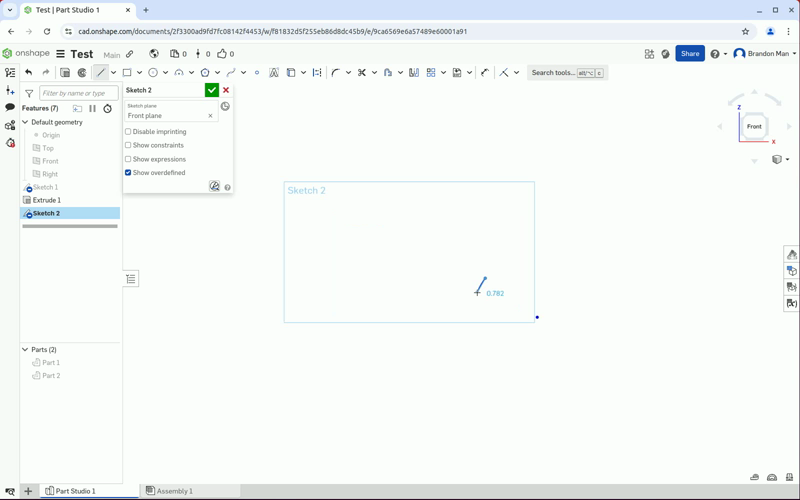
scroll(6)
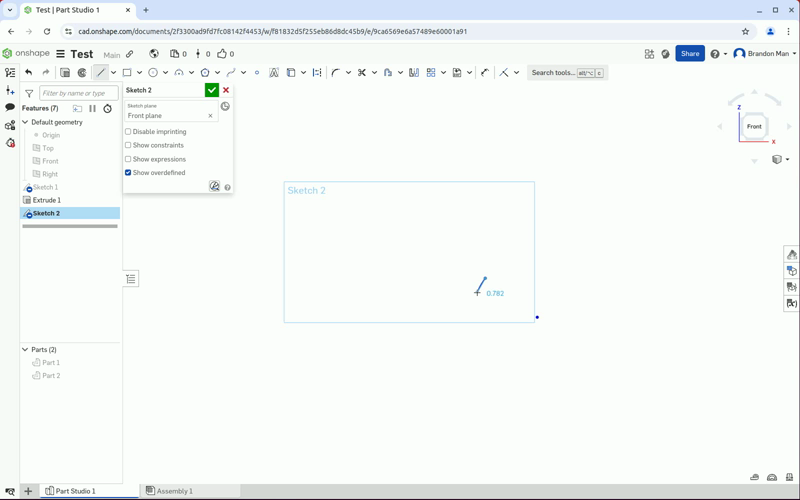
scroll(6)
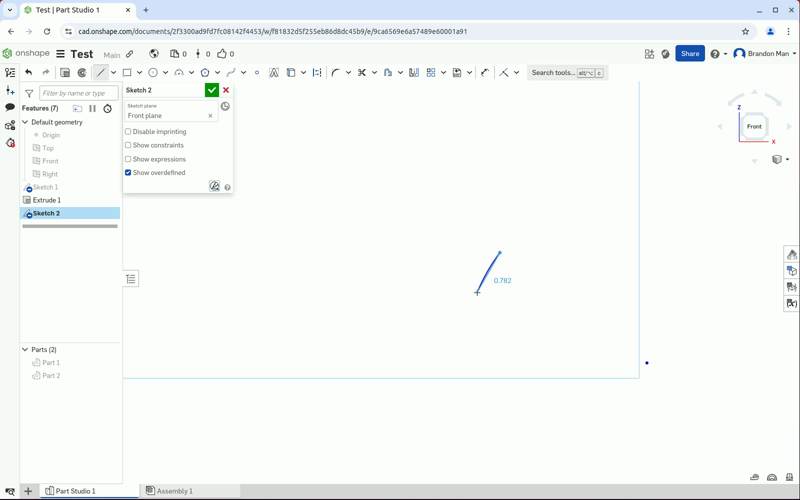
key_up(shift)
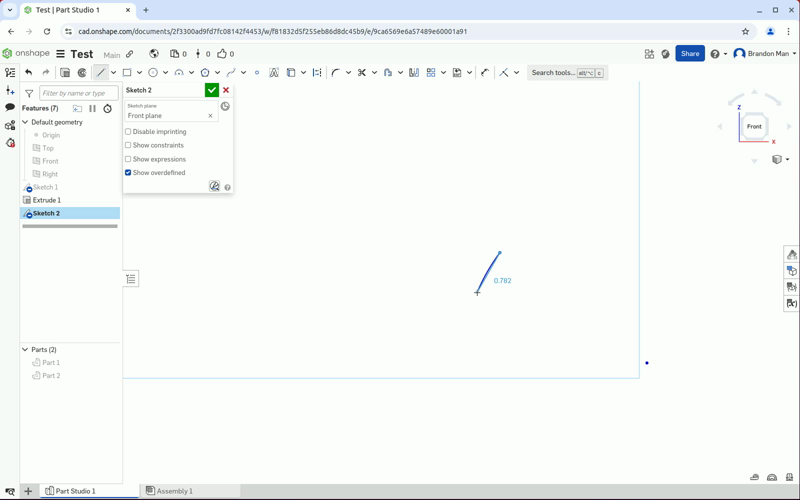
click(477, 292)
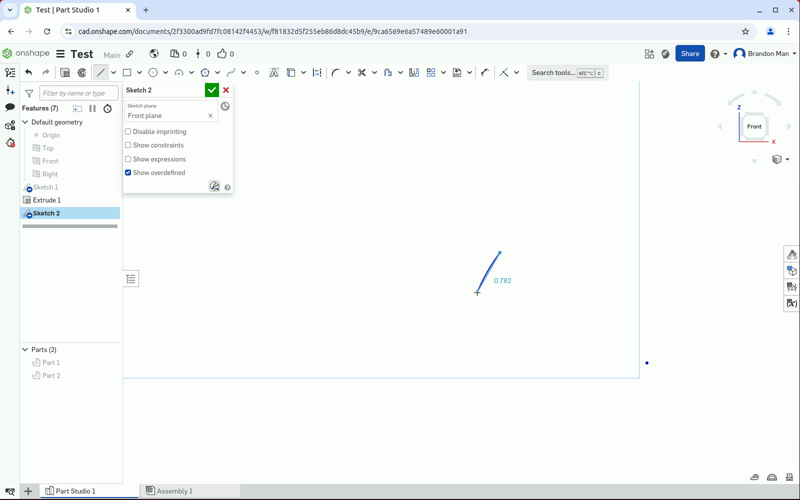
scroll(-6)
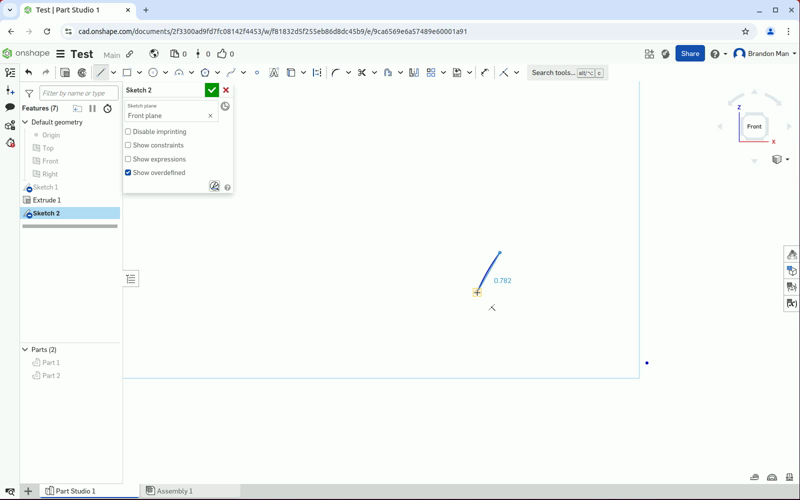
scroll(-6)
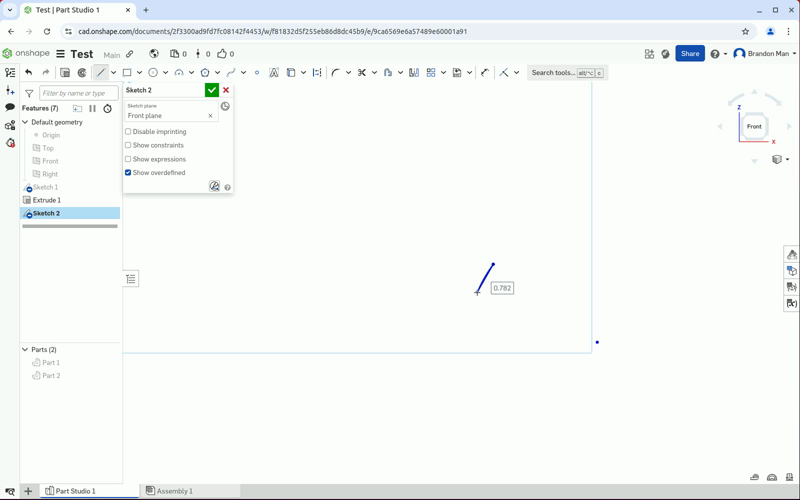
scroll(-6)
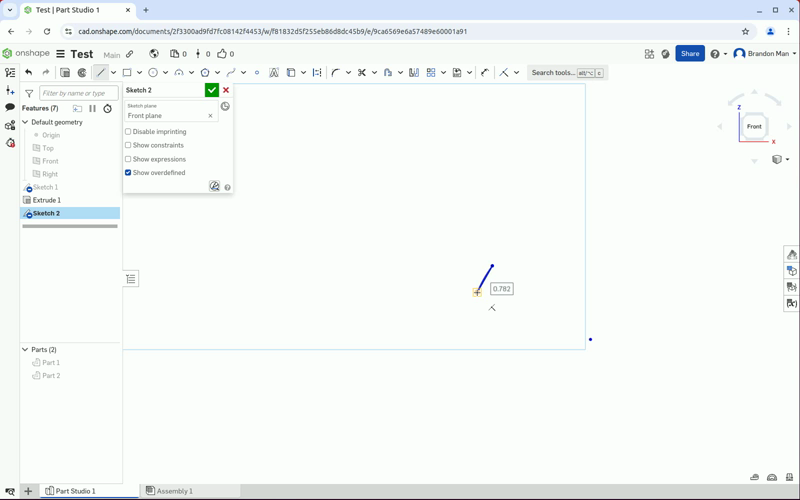
scroll(-6)
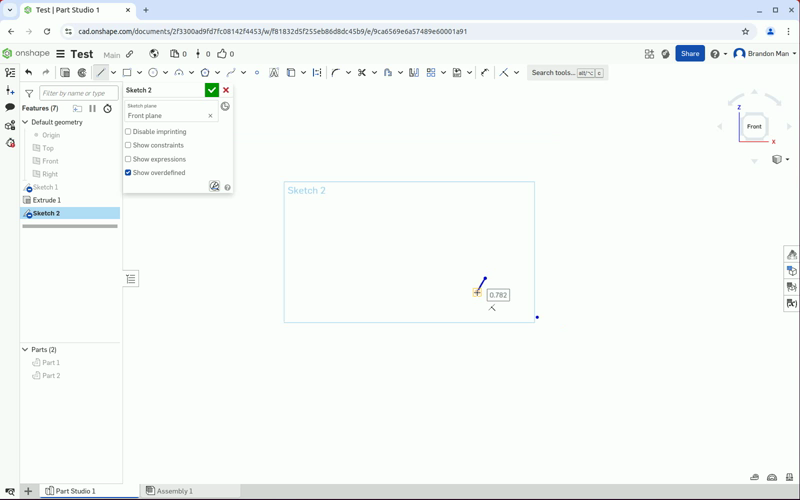
scroll(-6)
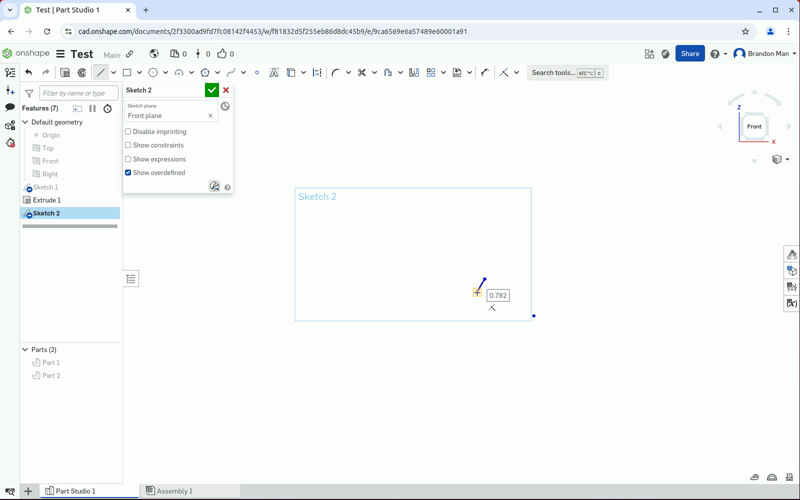
scroll(-6)
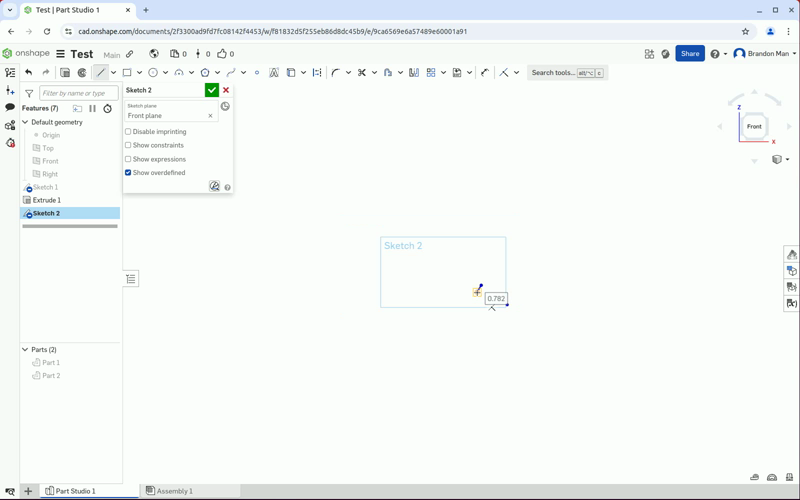
scroll(-6)
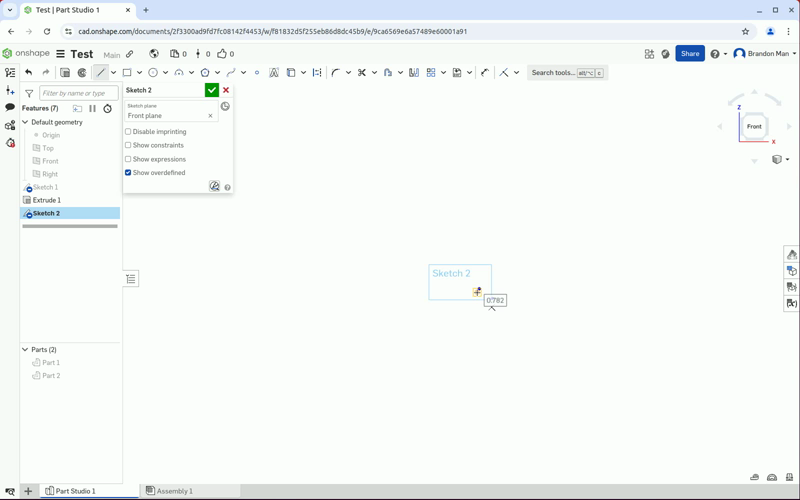
key(esc)
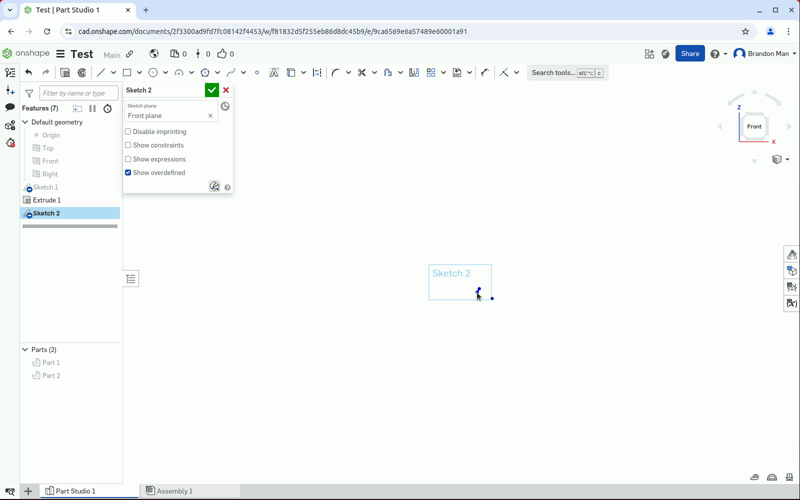
mouse_move(478, 289)
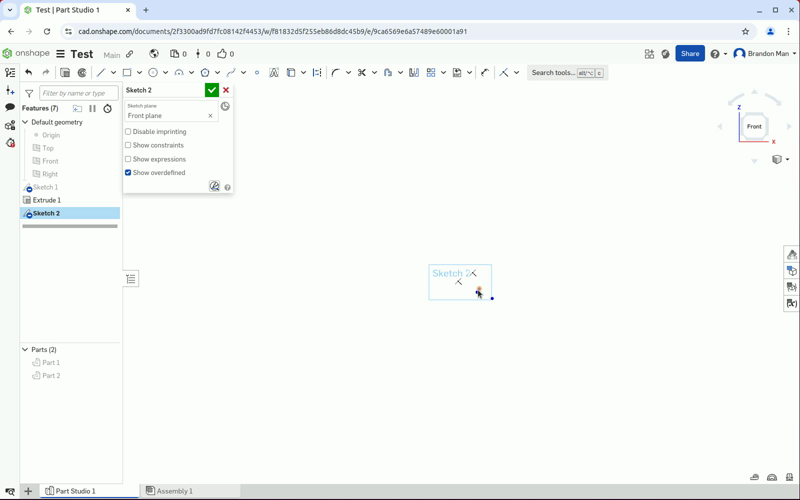
scroll(6)
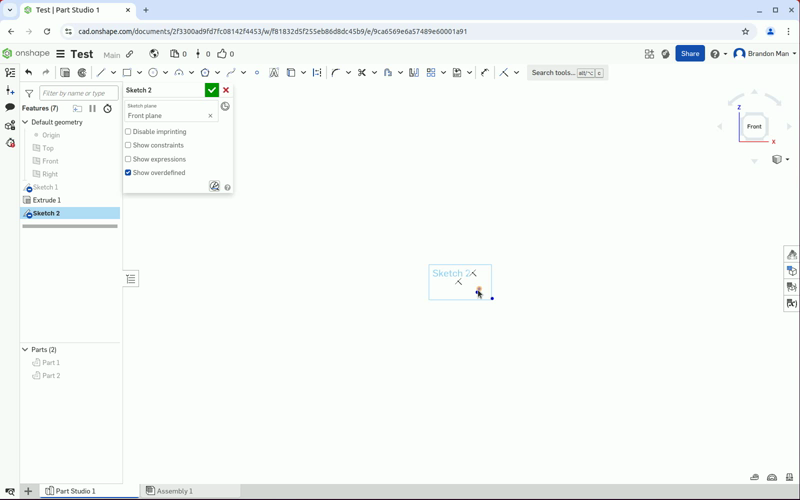
scroll(6)
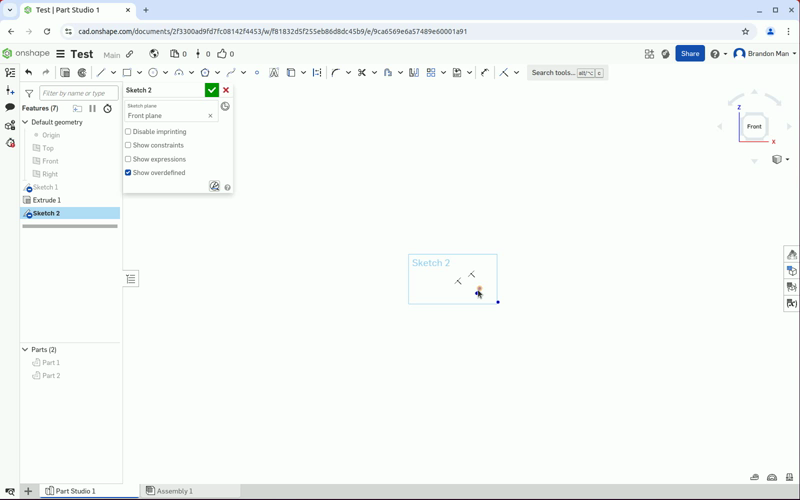
scroll(6)
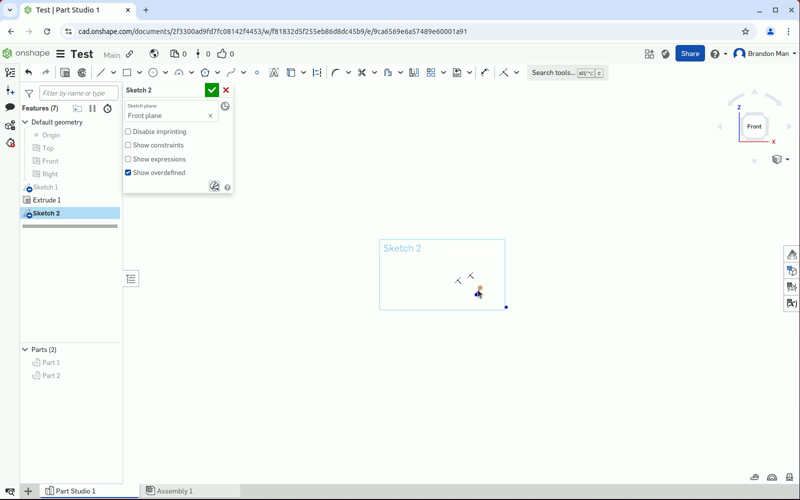
scroll(6)
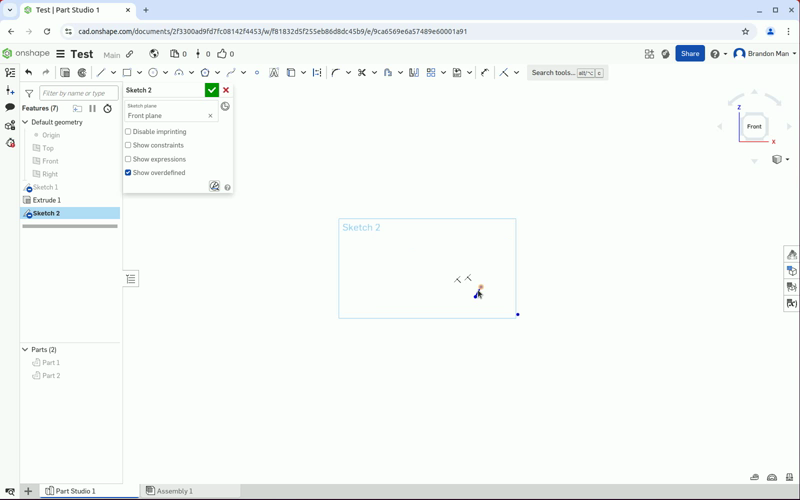
scroll(6)
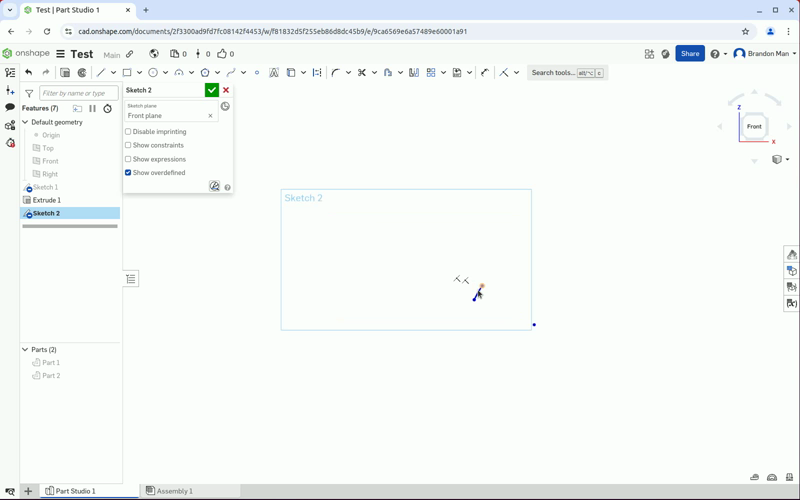
scroll(6)
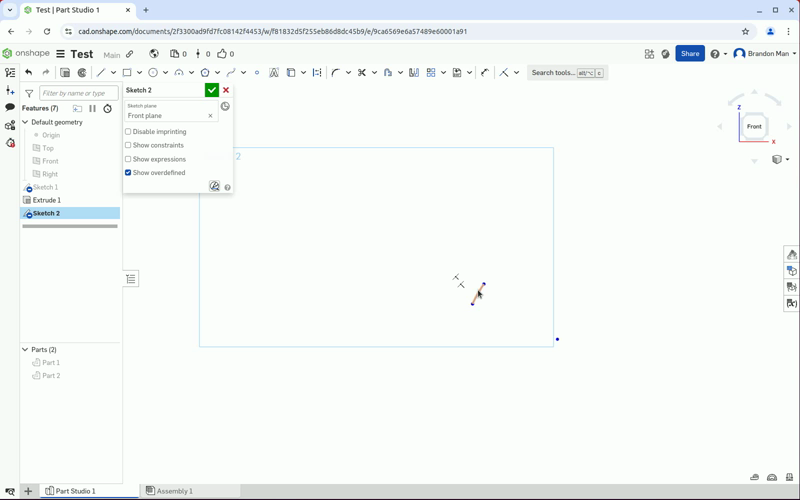
scroll(6)
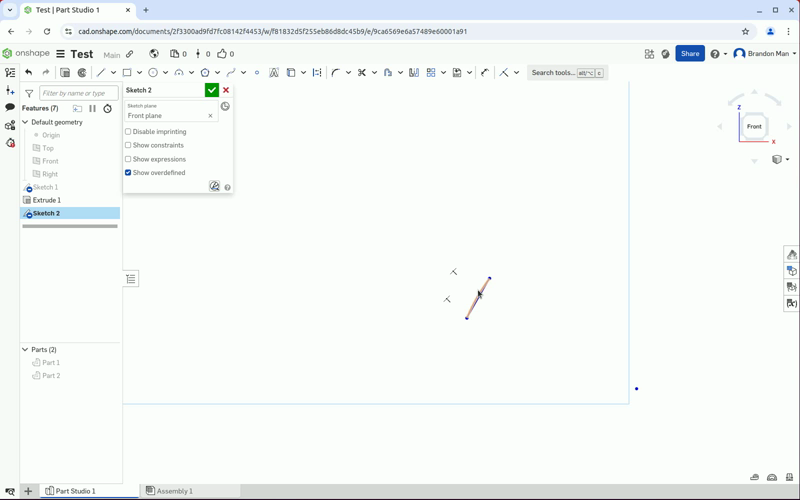
click(478, 289)
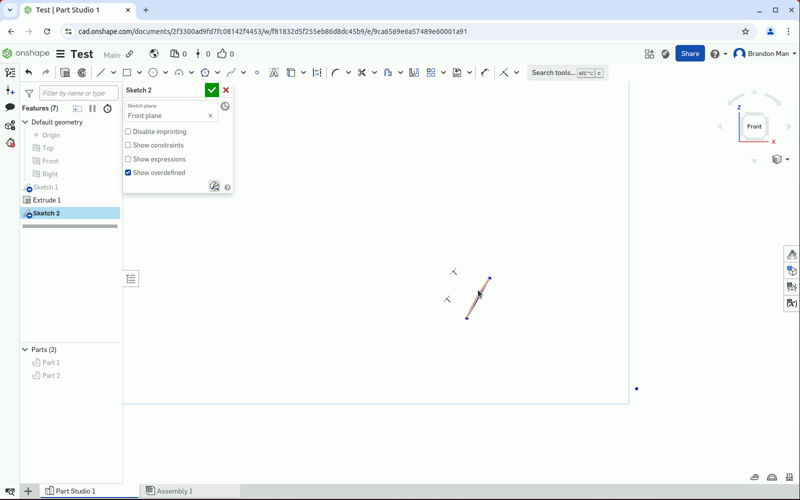
scroll(-6)
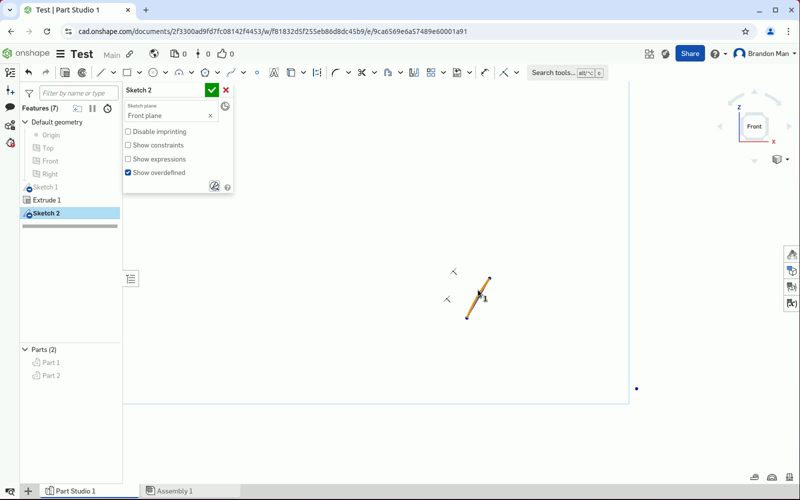
scroll(-6)
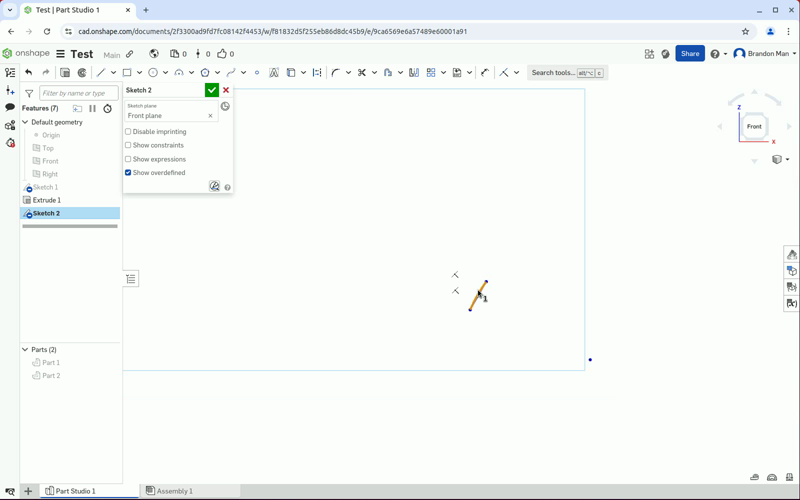
scroll(-6)
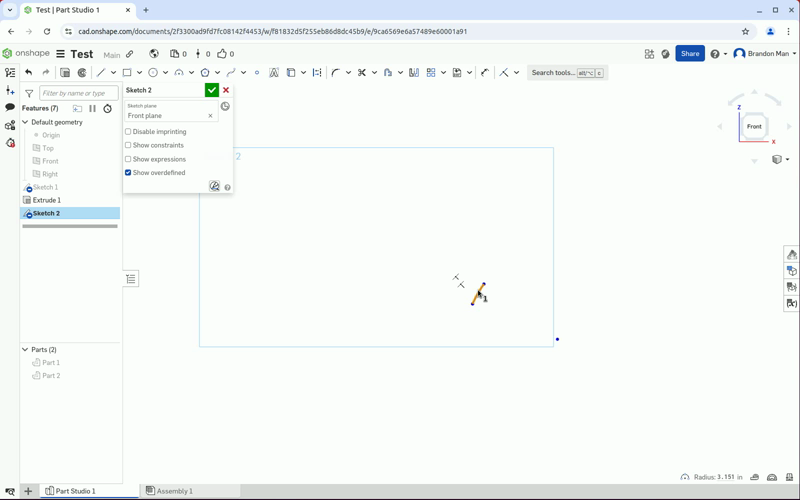
scroll(-6)
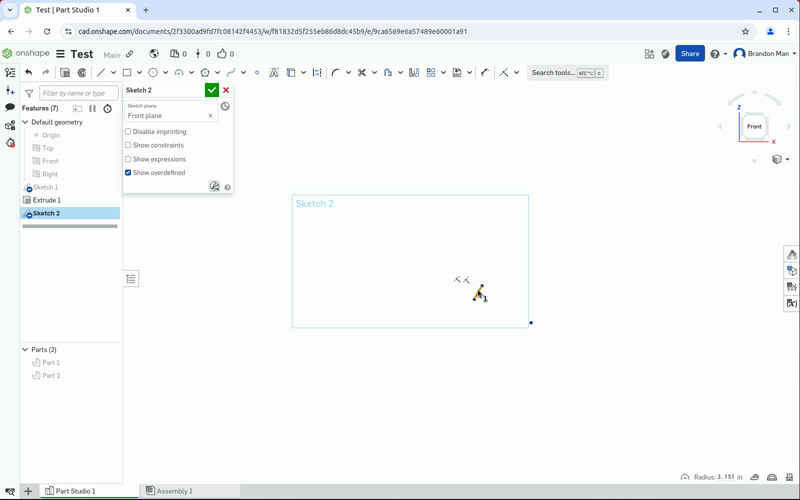
scroll(-6)
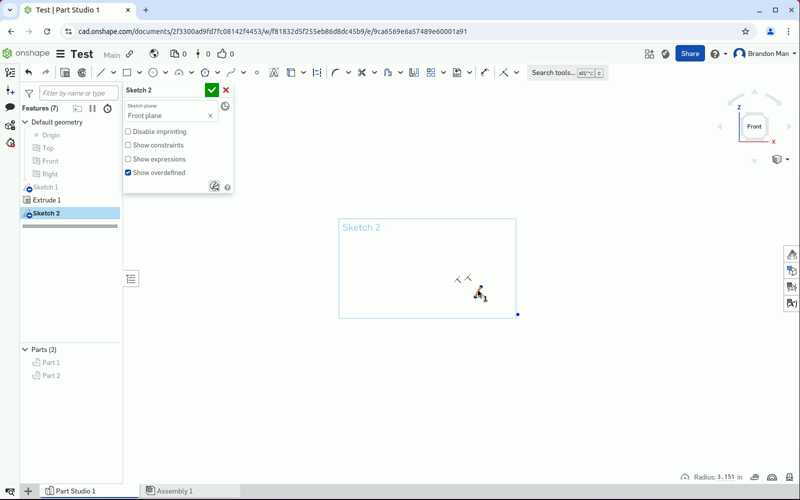
scroll(-6)
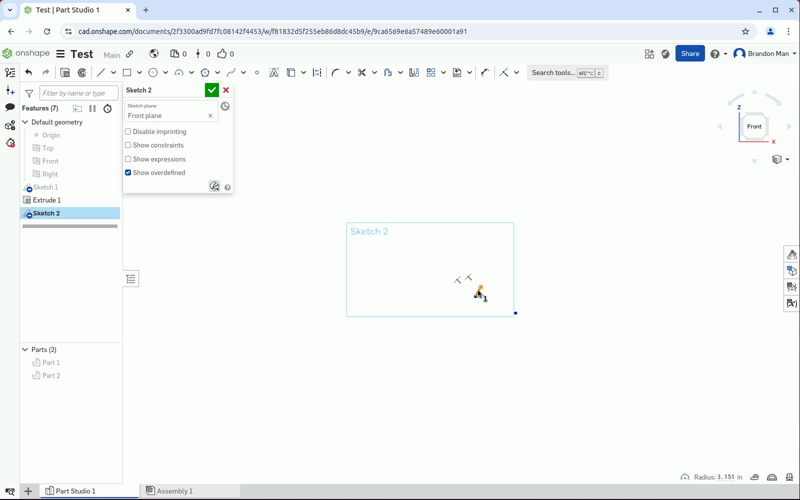
scroll(-6)
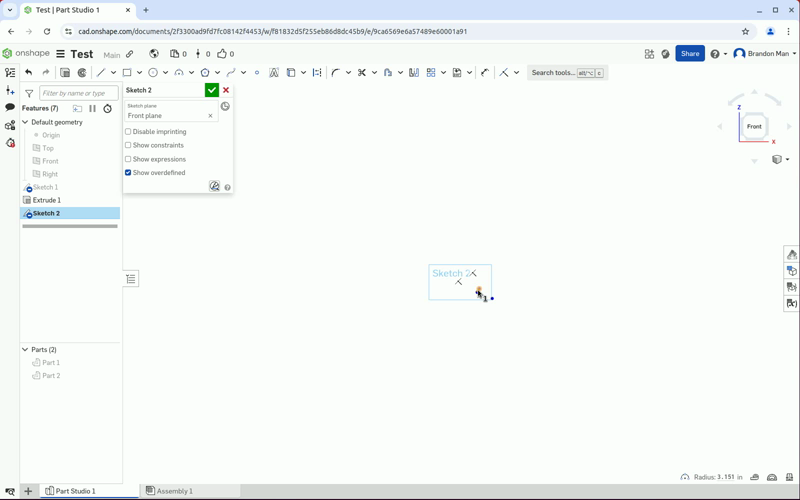
mouse_move(73, 352)
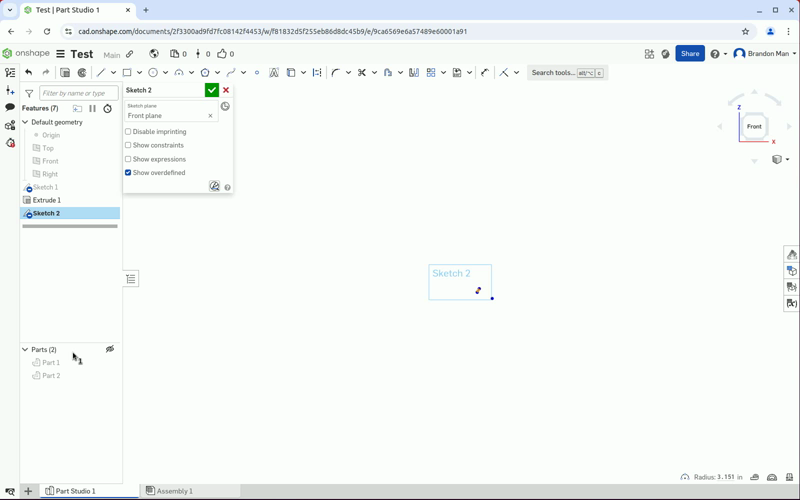
key(shift+y)
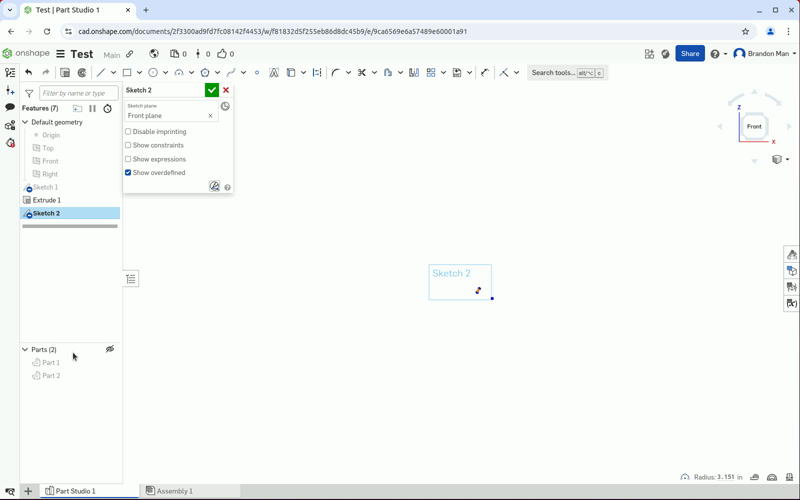
key(shift+e)
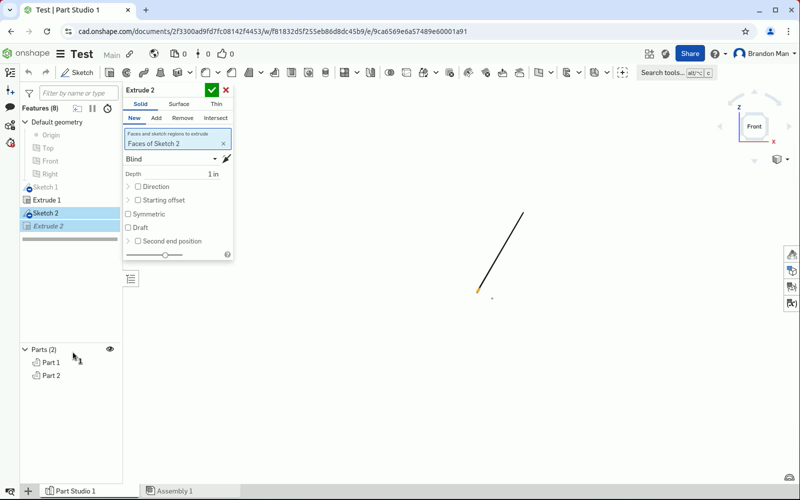
mouse_move(143, 106)
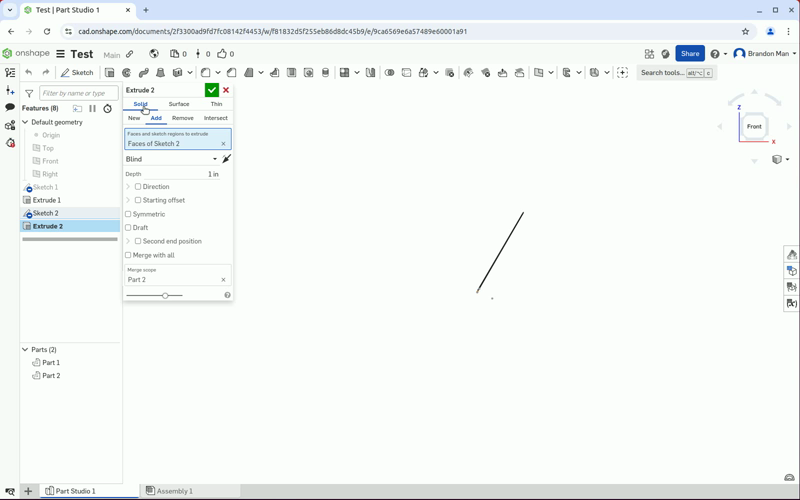
click(143, 106)
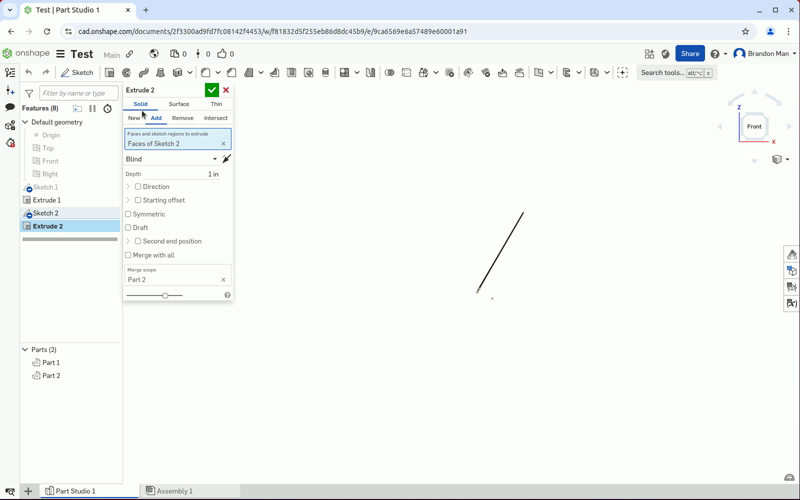
mouse_move(137, 120)
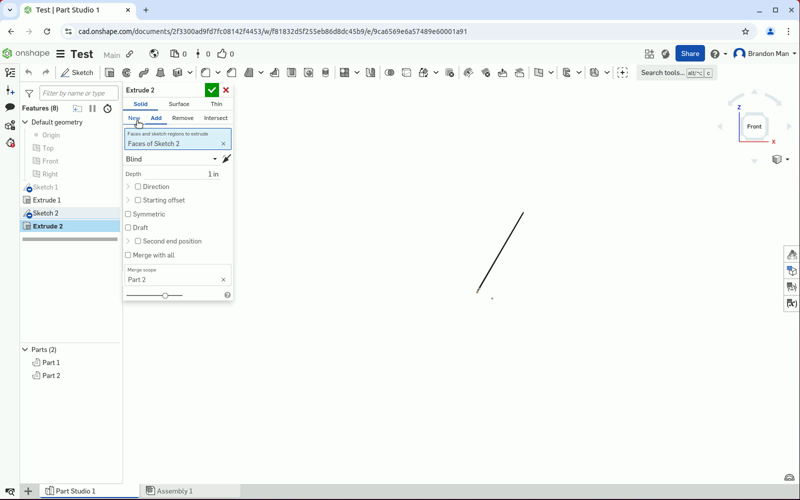
click(137, 120)
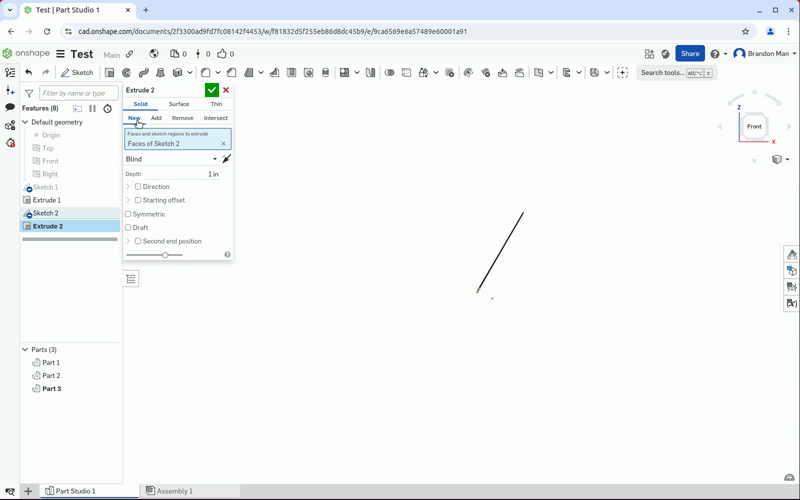
key(tab, 4)
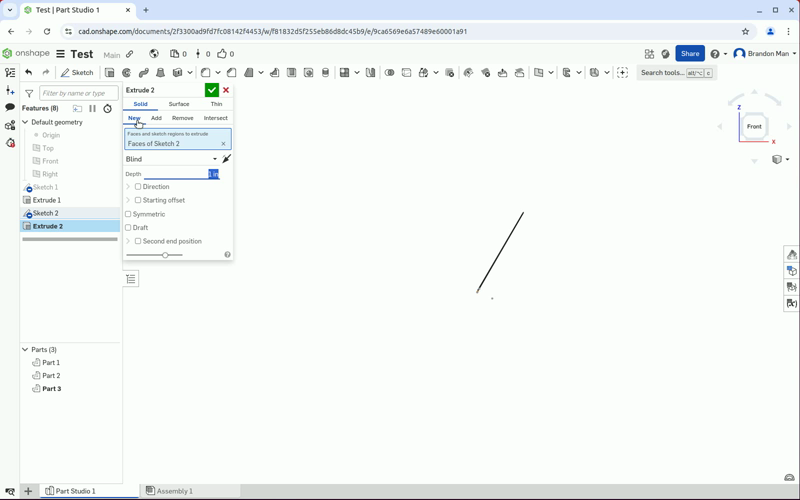
text(1.926)
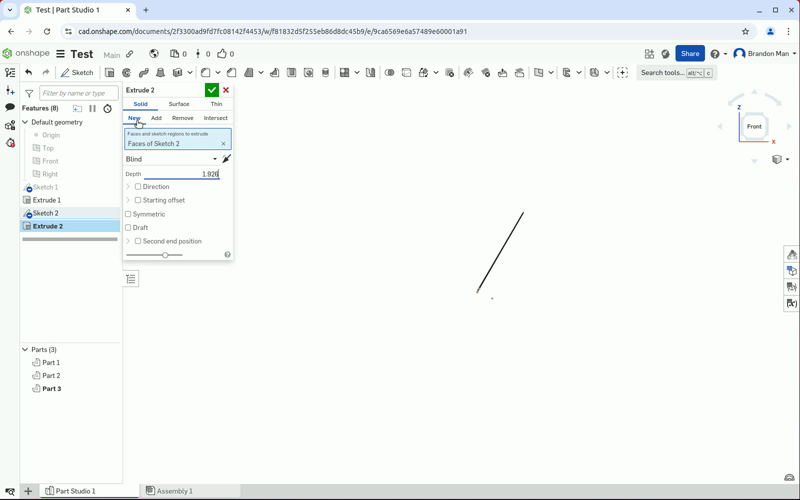
key(enter)
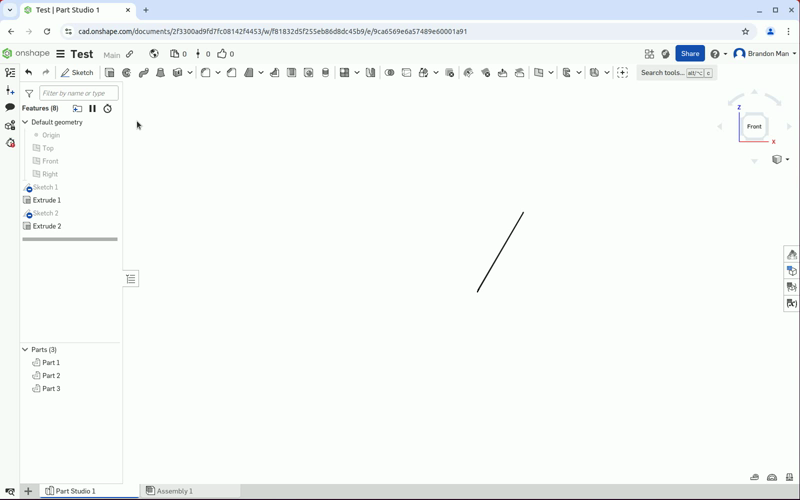
key(shift+h)
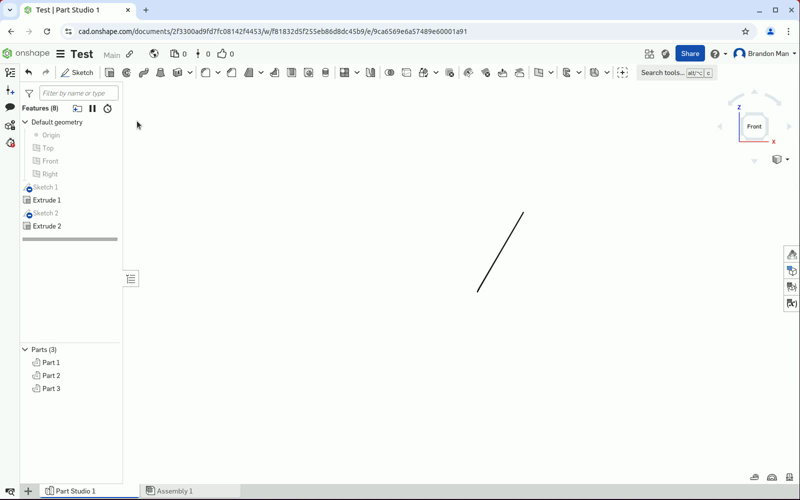
key(shift+h)
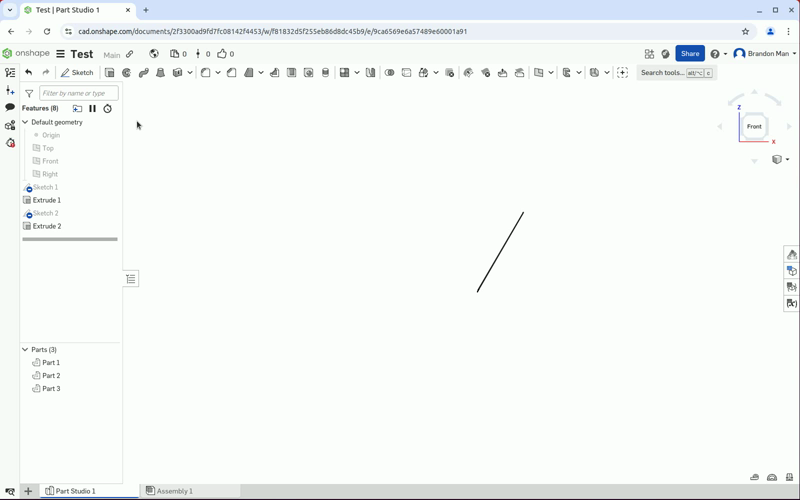
mouse_move(73, 189)
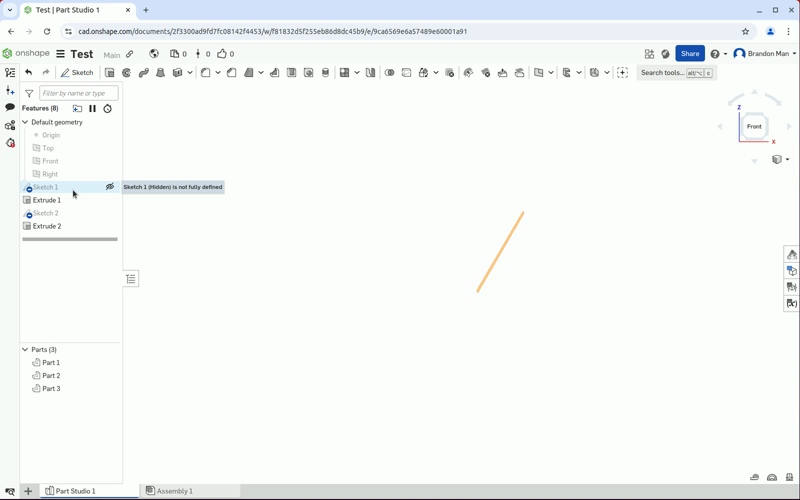
click(73, 189)
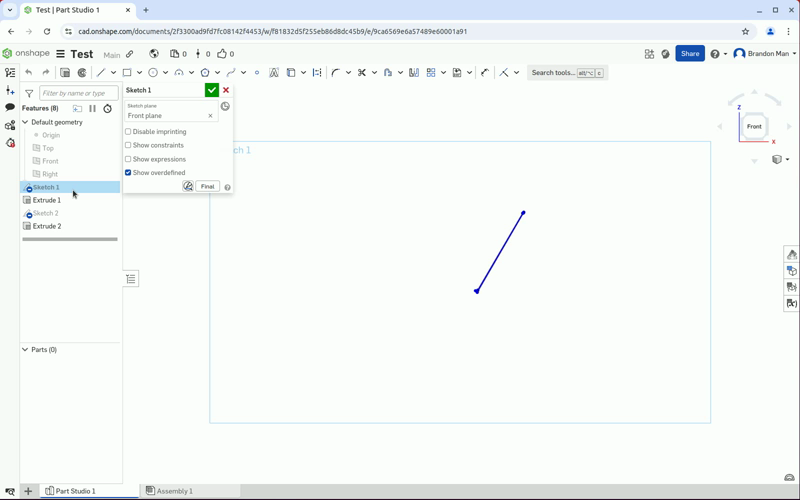
mouse_move(229, 92)
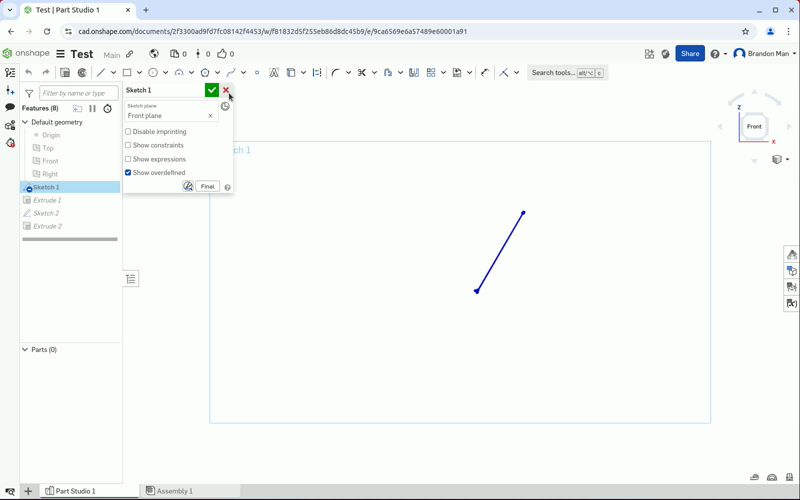
click(229, 92)
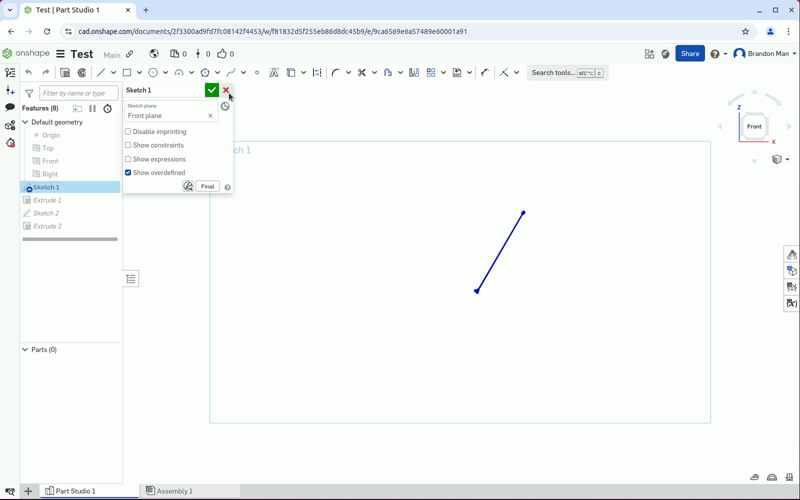
key(shift+s)
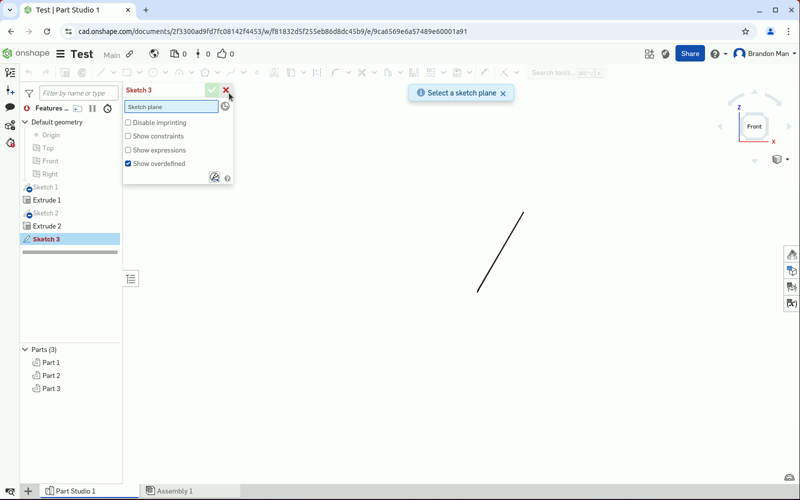
mouse_move(73, 163)
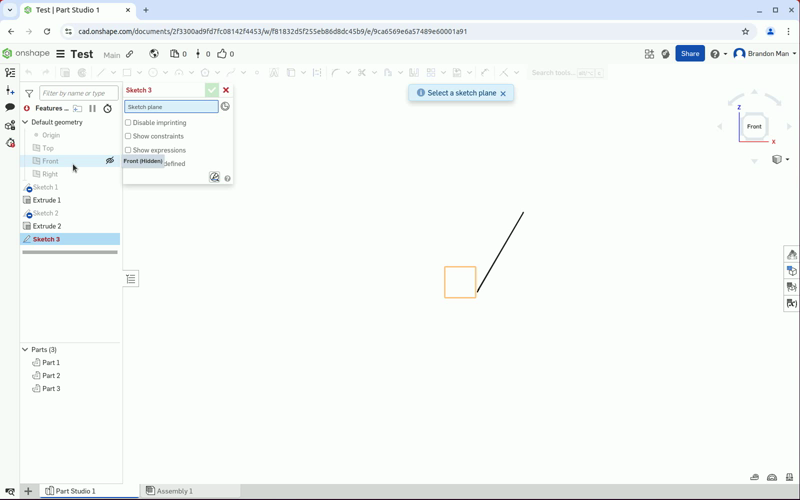
click(73, 163)
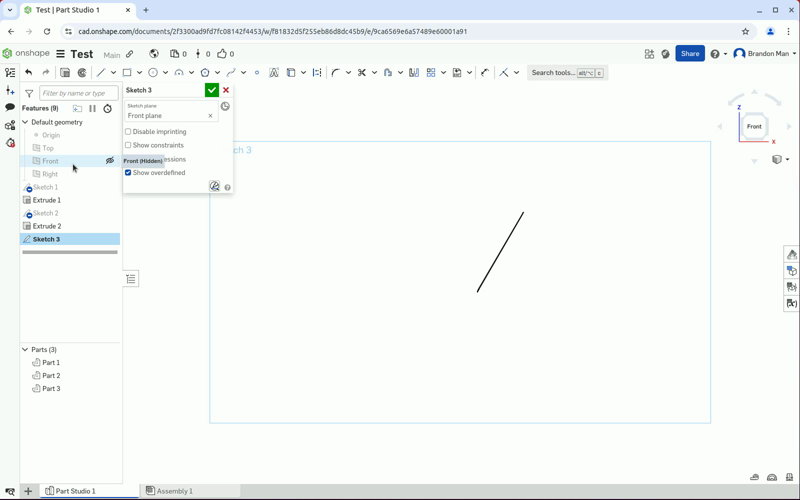
mouse_move(73, 352)
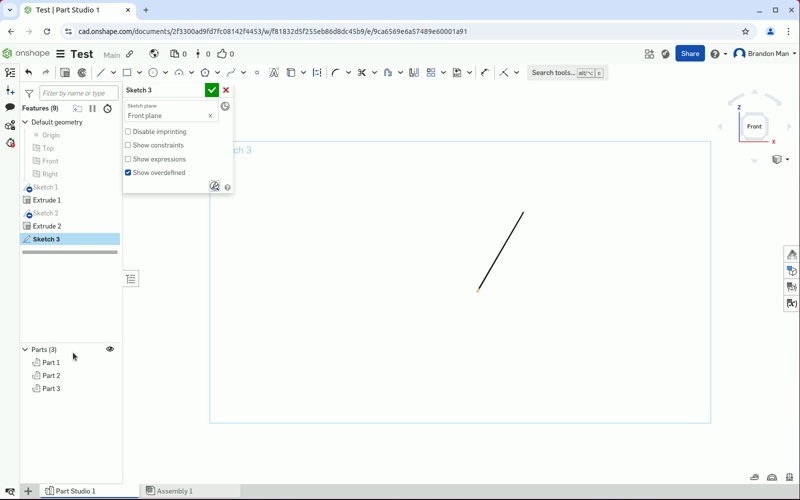
key(y)
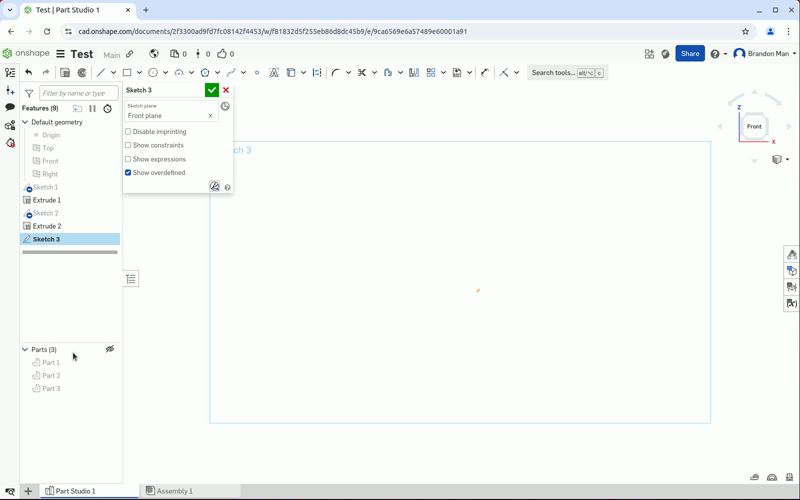
key(a)
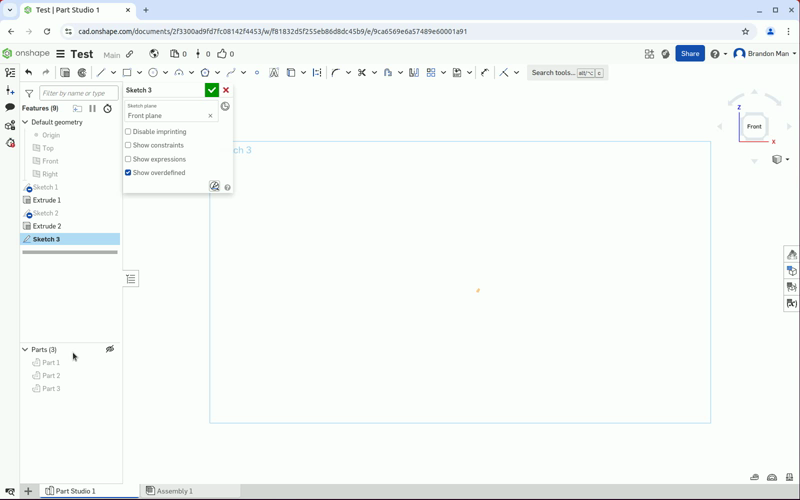
key_down(shift)
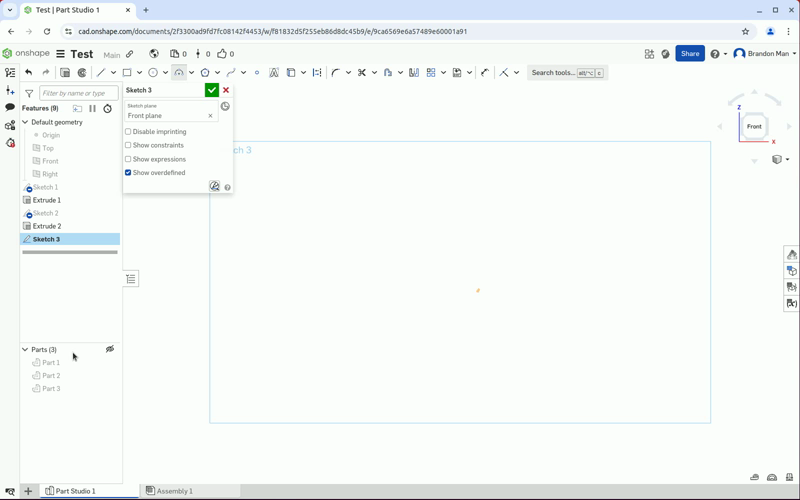
mouse_move(368, 218)
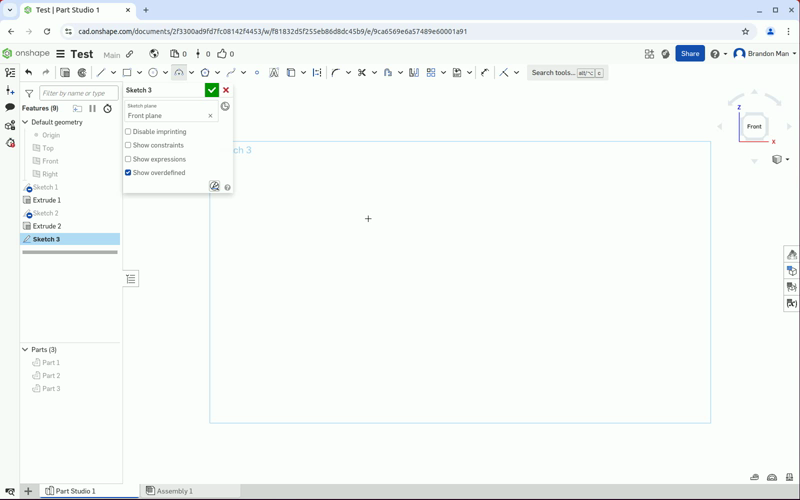
click(368, 218)
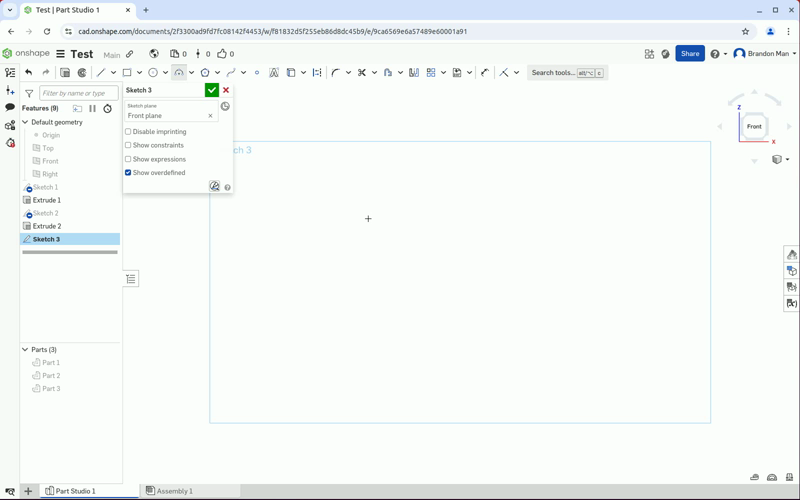
key_up(shift)
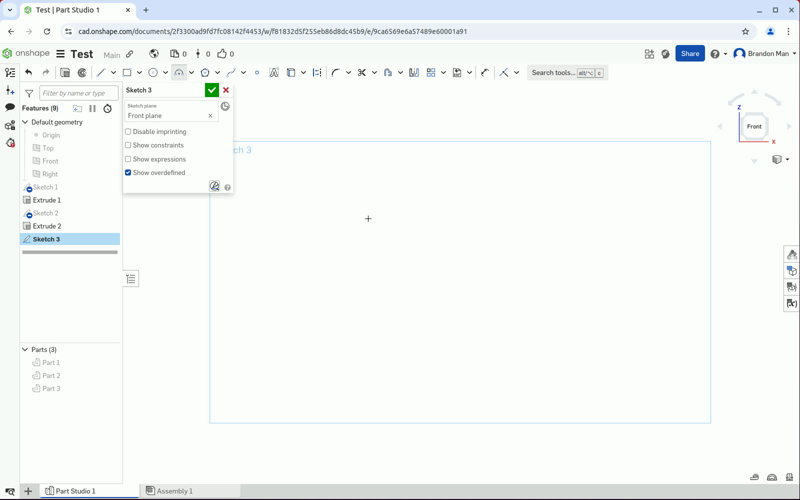
key_down(shift)
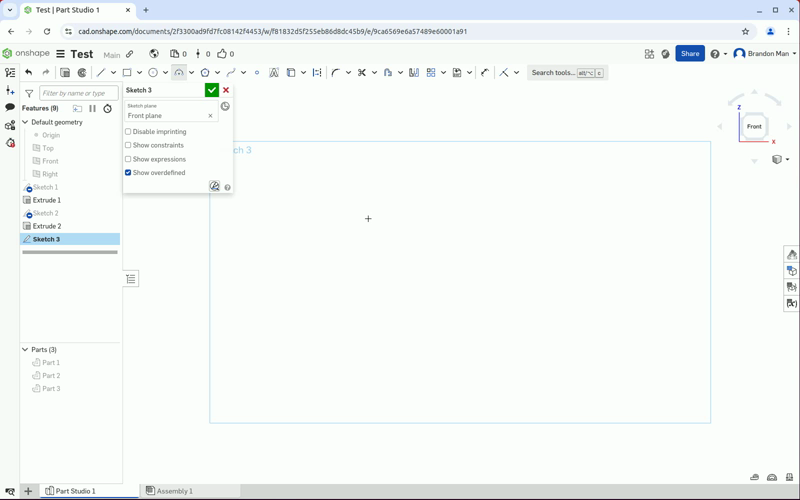
mouse_move(388, 255)
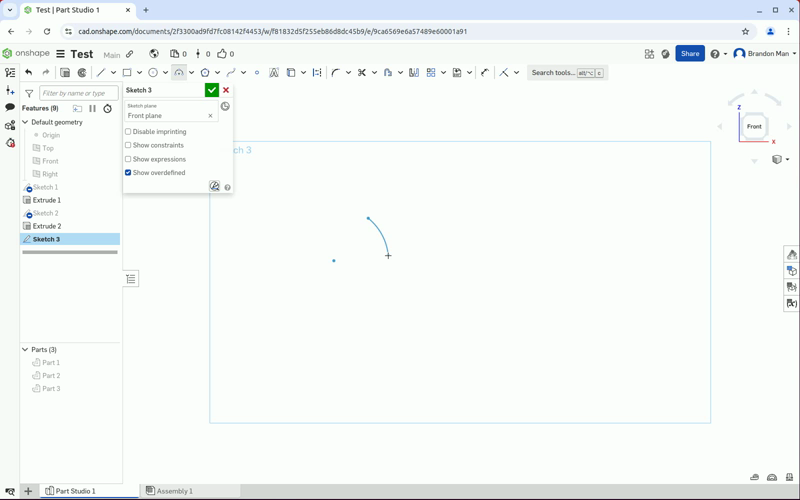
click(388, 255)
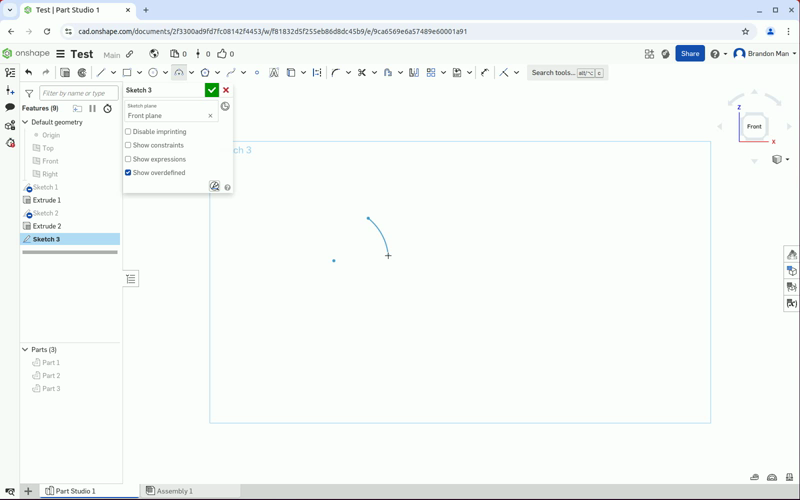
mouse_move(367, 242)
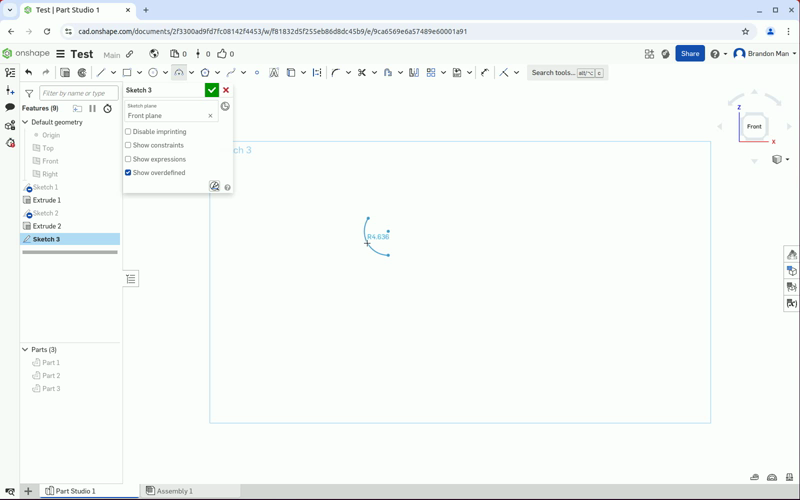
click(367, 242)
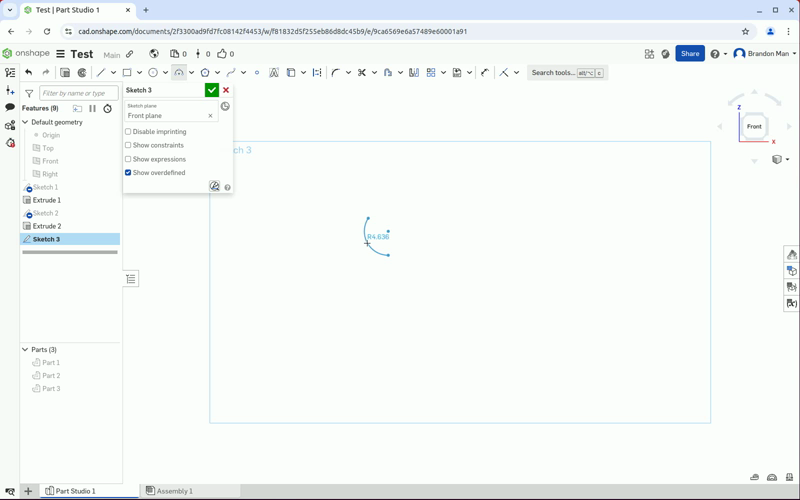
key_up(shift)
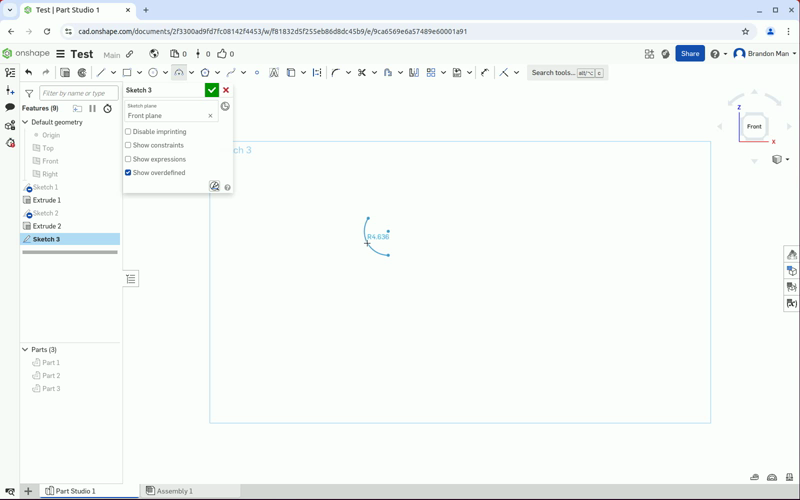
mouse_move(388, 255)
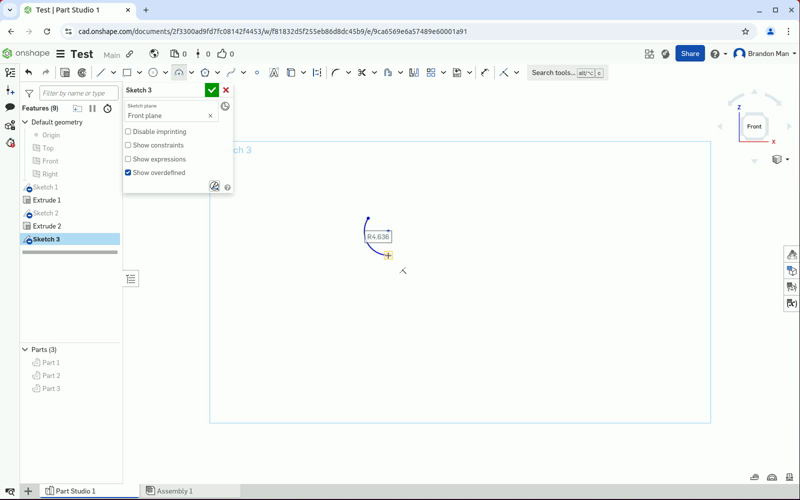
click(388, 255)
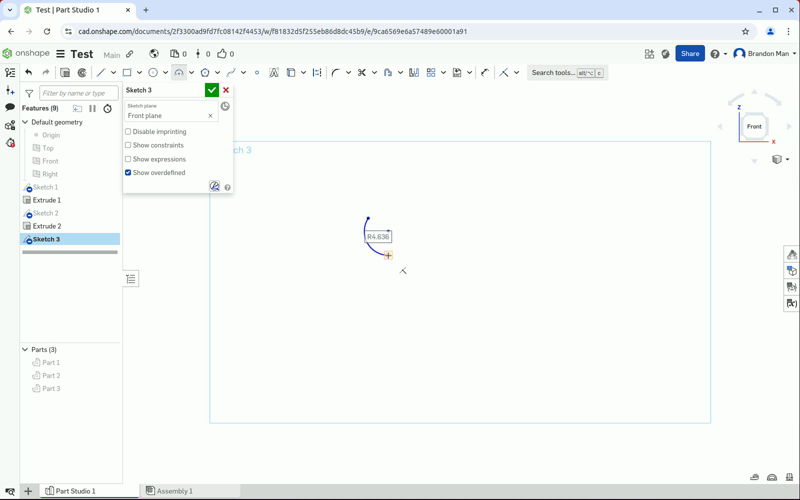
key_down(shift)
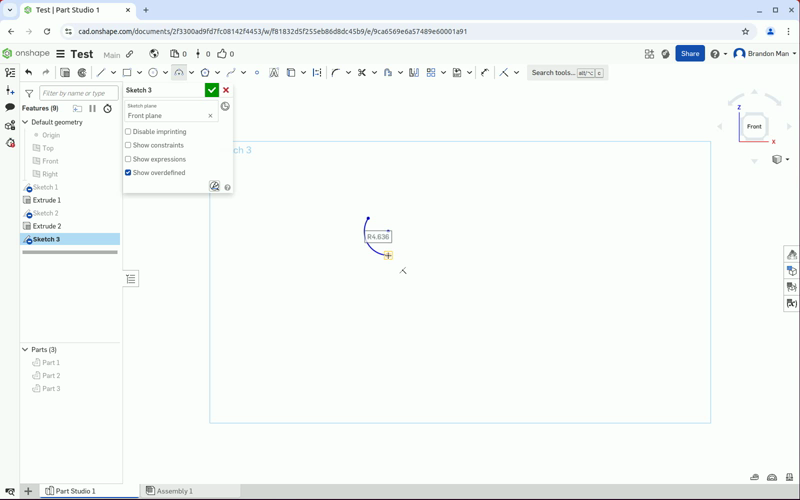
mouse_move(443, 289)
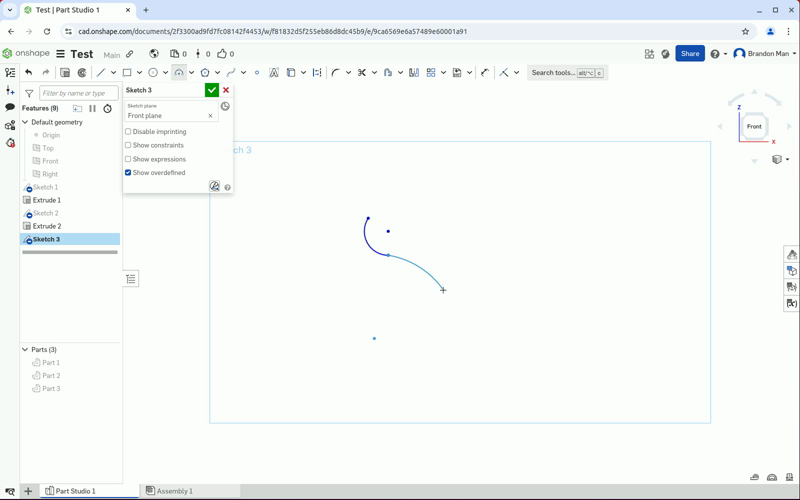
click(443, 289)
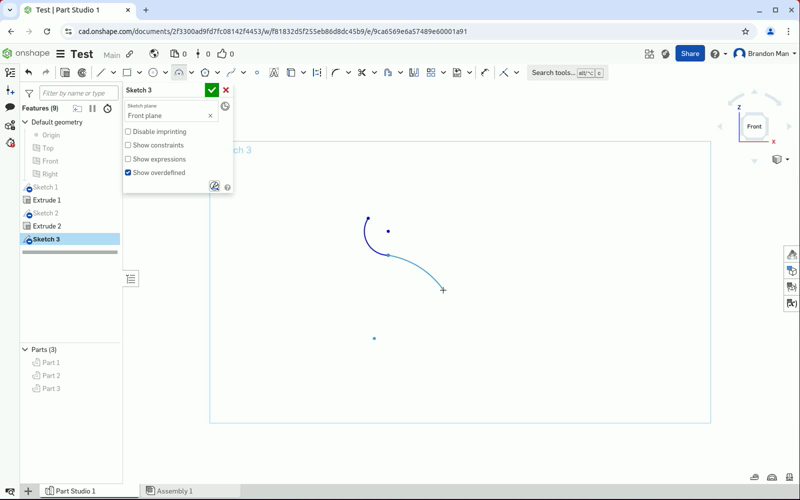
mouse_move(419, 267)
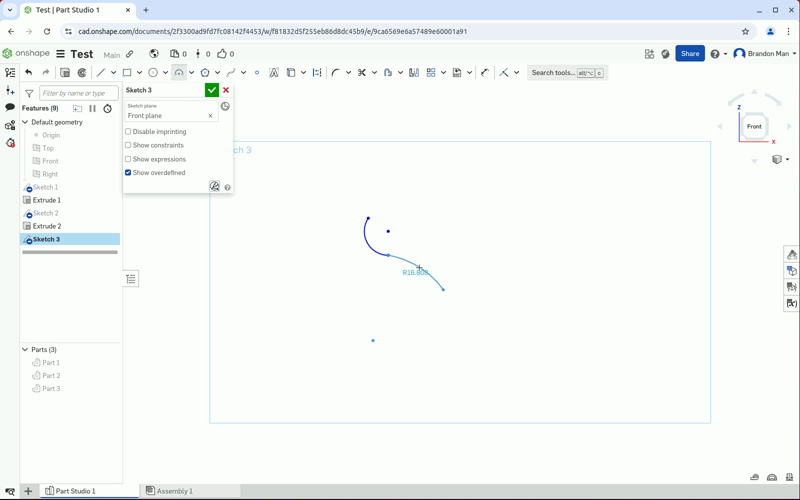
click(419, 267)
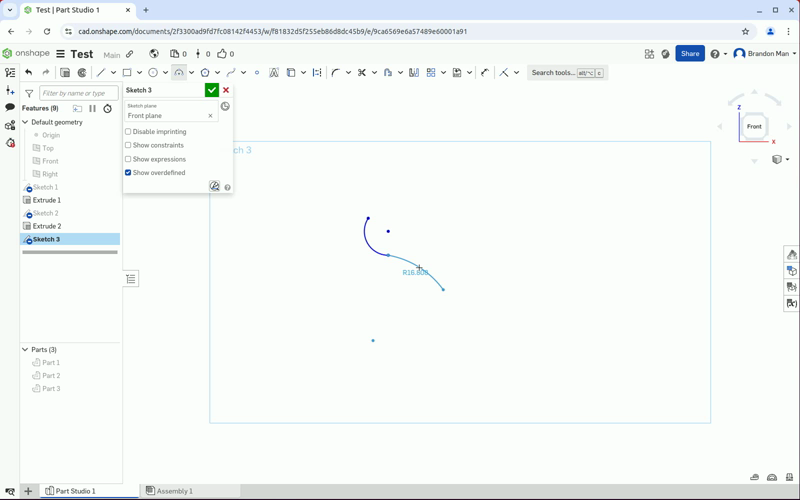
key_up(shift)
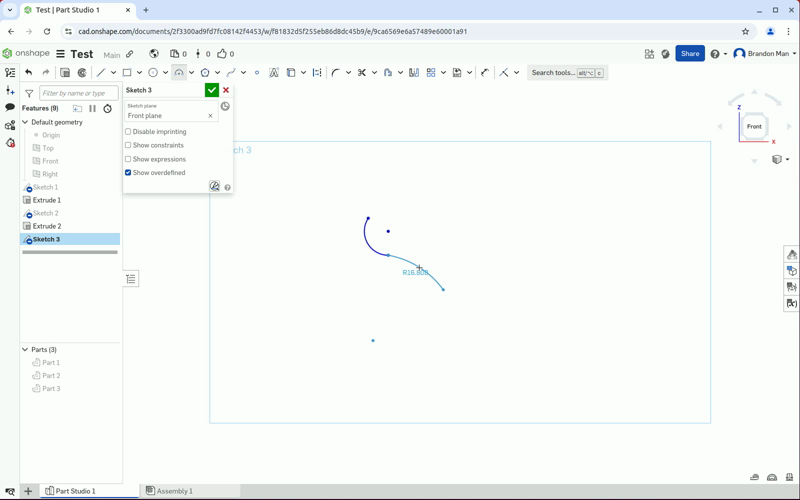
mouse_move(443, 289)
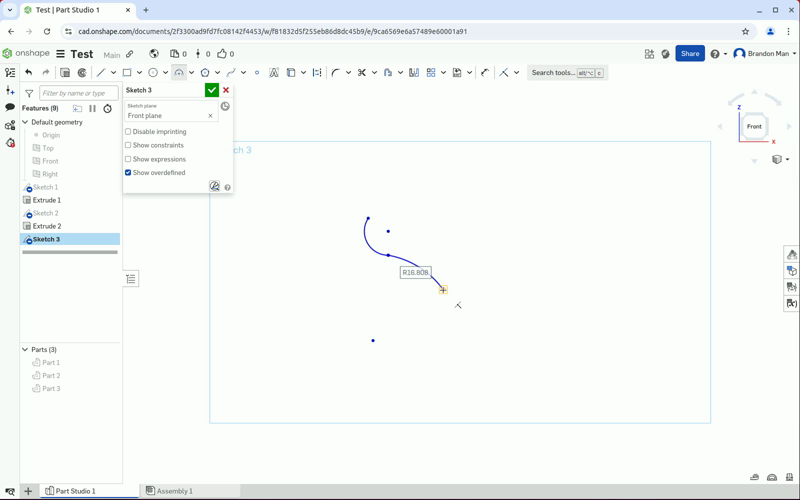
click(443, 289)
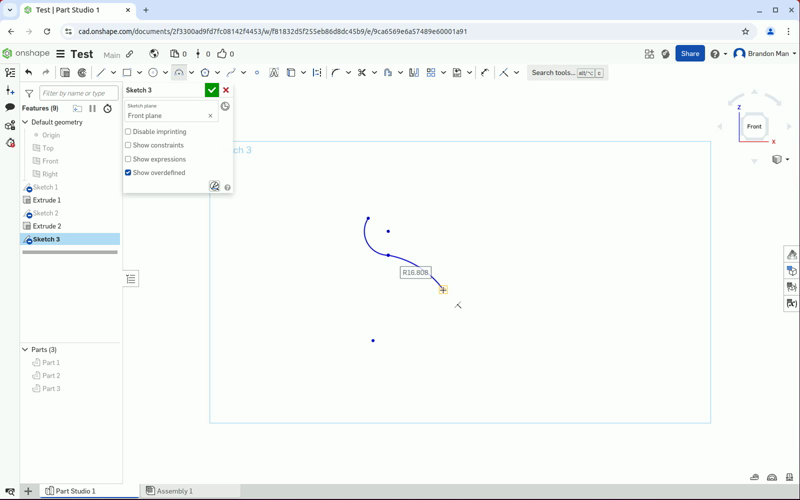
key_down(shift)
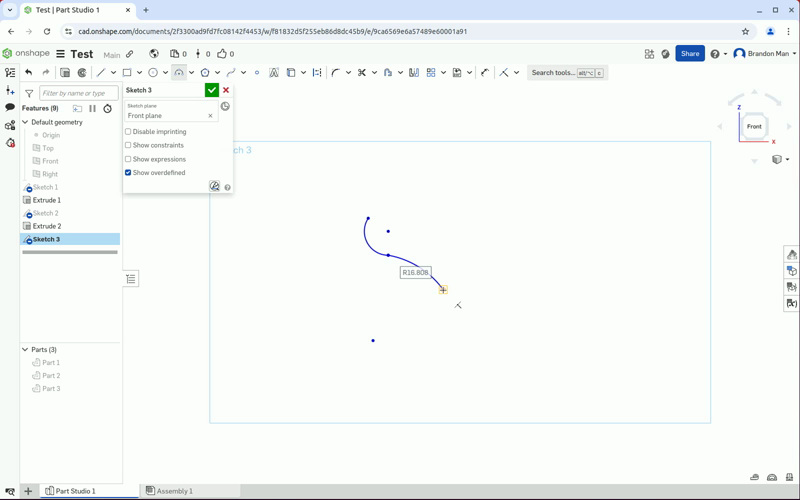
mouse_move(476, 291)
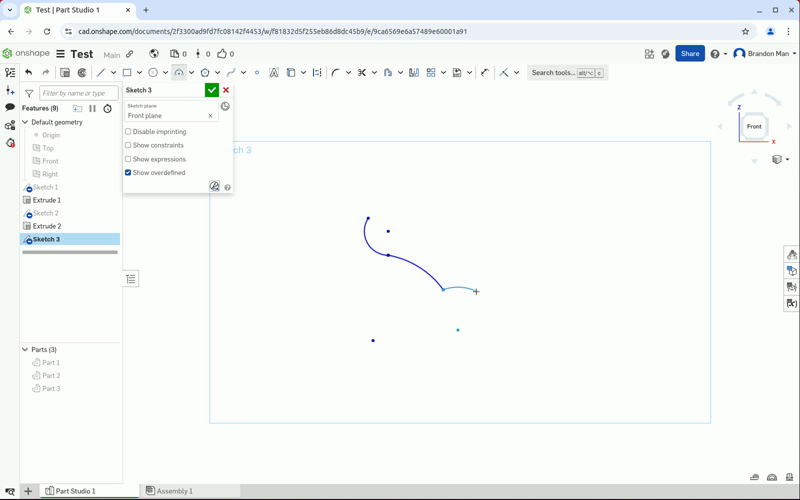
click(476, 291)
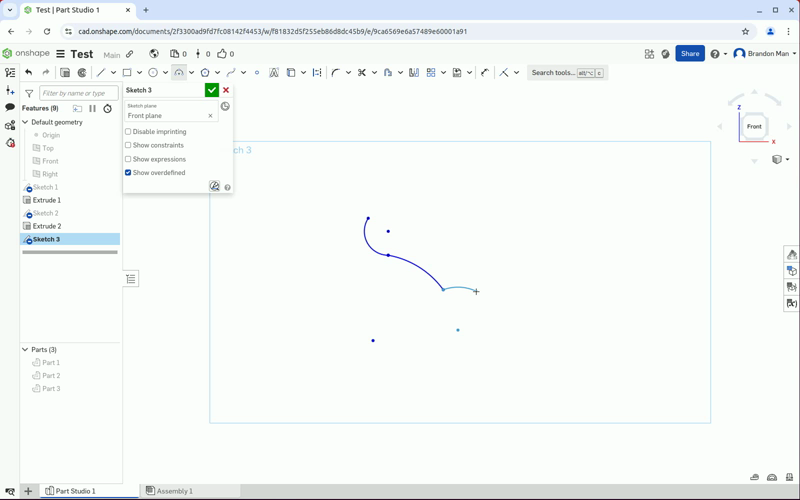
mouse_move(458, 301)
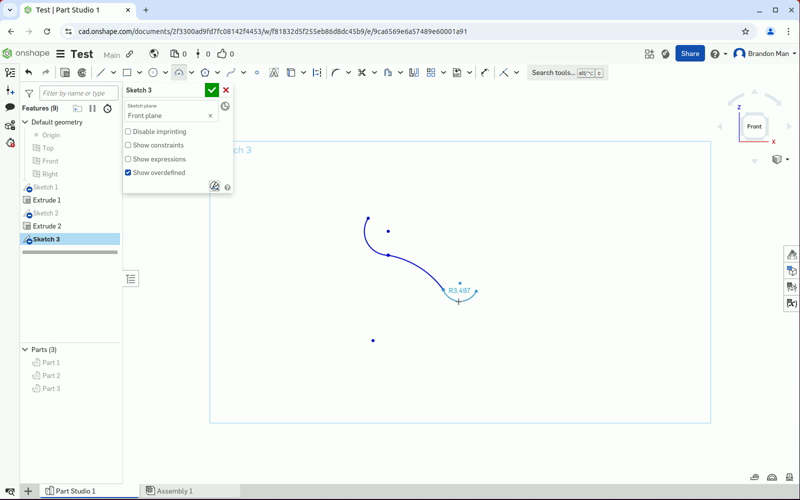
click(458, 301)
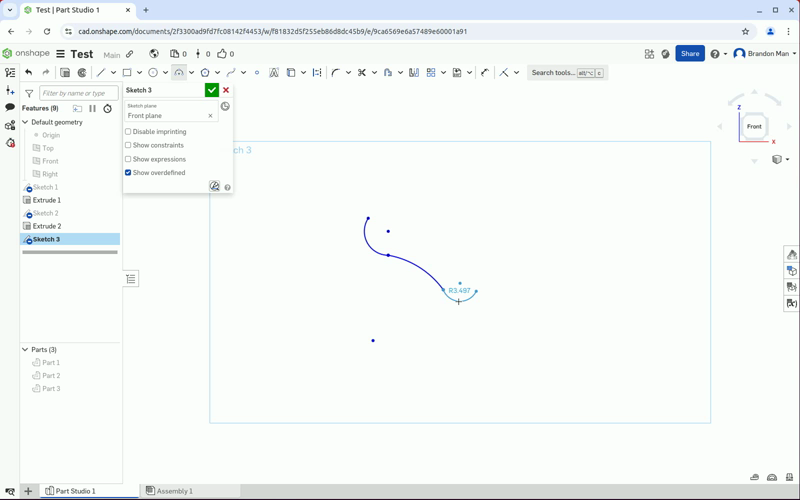
key_up(shift)
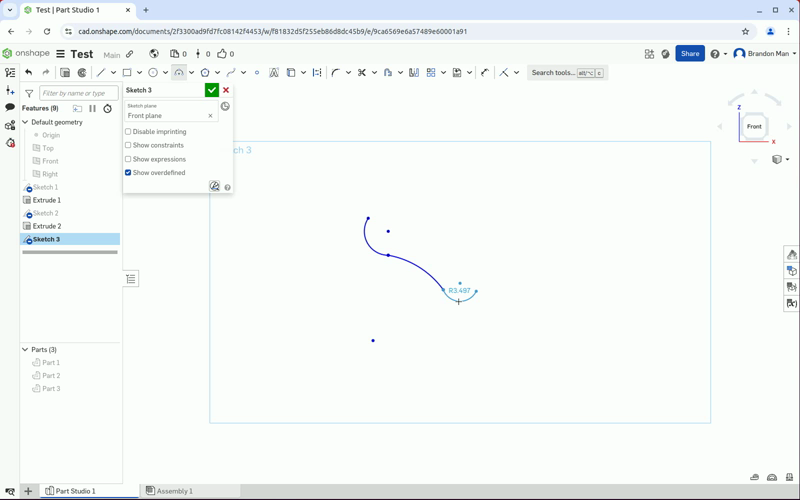
key(esc)
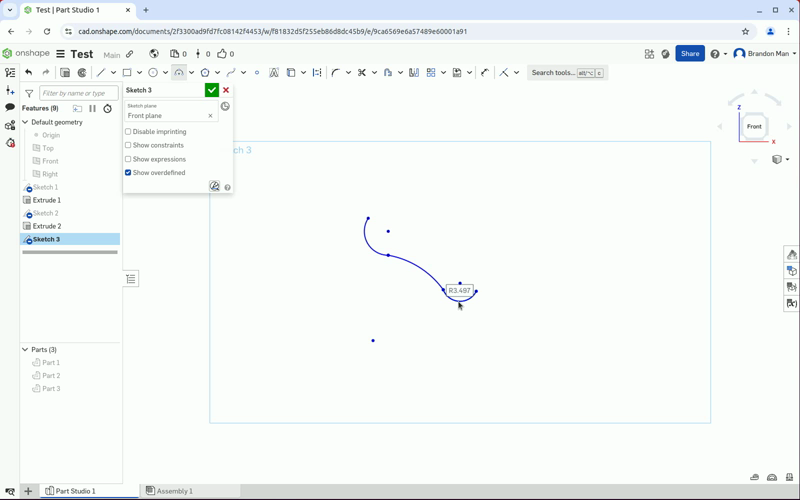
key(l)
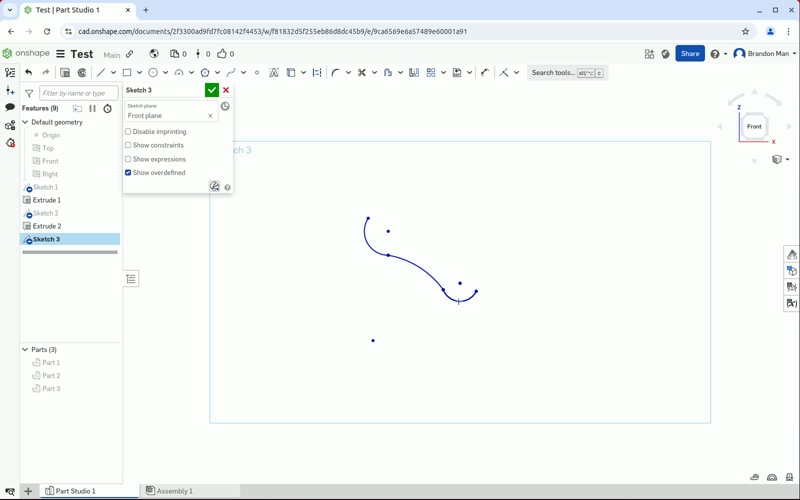
mouse_move(476, 291)
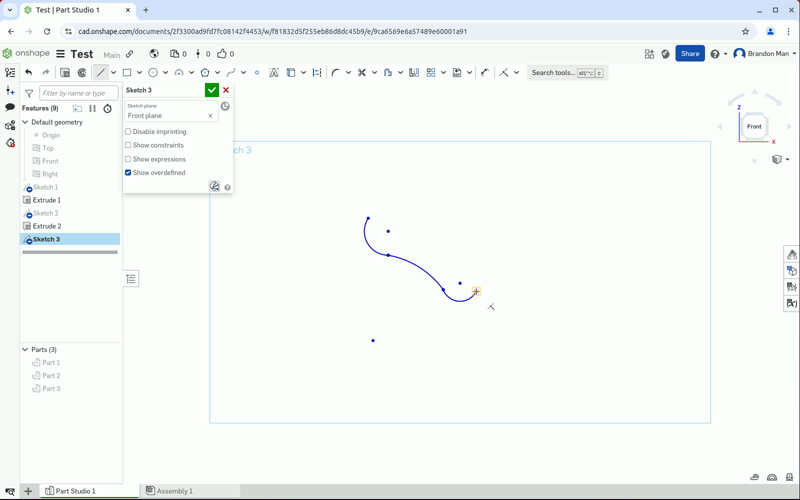
click(476, 291)
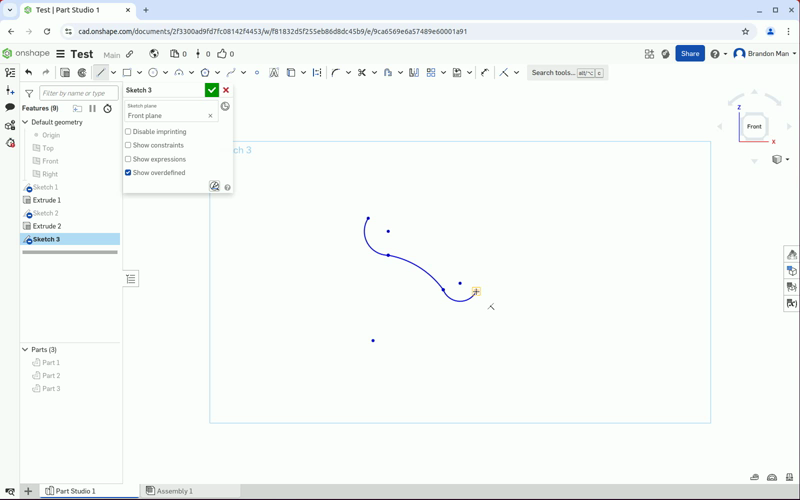
key_down(shift)
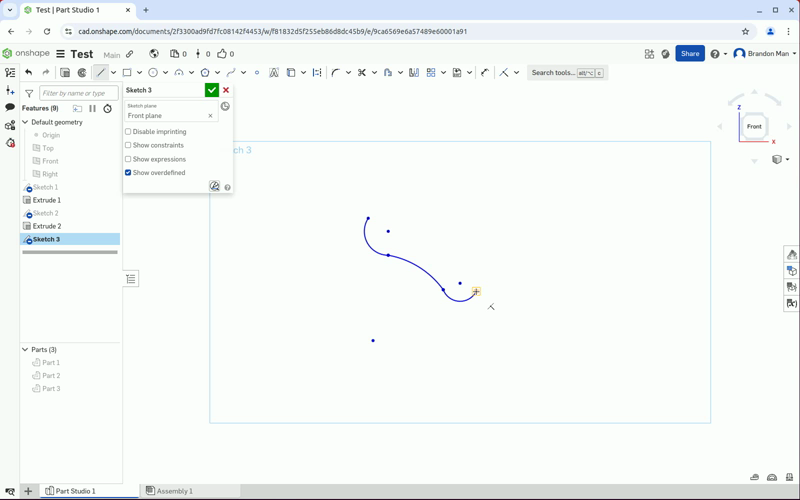
mouse_move(506, 291)
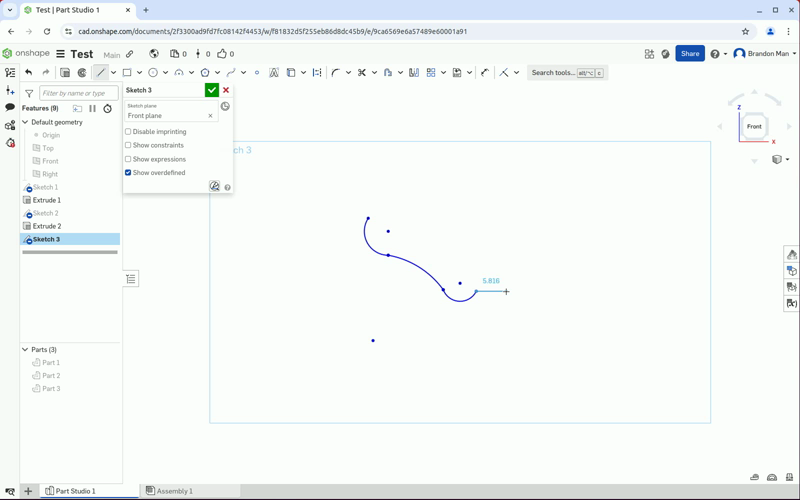
mouse_move(477, 289)
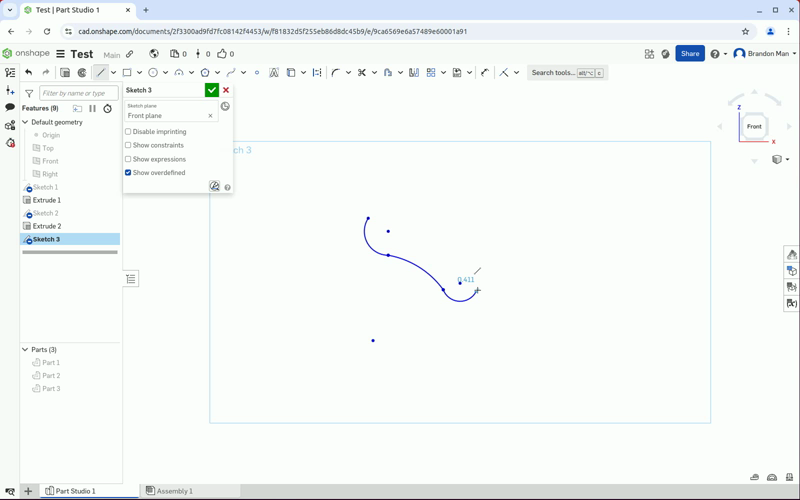
scroll(6)
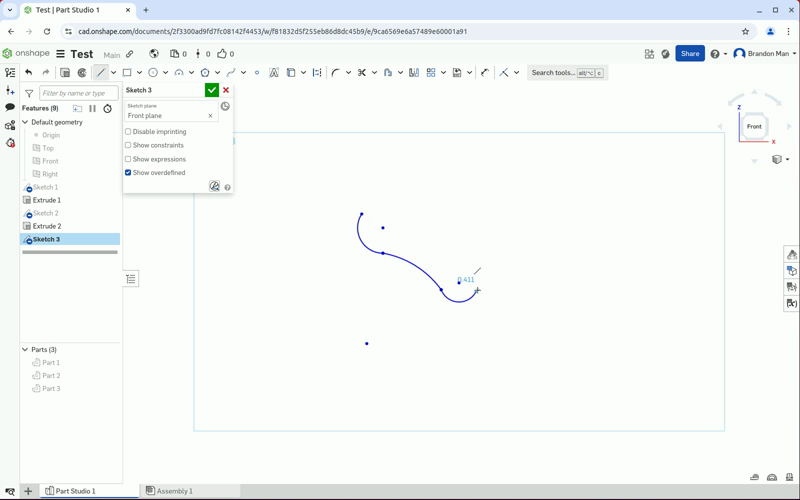
scroll(6)
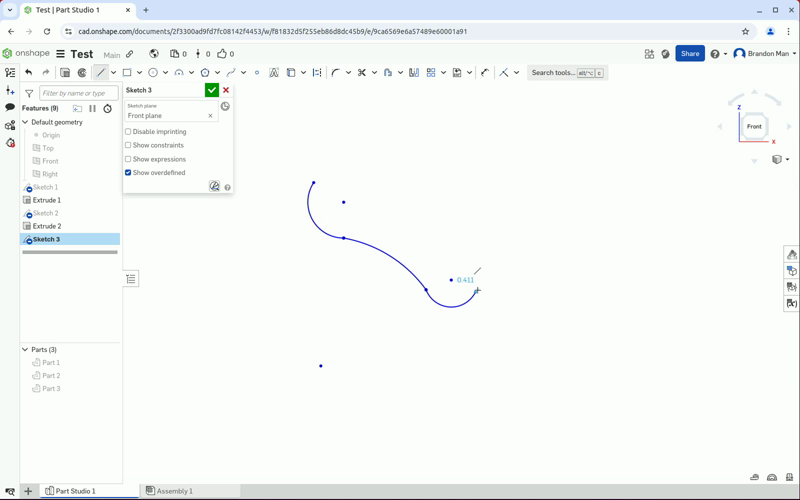
scroll(6)
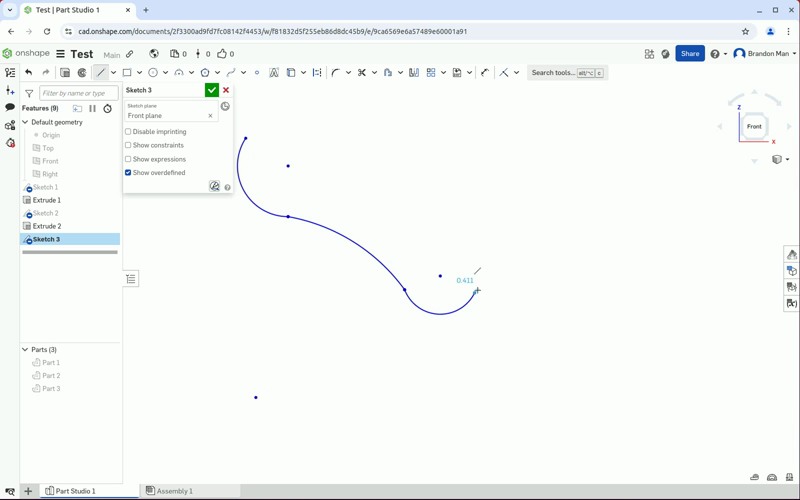
scroll(6)
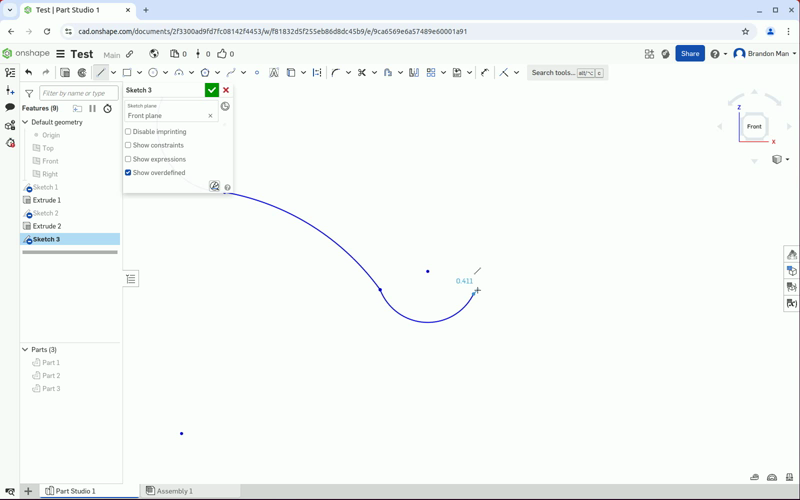
scroll(6)
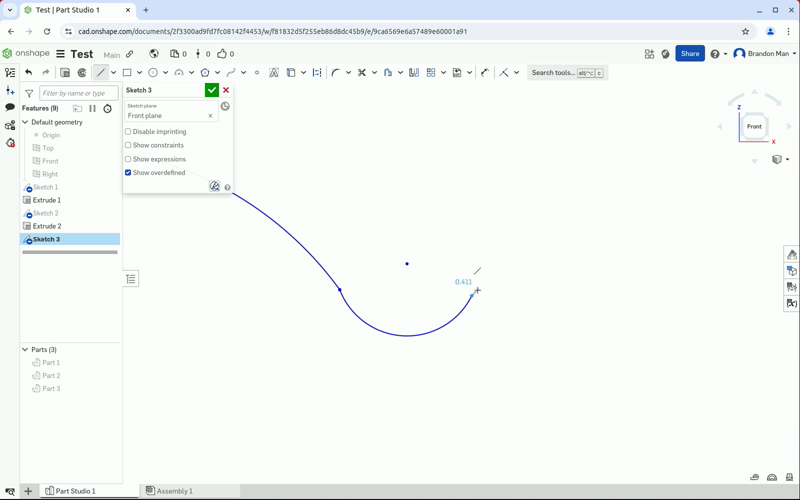
scroll(6)
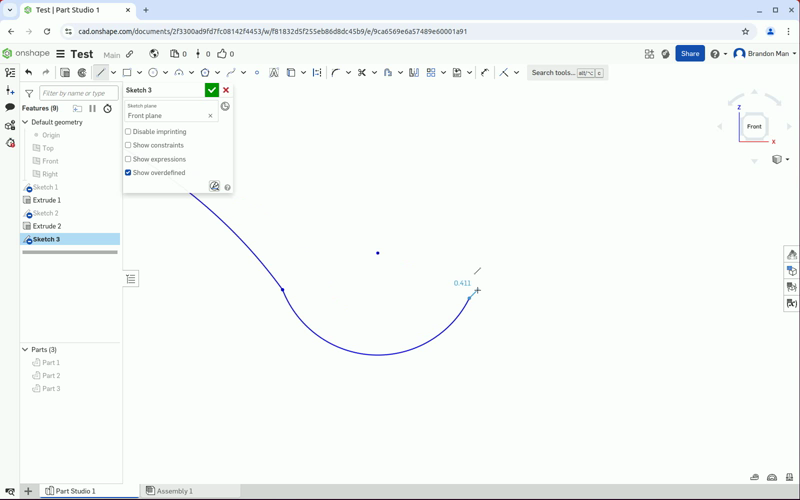
scroll(6)
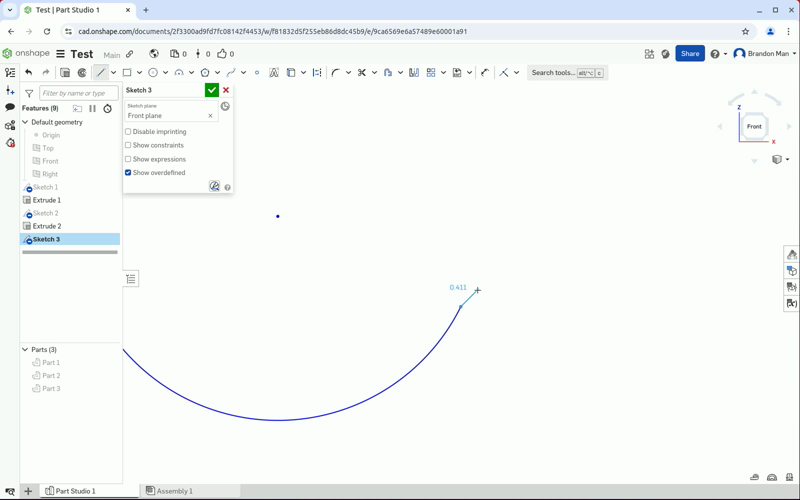
click(477, 289)
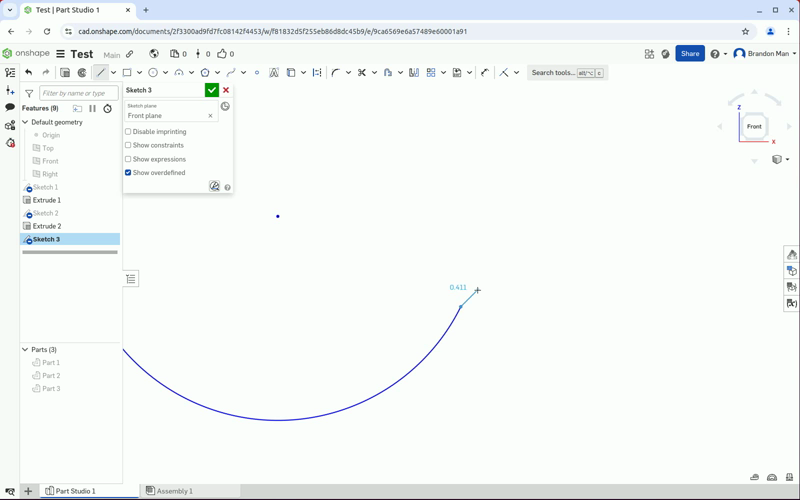
scroll(-6)
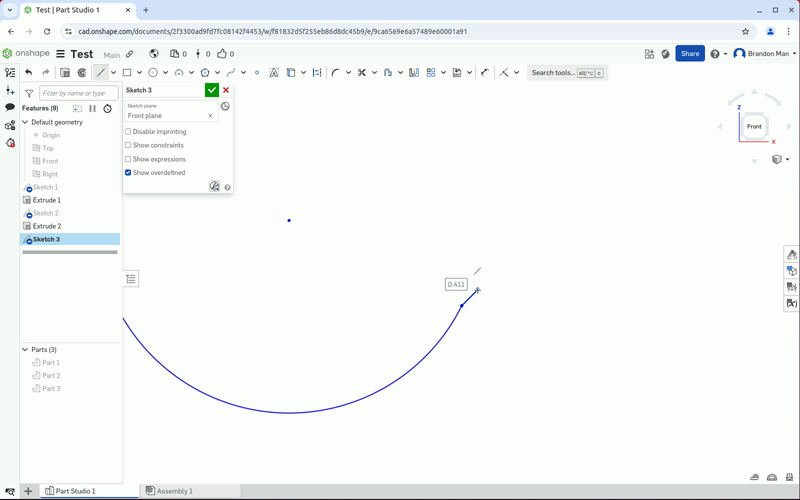
scroll(-6)
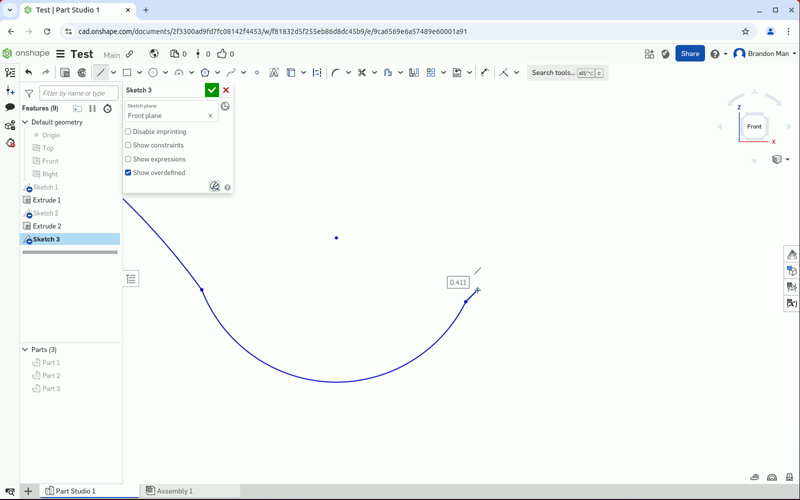
scroll(-6)
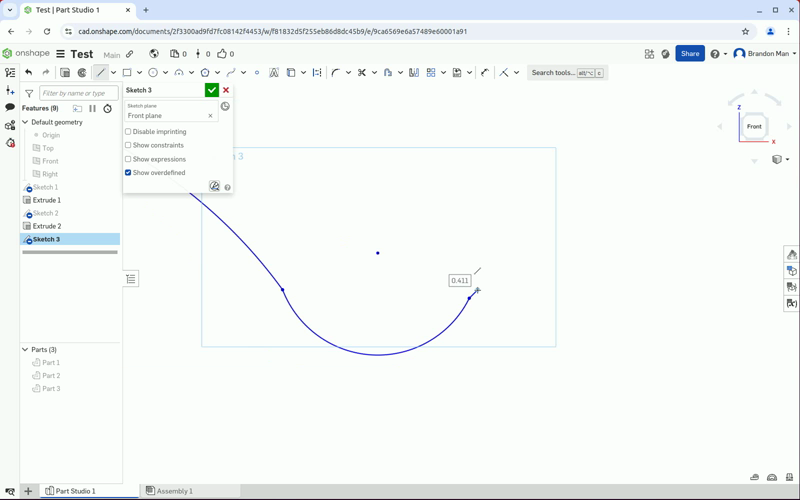
scroll(-6)
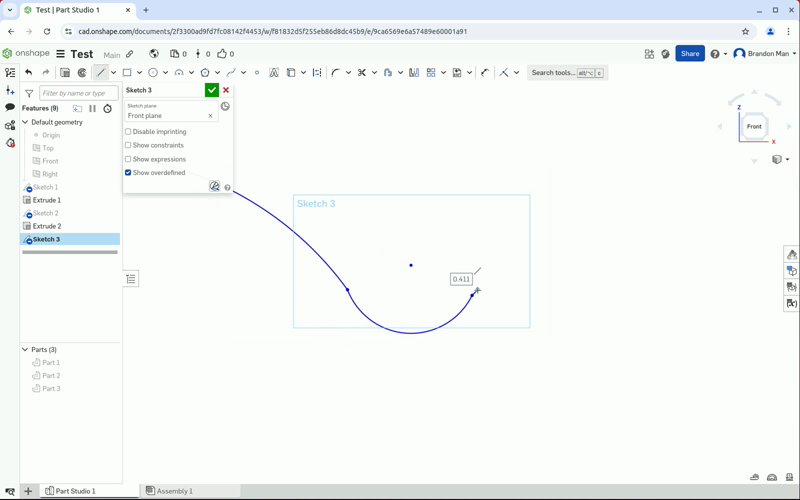
scroll(-6)
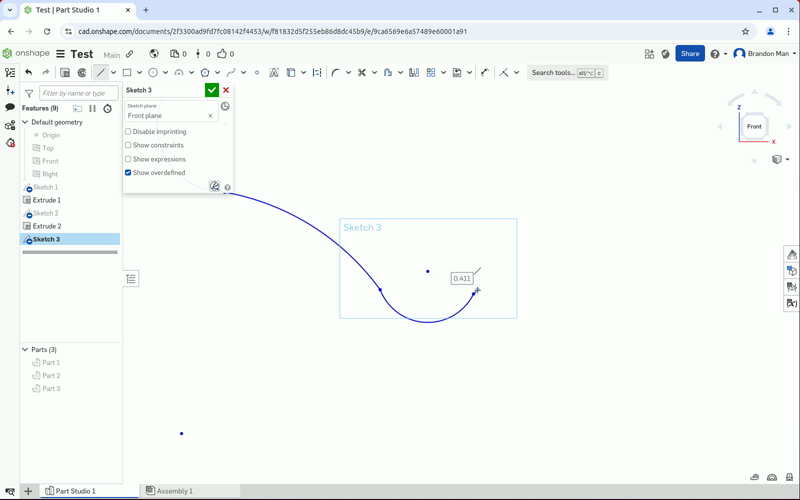
scroll(-6)
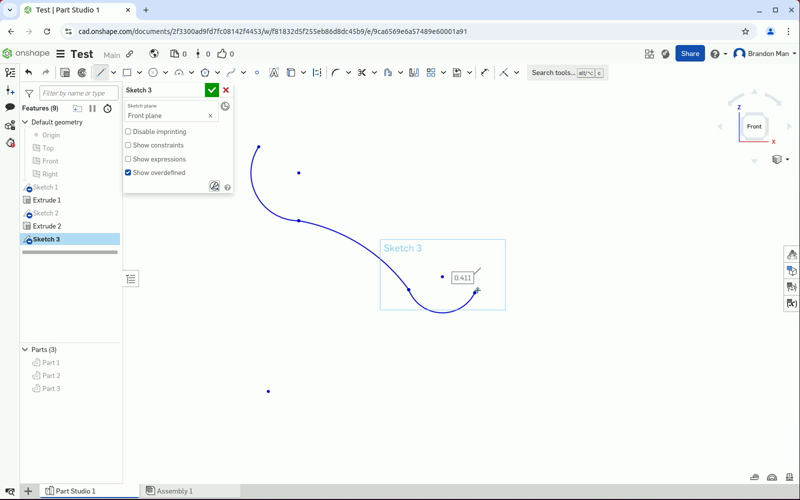
scroll(-6)
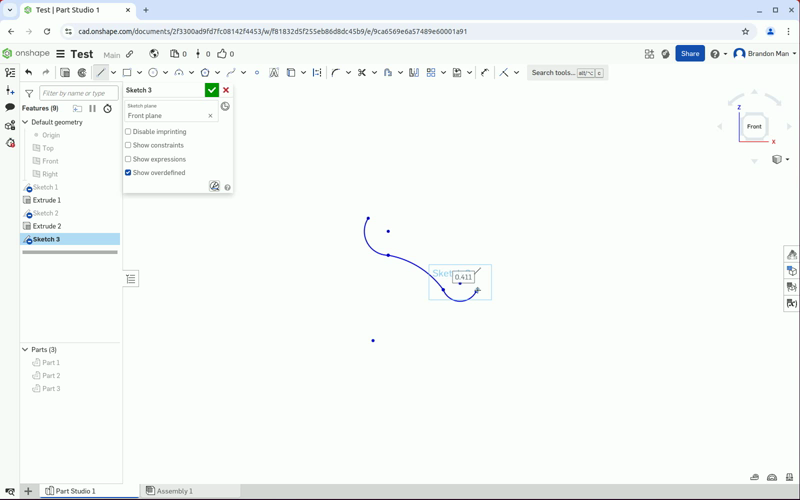
key_up(shift)
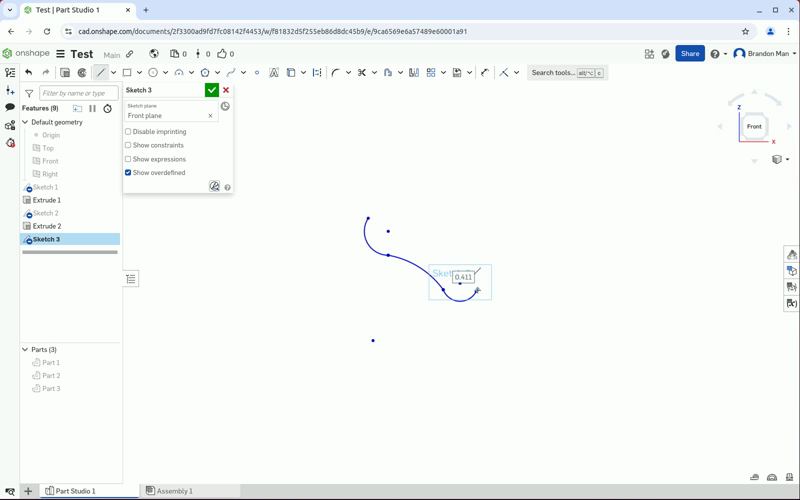
key_down(shift)
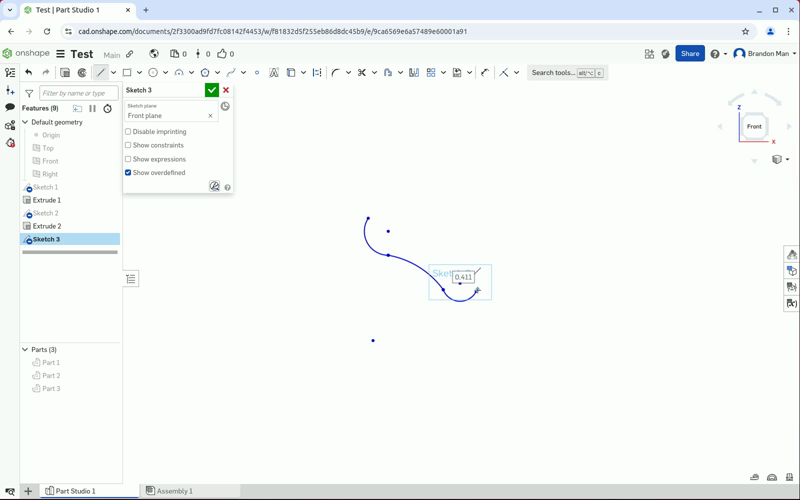
mouse_move(522, 213)
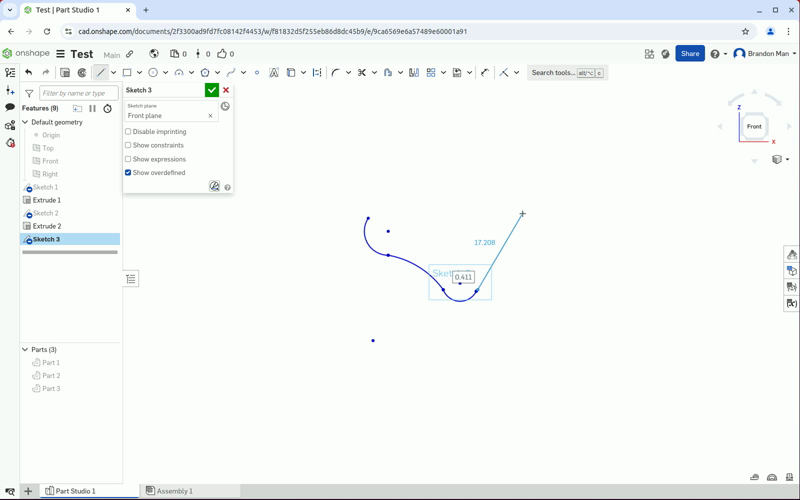
click(522, 213)
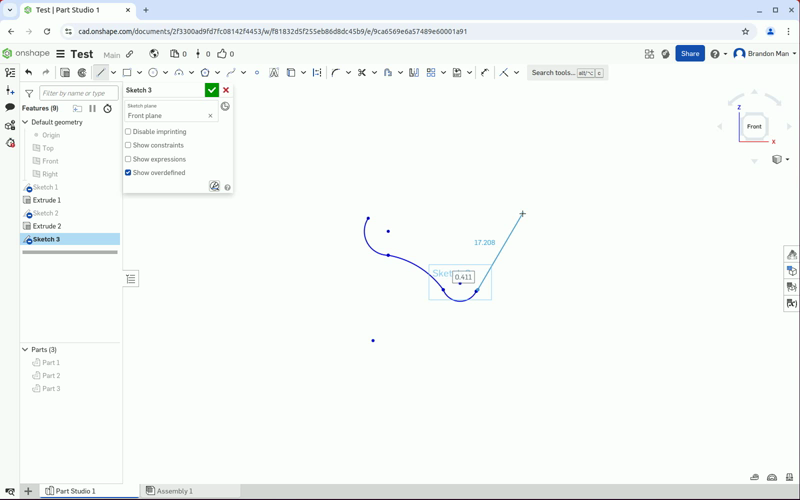
key_up(shift)
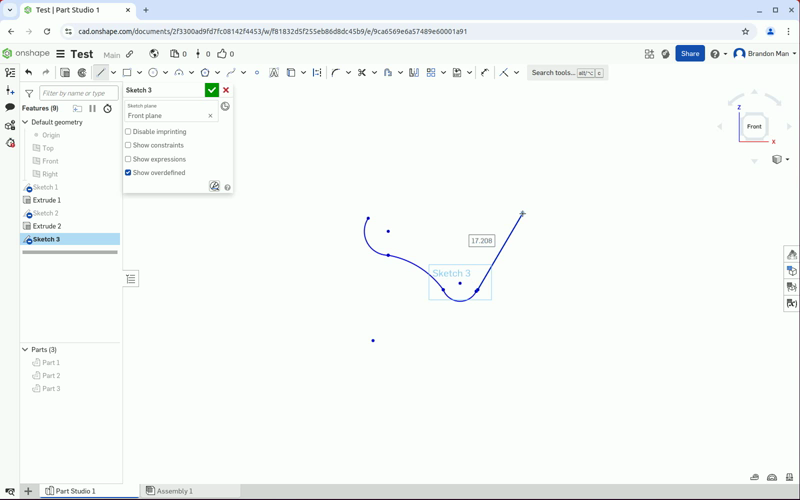
key(esc)
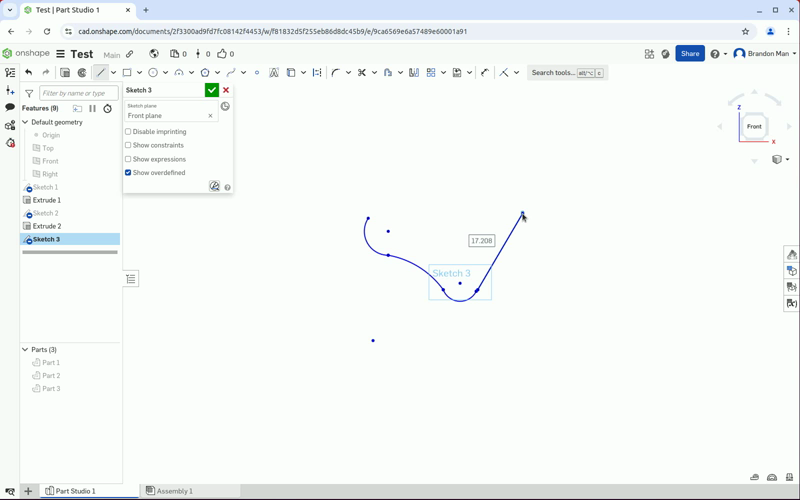
key(a)
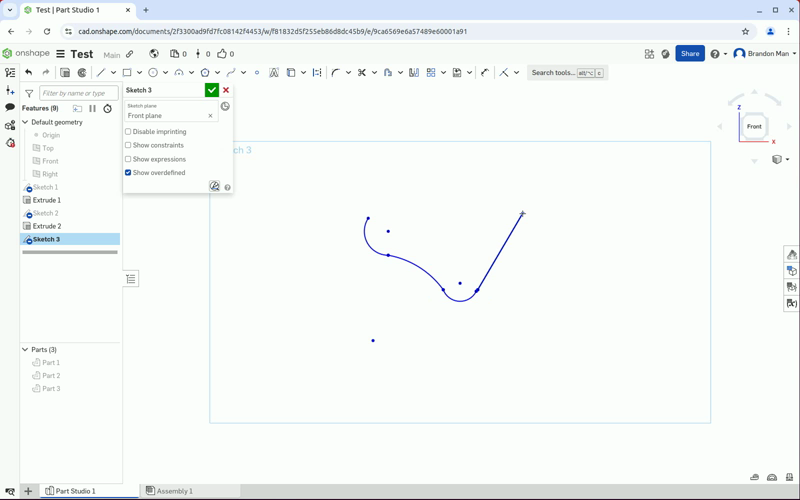
mouse_move(522, 213)
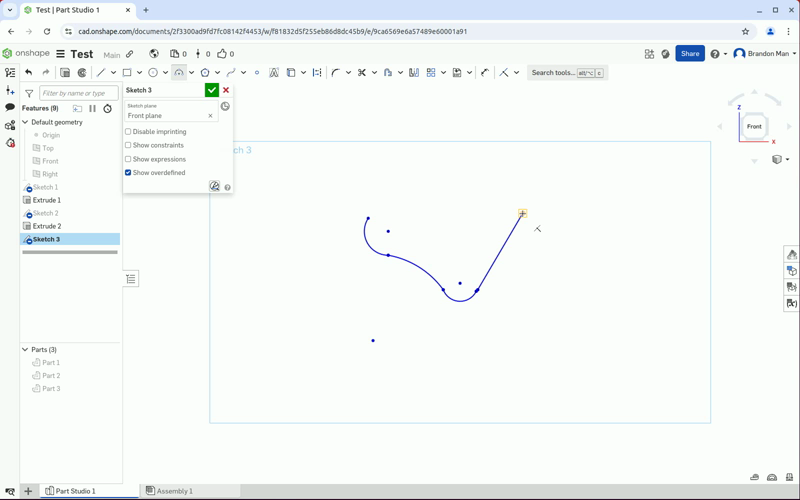
click(522, 213)
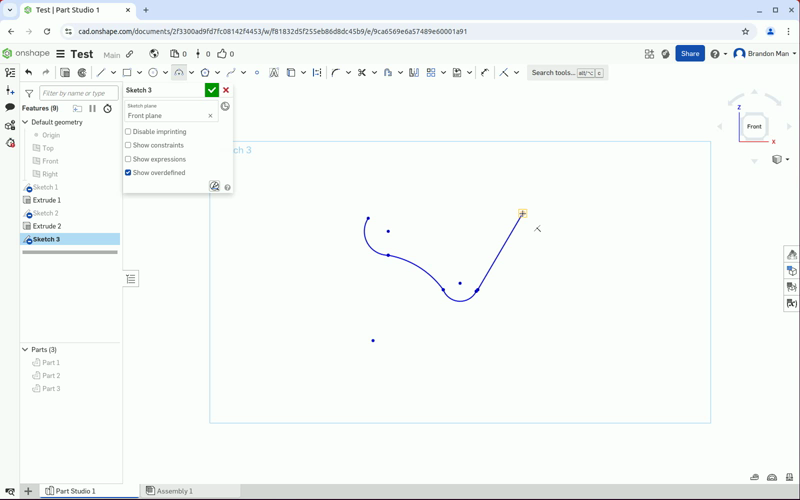
key_down(shift)
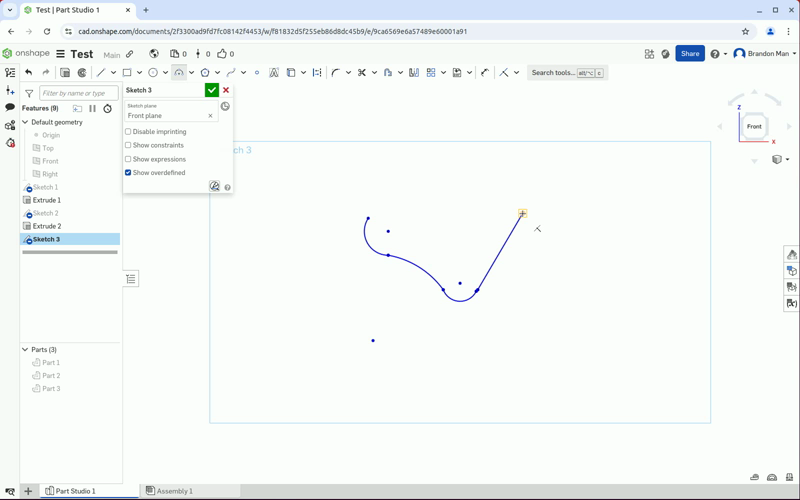
mouse_move(516, 185)
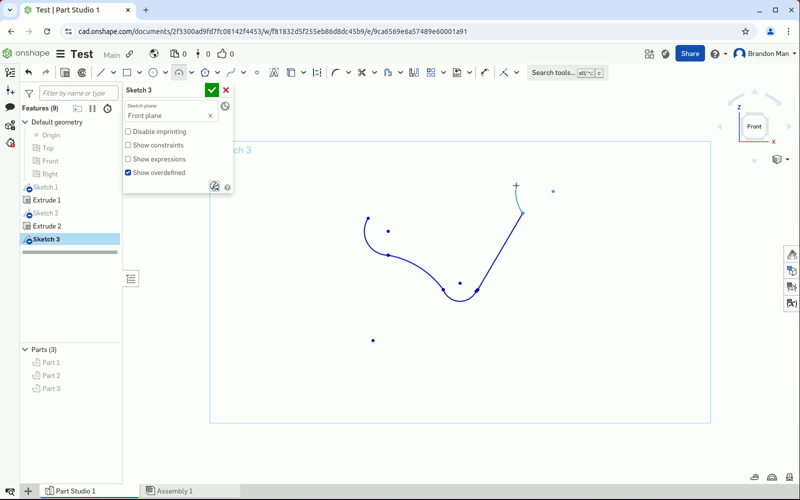
click(516, 185)
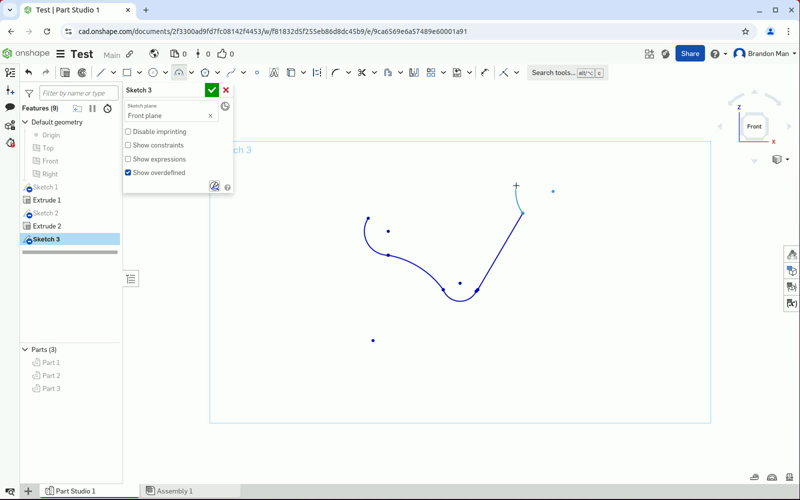
mouse_move(525, 197)
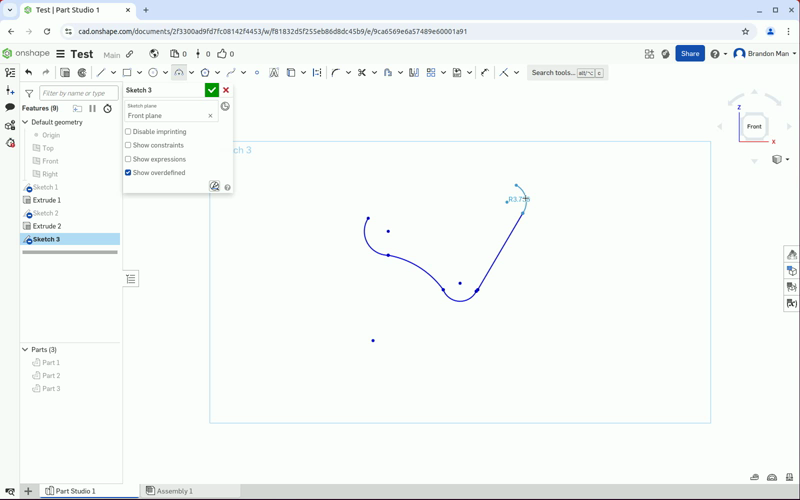
click(525, 197)
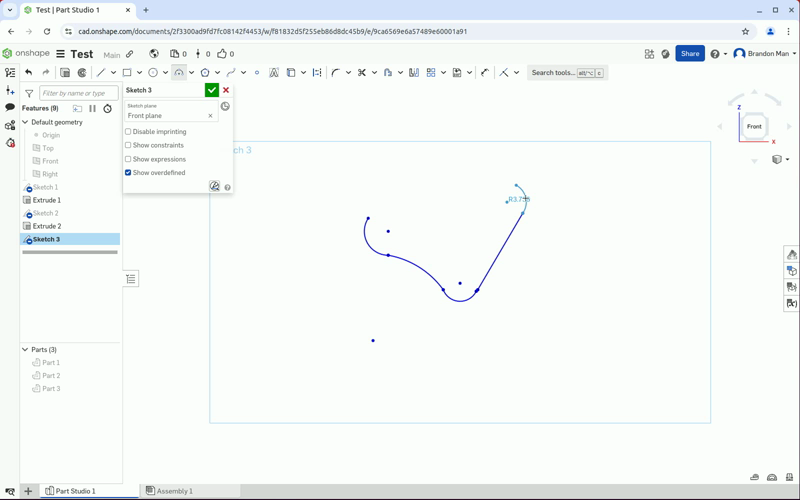
key_up(shift)
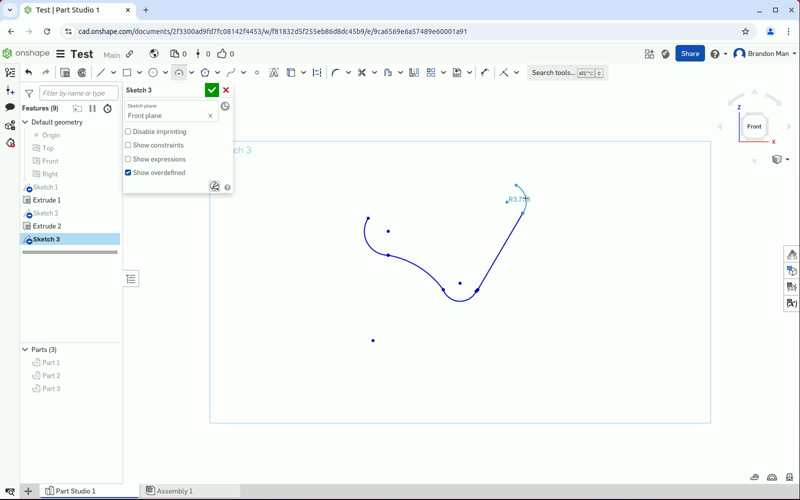
mouse_move(516, 185)
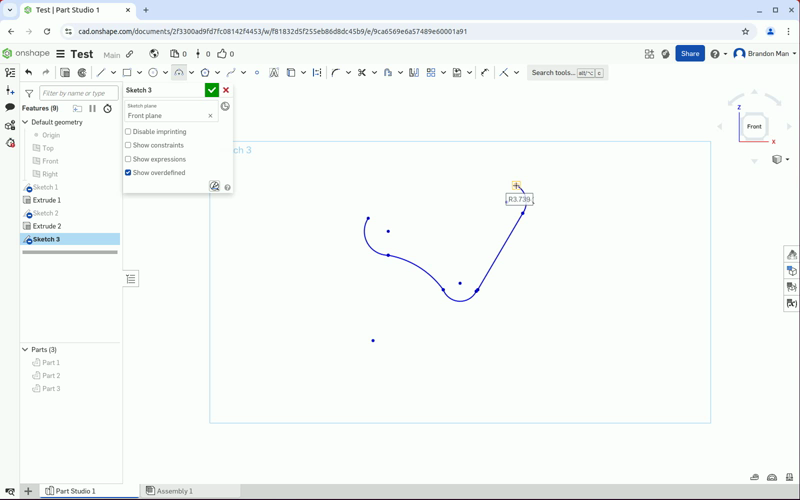
click(516, 185)
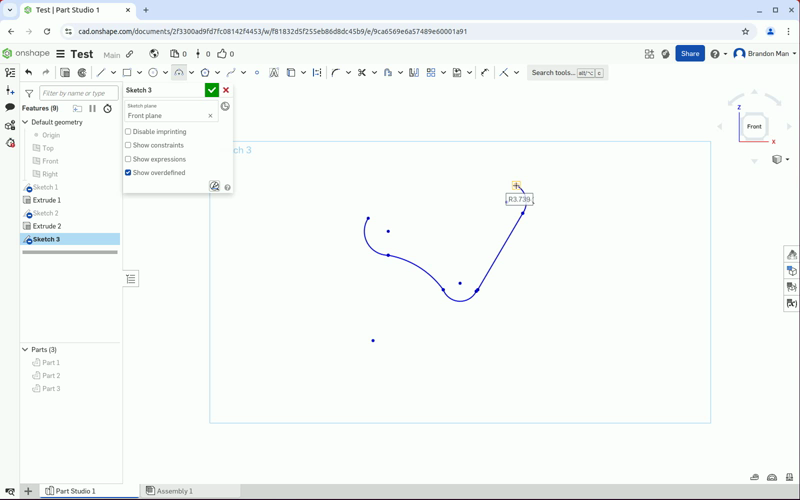
mouse_move(368, 218)
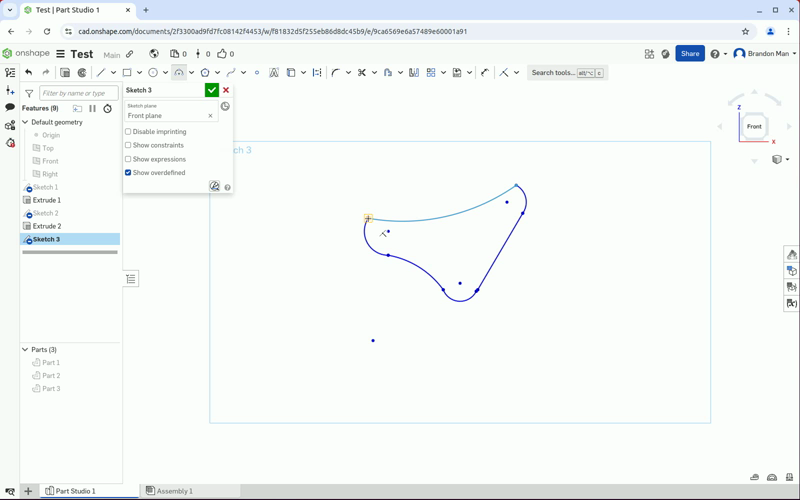
click(368, 218)
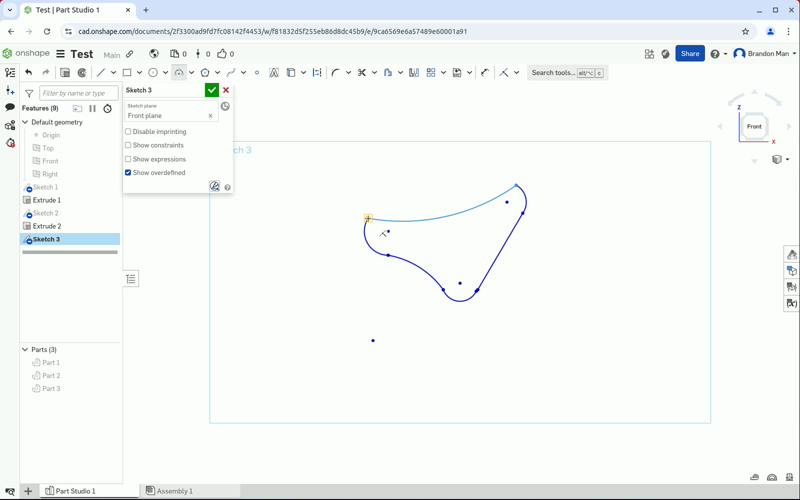
key_down(shift)
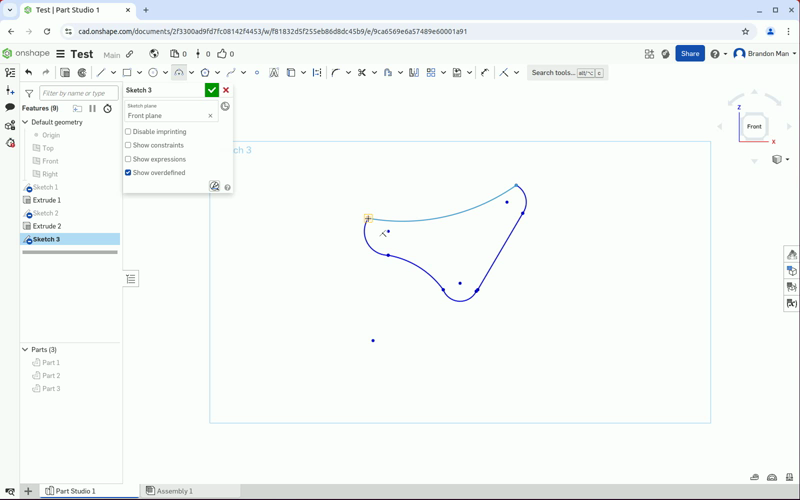
mouse_move(435, 173)
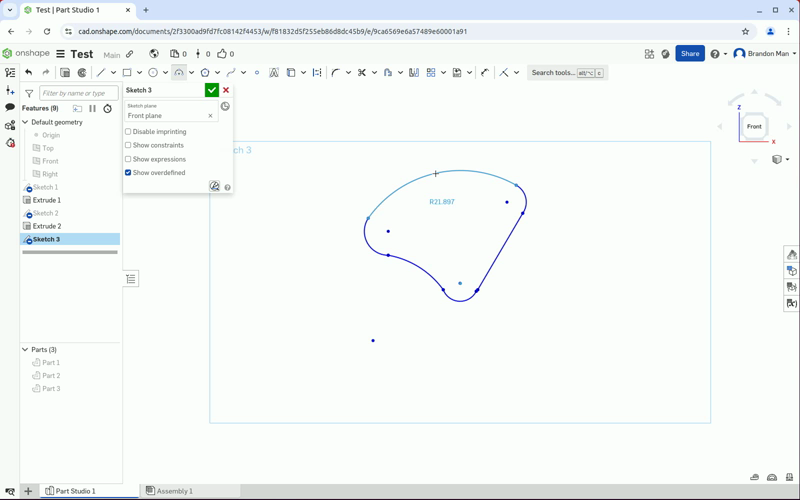
click(435, 173)
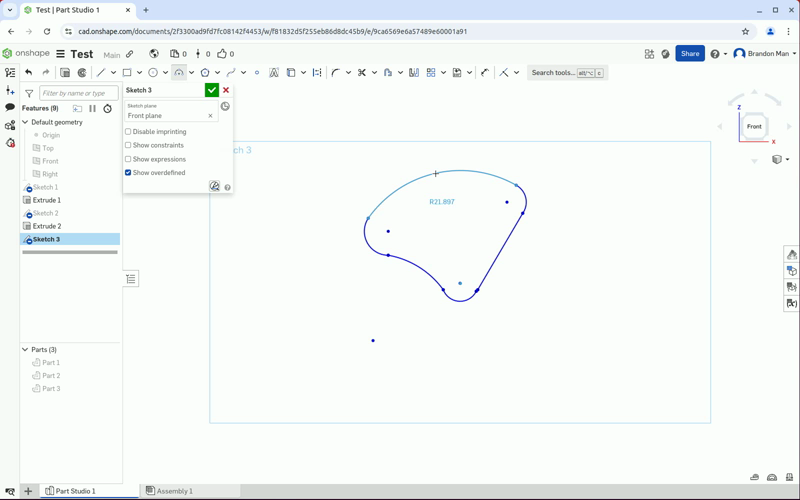
key_up(shift)
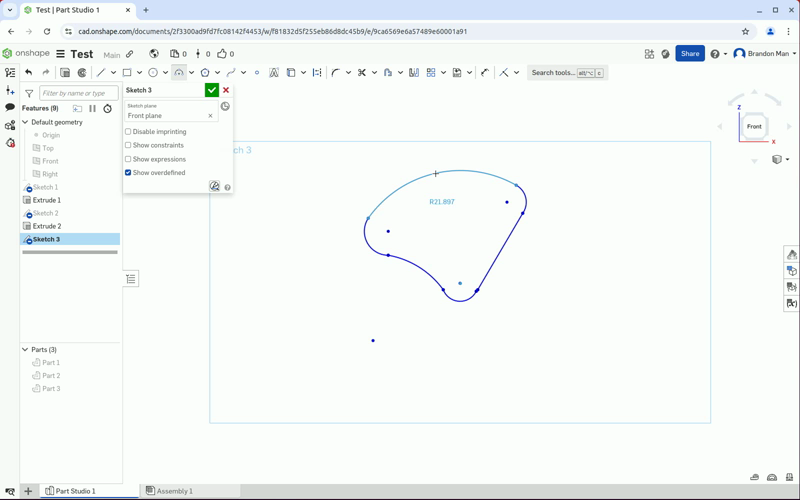
key(esc)
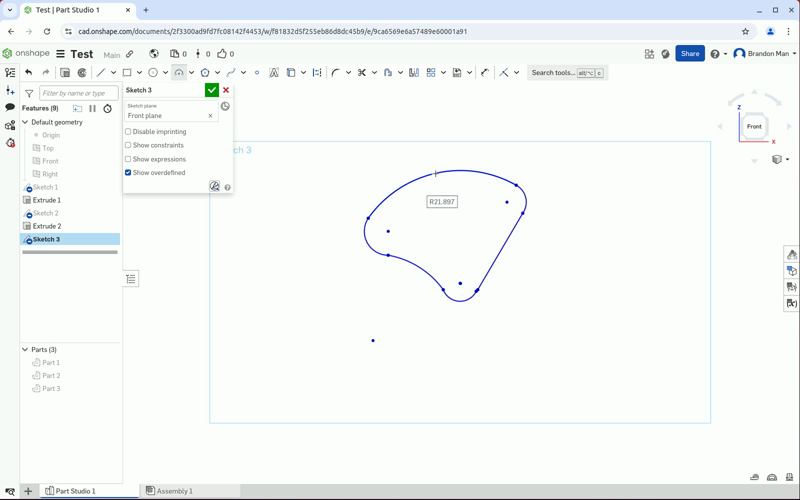
key(c)
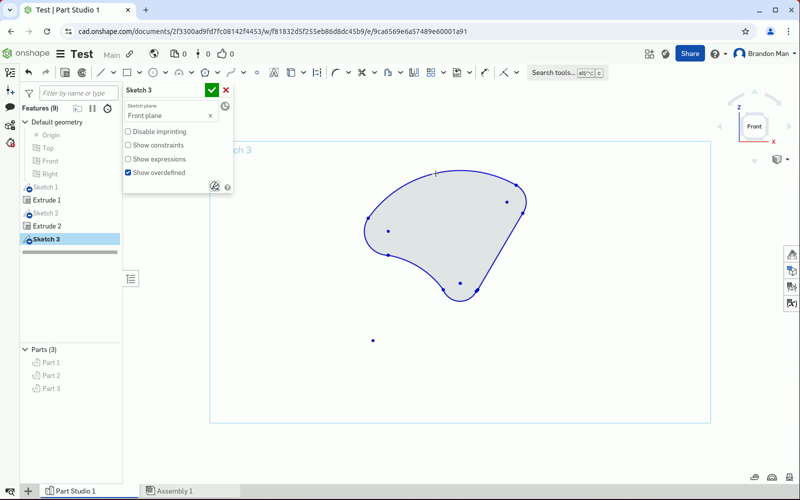
key_down(shift)
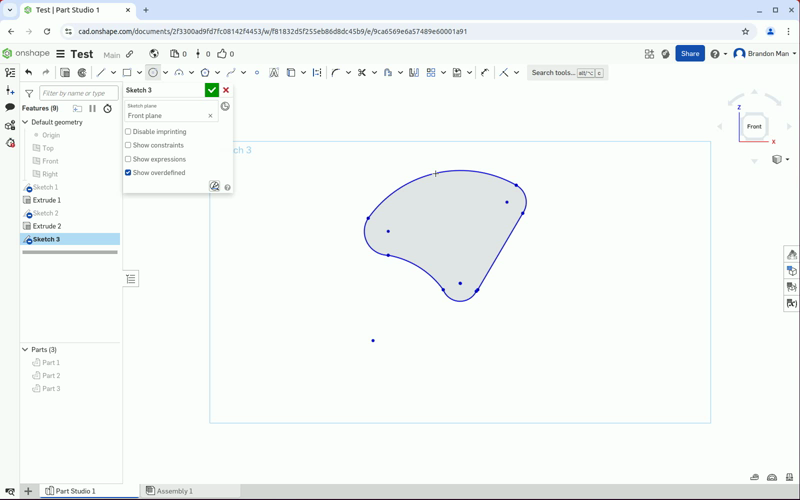
mouse_move(388, 231)
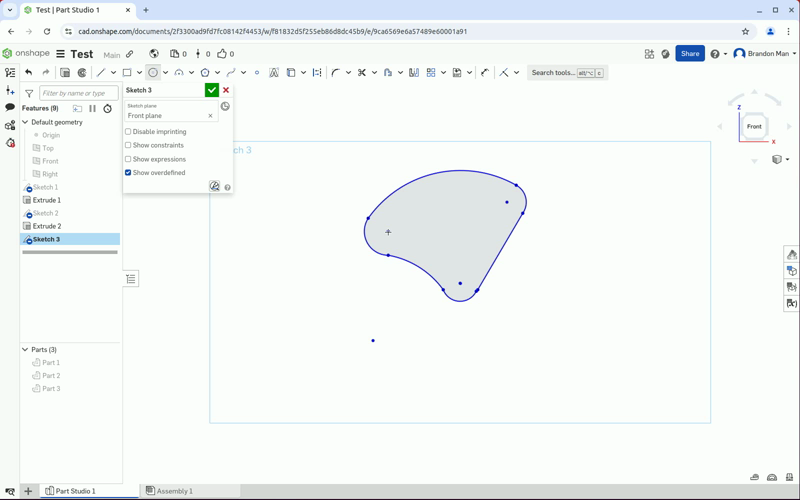
scroll(6)
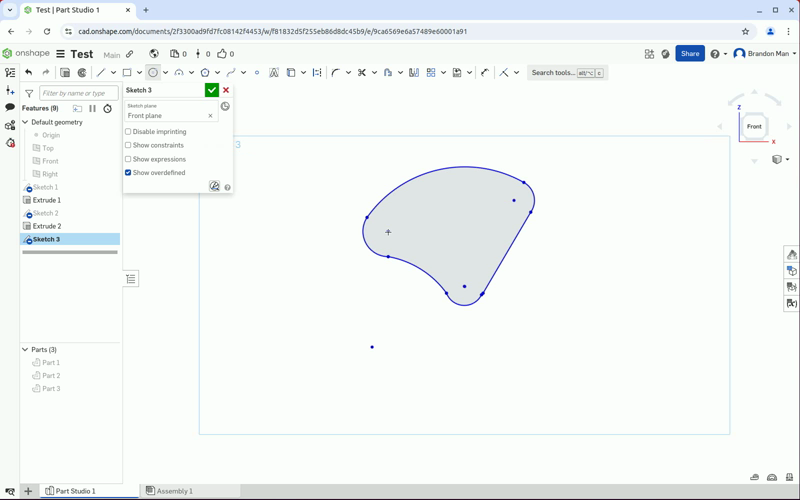
scroll(6)
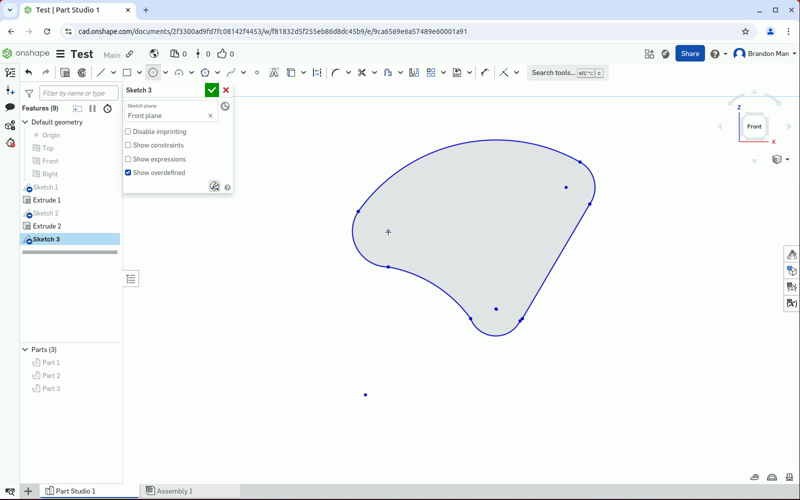
scroll(6)
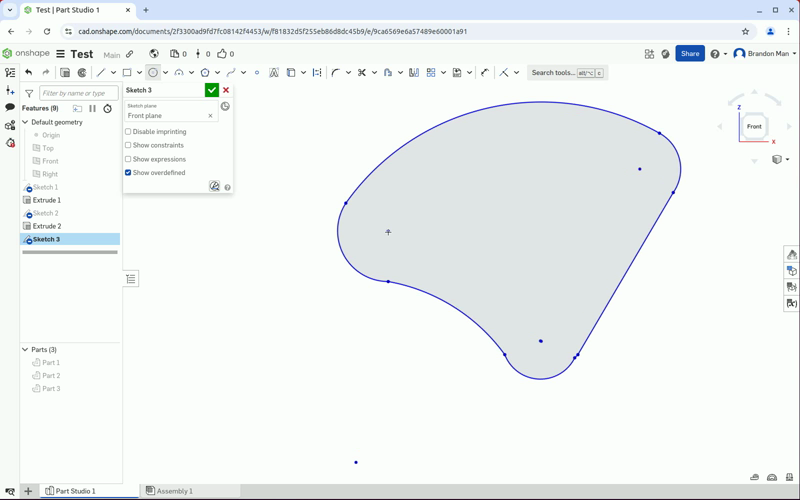
scroll(6)
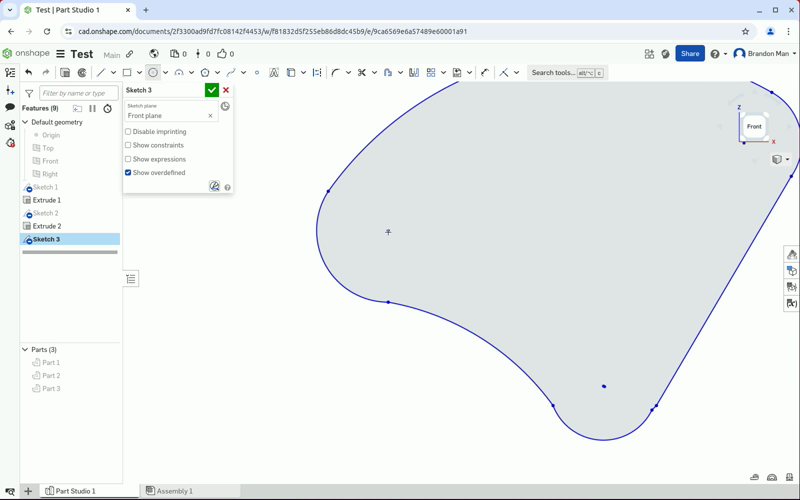
scroll(6)
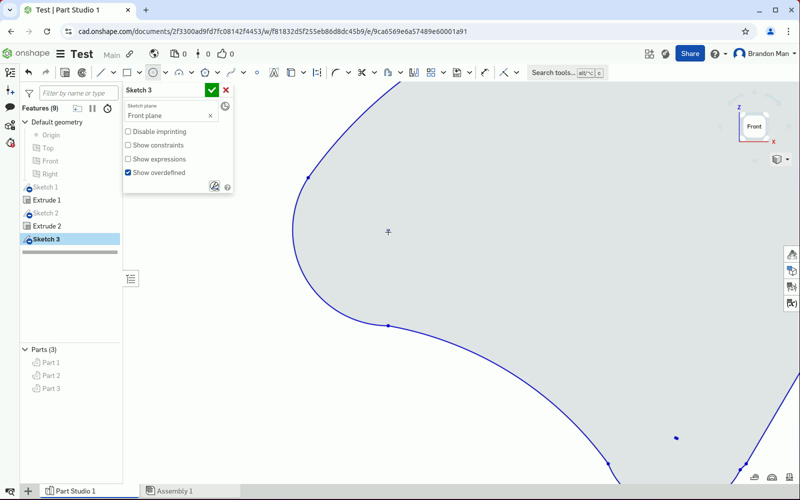
scroll(6)
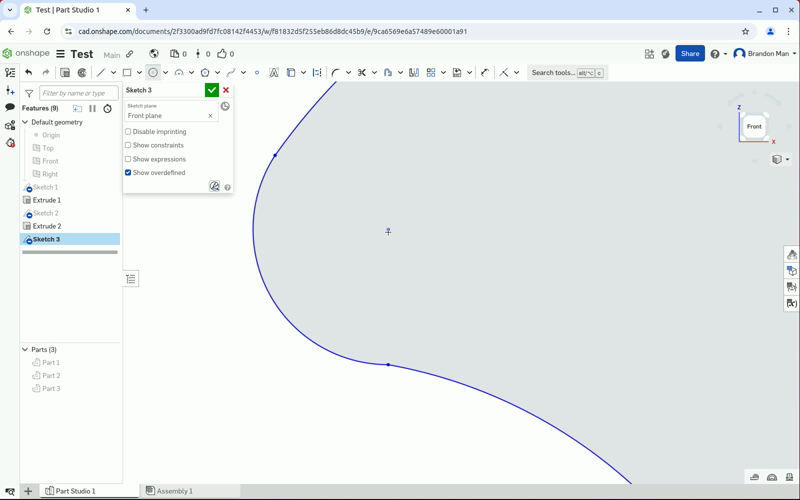
scroll(6)
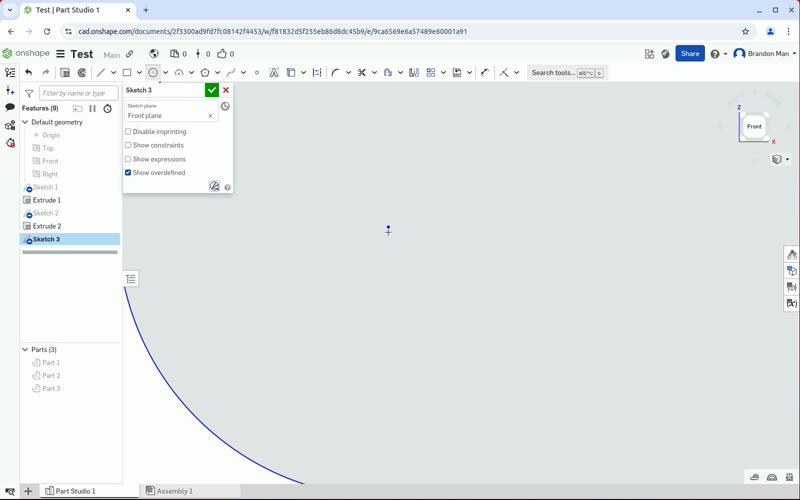
click(388, 231)
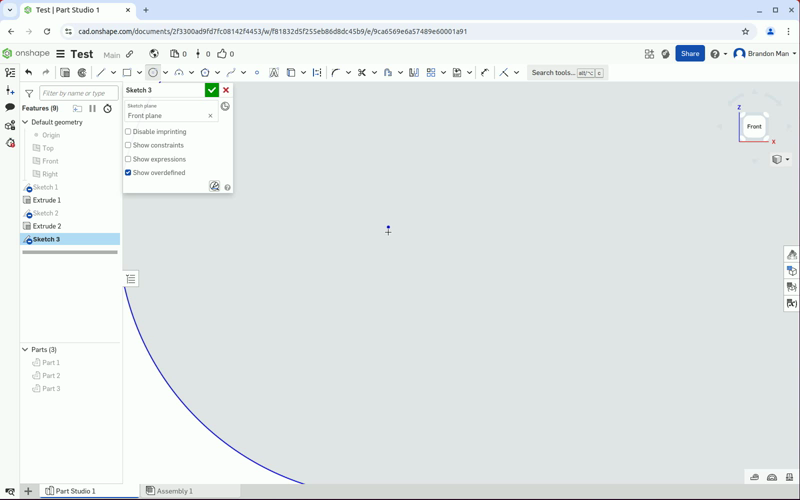
scroll(-6)
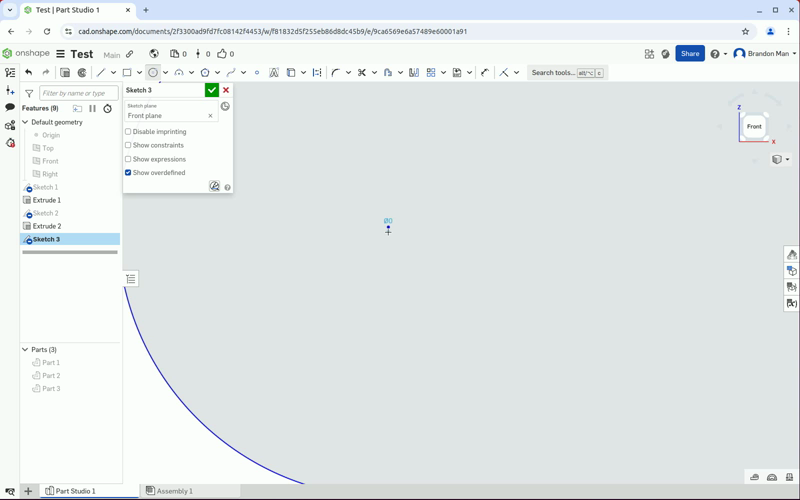
scroll(-6)
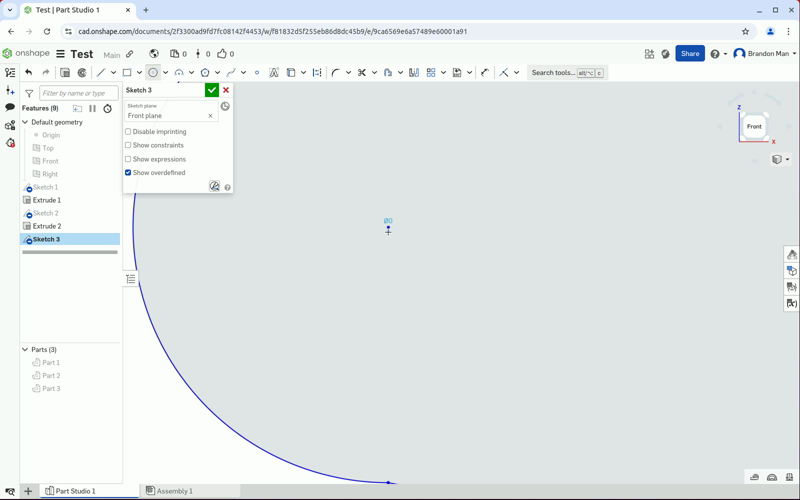
scroll(-6)
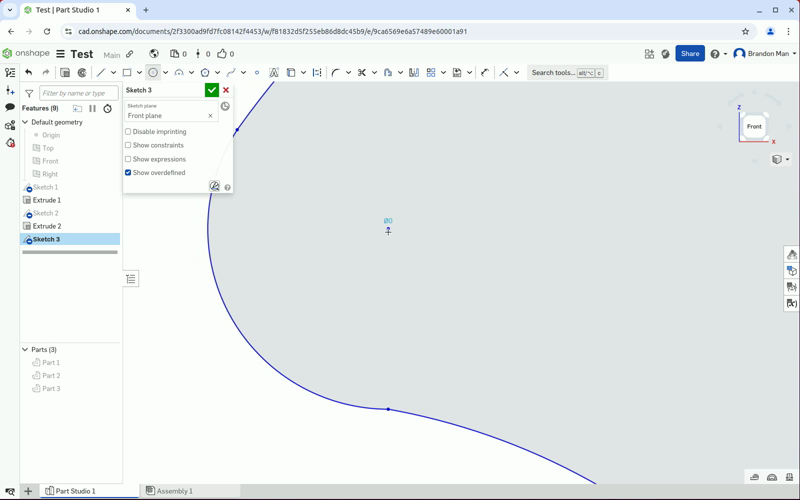
scroll(-6)
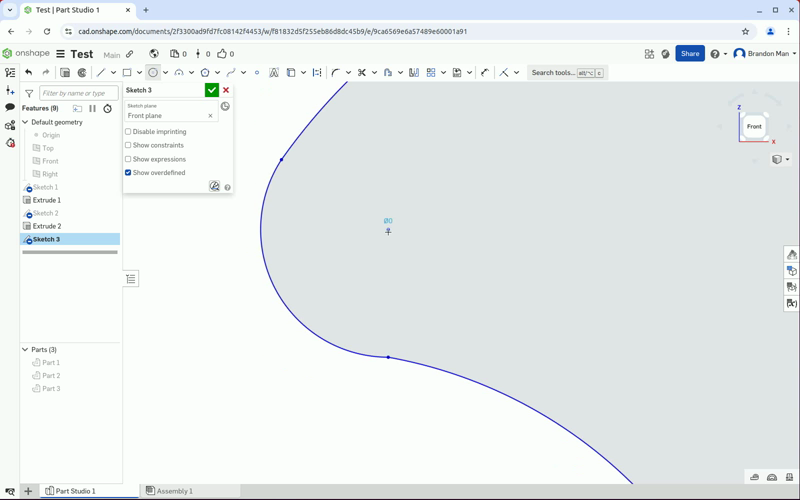
scroll(-6)
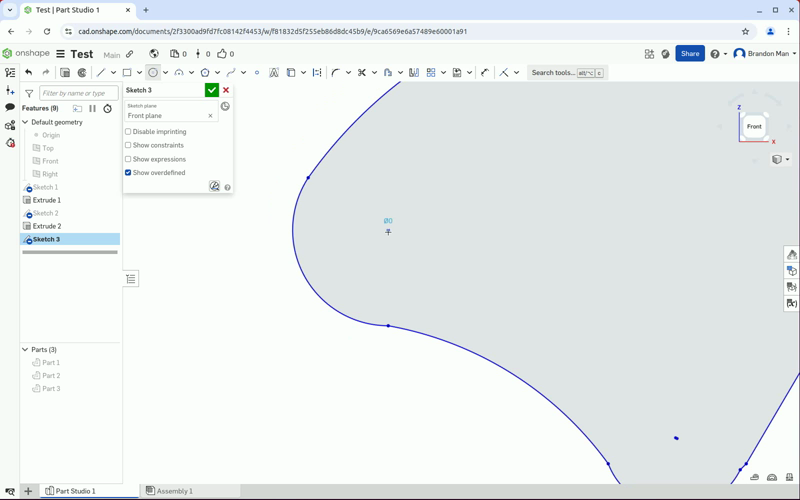
scroll(-6)
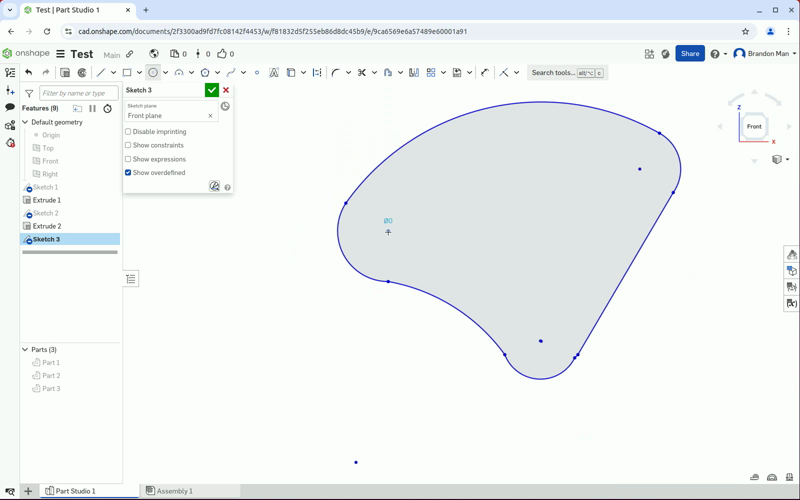
scroll(-6)
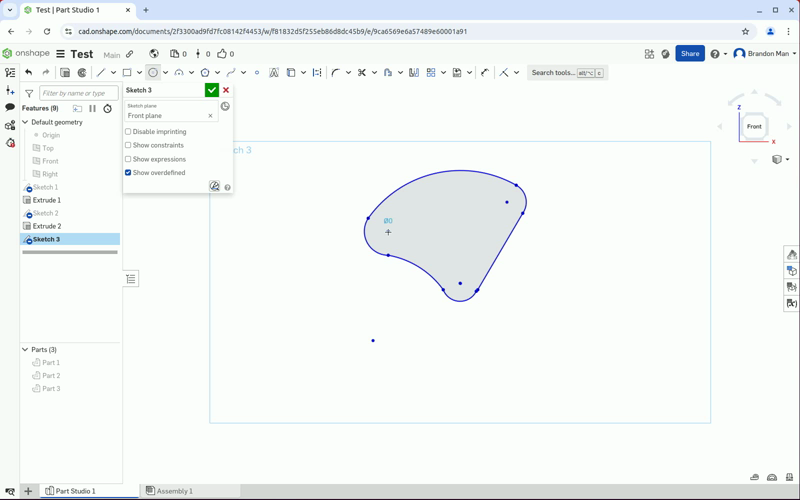
key_up(shift)
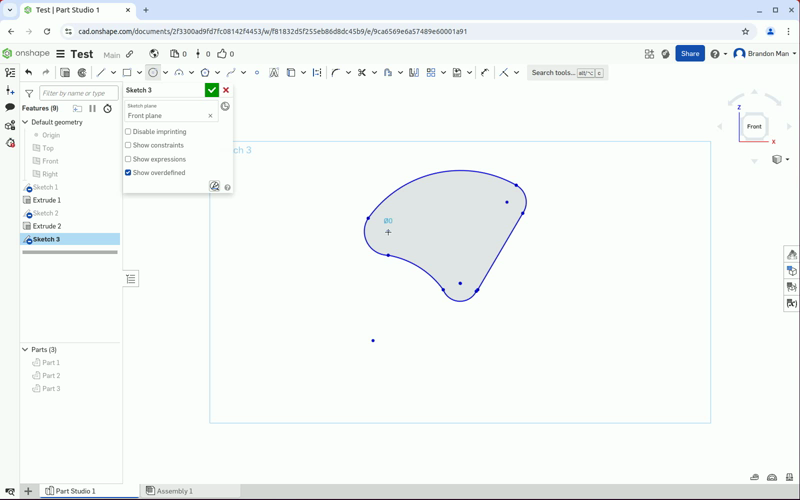
mouse_move(401, 231)
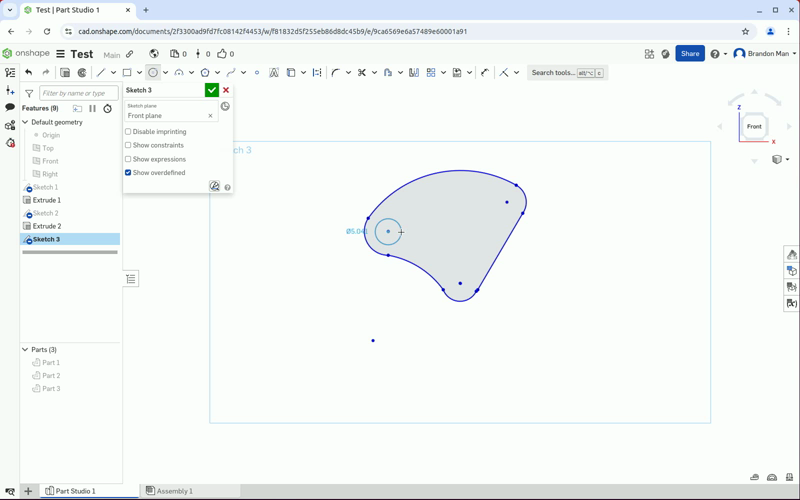
click(401, 231)
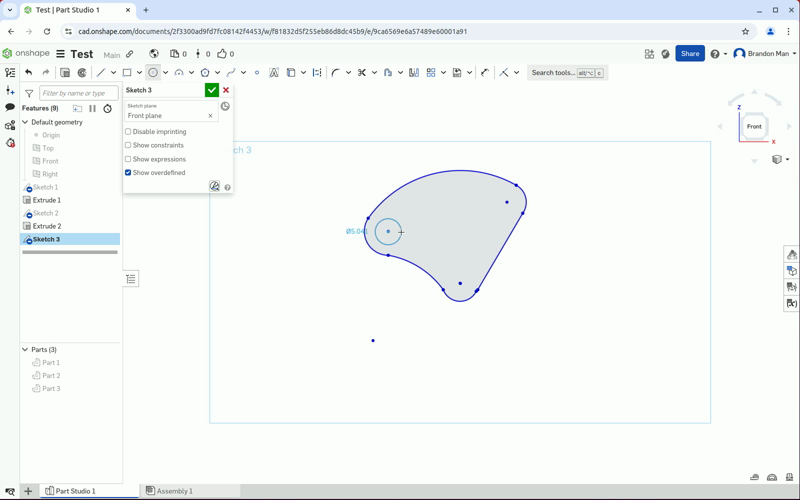
key(esc)
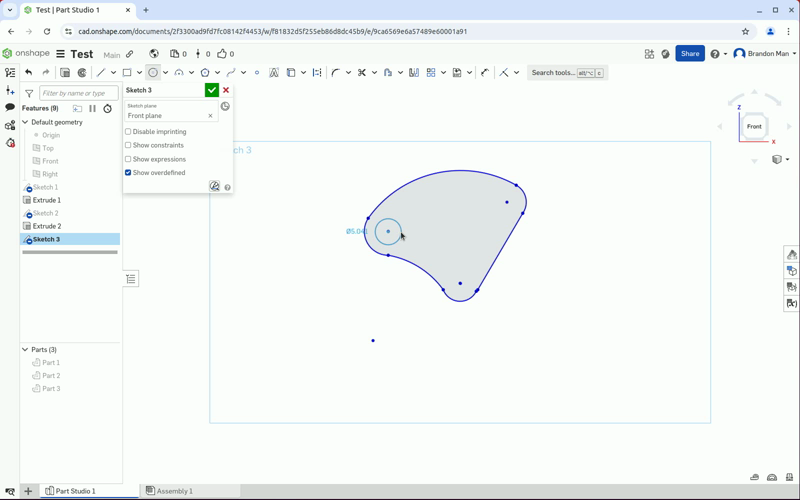
key(a)
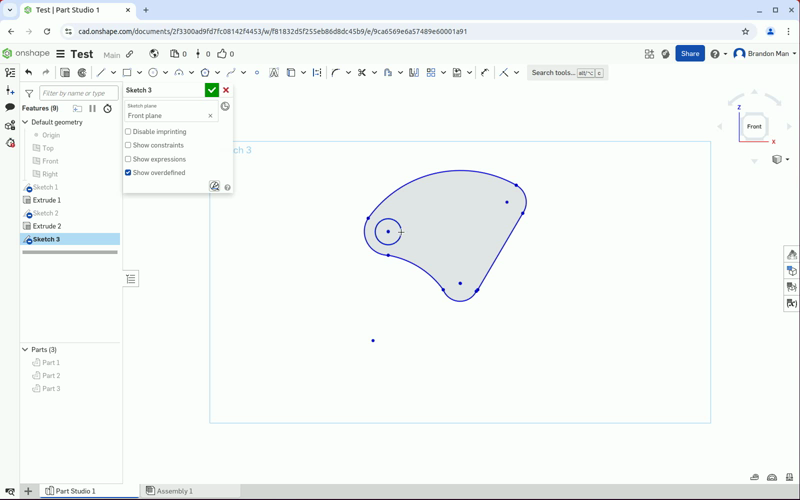
key_down(shift)
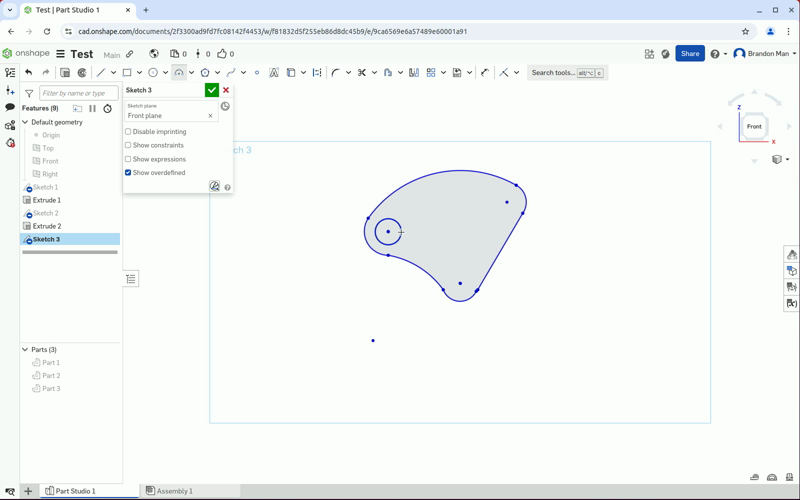
mouse_move(394, 209)
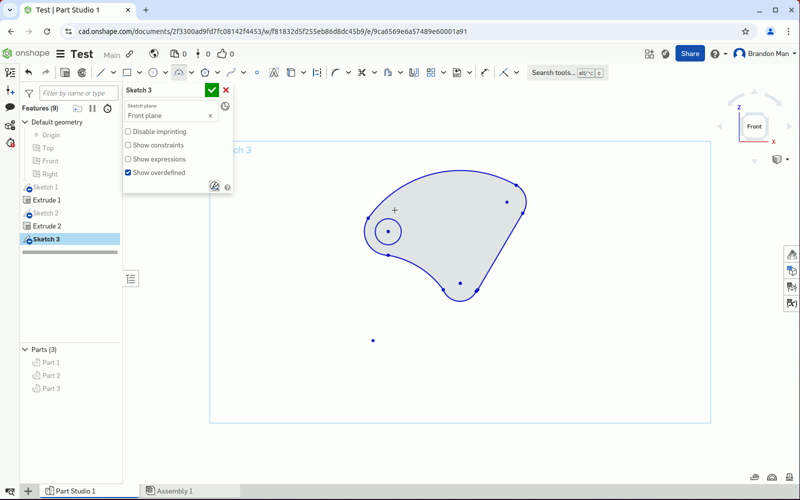
click(394, 209)
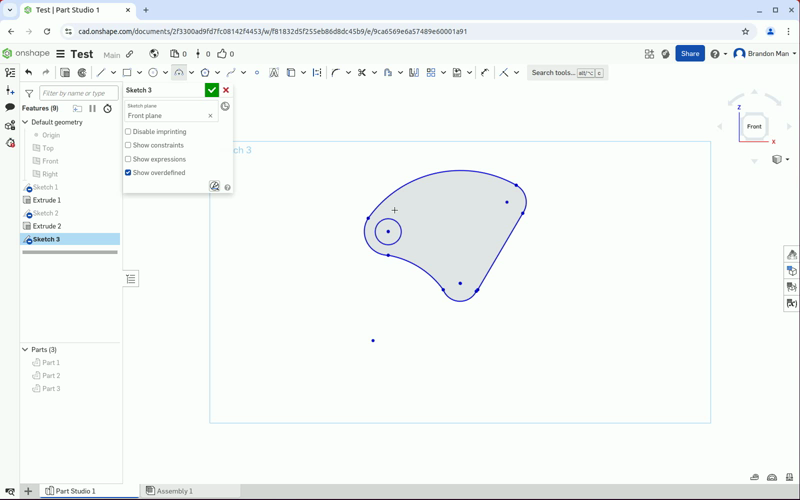
key_up(shift)
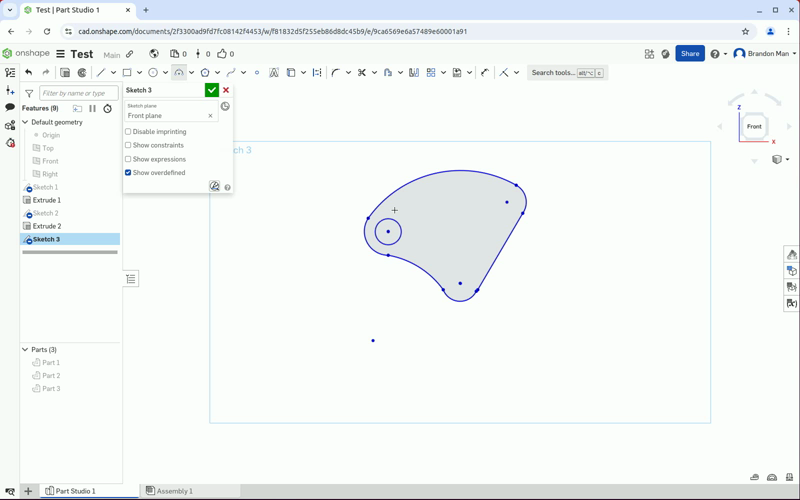
key_down(shift)
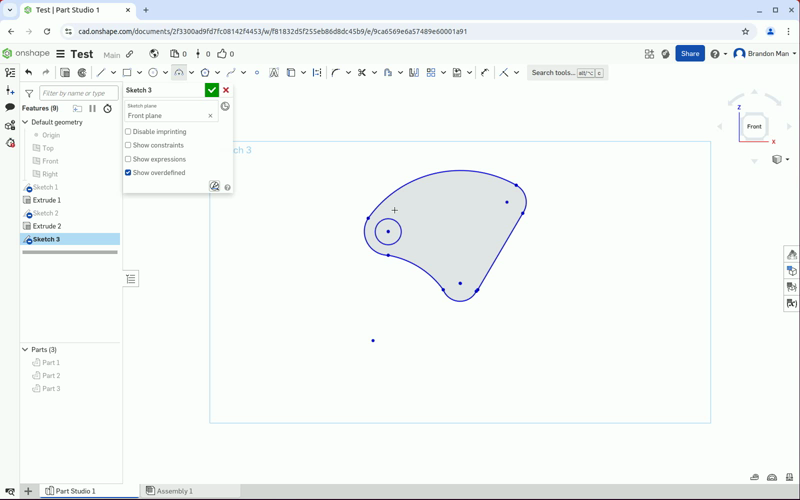
mouse_move(406, 245)
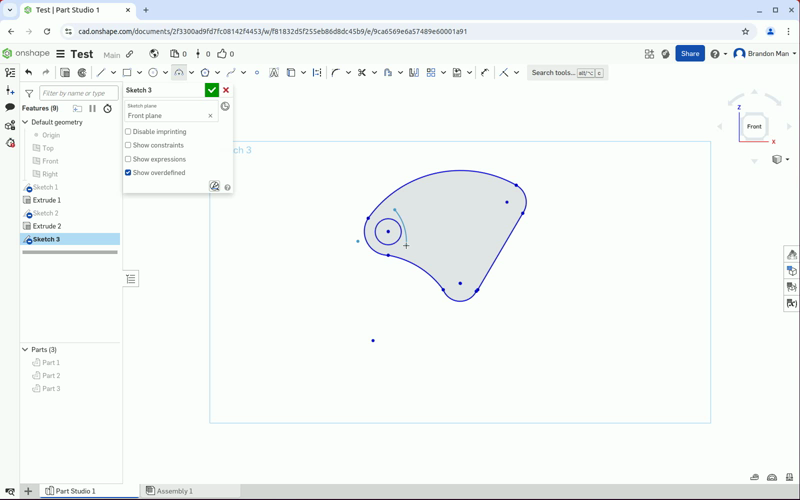
click(406, 245)
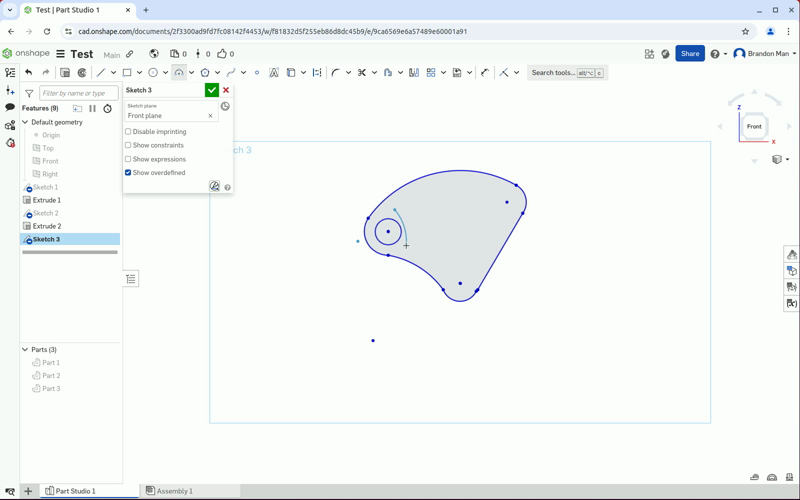
mouse_move(409, 224)
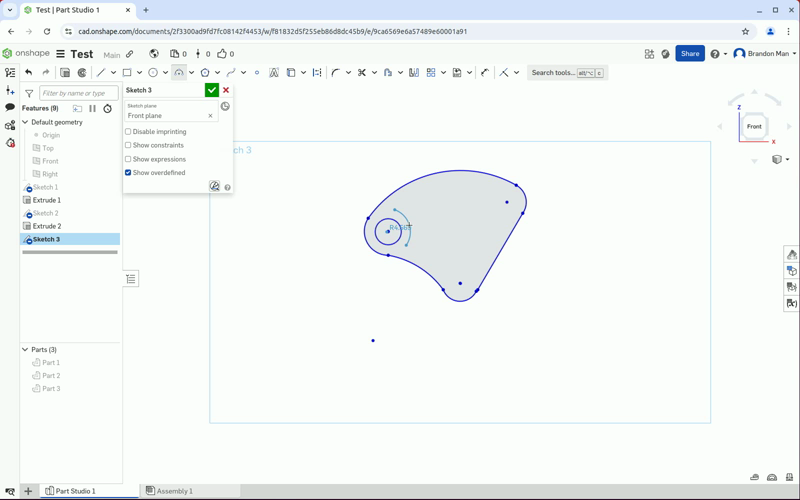
click(409, 224)
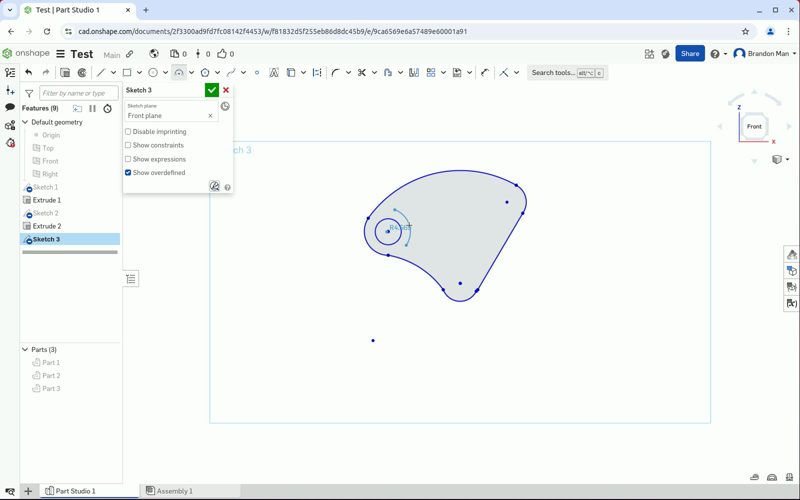
key_up(shift)
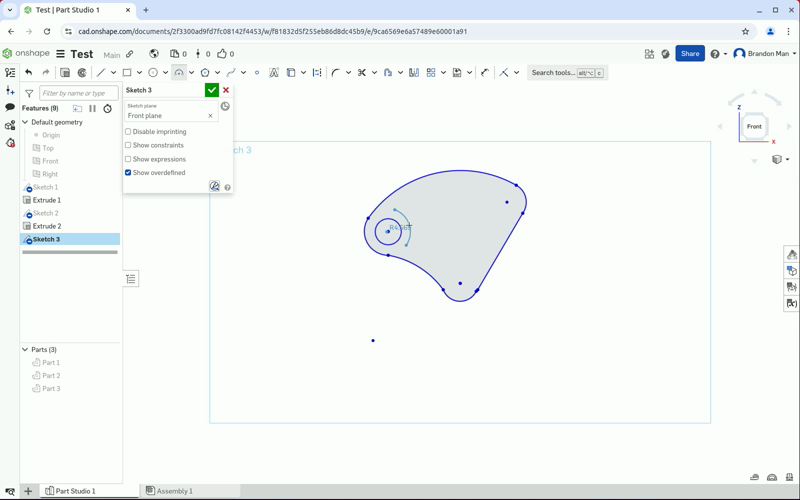
mouse_move(406, 245)
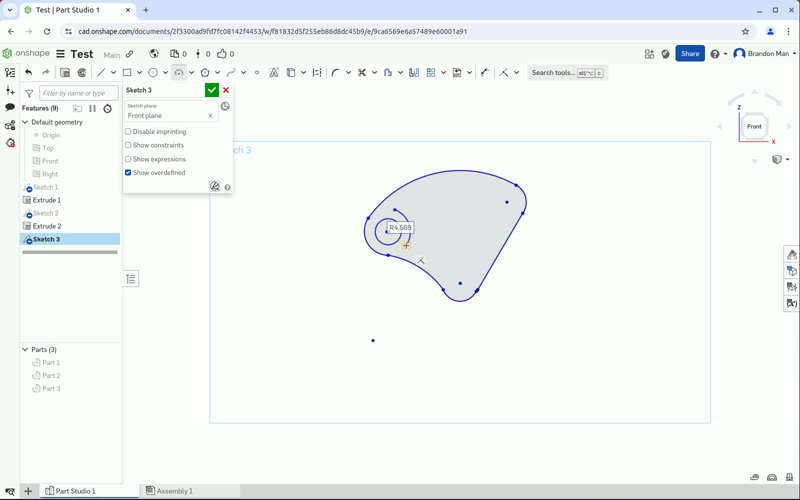
click(406, 245)
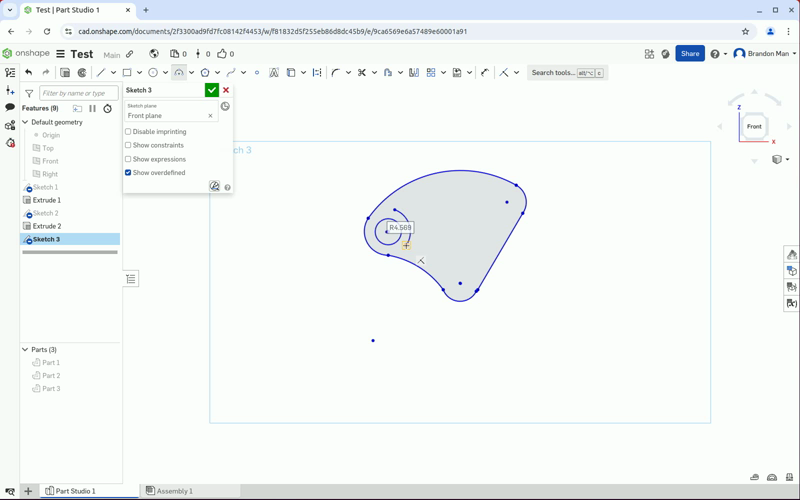
key_down(shift)
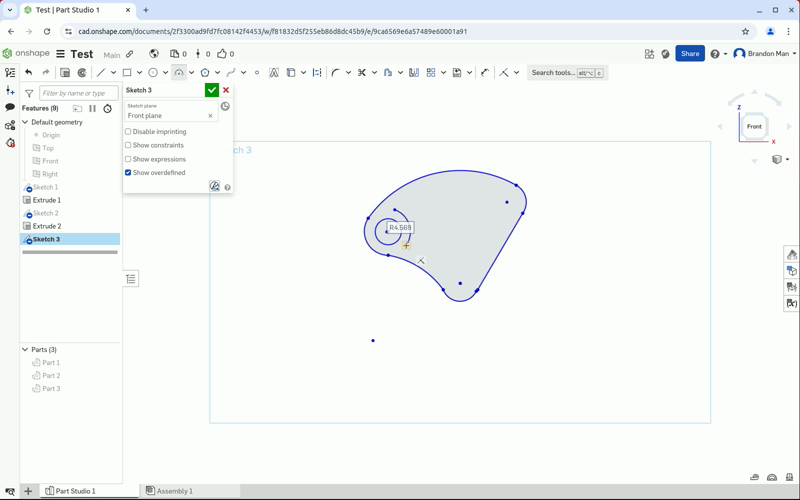
mouse_move(446, 271)
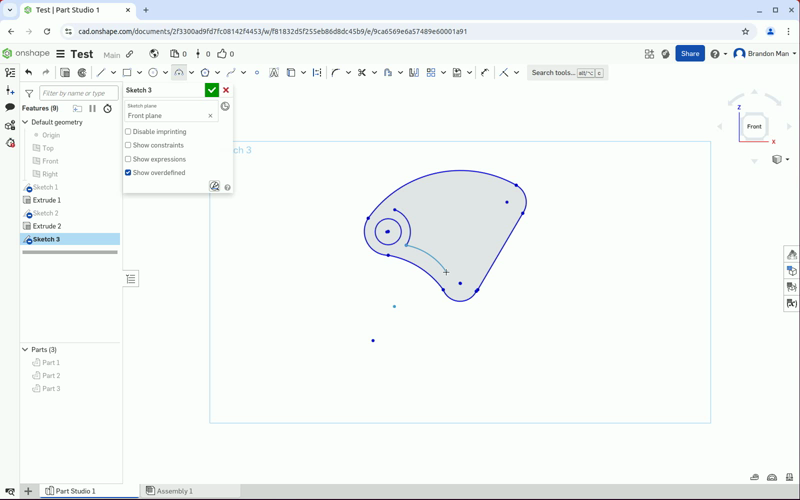
click(446, 271)
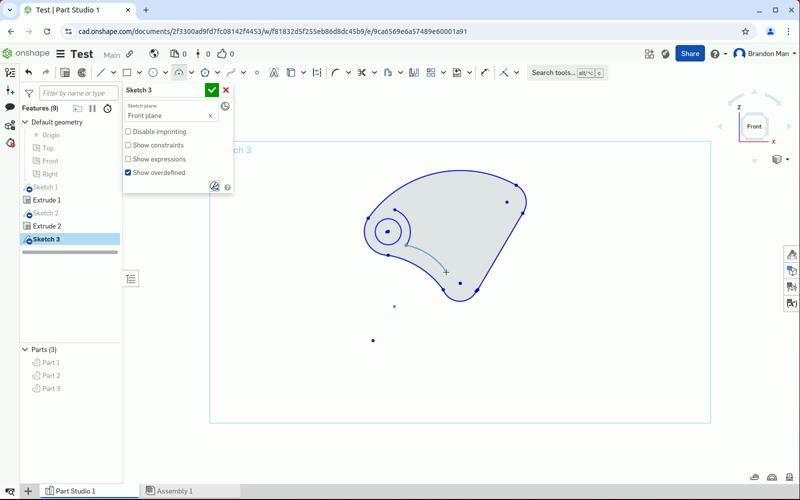
mouse_move(428, 255)
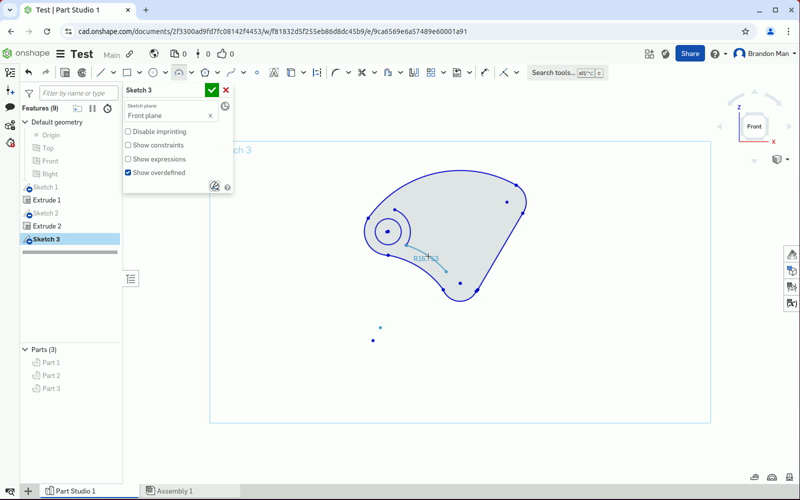
click(428, 255)
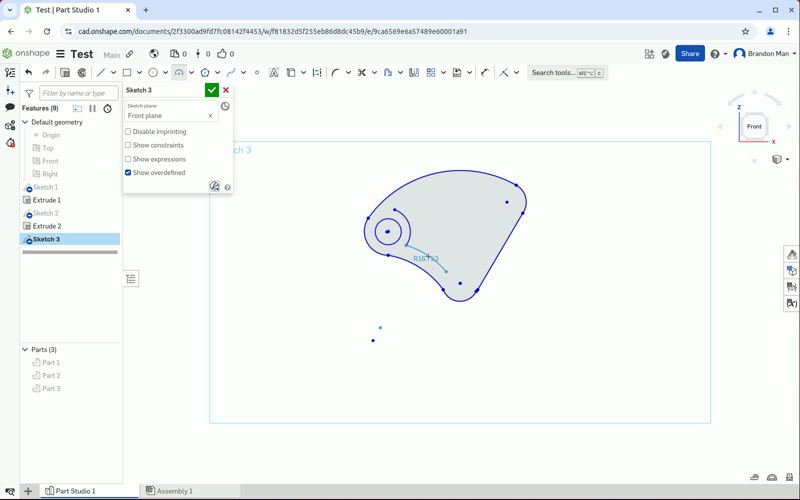
key_up(shift)
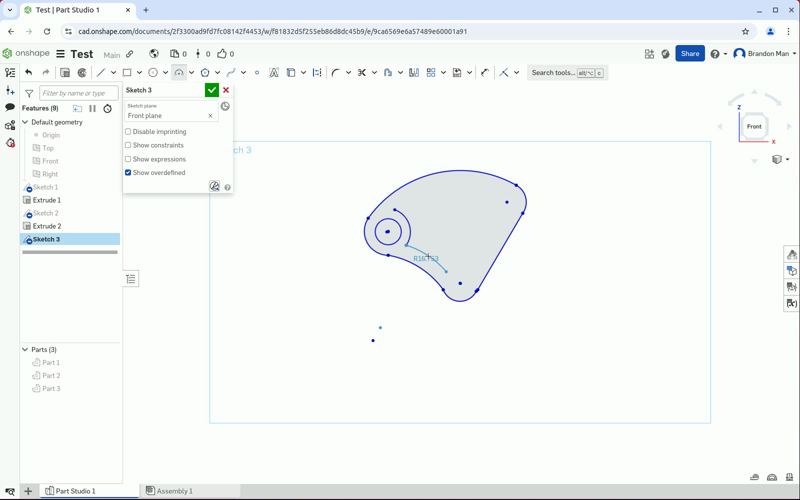
mouse_move(446, 271)
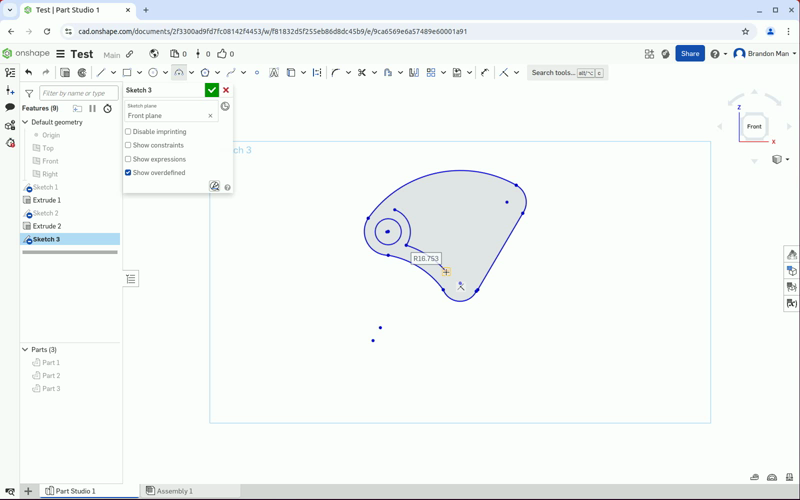
click(446, 271)
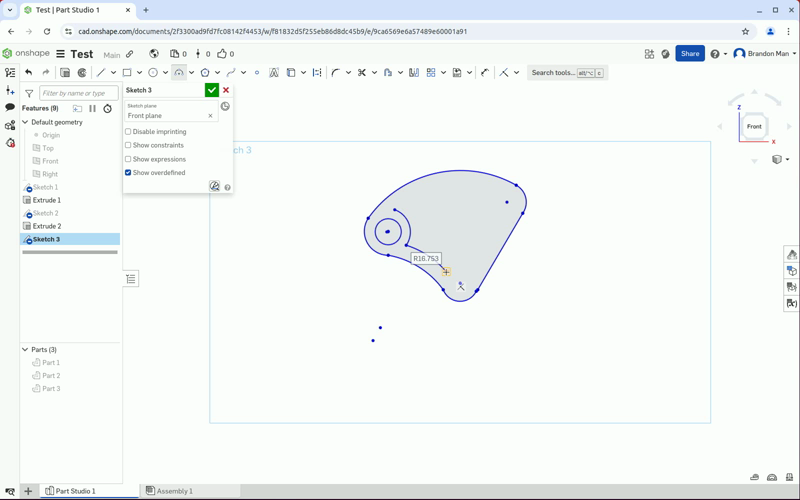
key_down(shift)
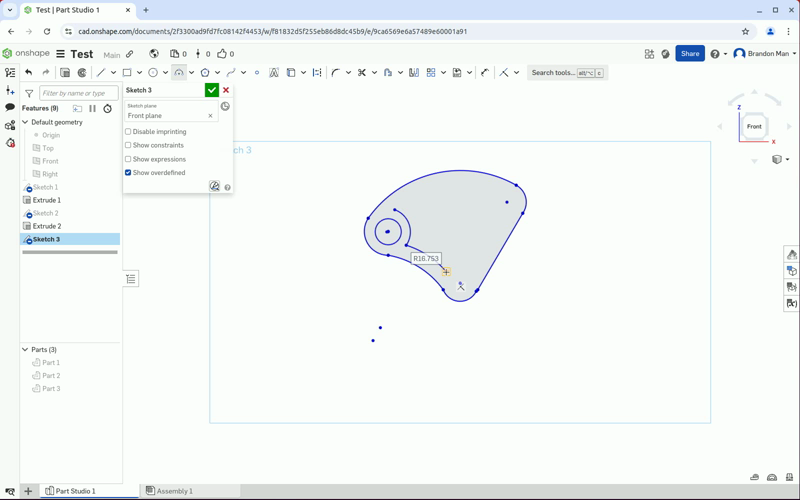
mouse_move(472, 270)
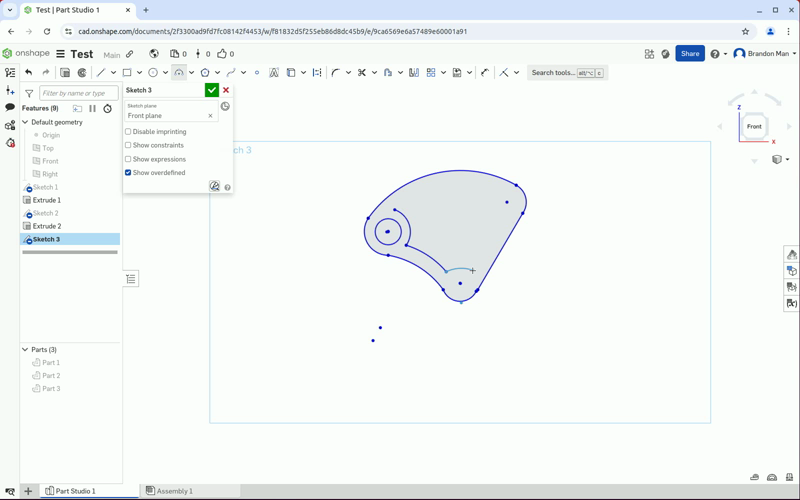
click(472, 270)
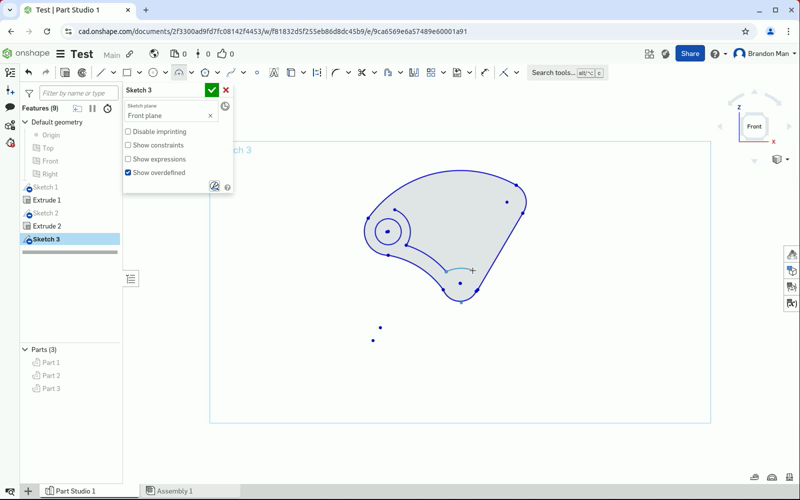
mouse_move(459, 264)
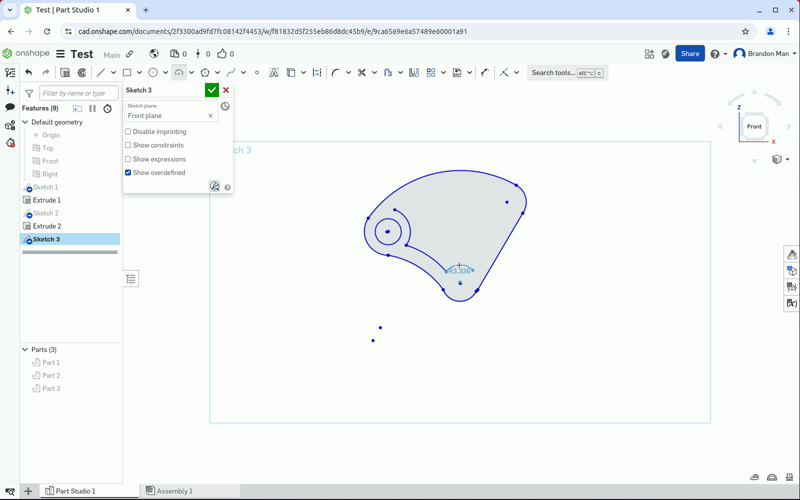
click(459, 264)
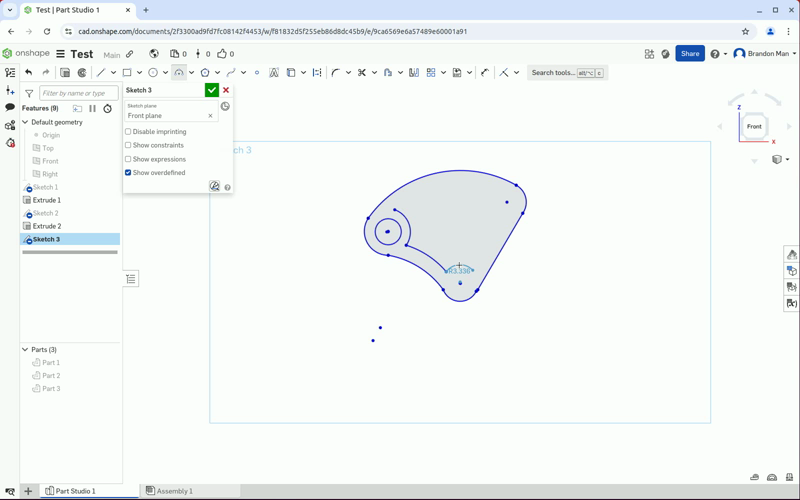
key_up(shift)
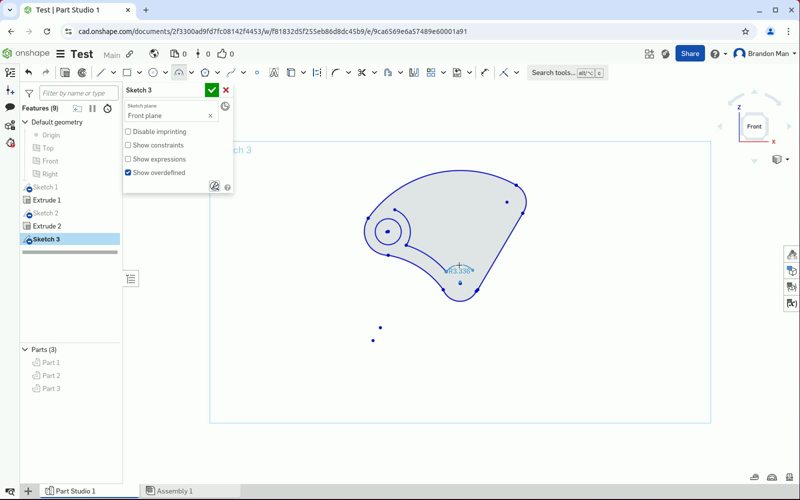
key(esc)
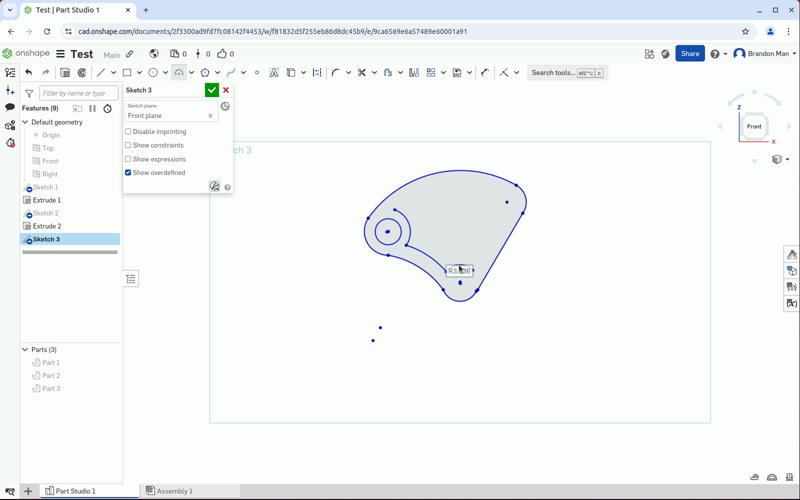
key(l)
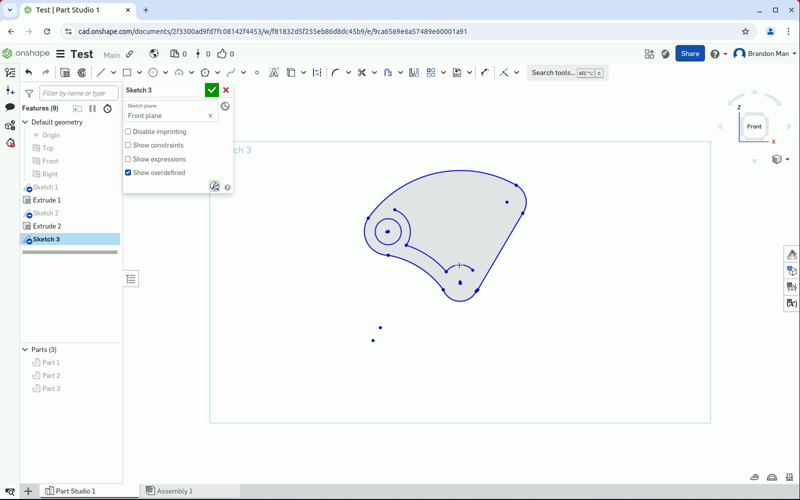
mouse_move(472, 270)
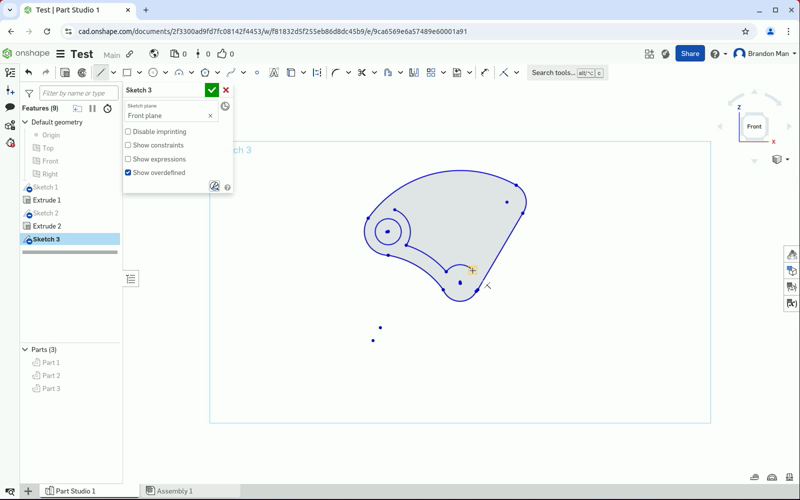
click(472, 270)
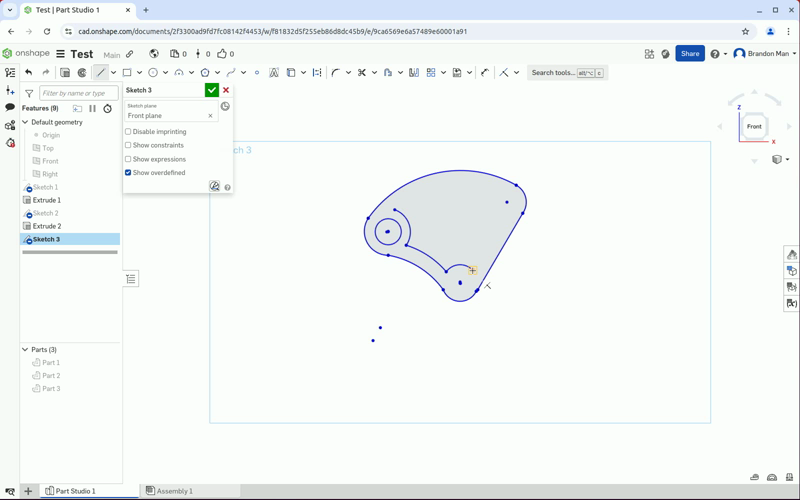
key_down(shift)
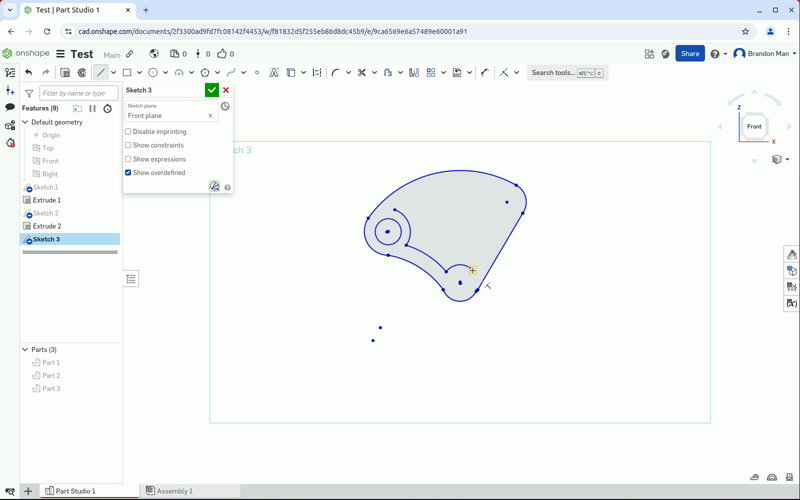
mouse_move(502, 270)
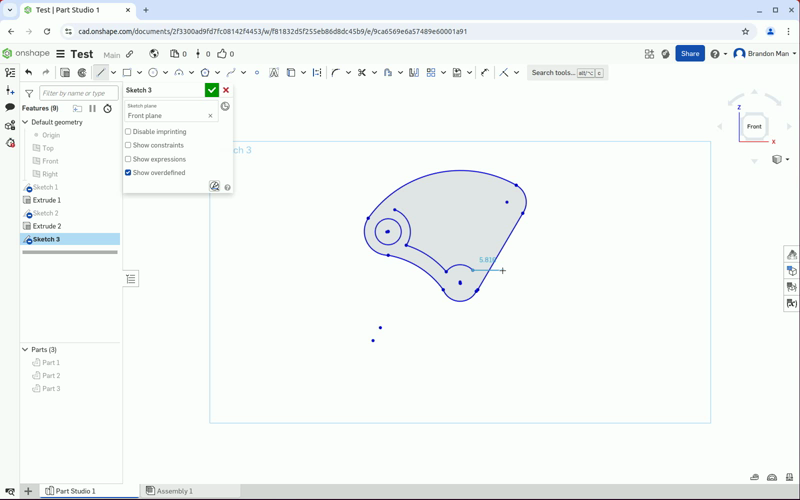
mouse_move(502, 220)
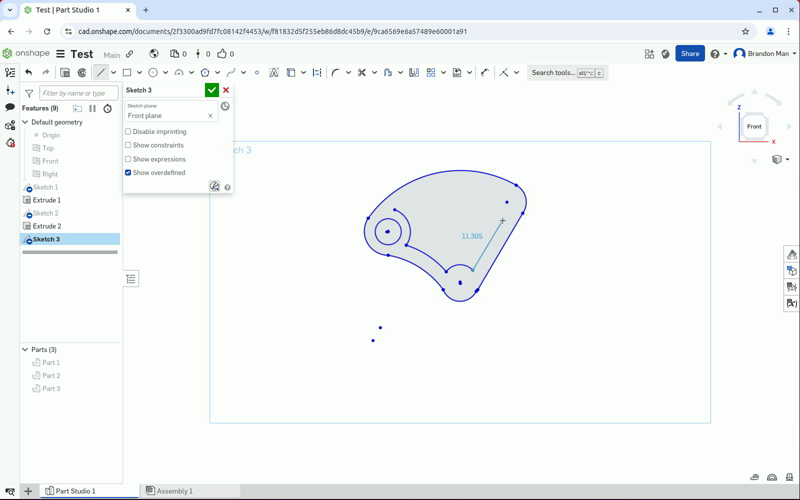
click(502, 220)
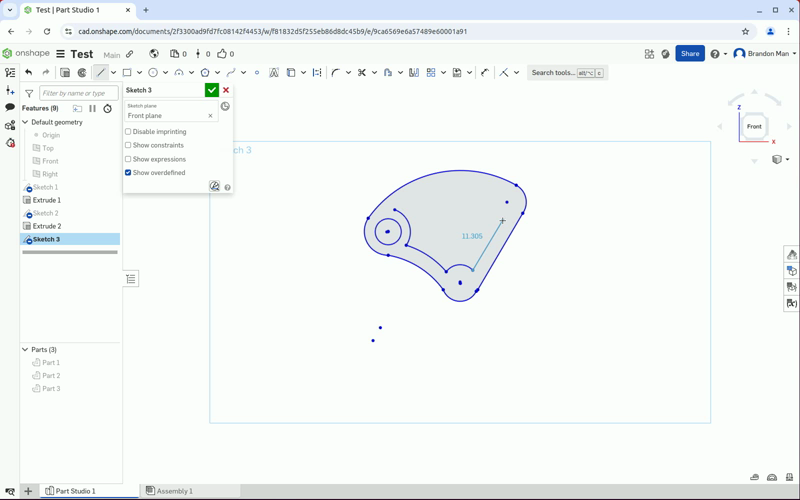
key_up(shift)
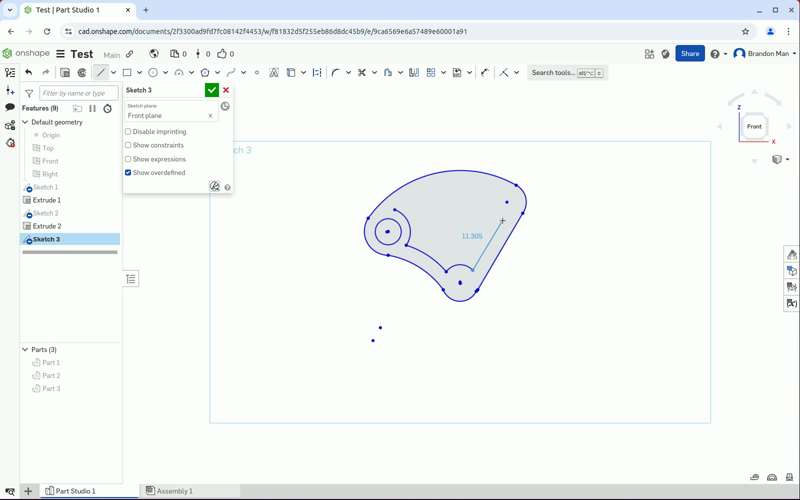
key(esc)
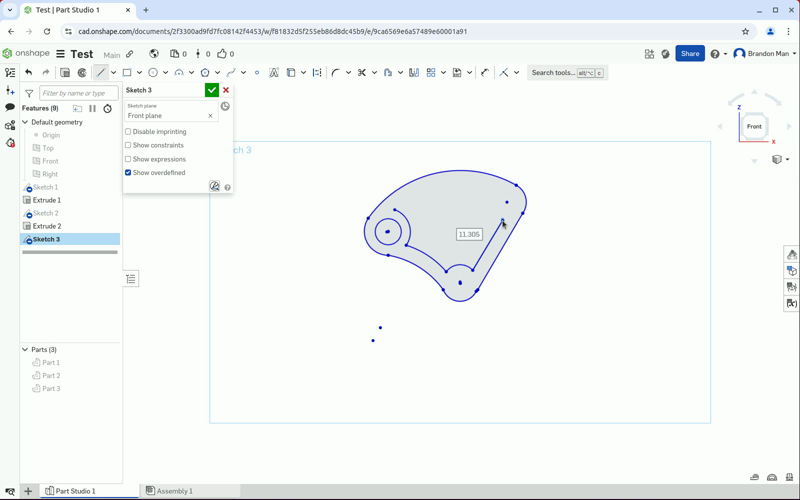
key(a)
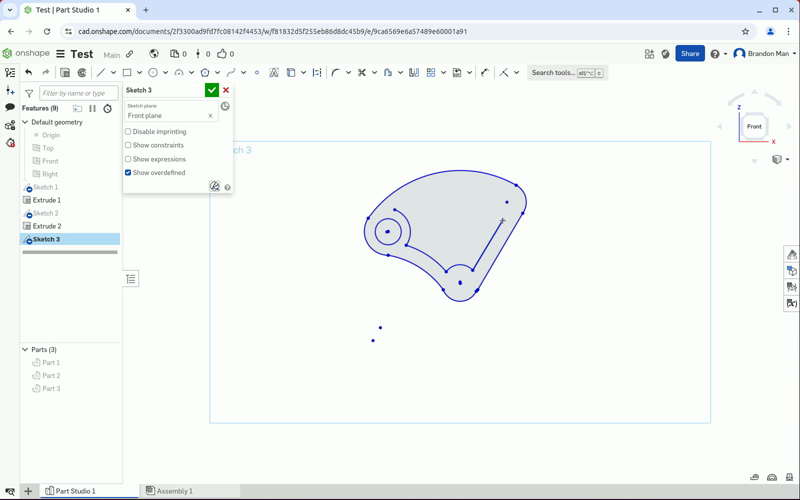
mouse_move(502, 220)
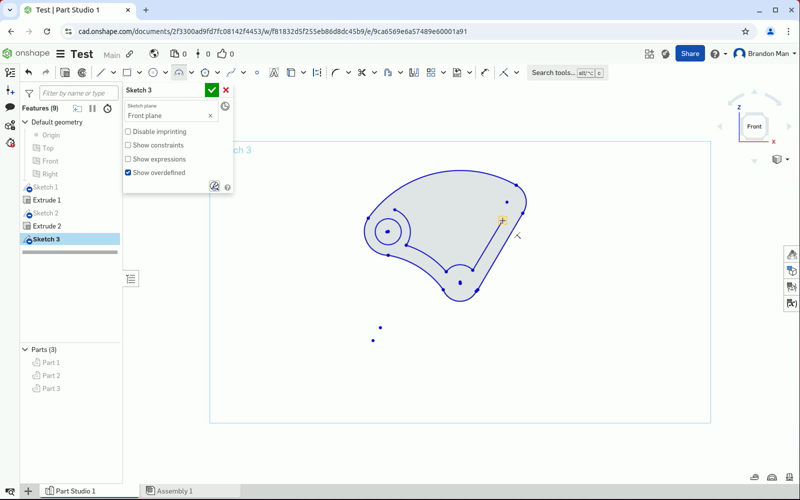
click(502, 220)
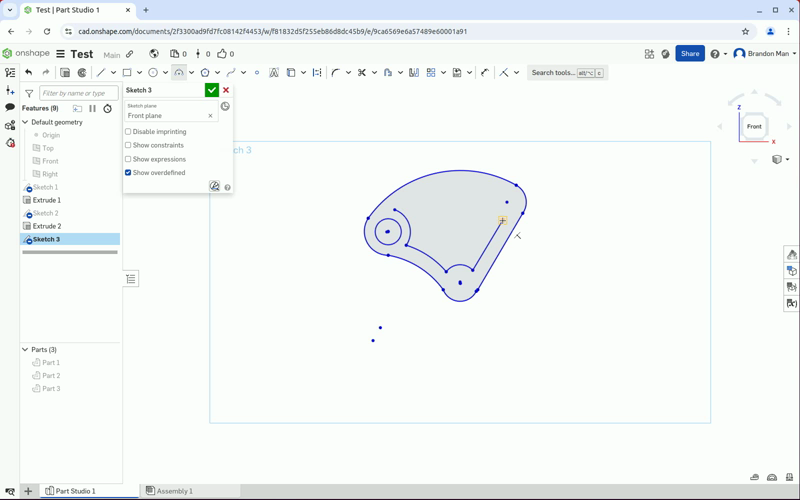
key_down(shift)
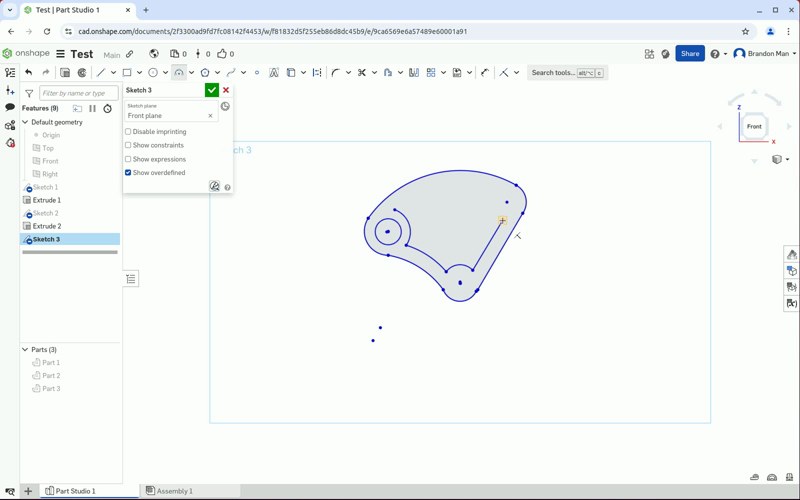
mouse_move(492, 190)
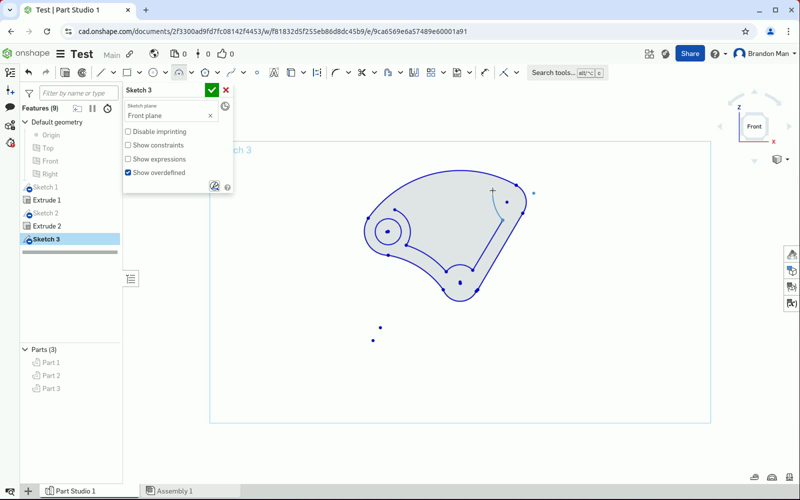
click(492, 190)
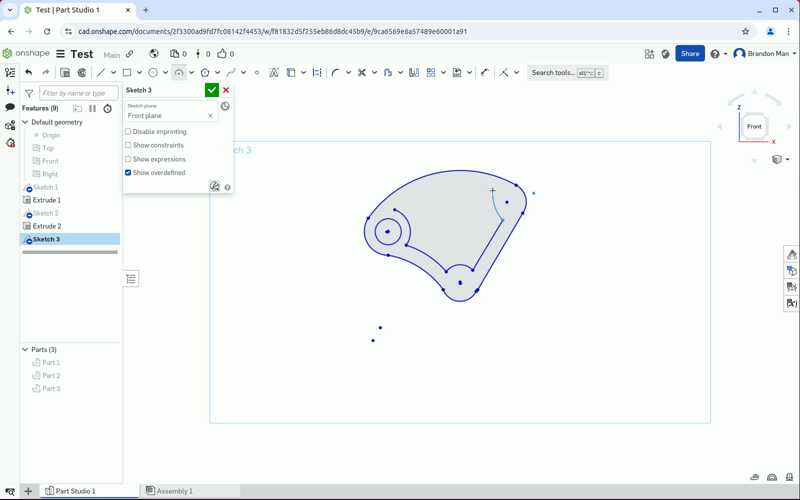
mouse_move(489, 207)
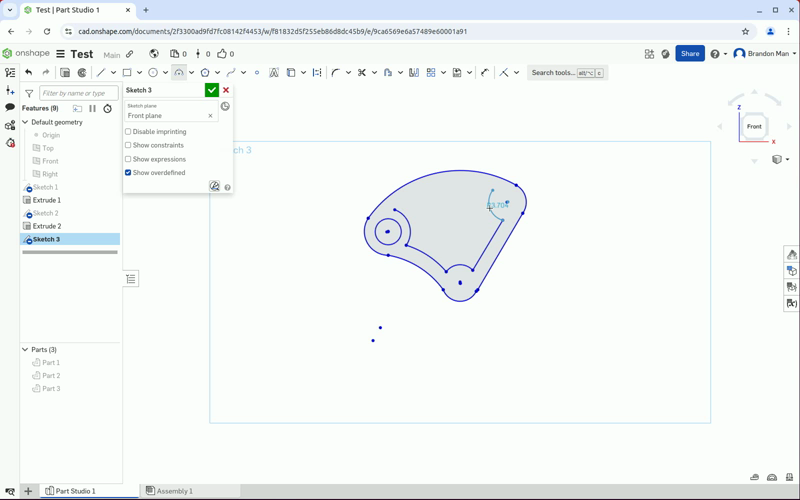
click(489, 207)
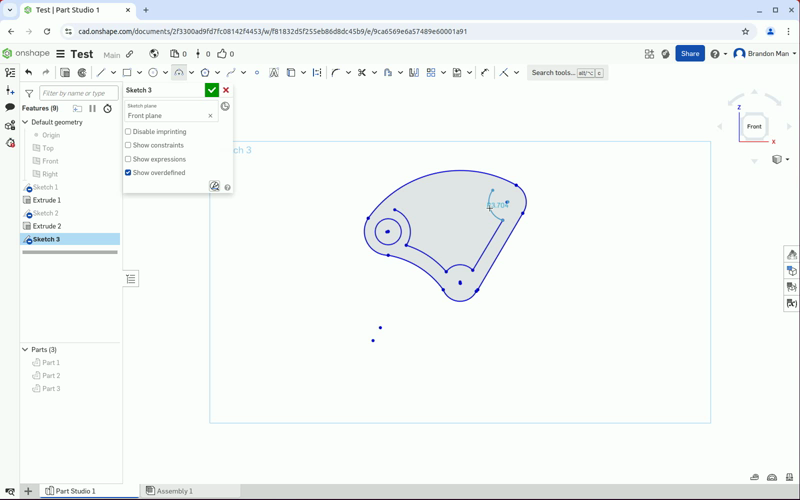
key_up(shift)
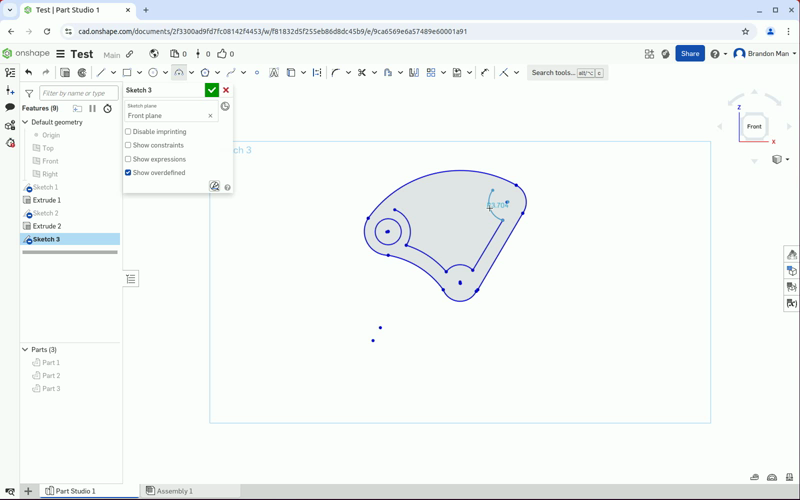
mouse_move(492, 190)
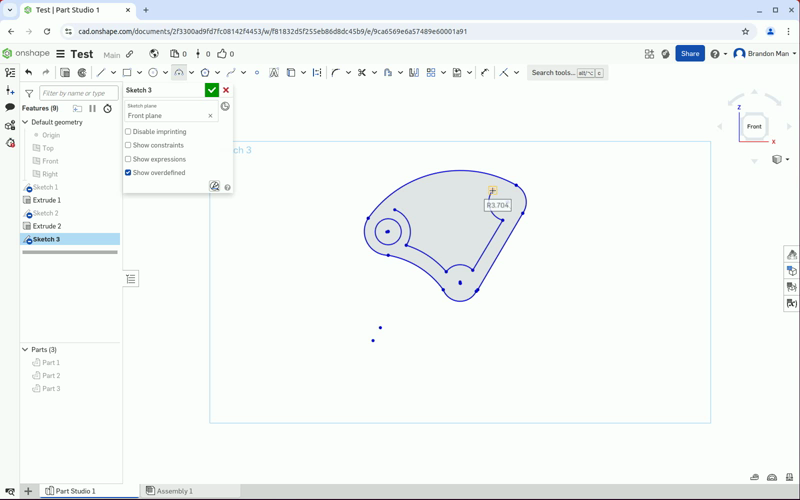
click(492, 190)
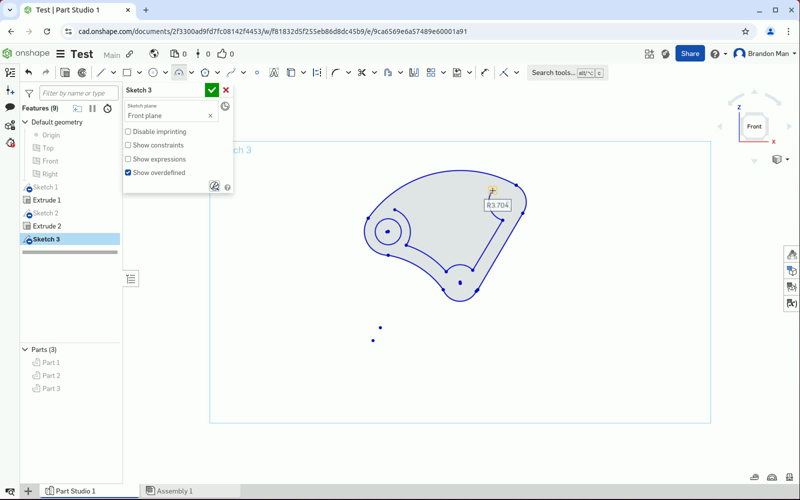
mouse_move(394, 209)
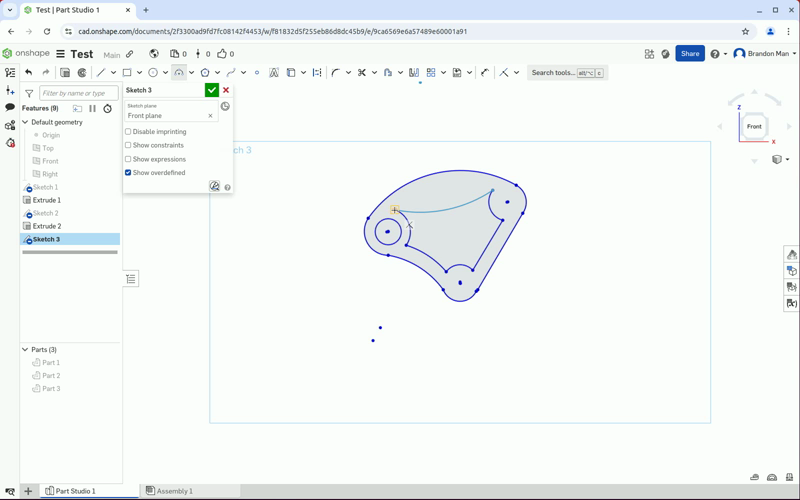
click(394, 209)
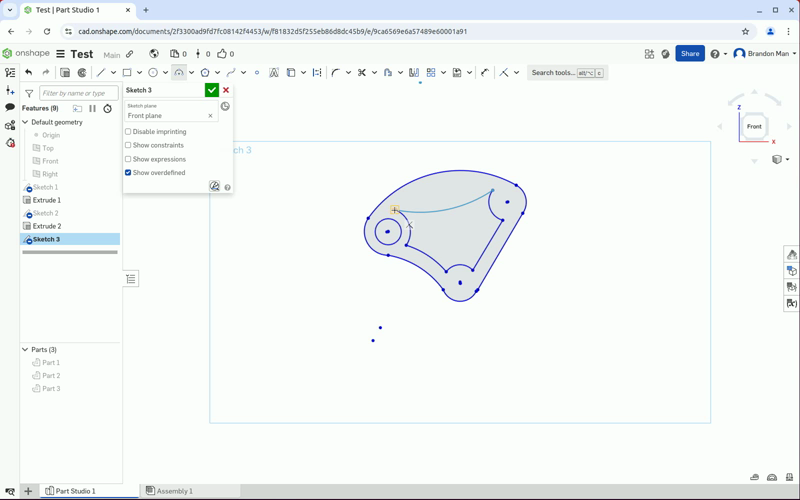
key_down(shift)
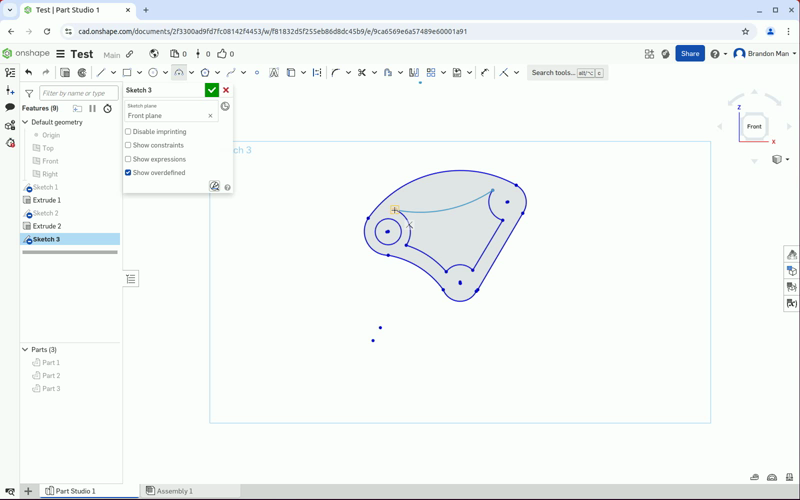
mouse_move(440, 186)
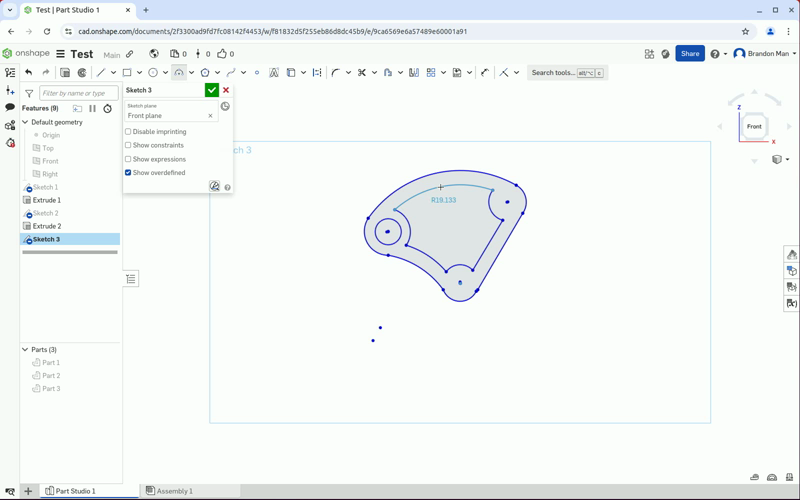
click(440, 186)
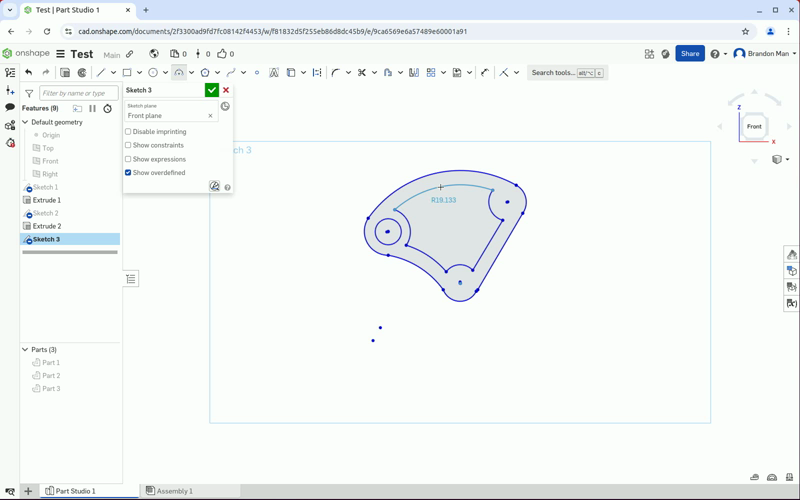
key_up(shift)
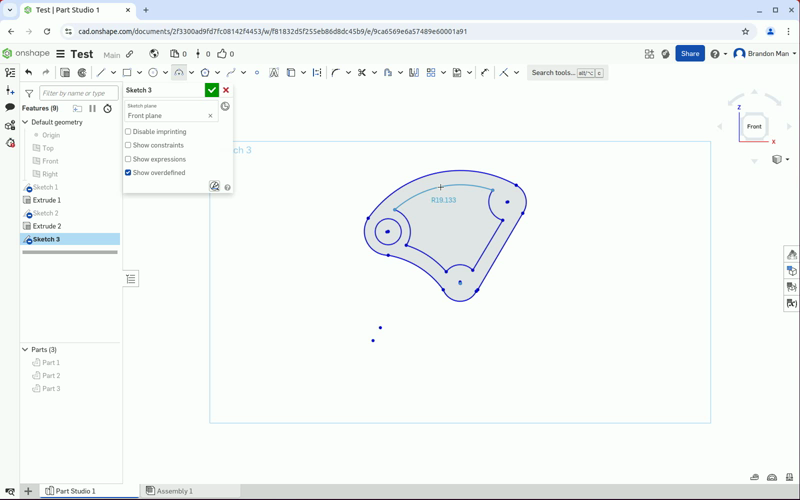
key(esc)
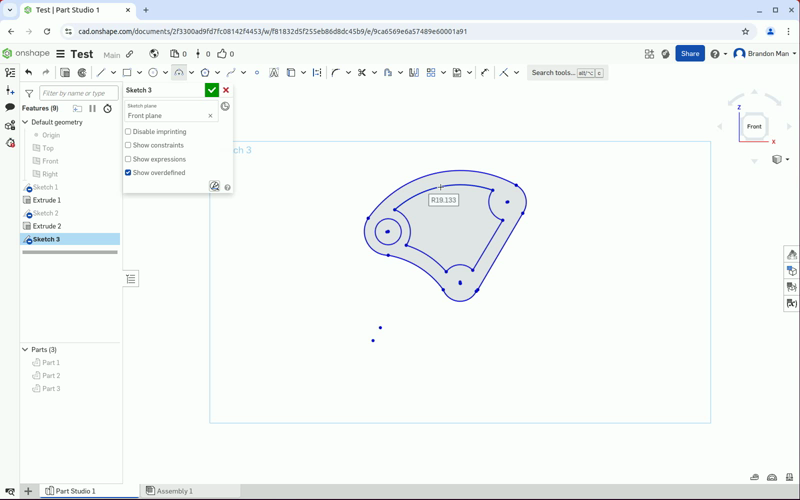
key(c)
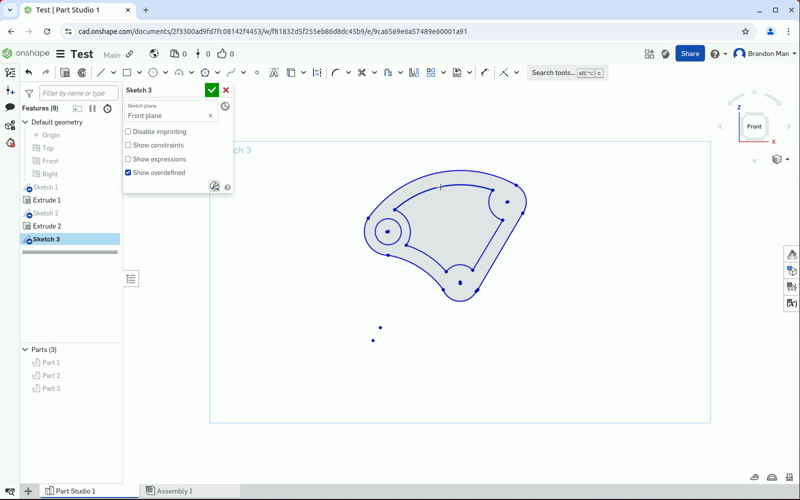
key_down(shift)
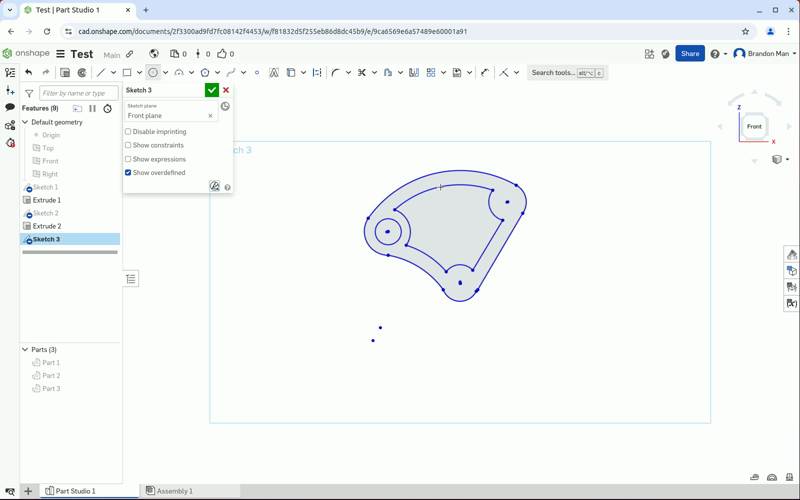
mouse_move(459, 283)
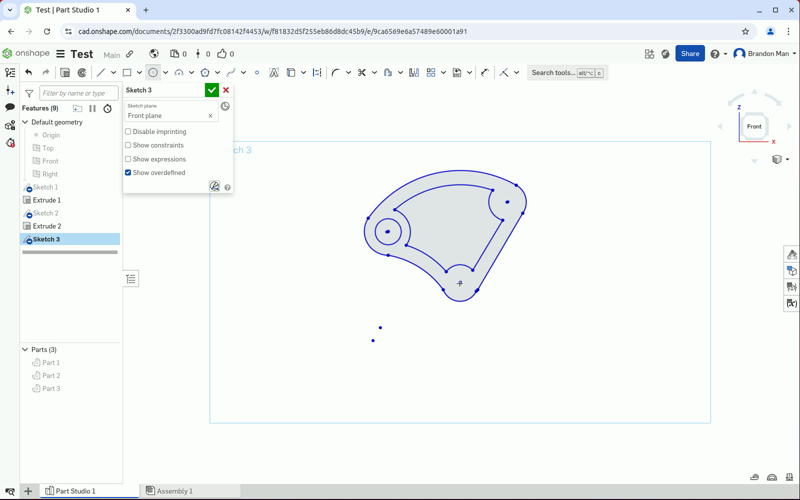
scroll(6)
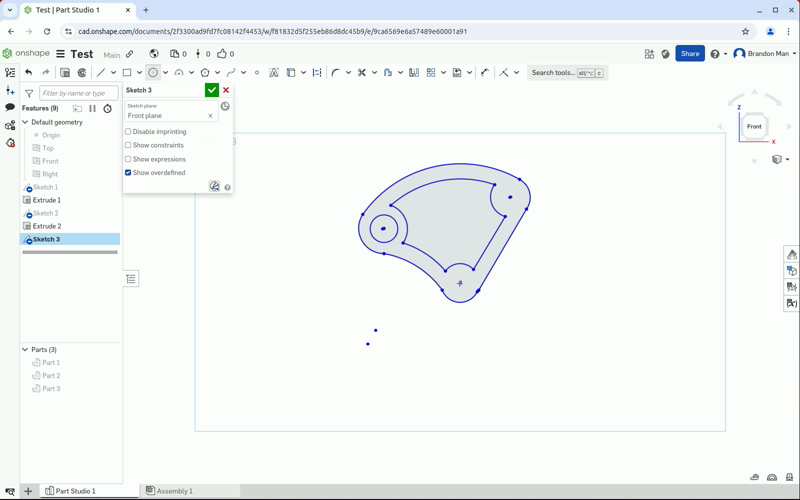
scroll(6)
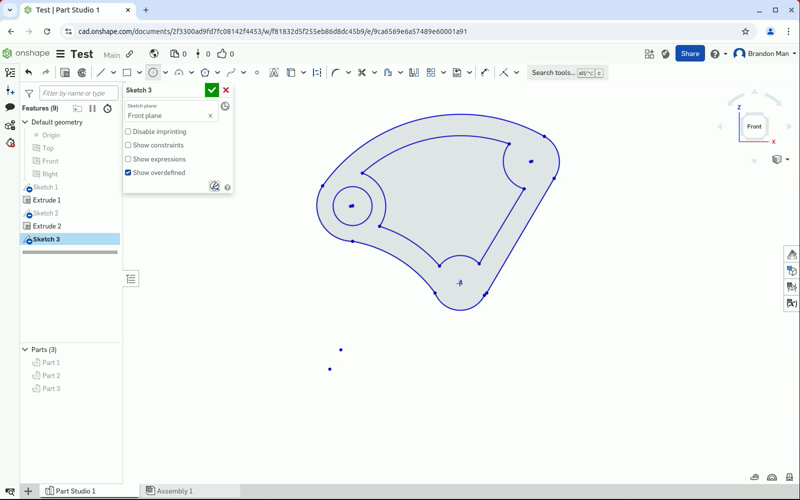
scroll(6)
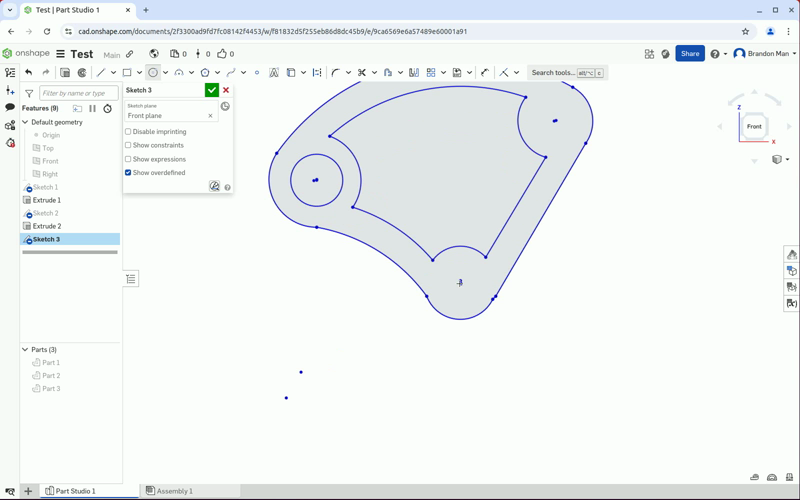
scroll(6)
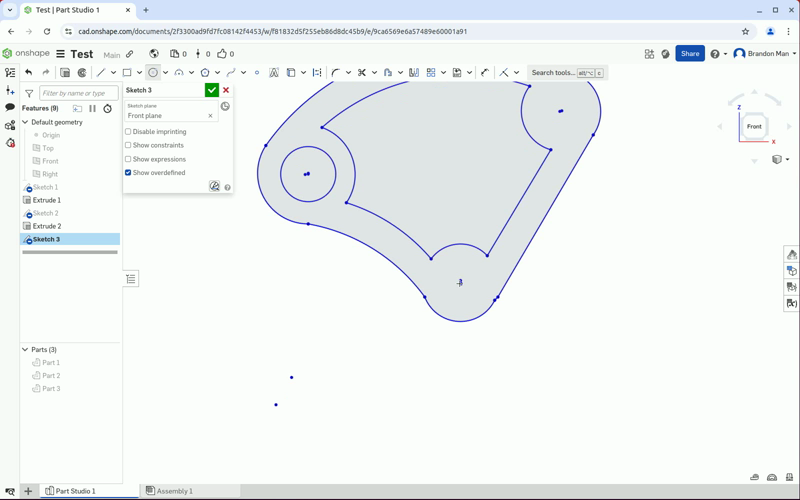
scroll(6)
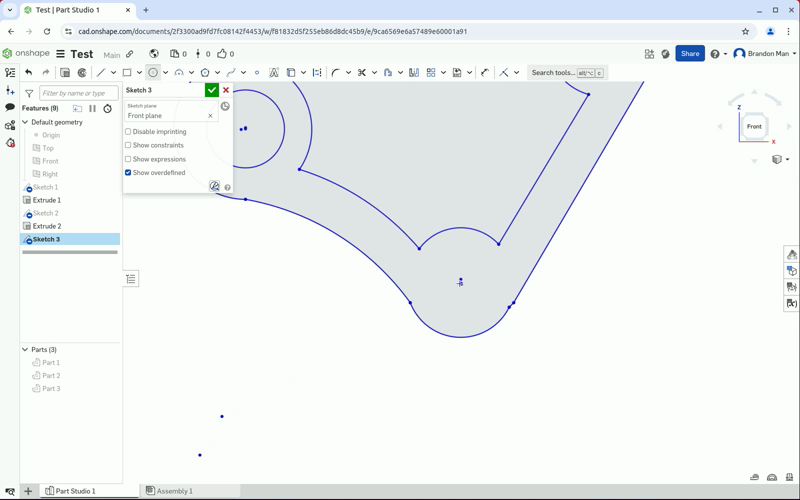
scroll(6)
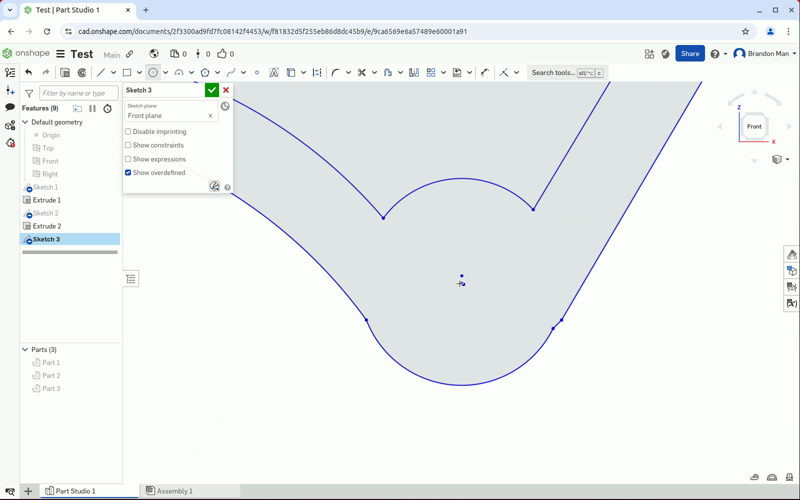
scroll(6)
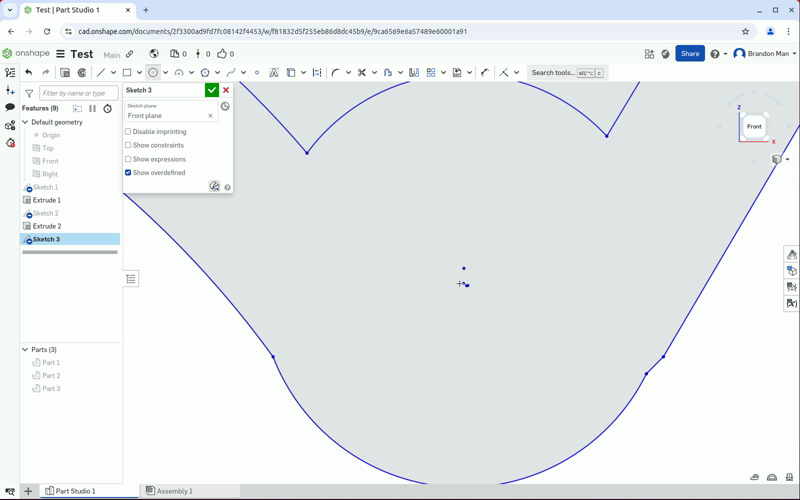
click(459, 283)
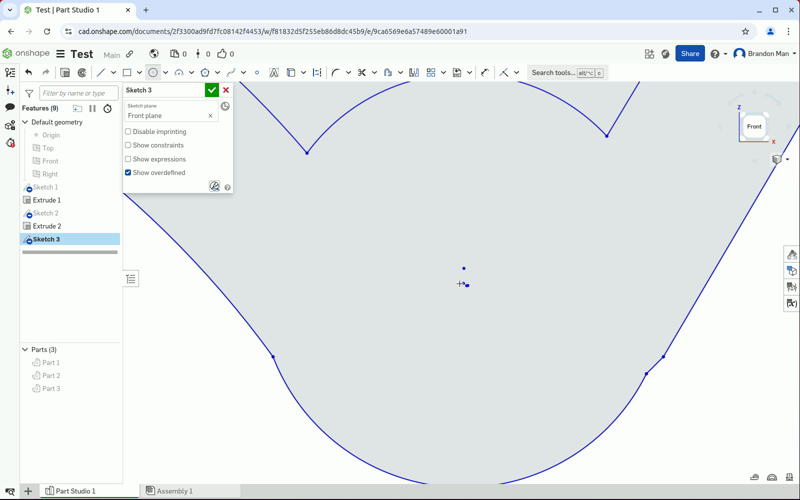
scroll(-6)
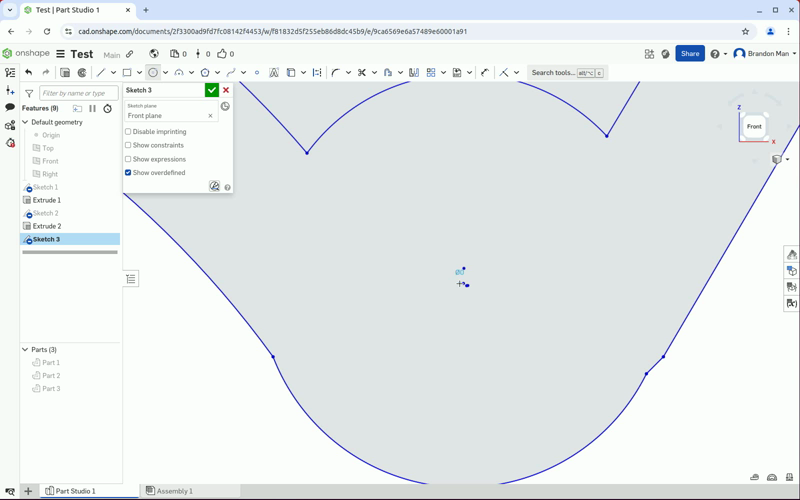
scroll(-6)
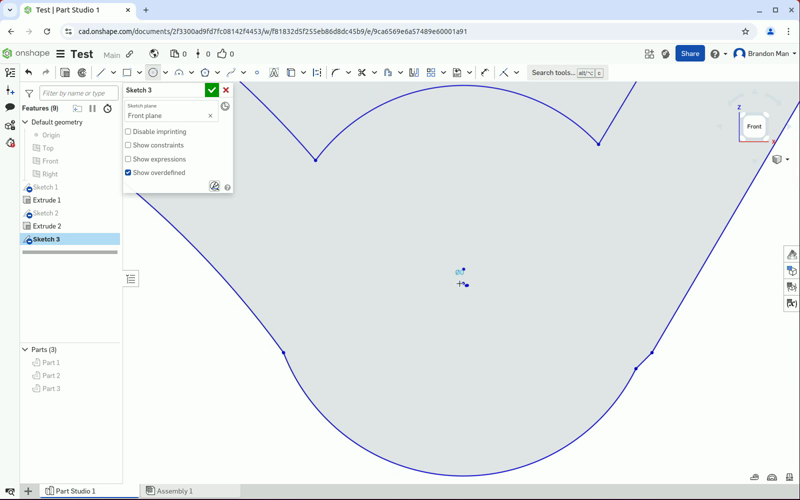
scroll(-6)
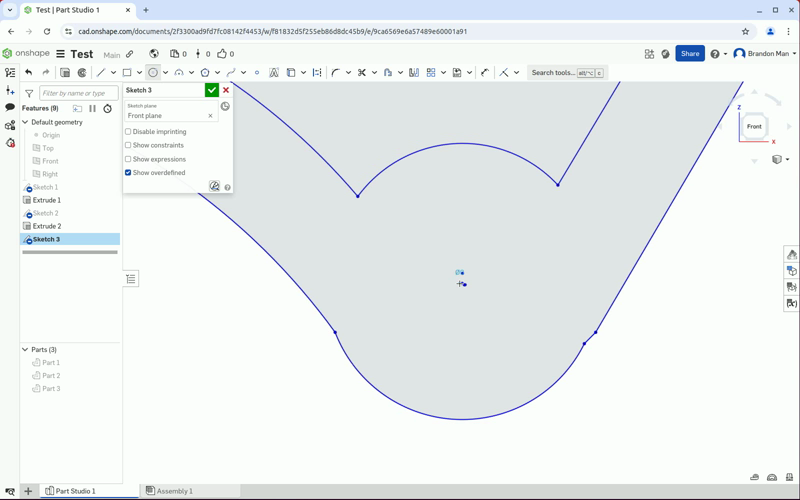
scroll(-6)
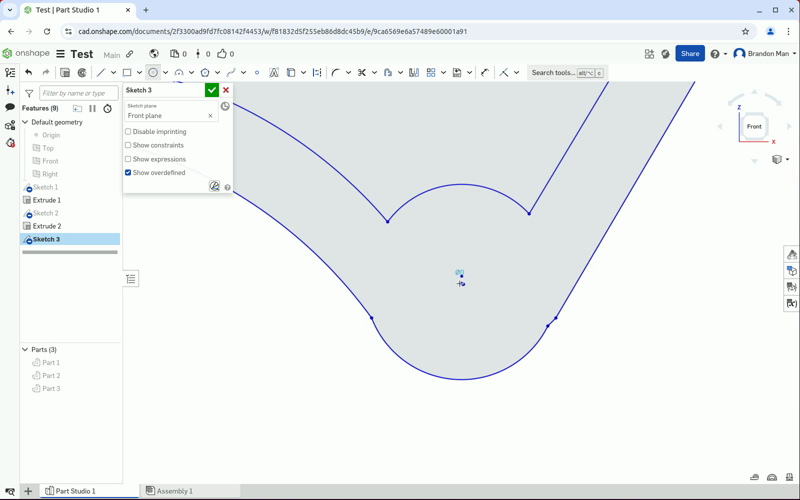
scroll(-6)
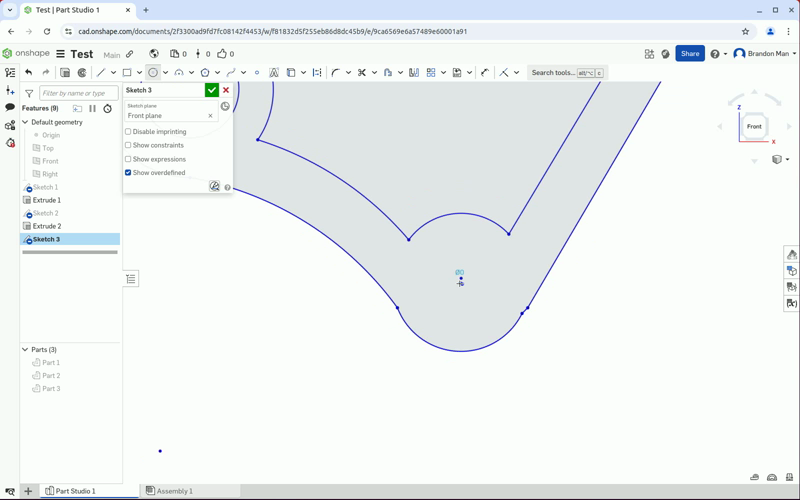
scroll(-6)
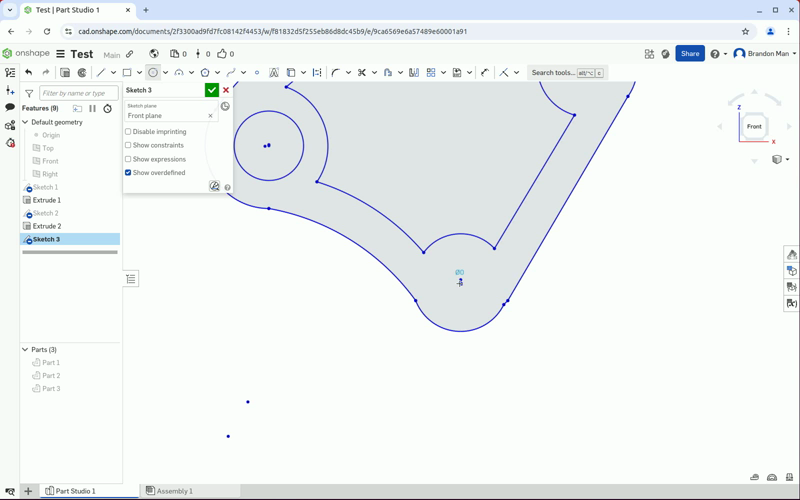
scroll(-6)
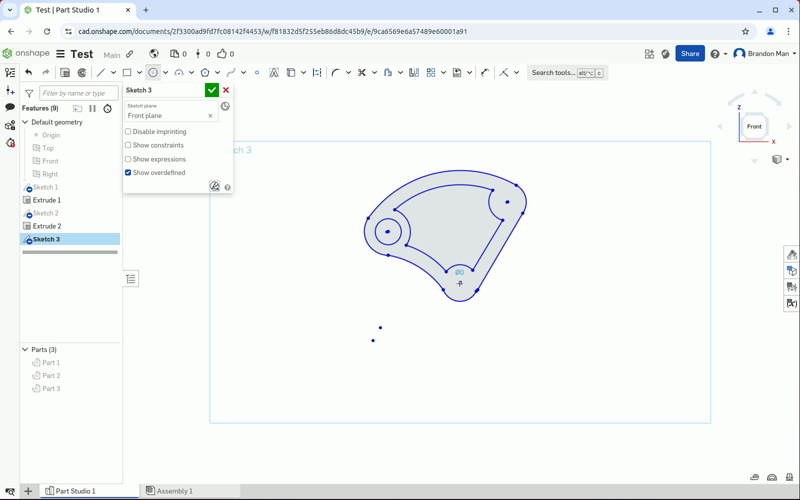
key_up(shift)
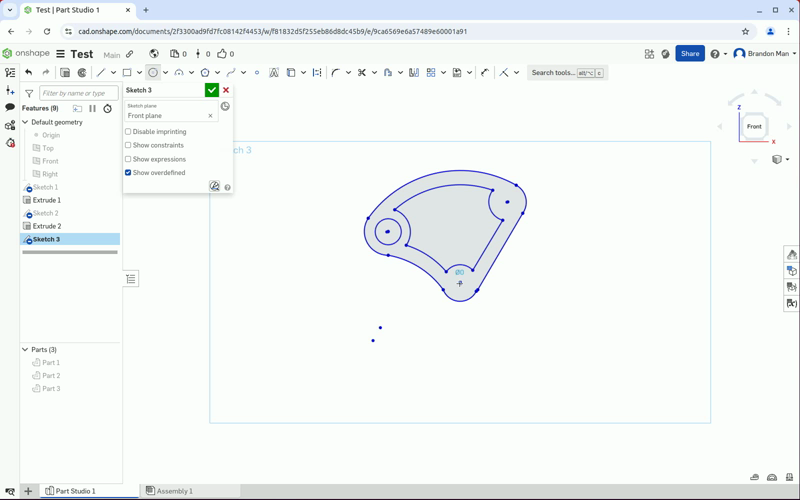
mouse_move(469, 283)
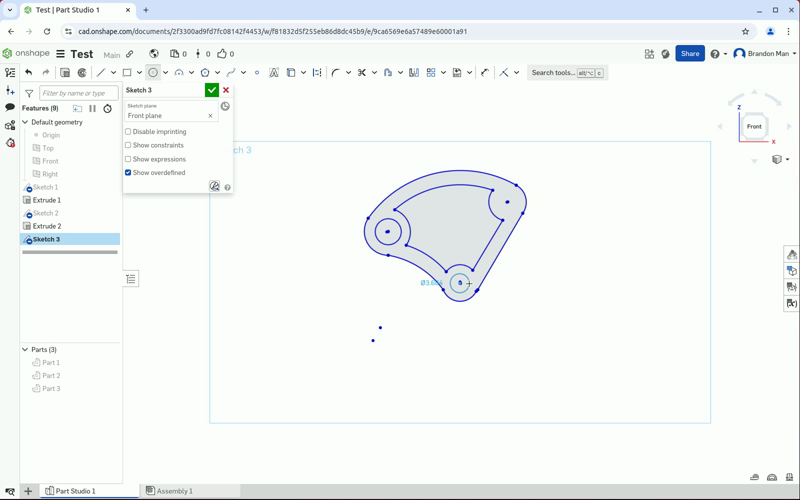
click(469, 283)
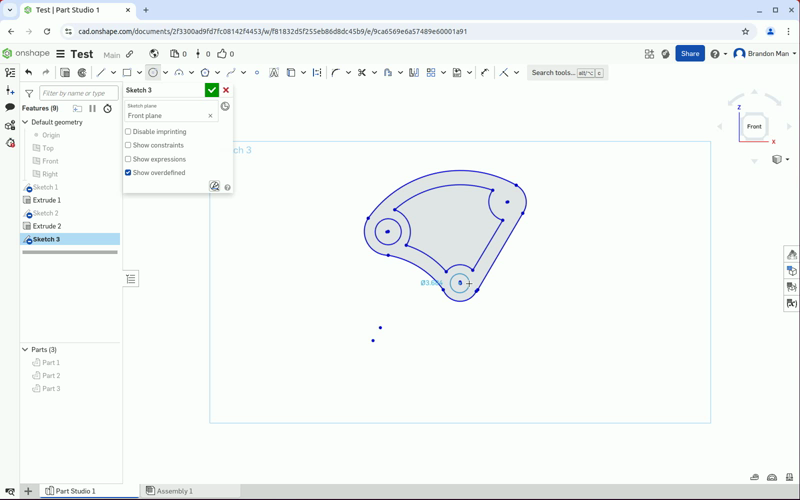
key(esc)
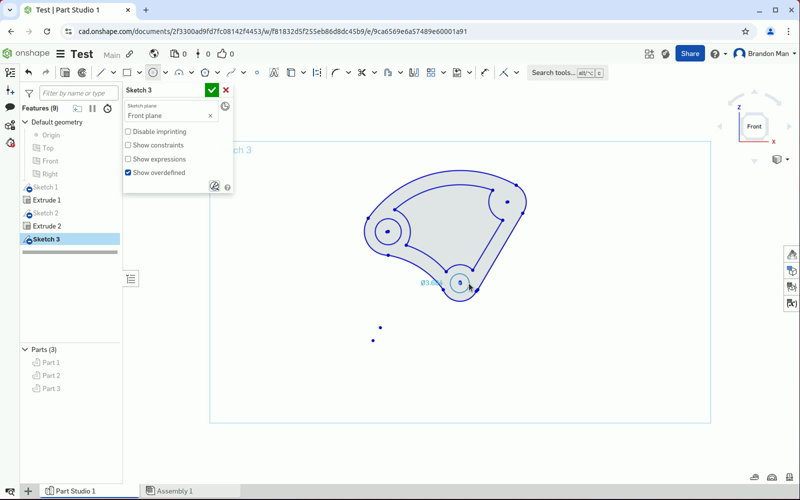
key(c)
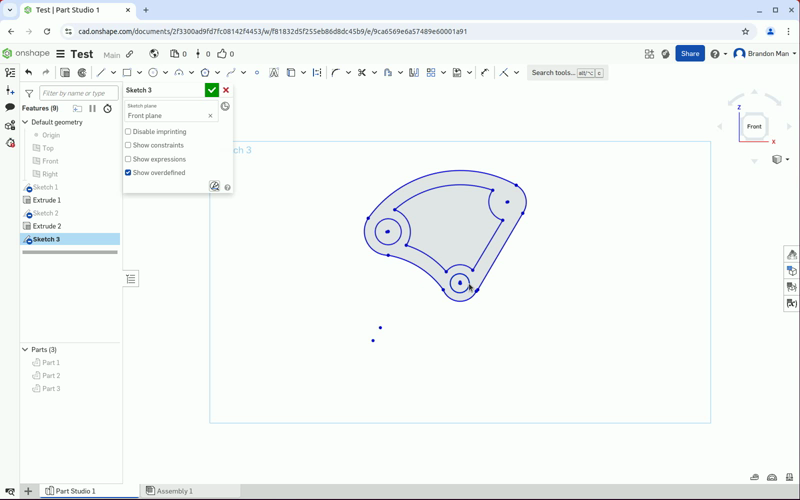
key_down(shift)
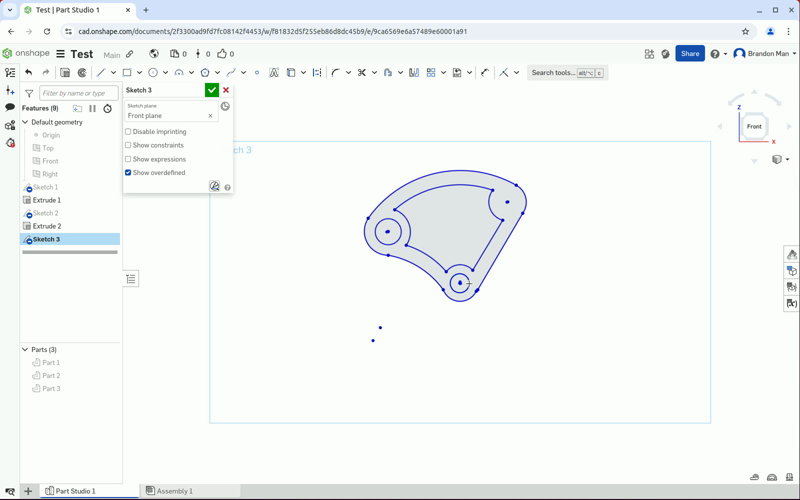
mouse_move(507, 201)
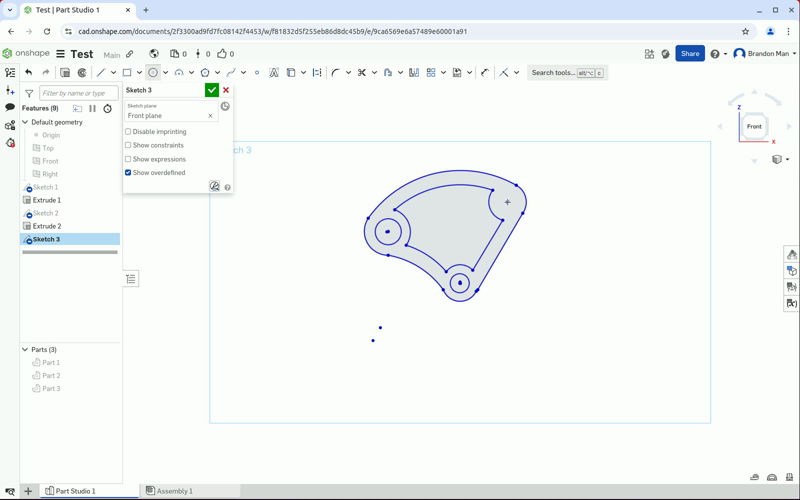
scroll(6)
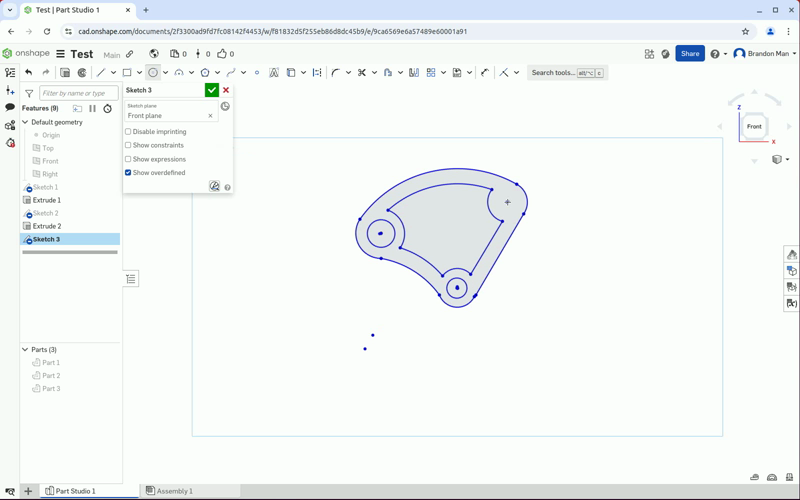
scroll(6)
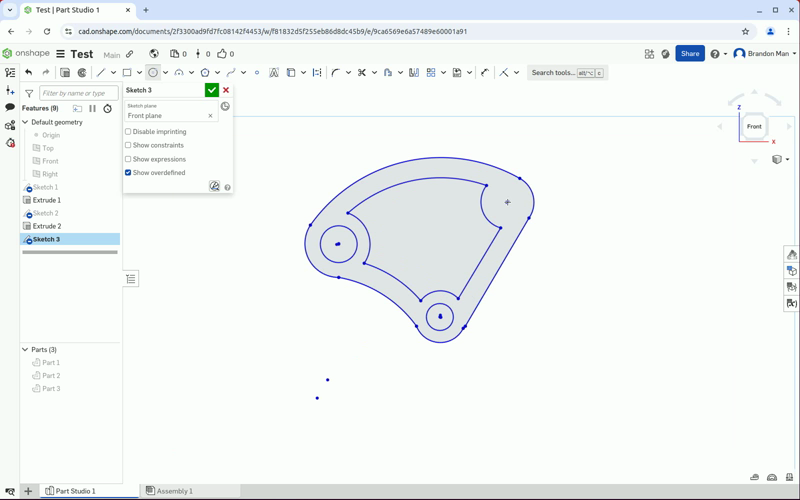
scroll(6)
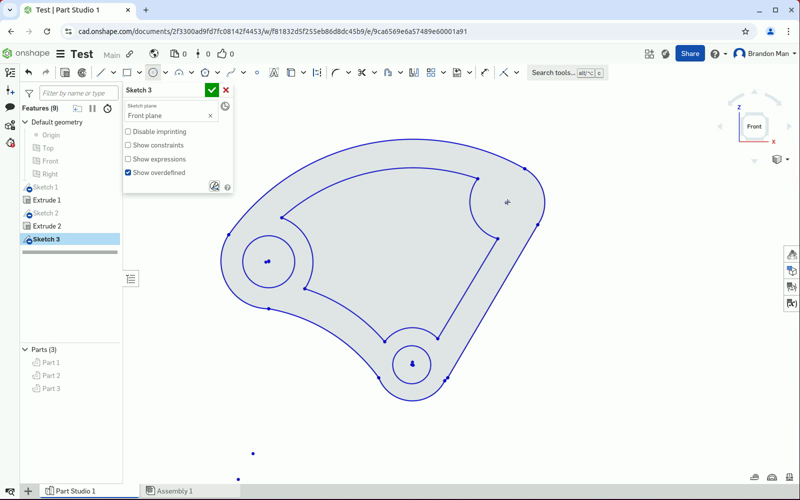
scroll(6)
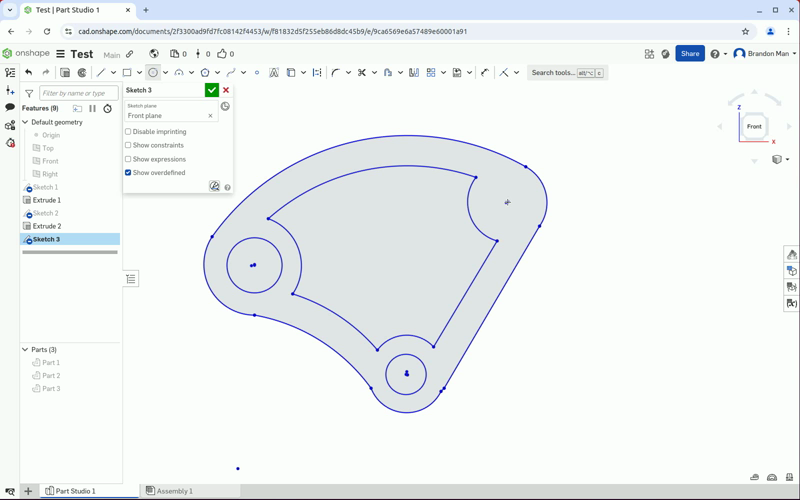
scroll(6)
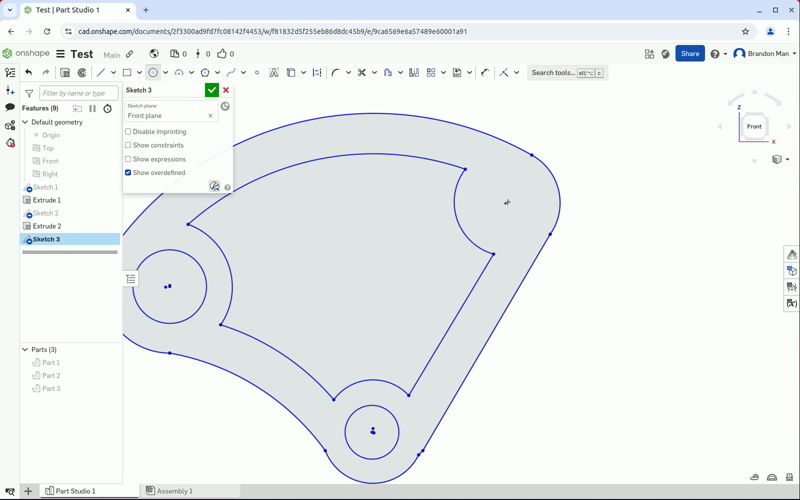
scroll(6)
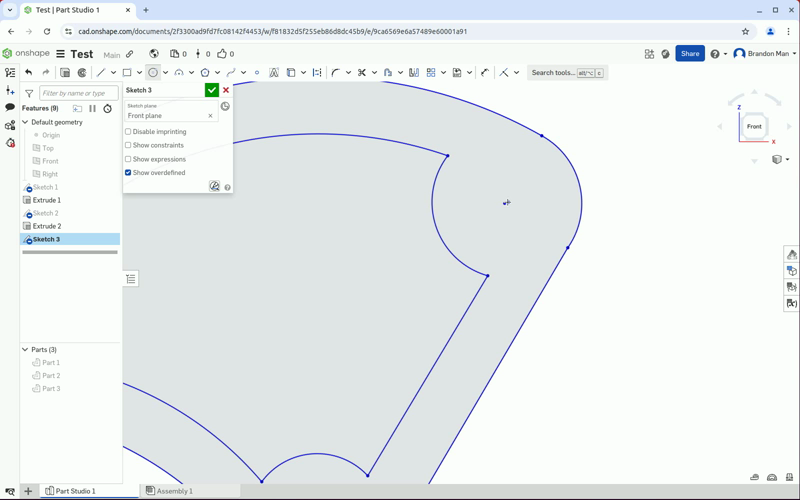
scroll(6)
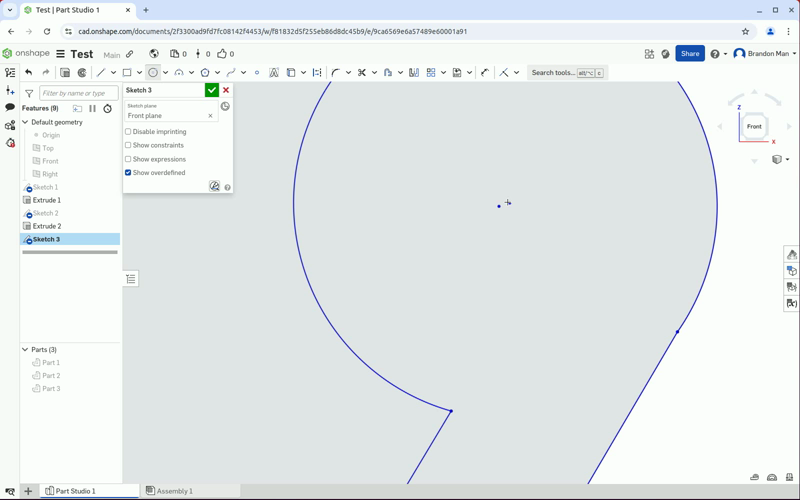
click(507, 201)
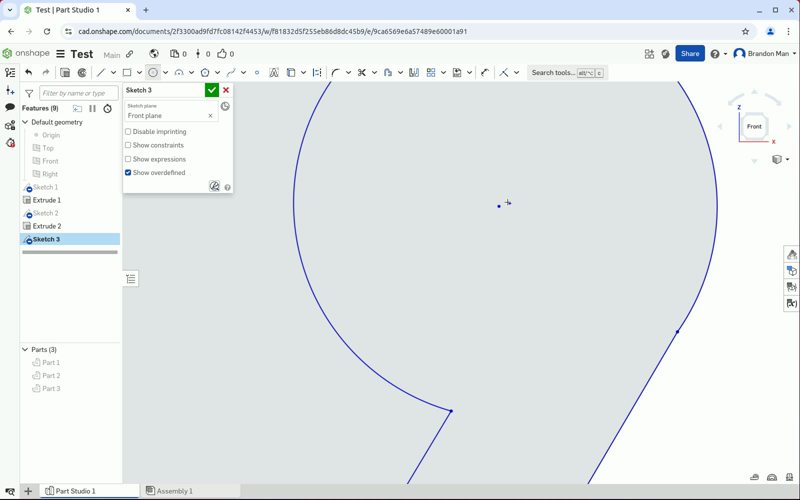
scroll(-6)
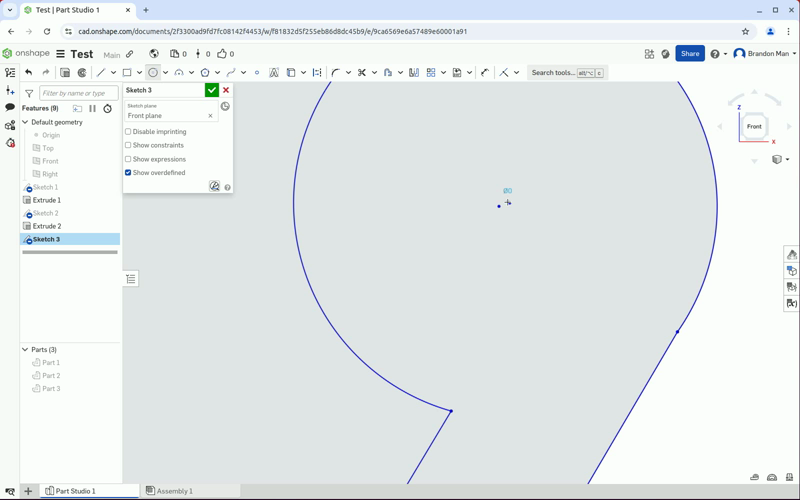
scroll(-6)
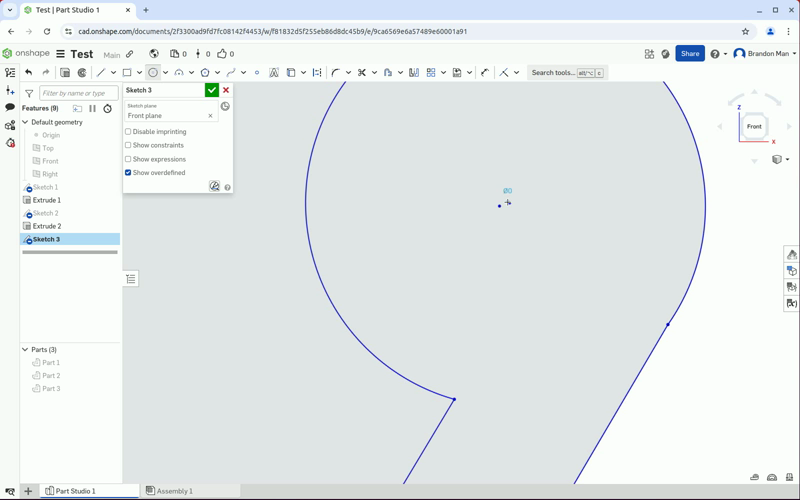
scroll(-6)
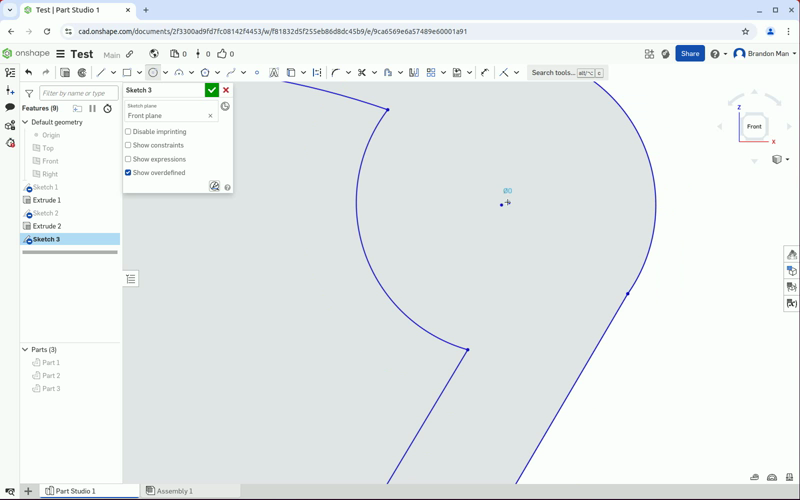
scroll(-6)
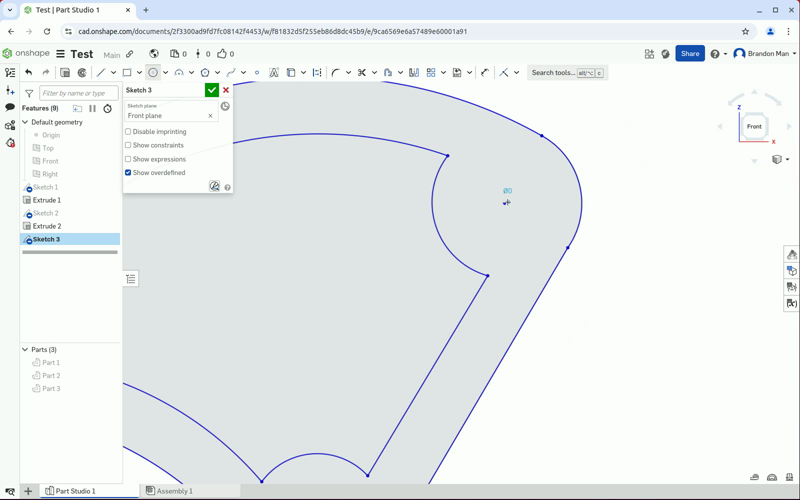
scroll(-6)
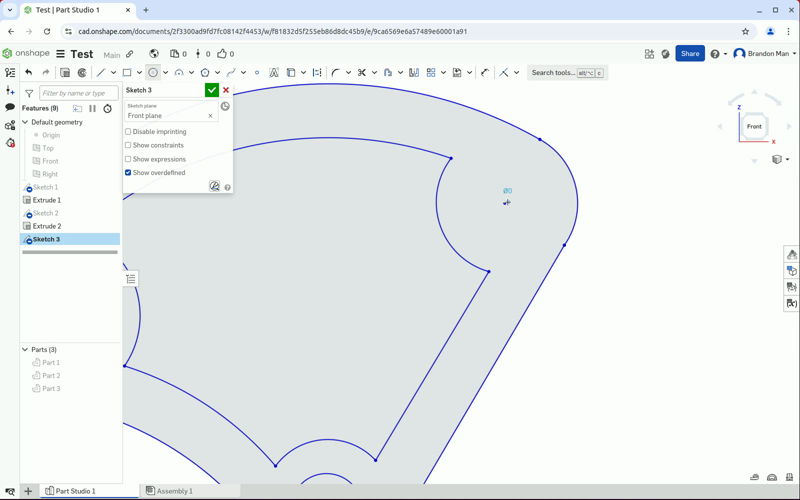
scroll(-6)
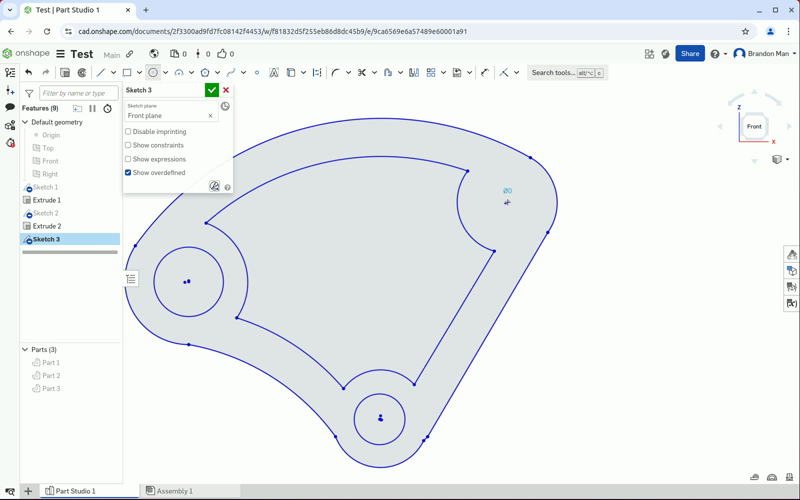
scroll(-6)
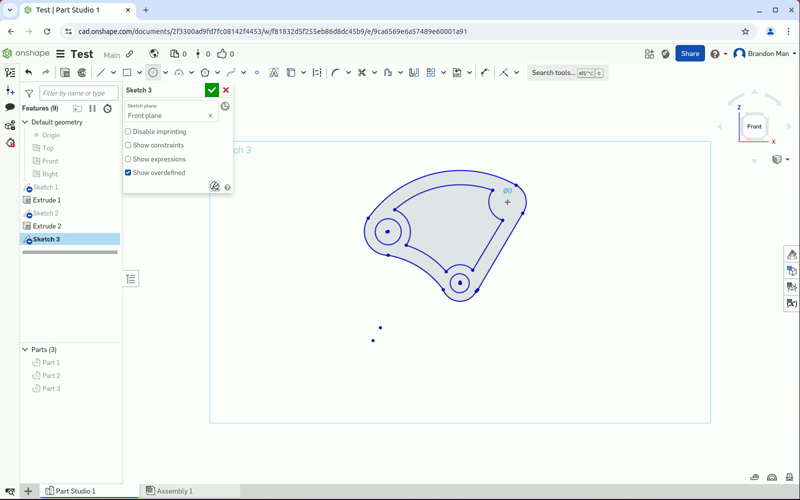
key_up(shift)
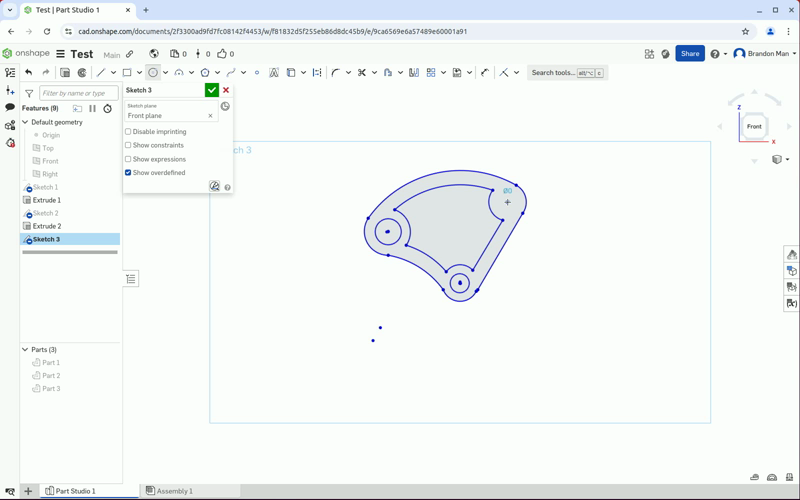
mouse_move(517, 201)
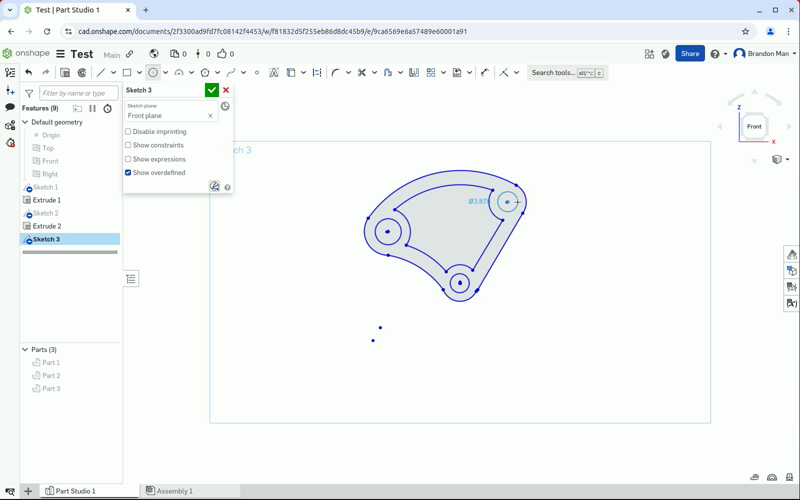
click(517, 201)
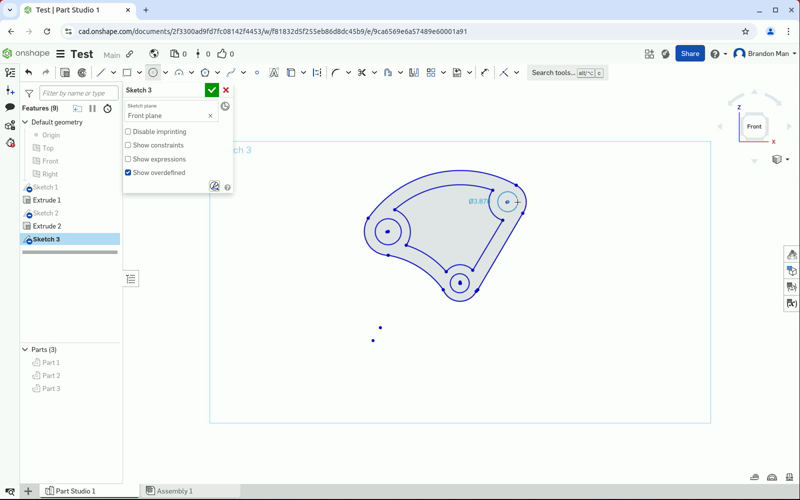
key(esc)
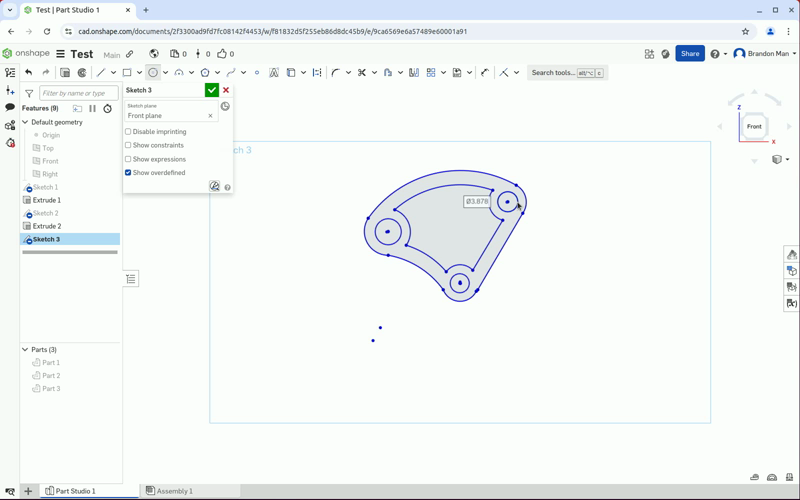
mouse_move(425, 259)
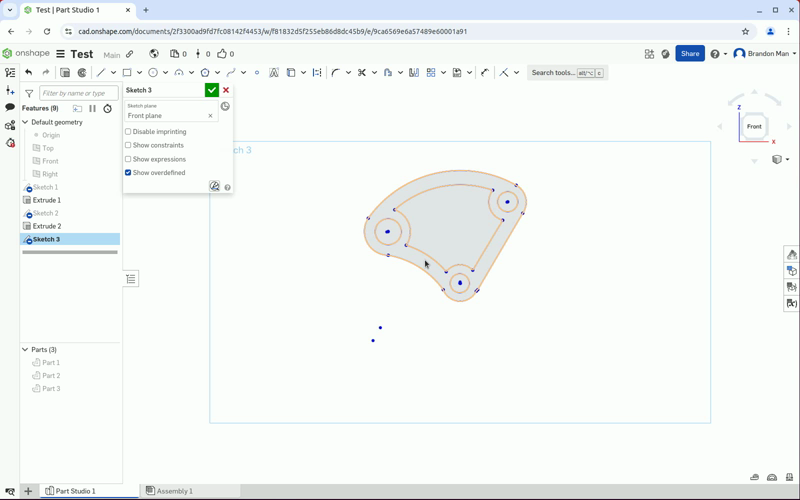
click(425, 259)
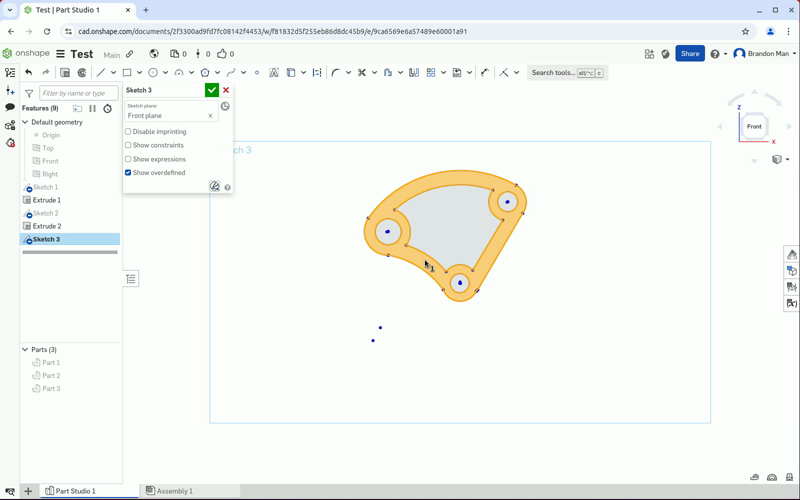
mouse_move(73, 352)
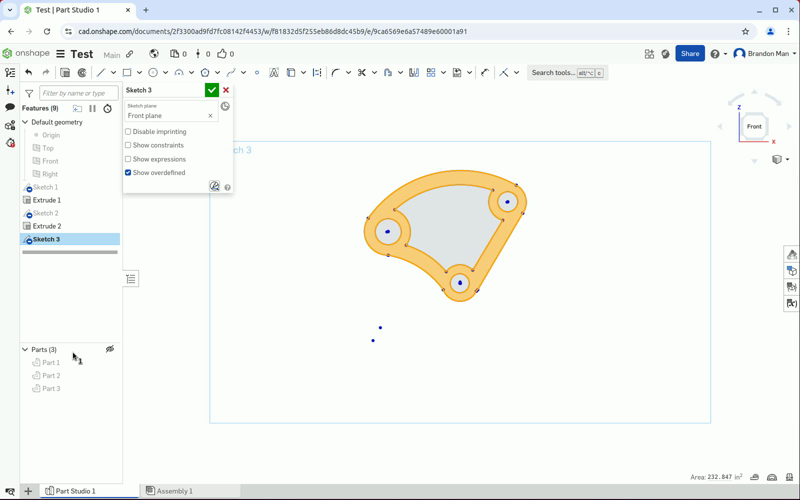
key(shift+y)
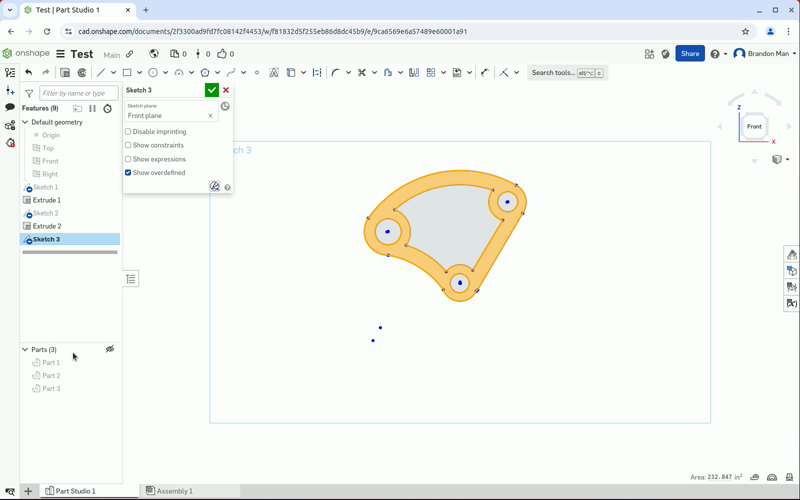
key(shift+e)
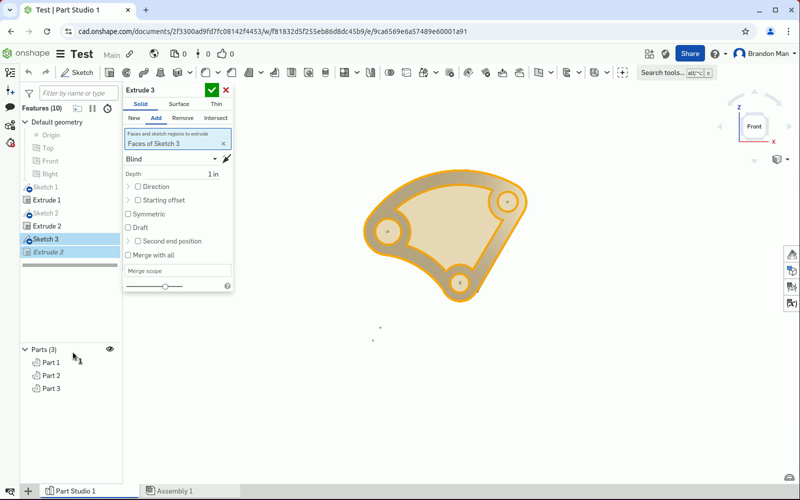
mouse_move(143, 106)
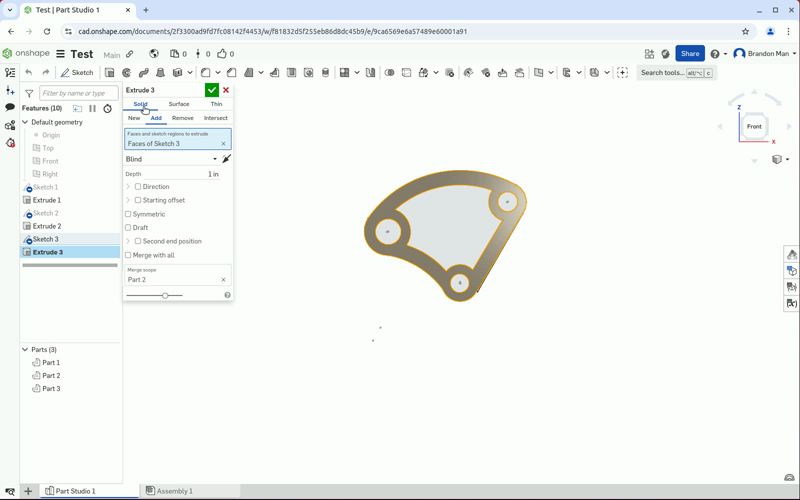
click(143, 106)
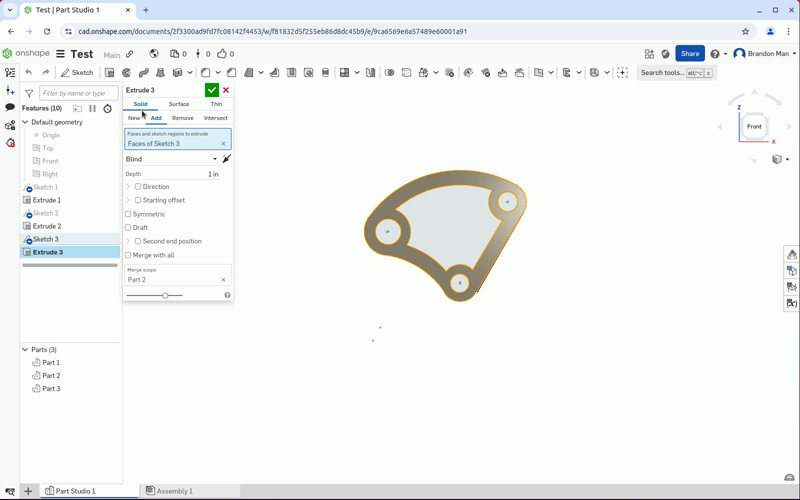
mouse_move(137, 120)
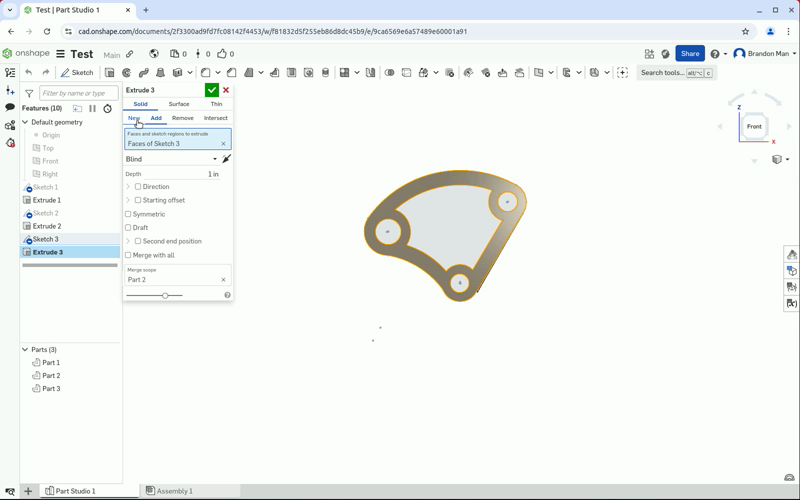
click(137, 120)
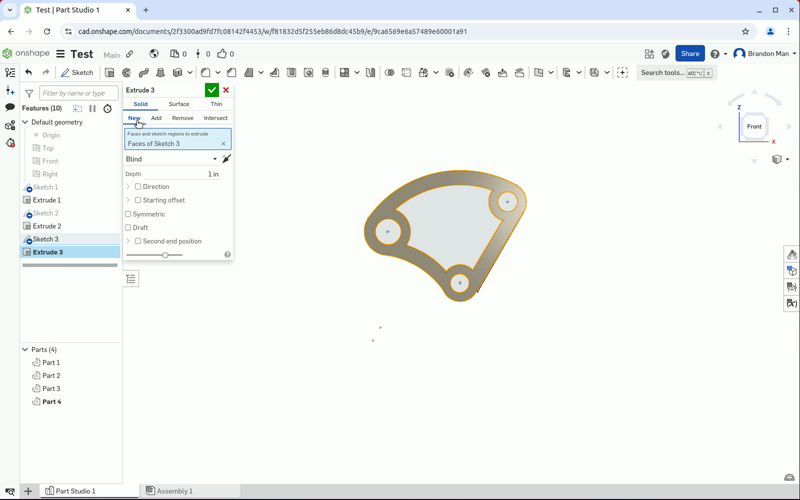
key(tab, 4)
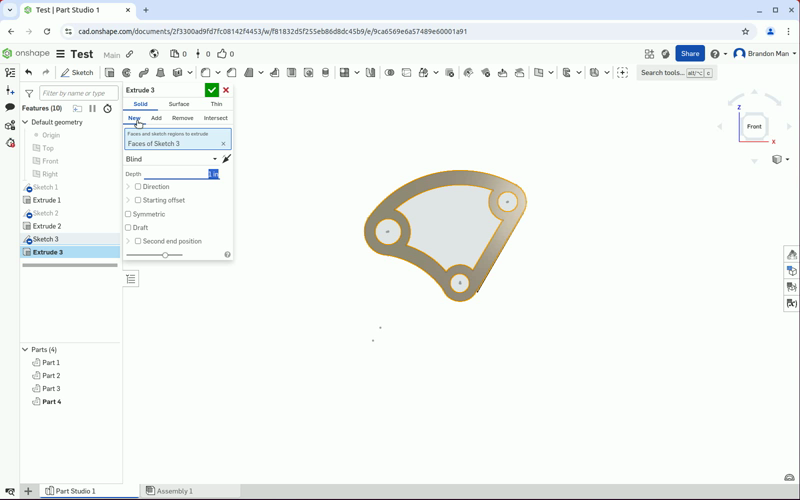
text(1.926)
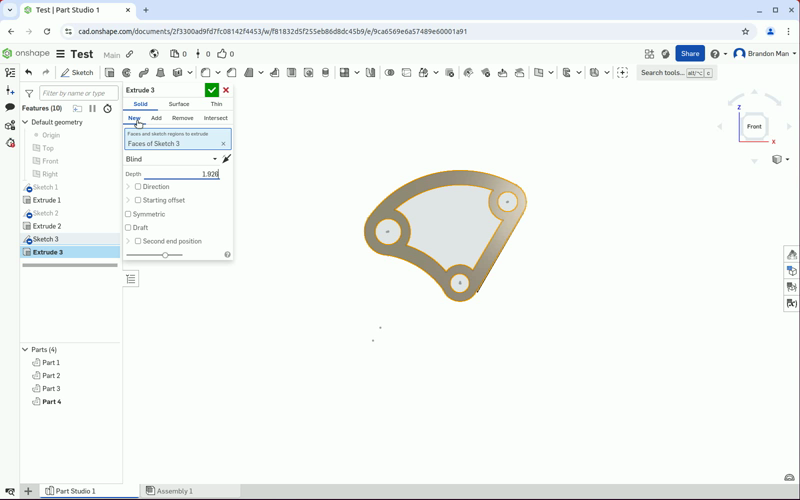
key(enter)
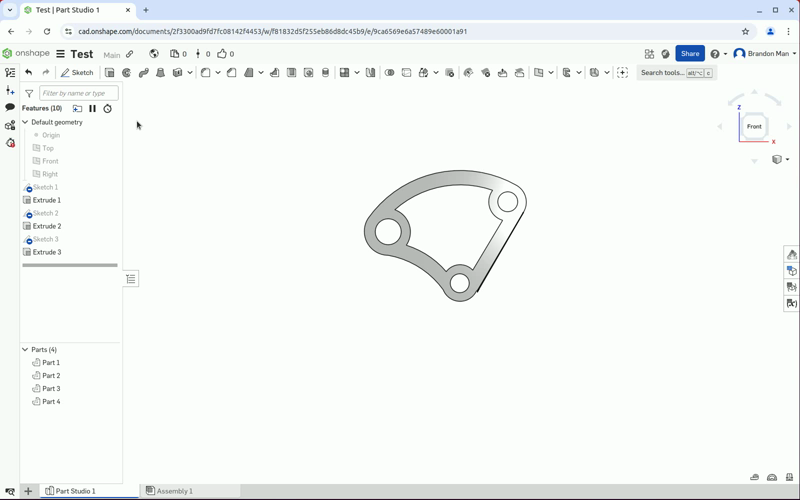
key(shift+h)
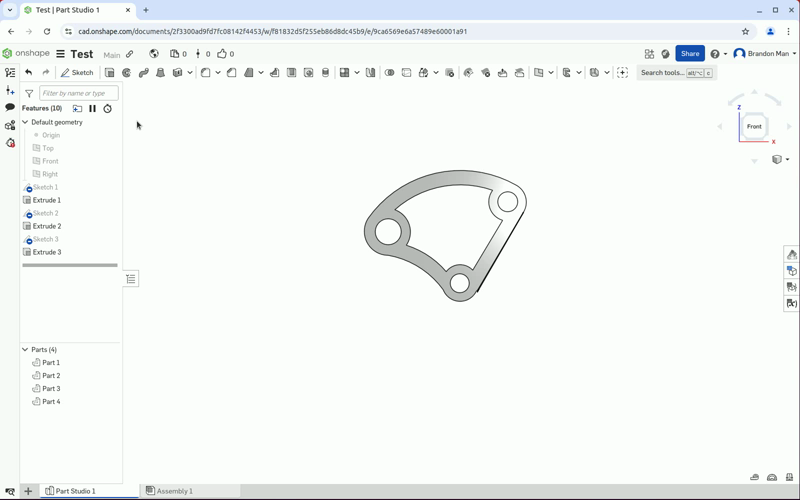
key(shift+h)
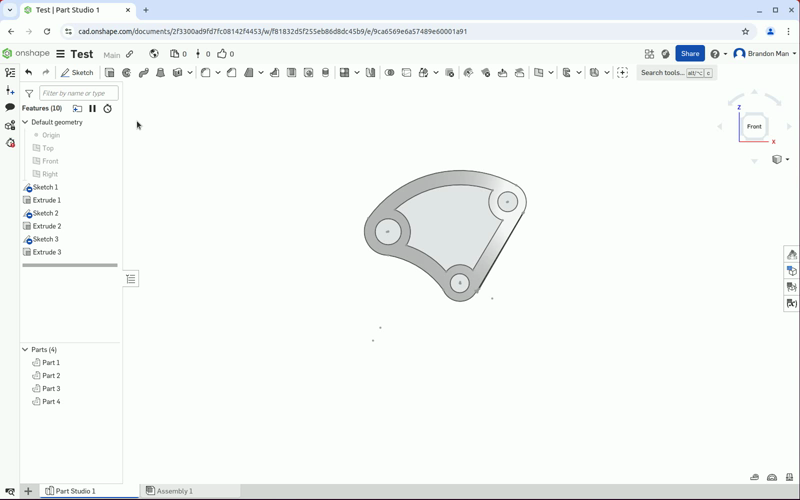
key(shift+7)
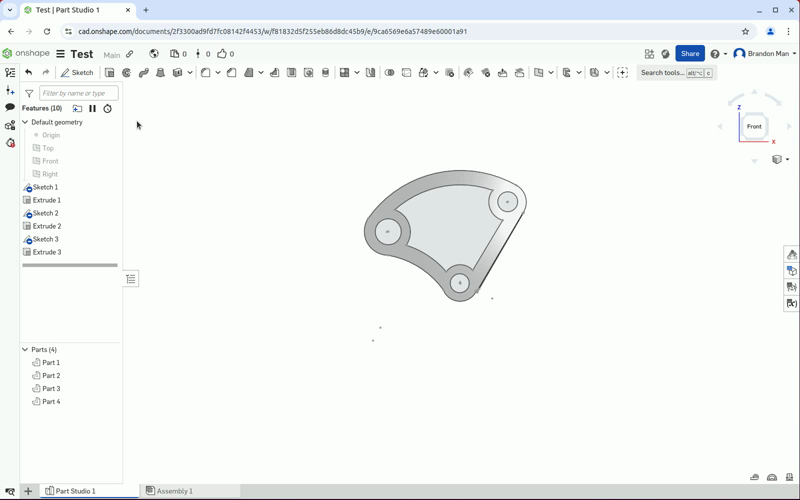
key(left, 2)
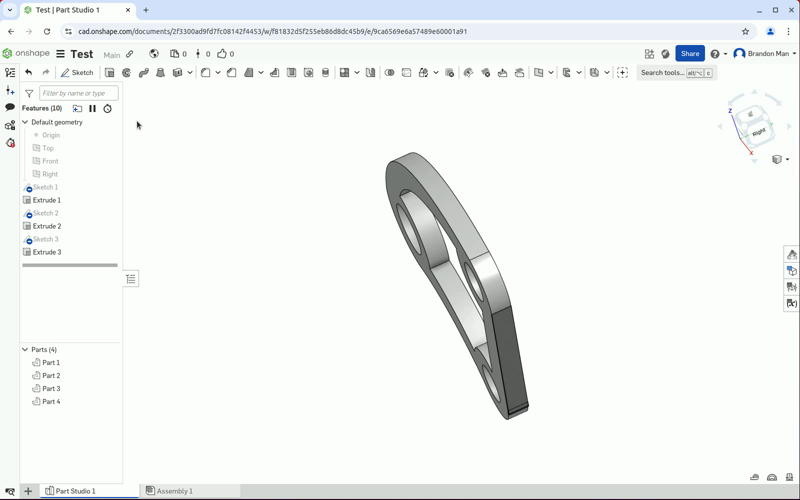
key(down, 2)
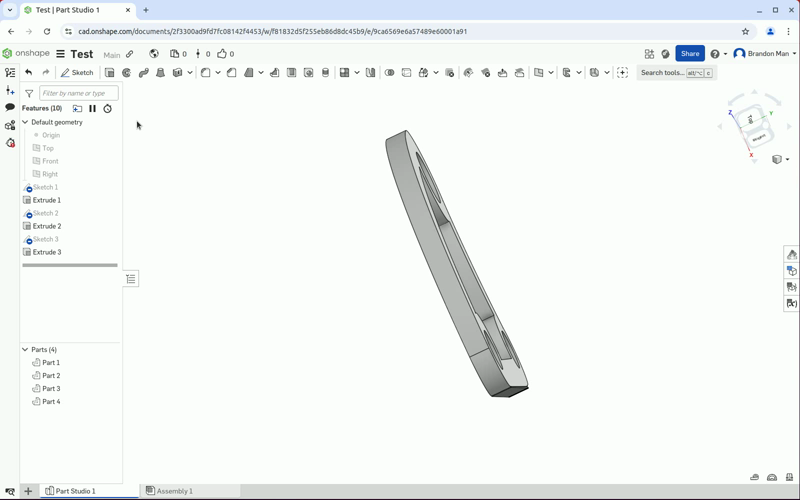
key(up, 2)
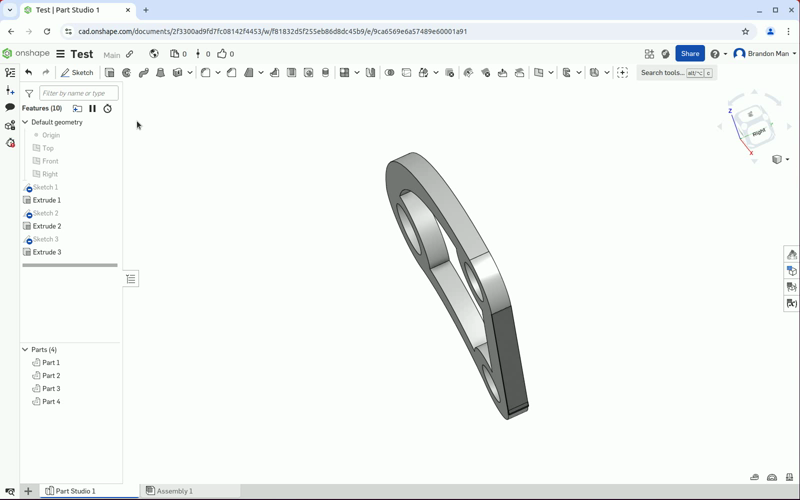
key(right, 2)
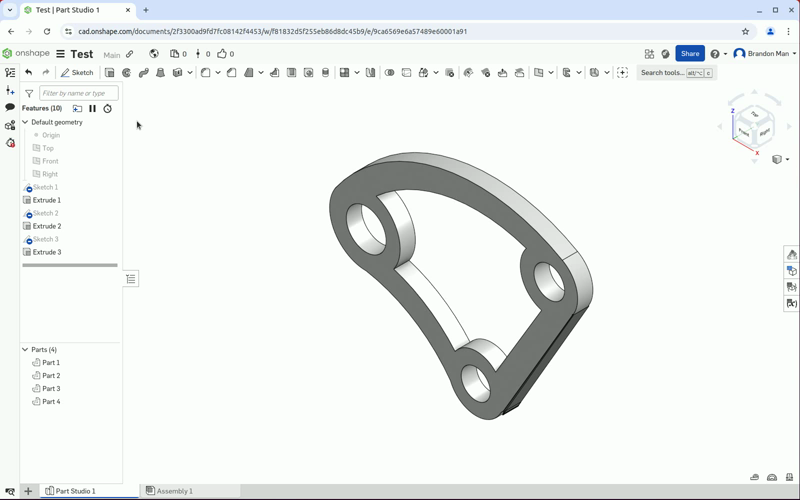
mouse_move(73, 189)
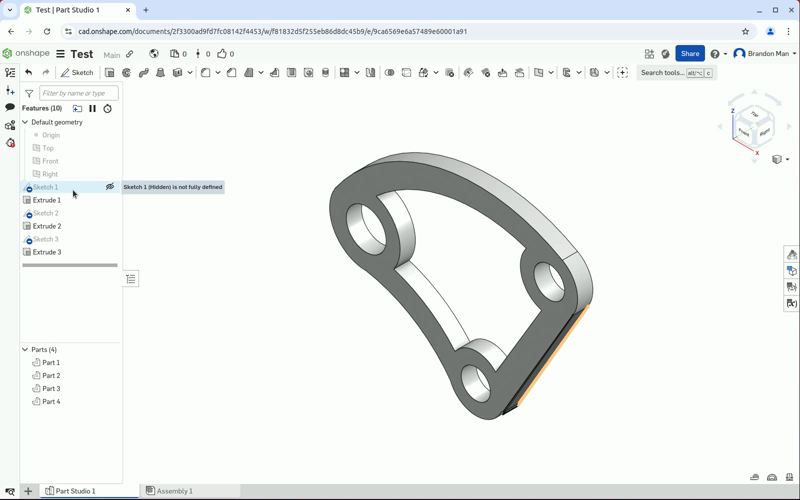
click(73, 189)